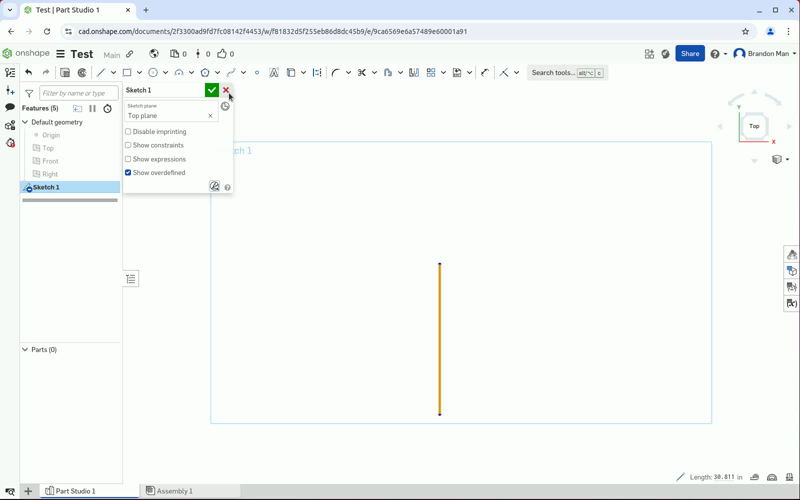
key(shift+h)
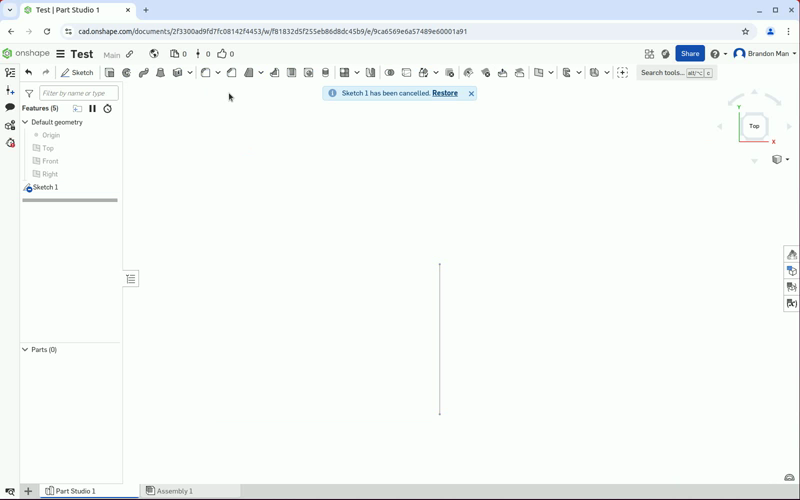
key(shift+s)
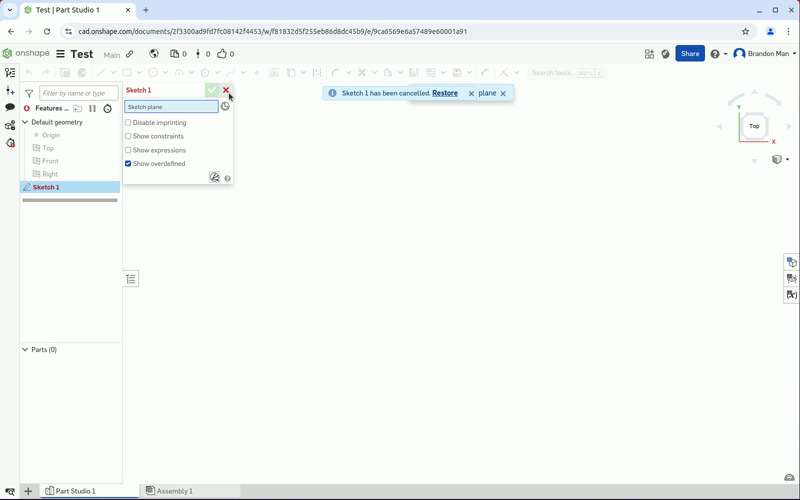
mouse_move(73, 150)
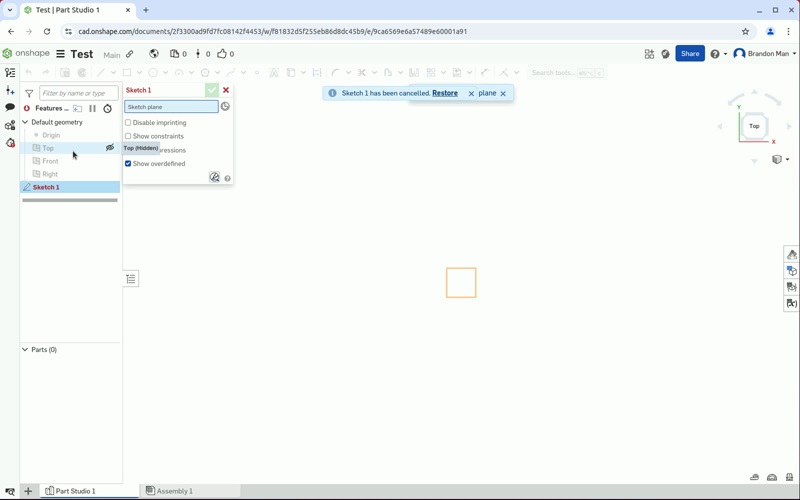
click(73, 150)
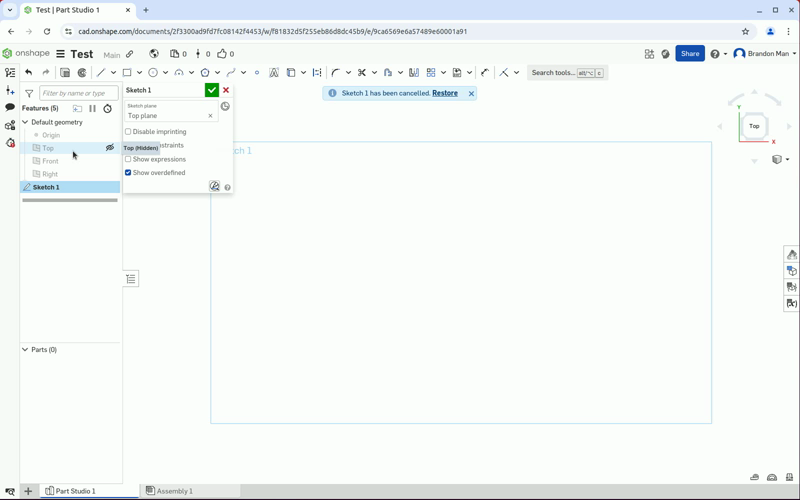
mouse_move(73, 352)
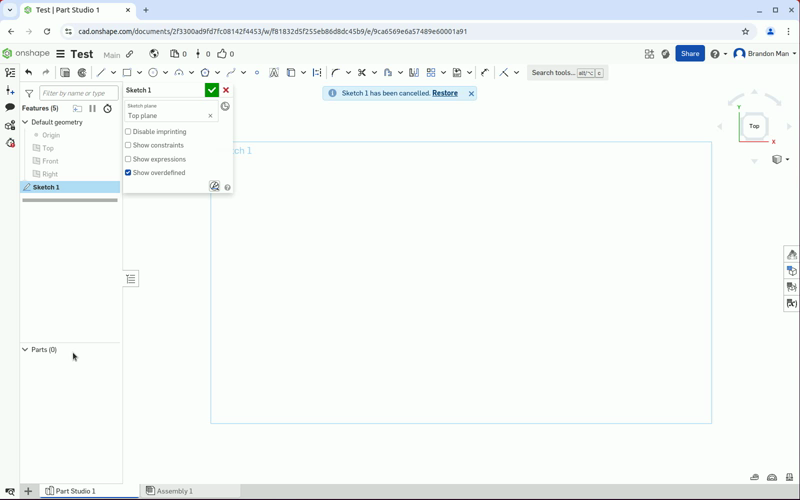
key(y)
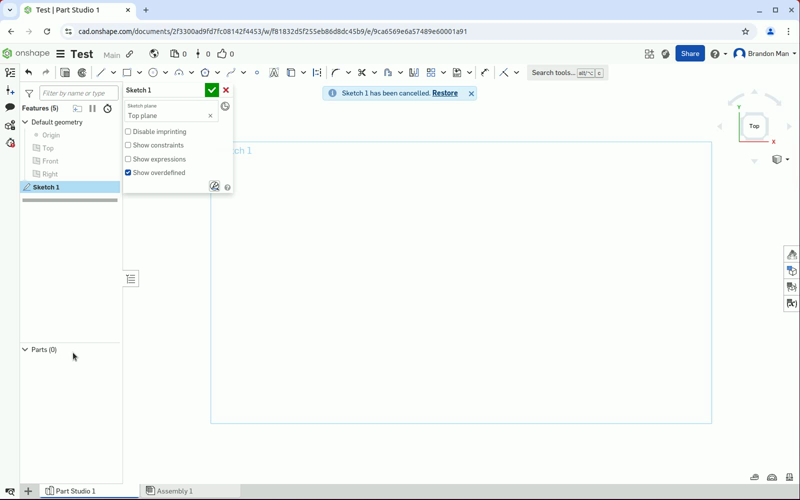
key(l)
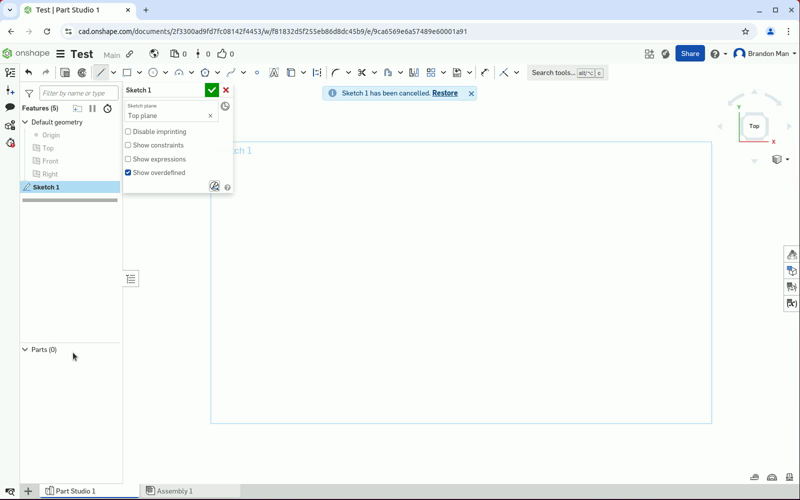
key_down(shift)
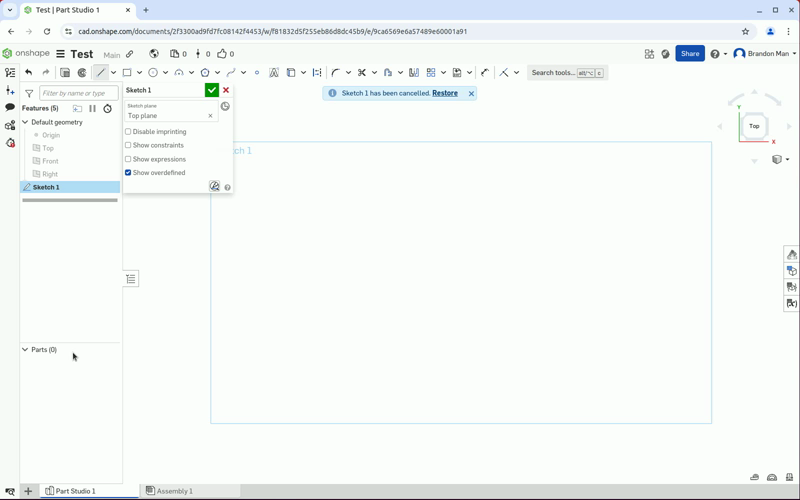
mouse_move(374, 395)
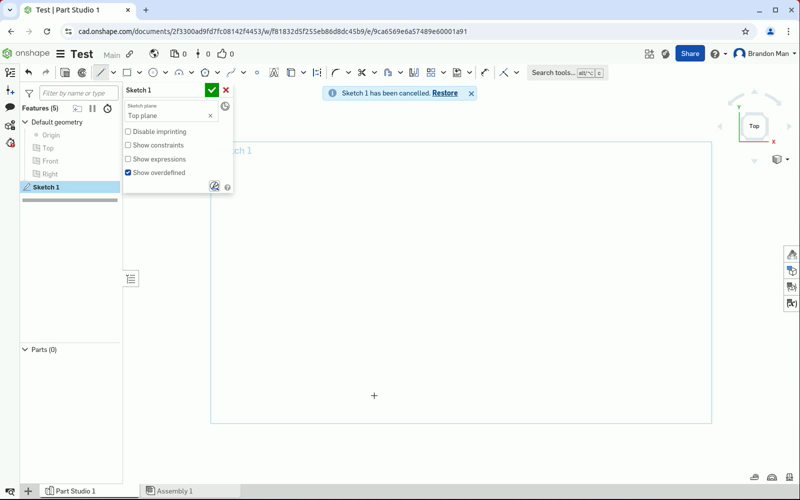
click(374, 395)
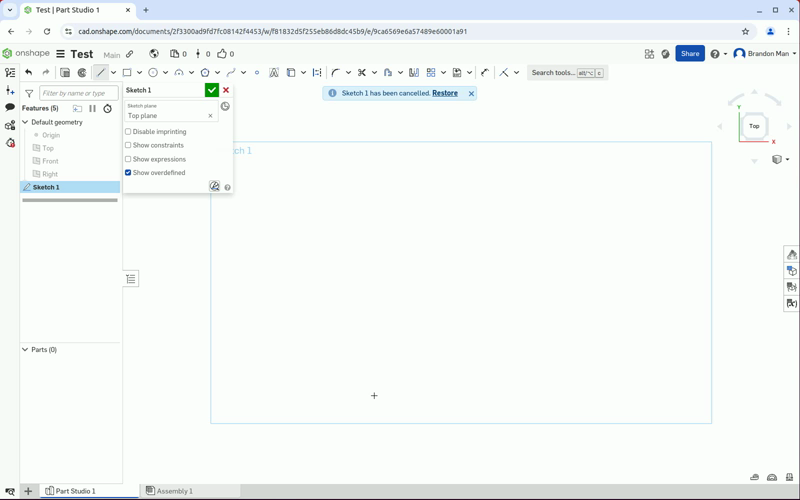
key_up(shift)
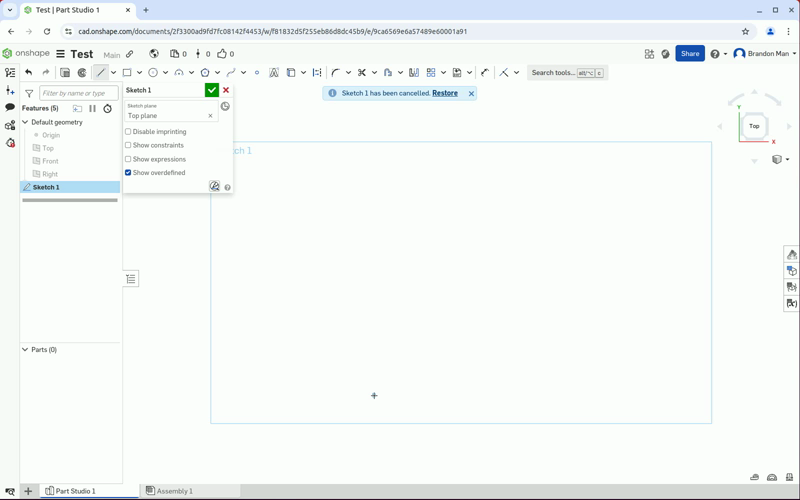
key_down(shift)
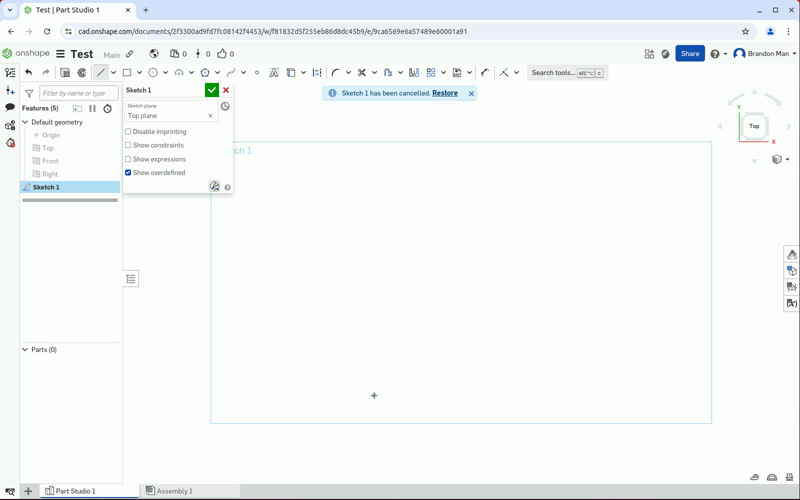
mouse_move(546, 395)
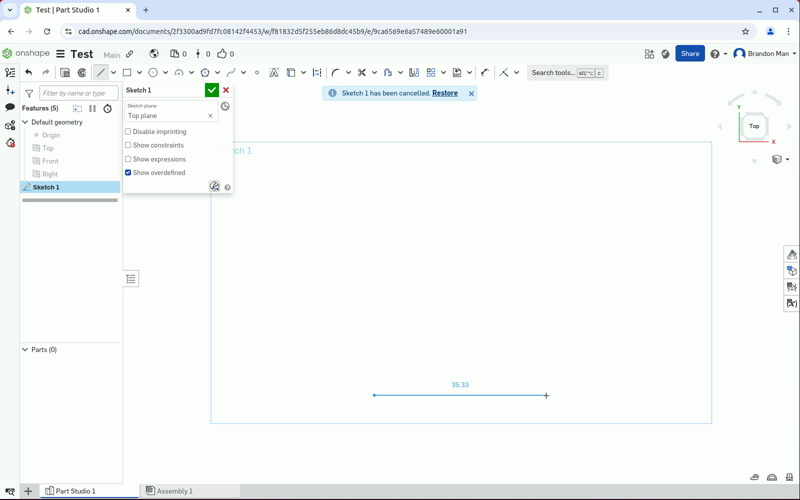
click(546, 395)
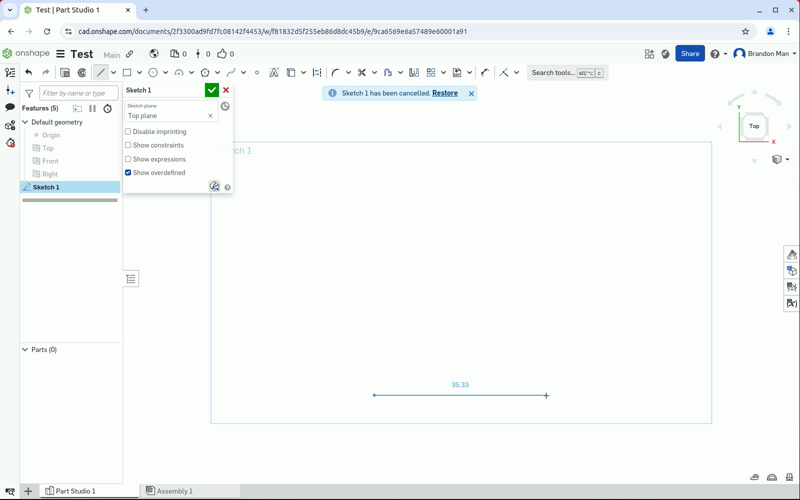
key_up(shift)
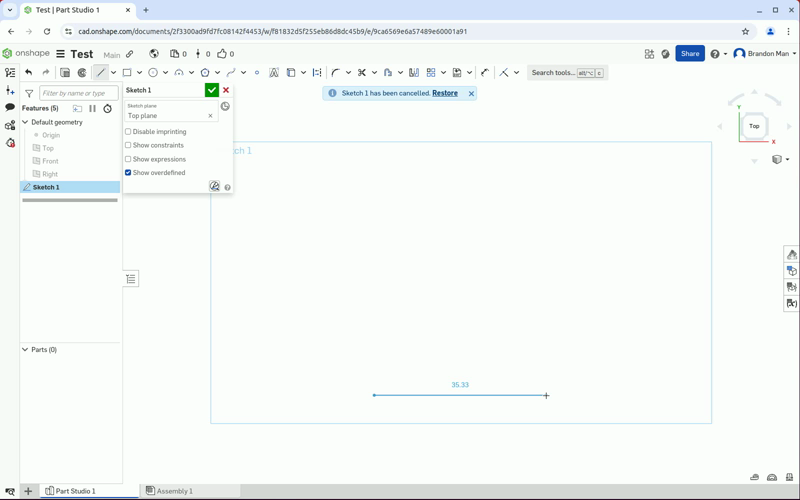
key_down(shift)
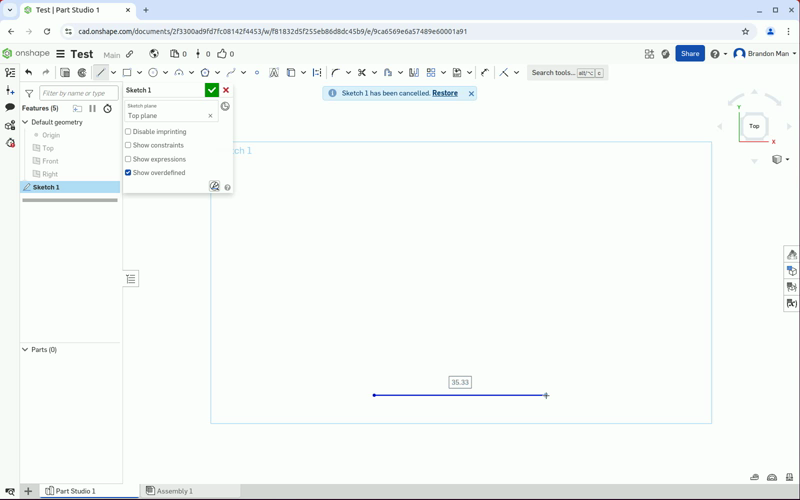
mouse_move(546, 171)
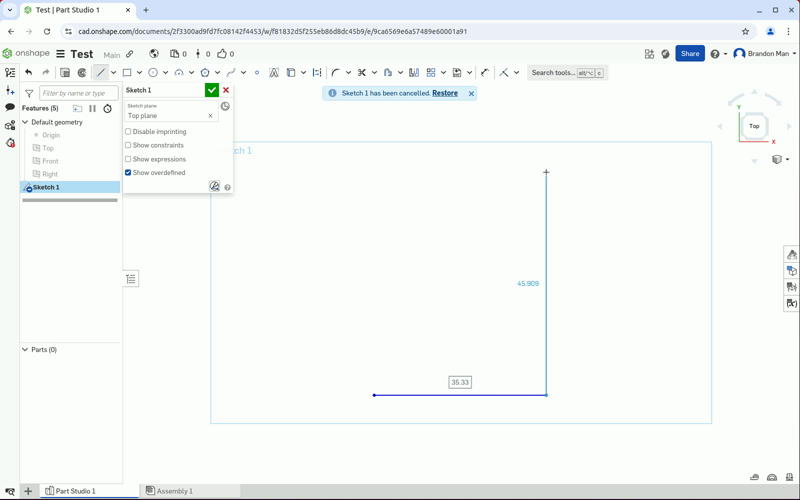
click(546, 171)
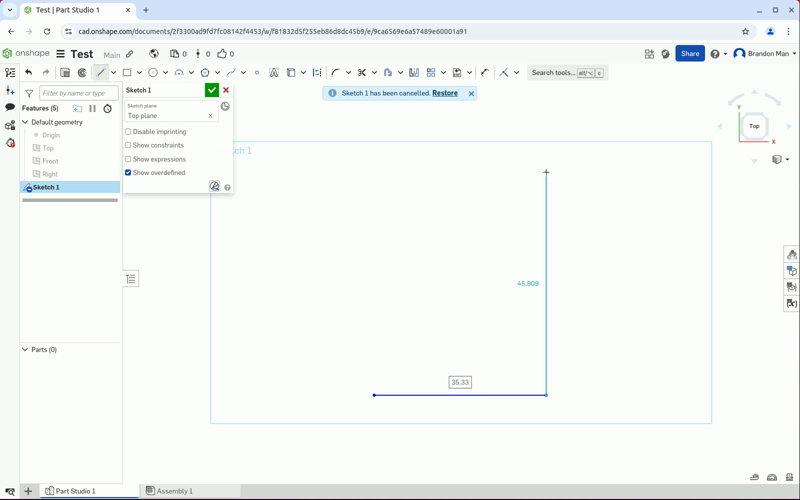
key_up(shift)
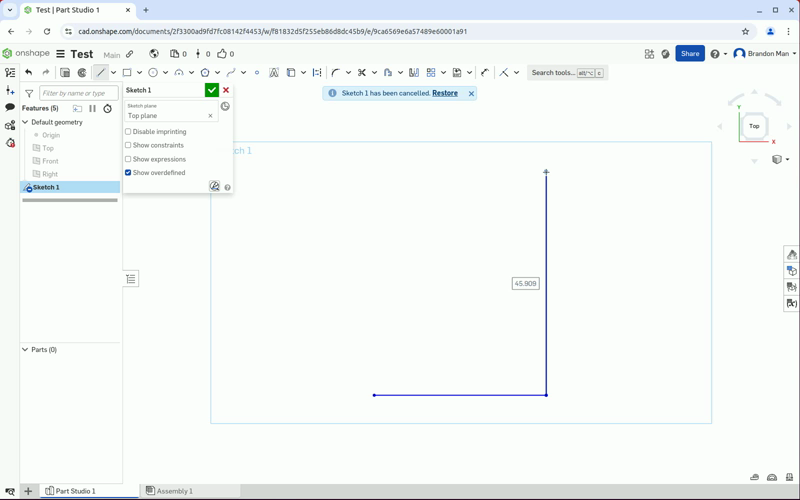
key_down(shift)
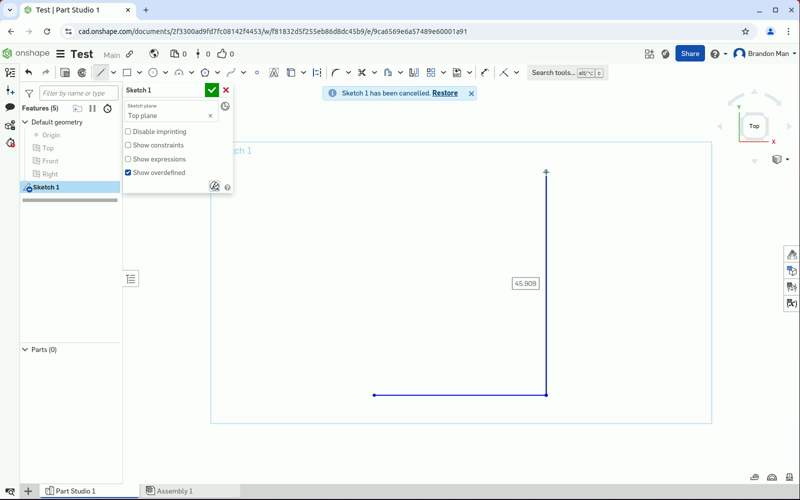
mouse_move(374, 171)
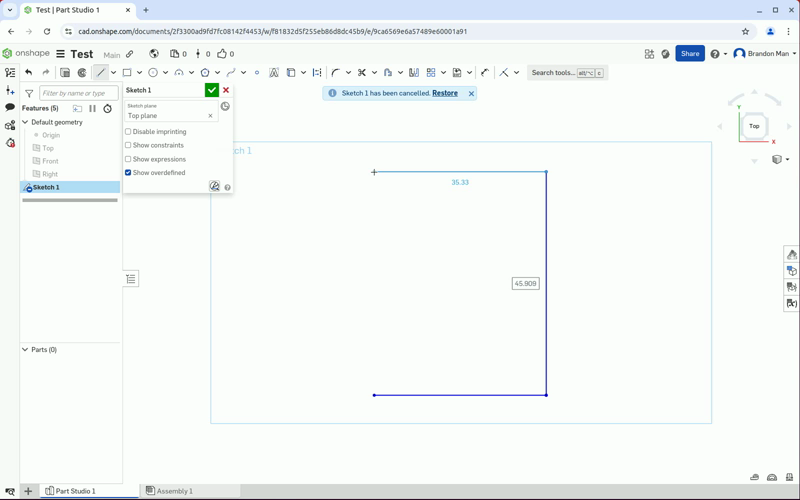
click(374, 171)
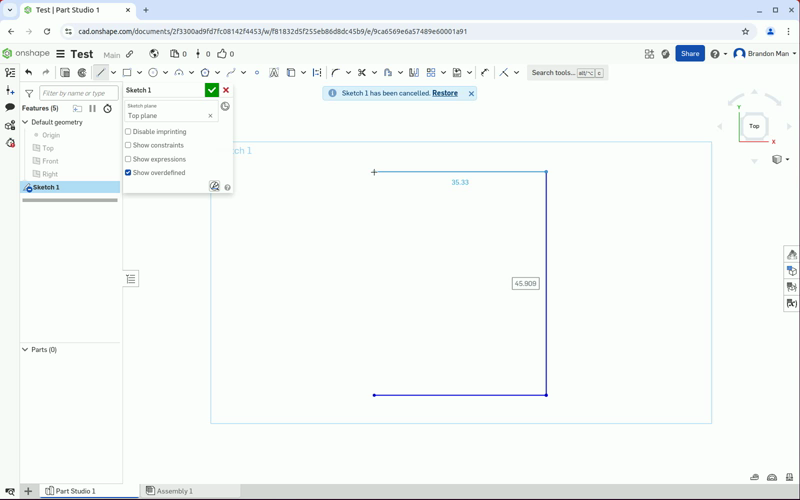
key_up(shift)
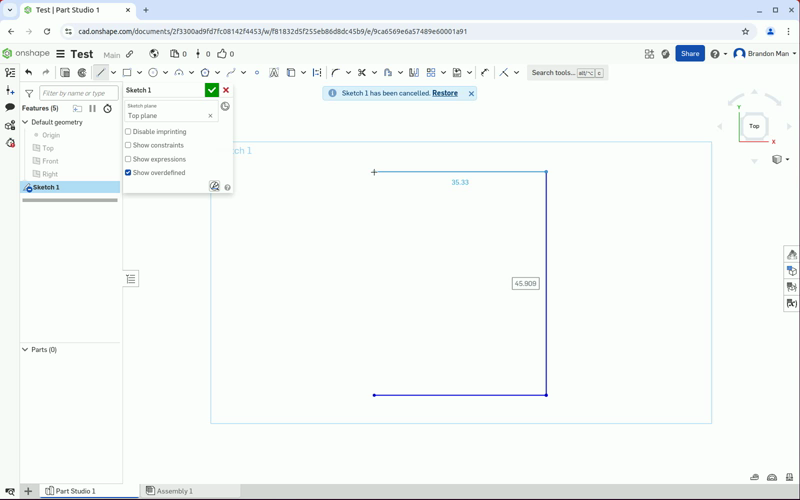
key_down(shift)
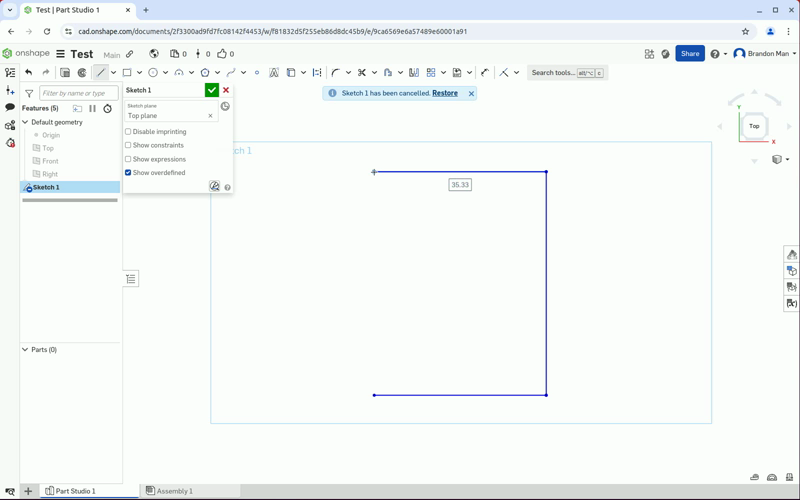
mouse_move(374, 395)
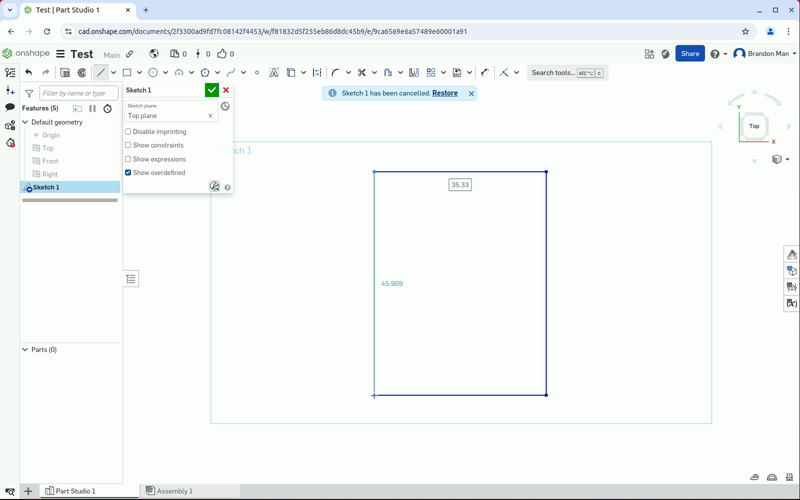
key_up(shift)
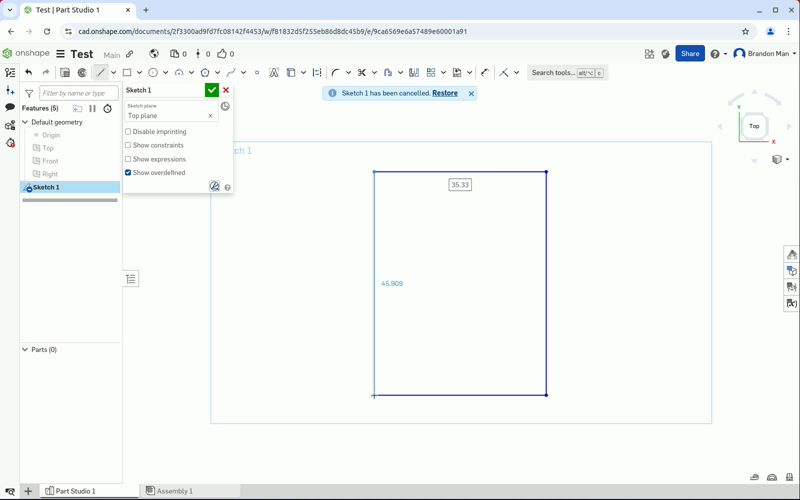
click(374, 395)
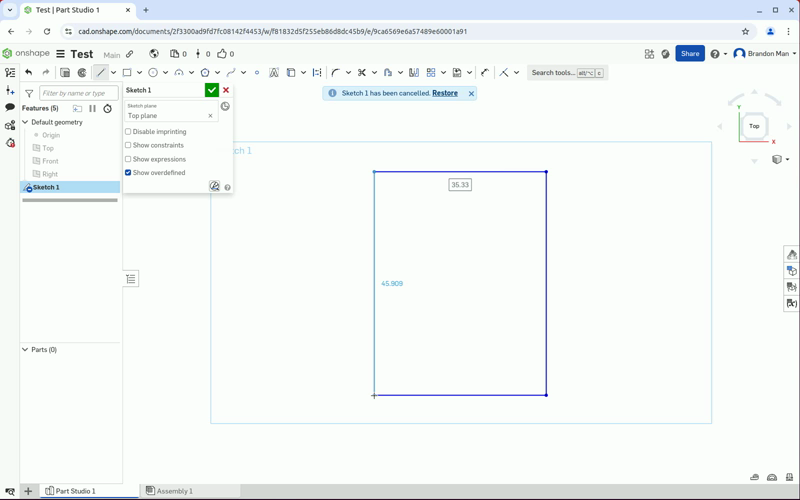
key(esc)
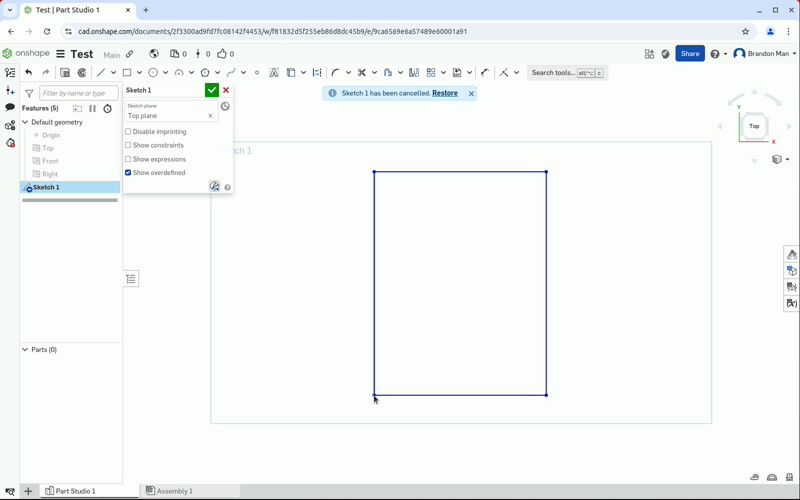
key(c)
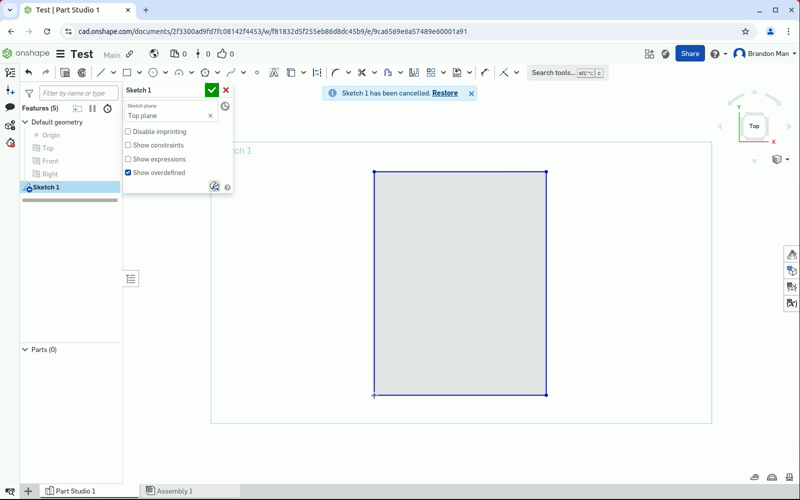
key_down(shift)
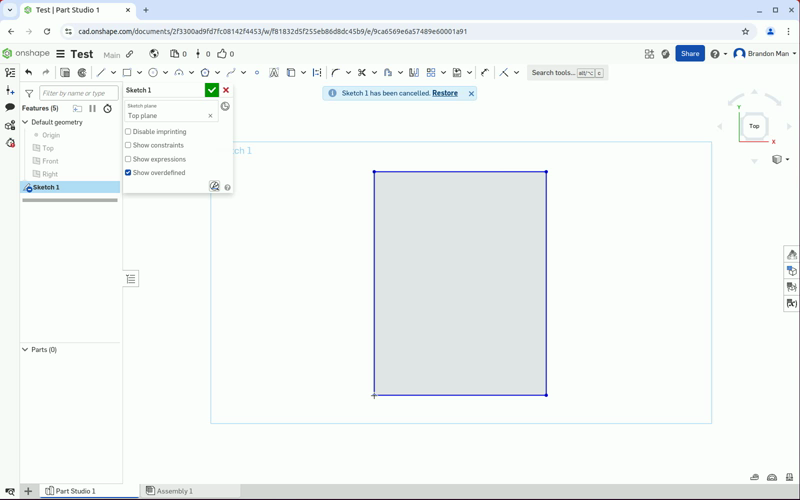
mouse_move(383, 386)
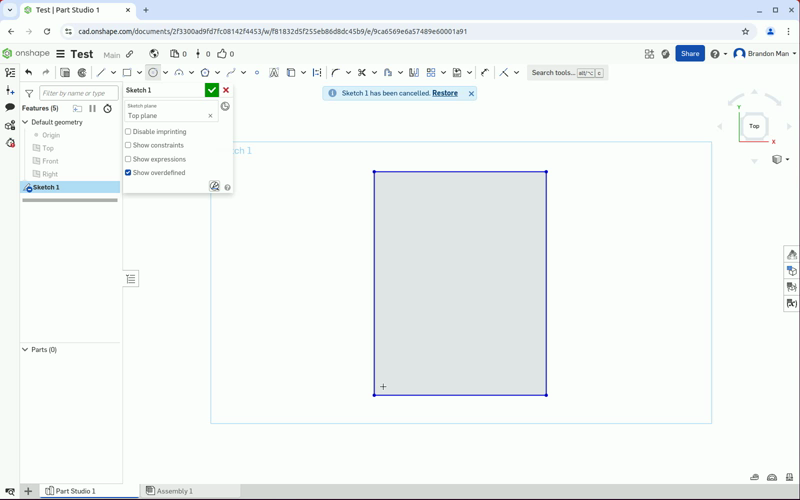
click(383, 386)
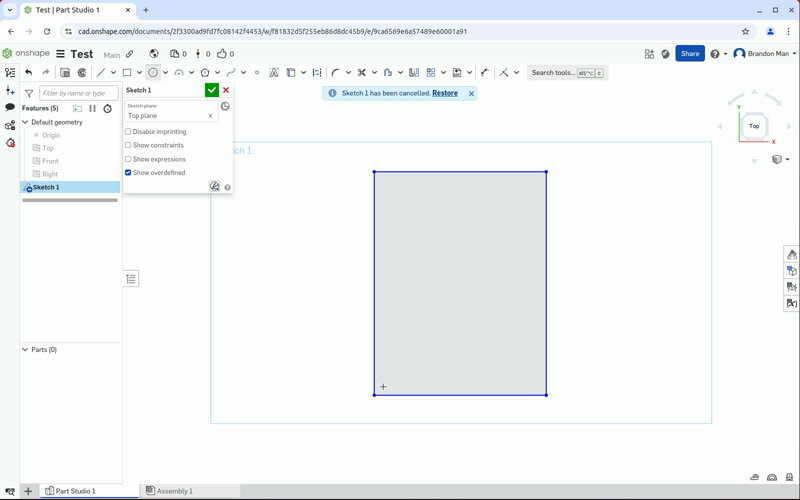
key_up(shift)
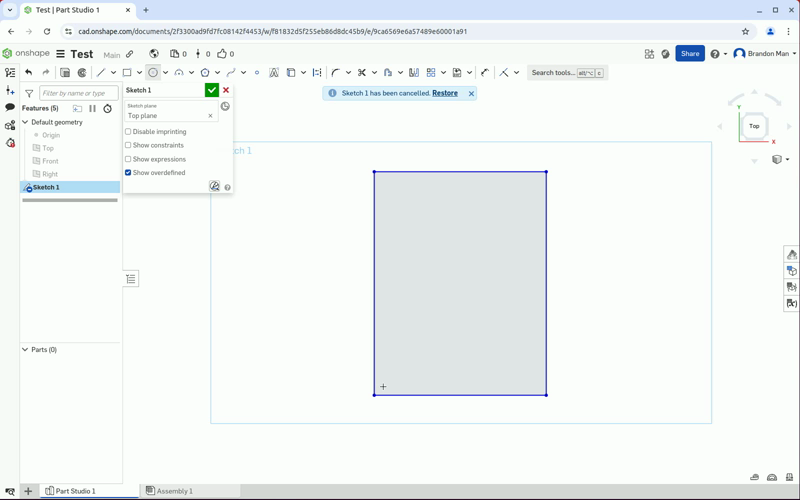
mouse_move(388, 386)
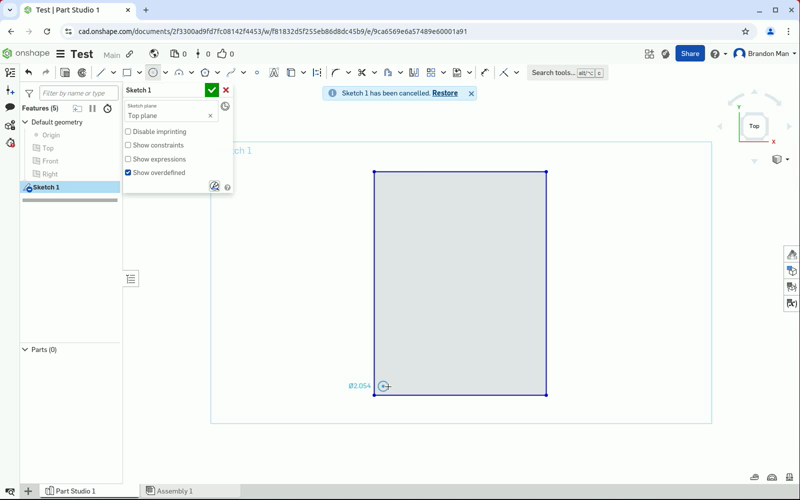
click(388, 386)
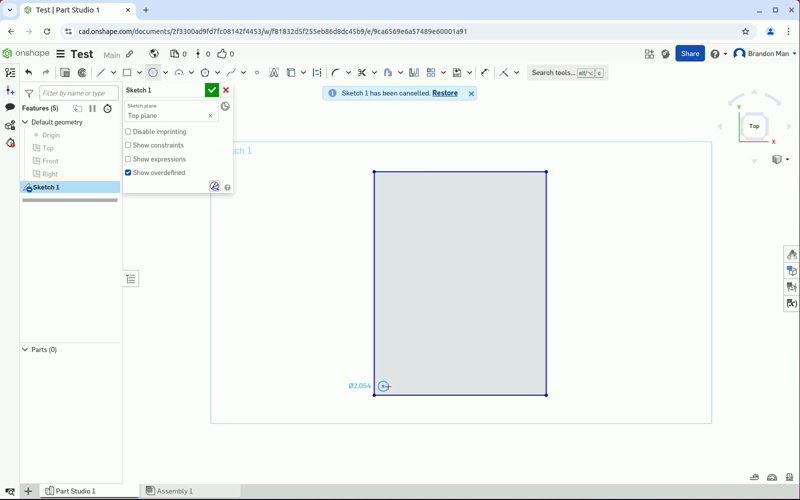
key(esc)
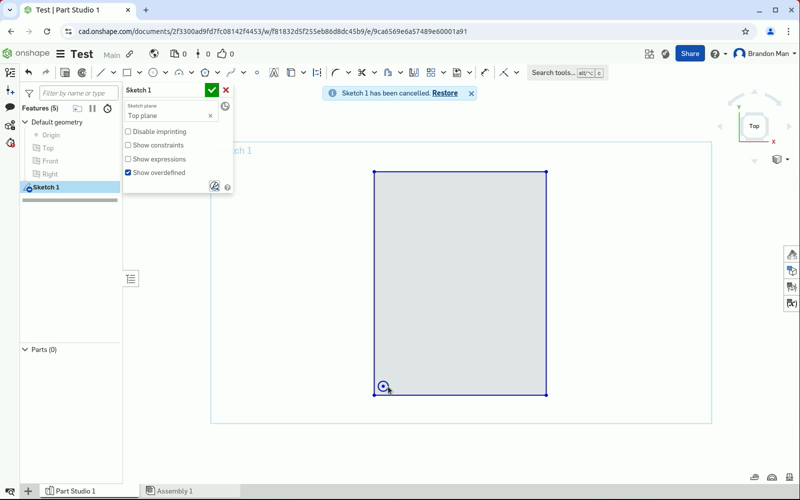
key(c)
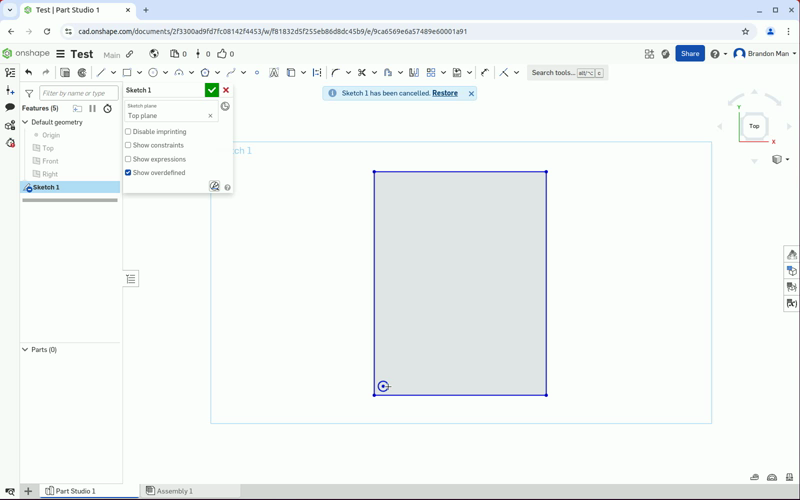
key_down(shift)
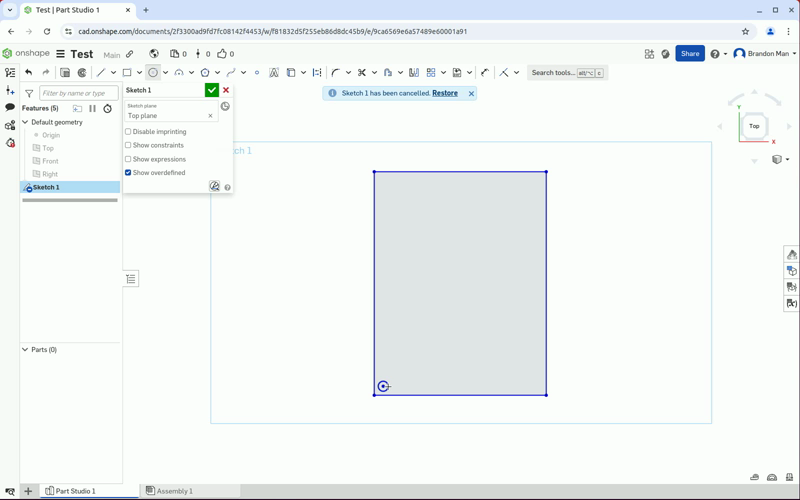
mouse_move(383, 180)
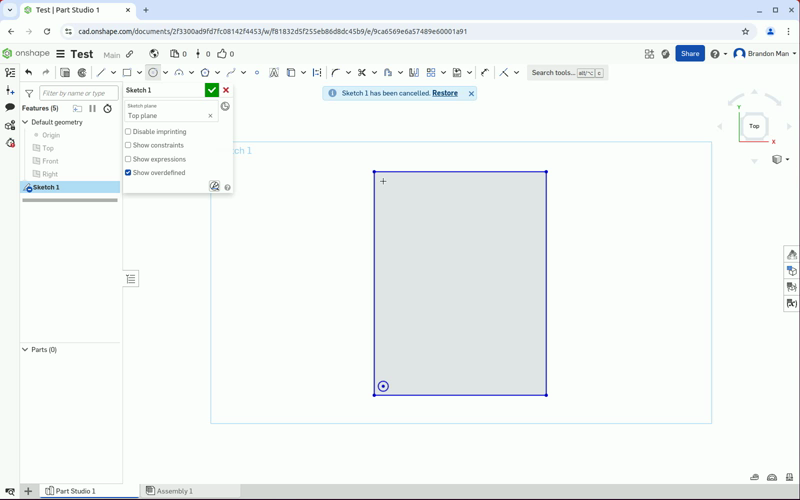
click(383, 180)
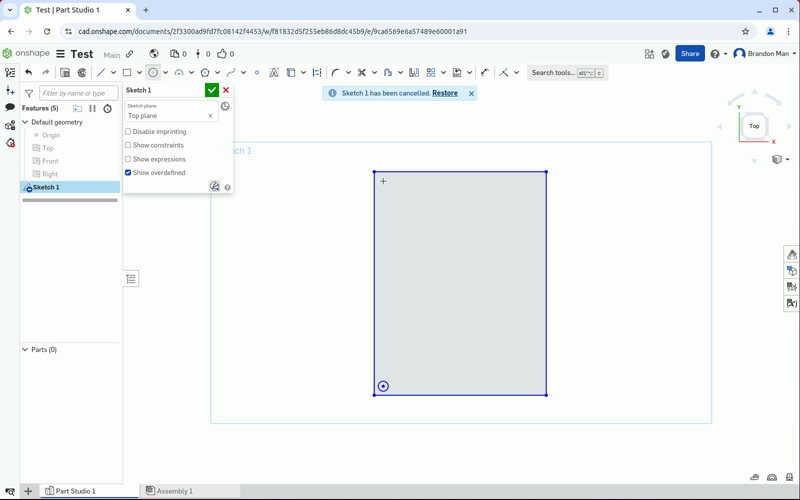
key_up(shift)
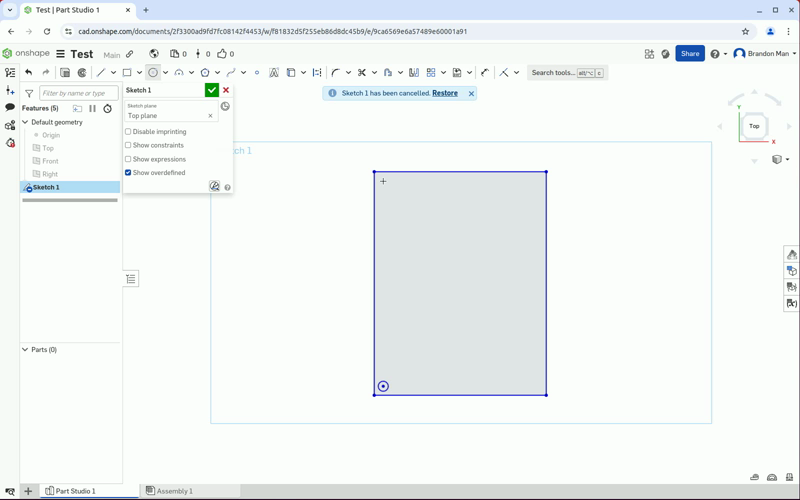
mouse_move(388, 180)
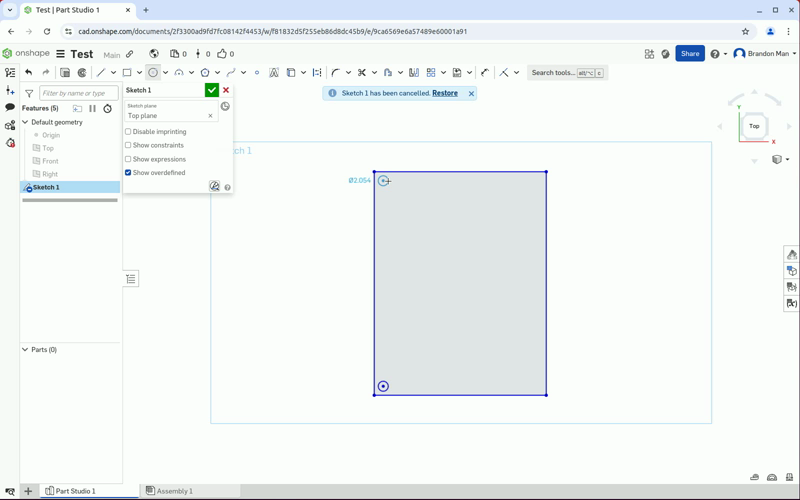
click(388, 180)
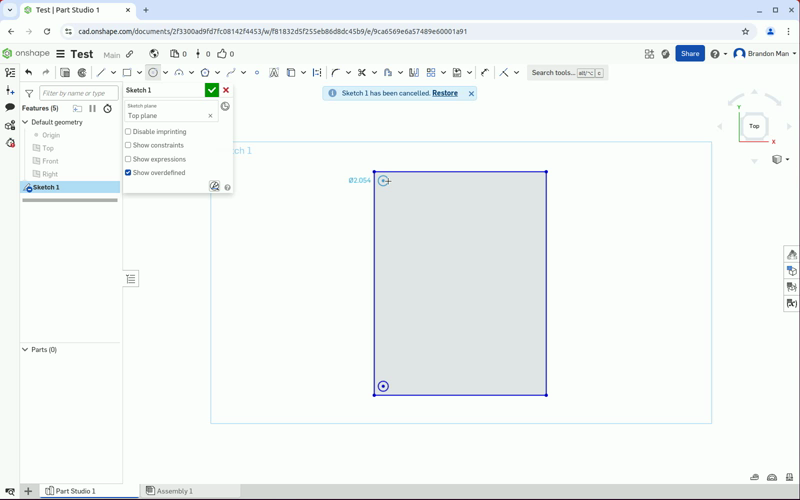
key(esc)
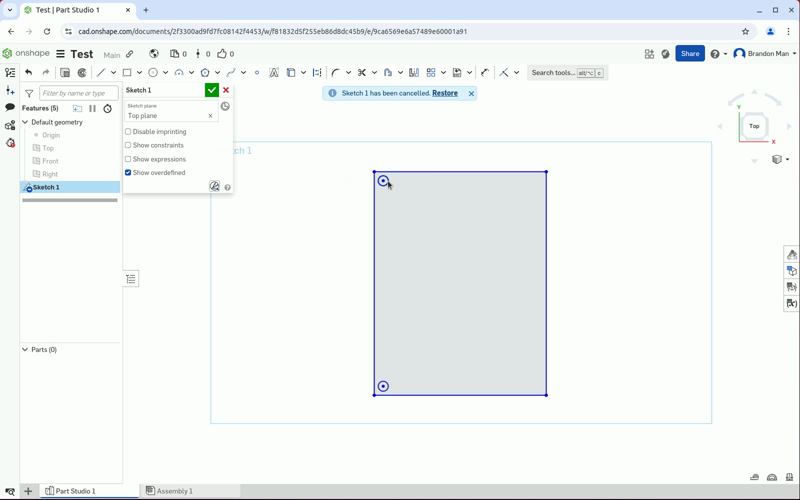
key(l)
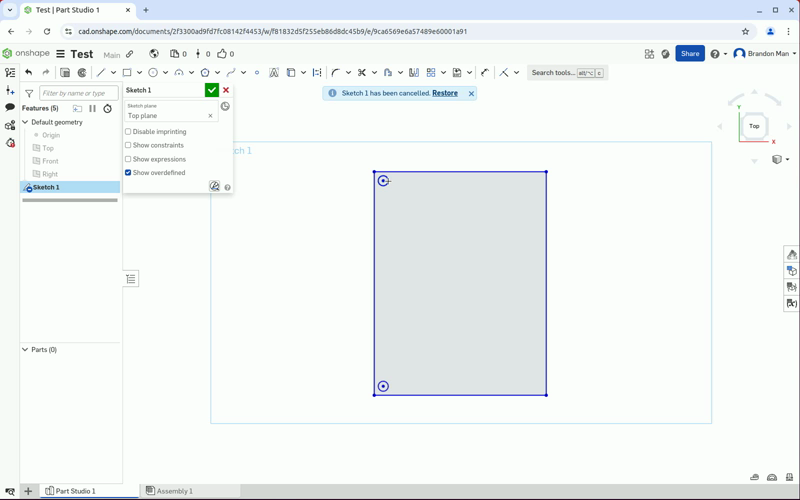
key_down(shift)
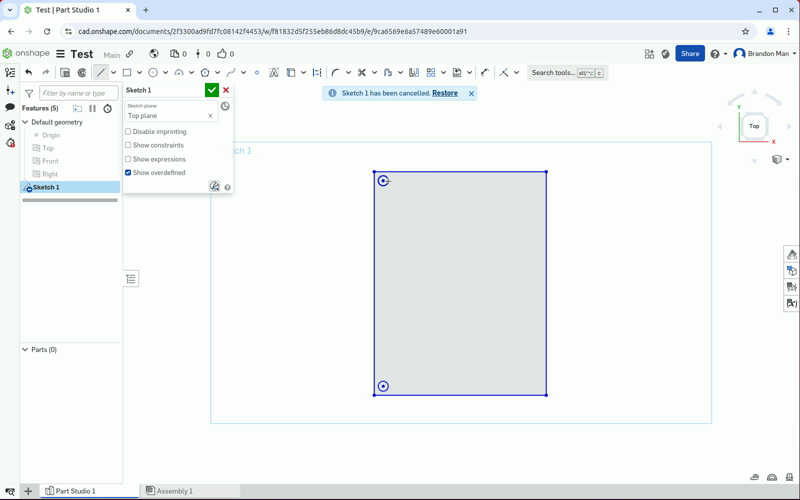
mouse_move(411, 298)
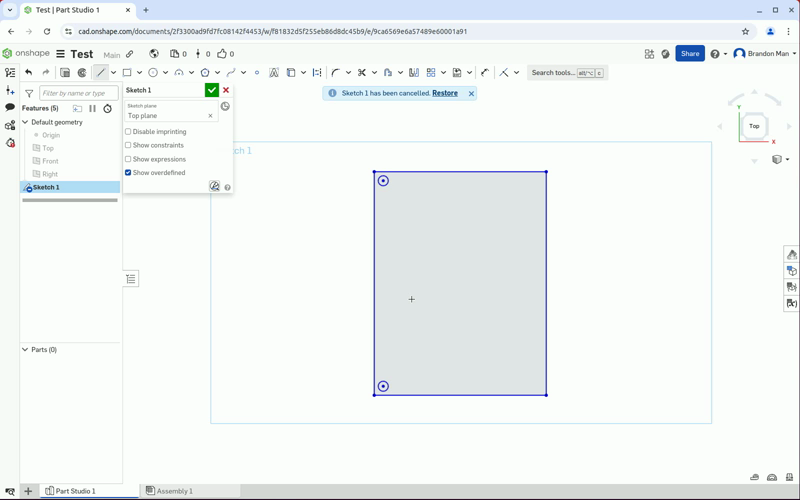
click(411, 298)
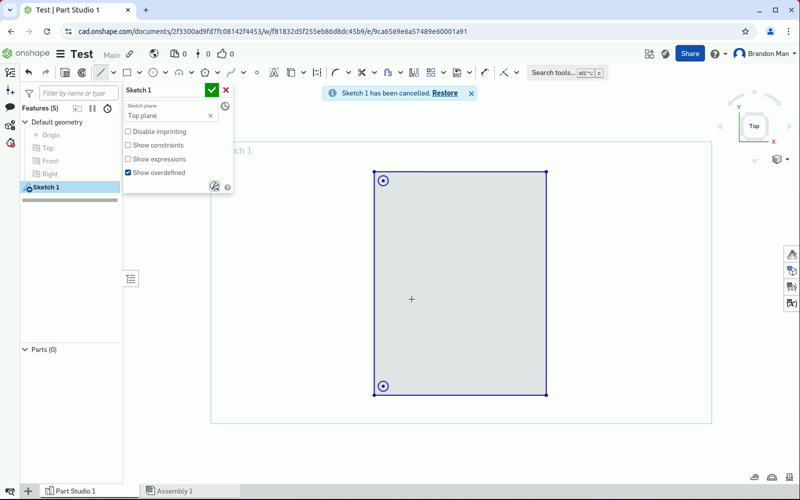
key_up(shift)
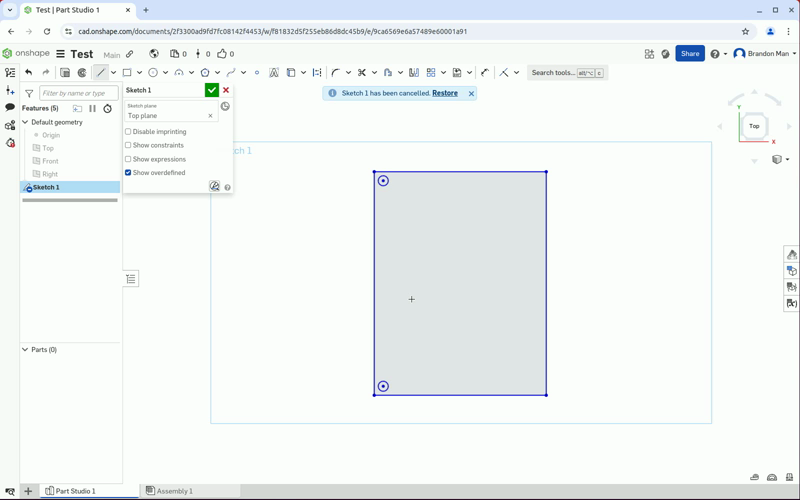
key_down(shift)
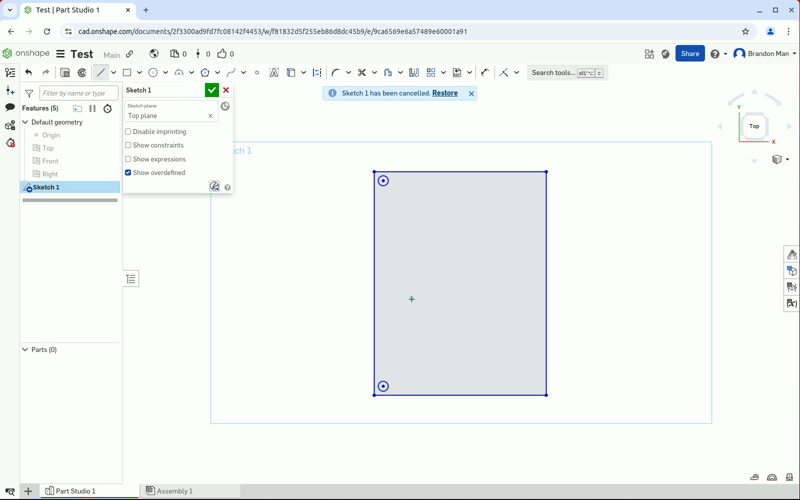
mouse_move(441, 298)
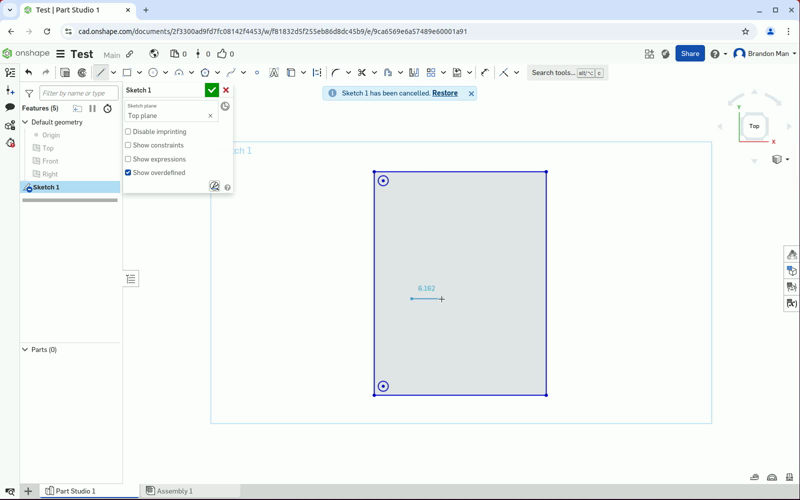
mouse_move(456, 298)
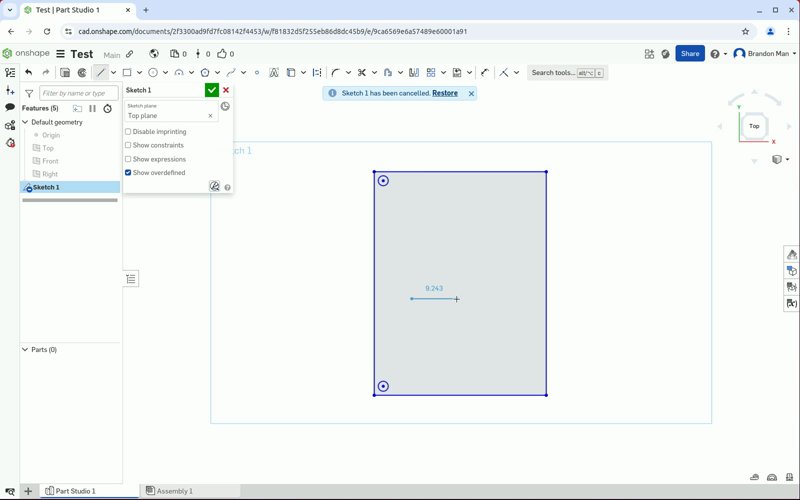
click(456, 298)
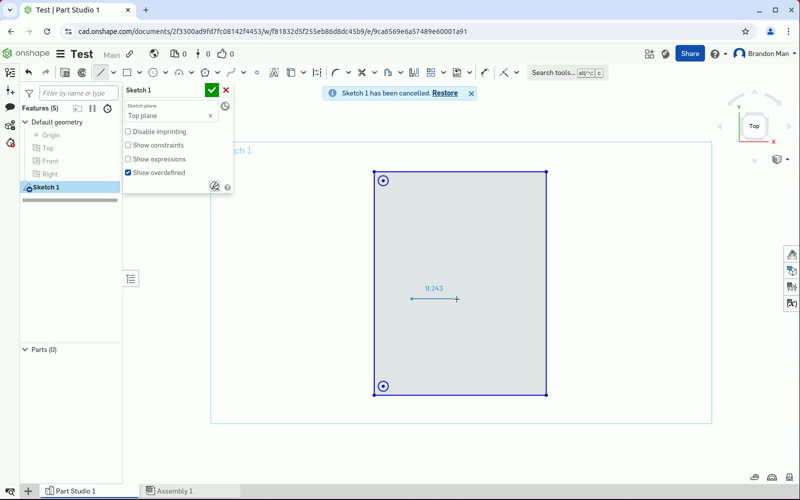
key_up(shift)
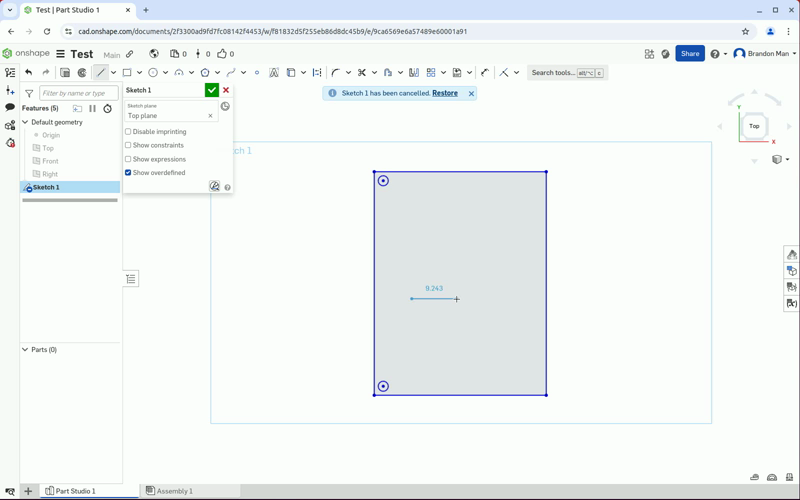
key_down(shift)
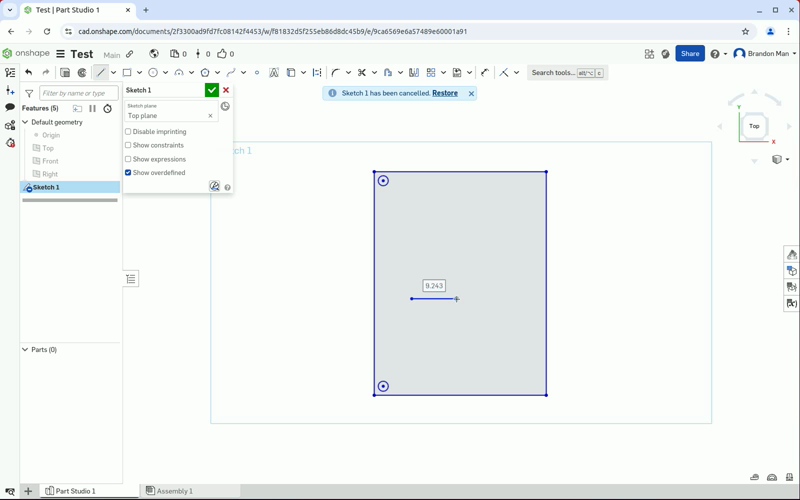
mouse_move(486, 298)
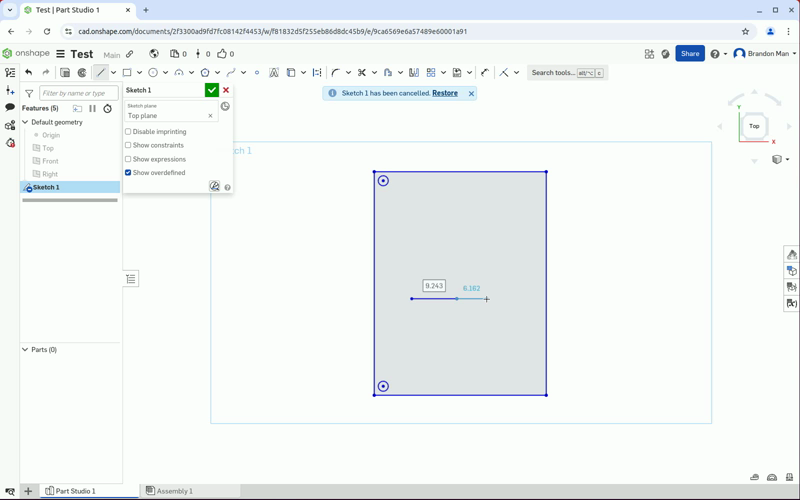
mouse_move(456, 251)
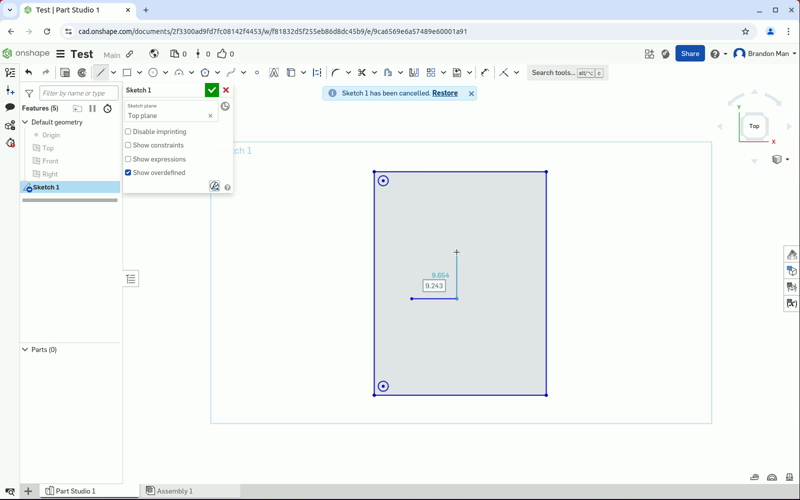
click(456, 251)
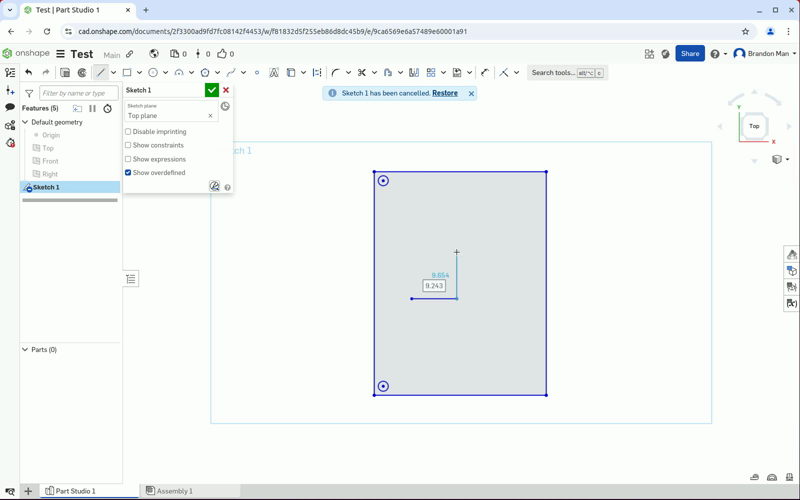
key_up(shift)
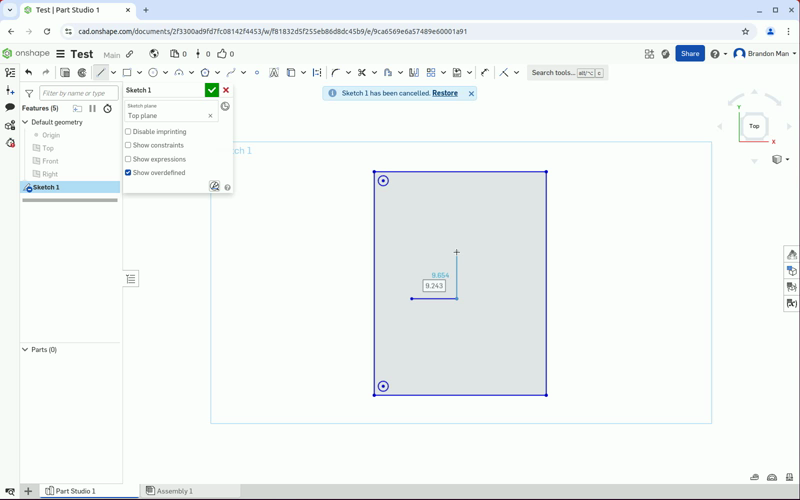
key_down(shift)
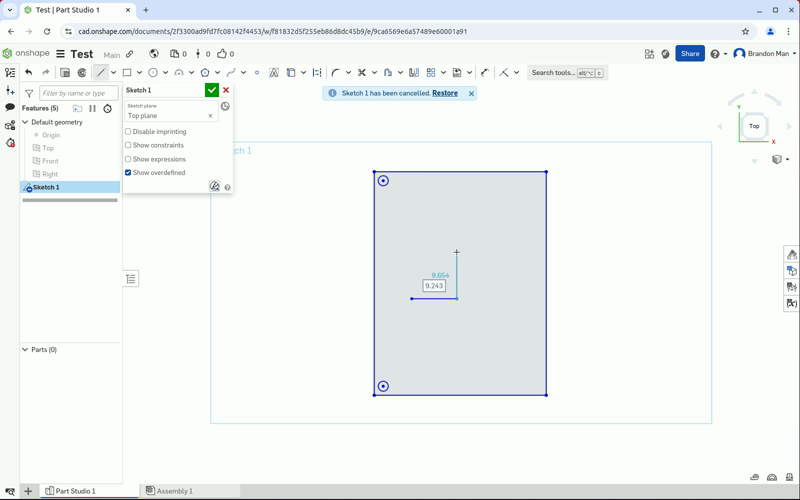
mouse_move(486, 251)
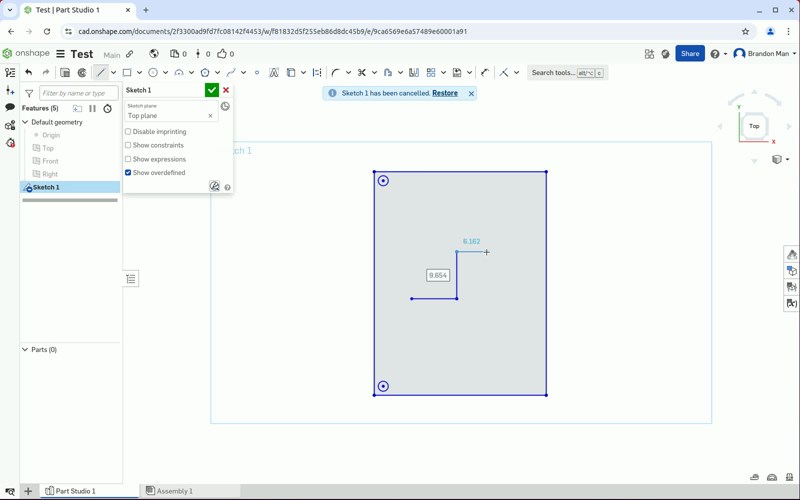
mouse_move(411, 251)
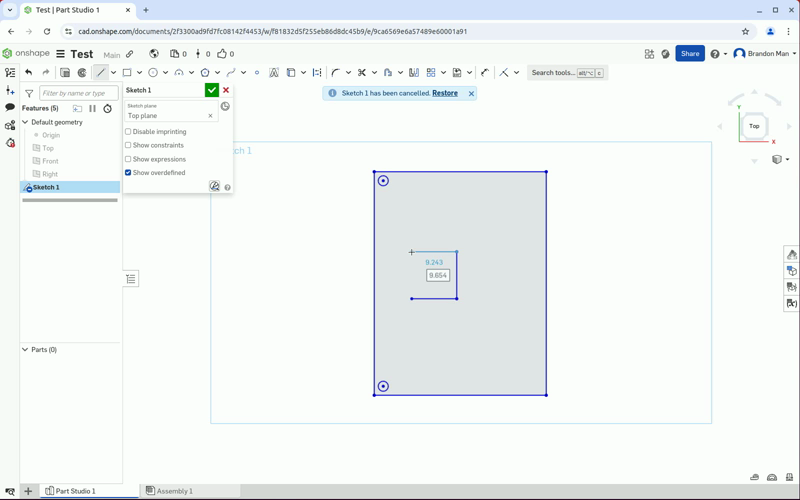
click(411, 251)
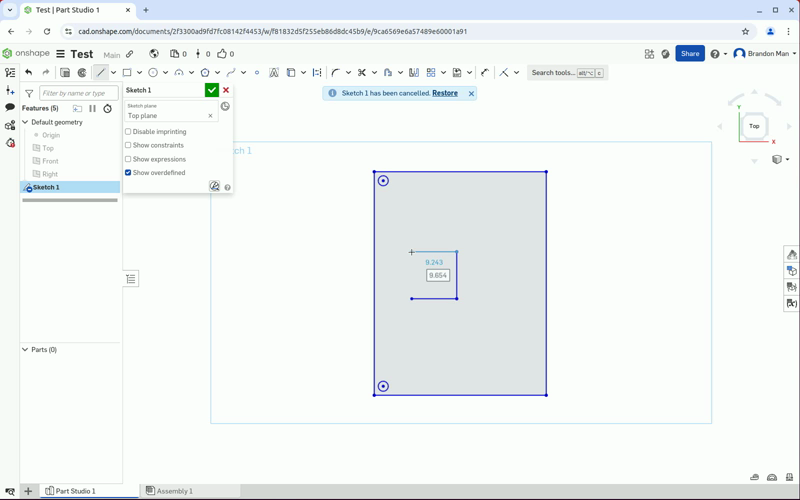
key_up(shift)
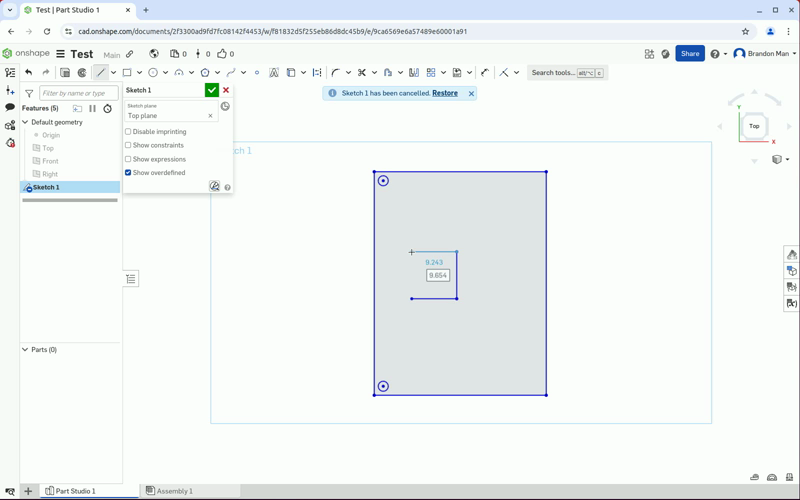
mouse_move(441, 251)
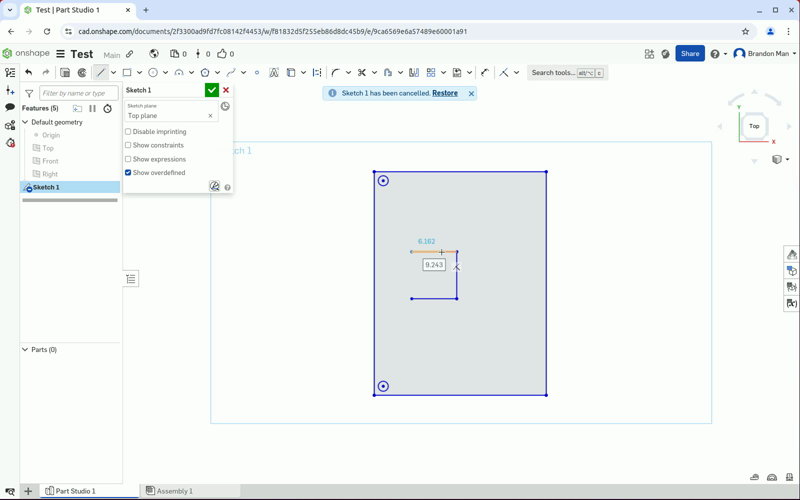
key_down(shift)
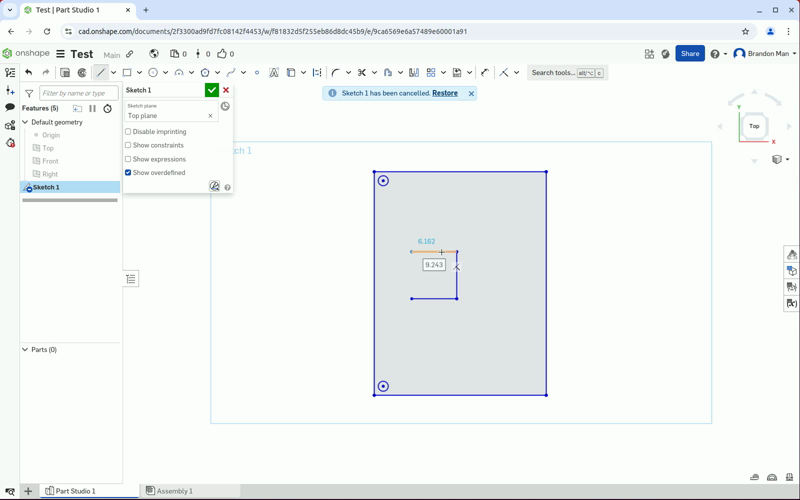
mouse_move(411, 298)
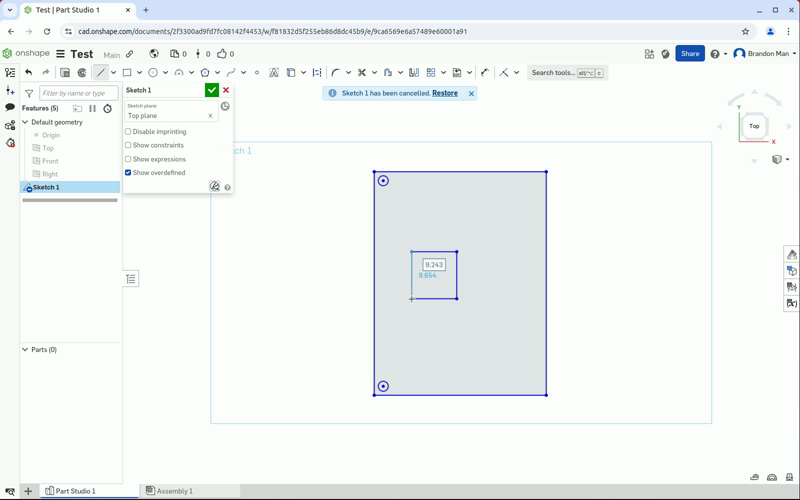
key_up(shift)
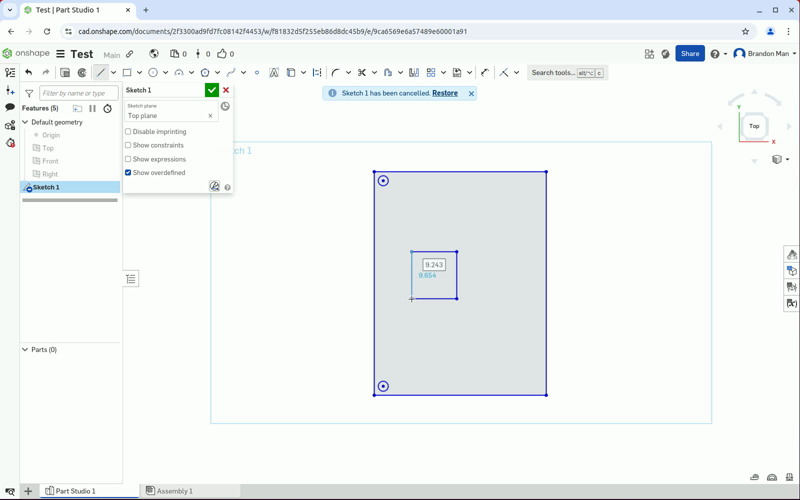
click(411, 298)
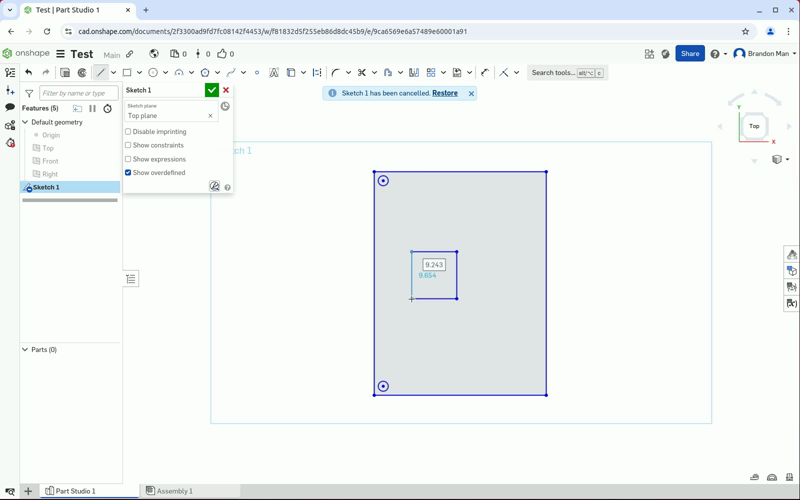
key(esc)
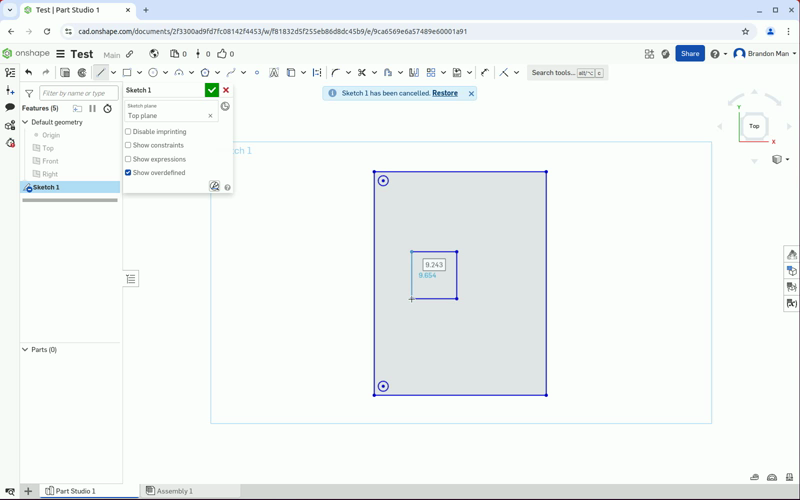
key(c)
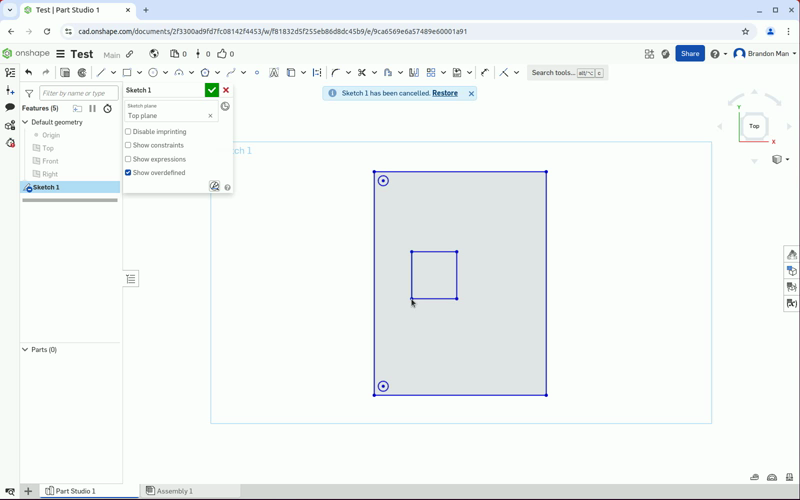
key_down(shift)
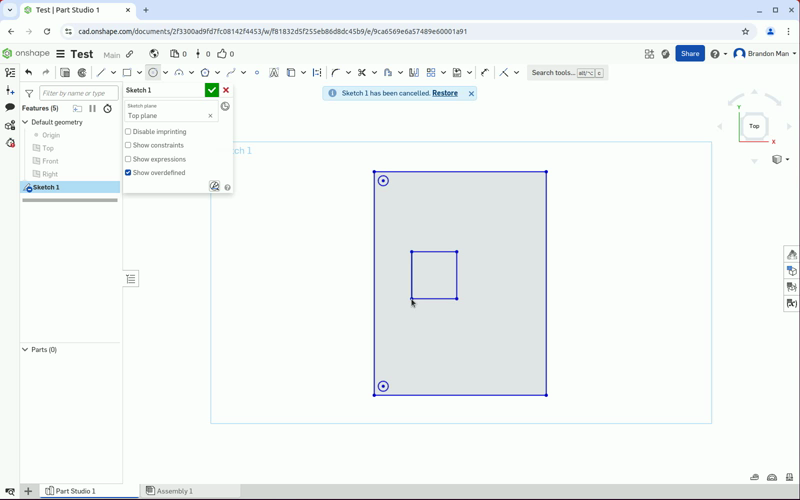
mouse_move(539, 386)
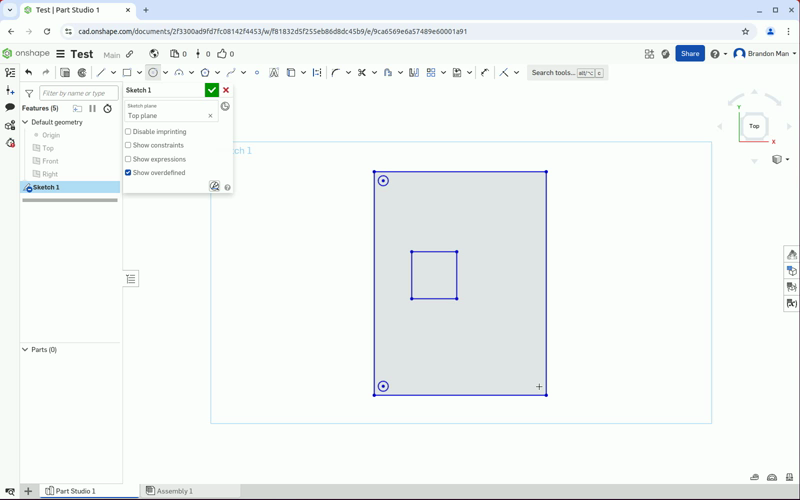
click(539, 386)
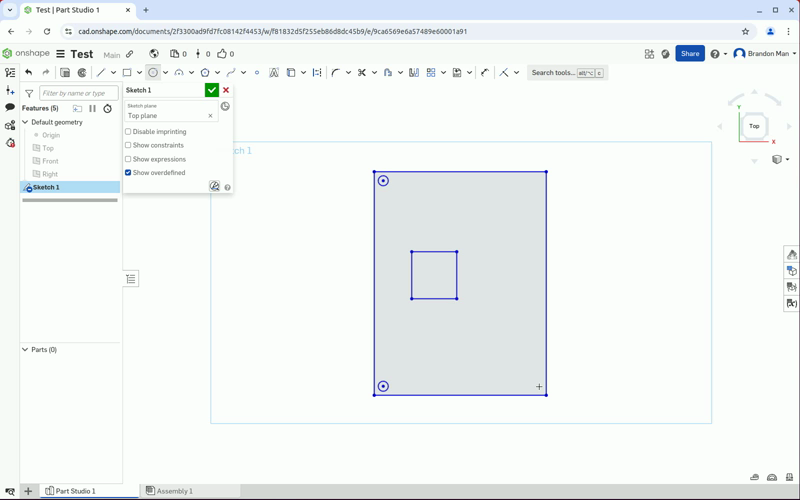
key_up(shift)
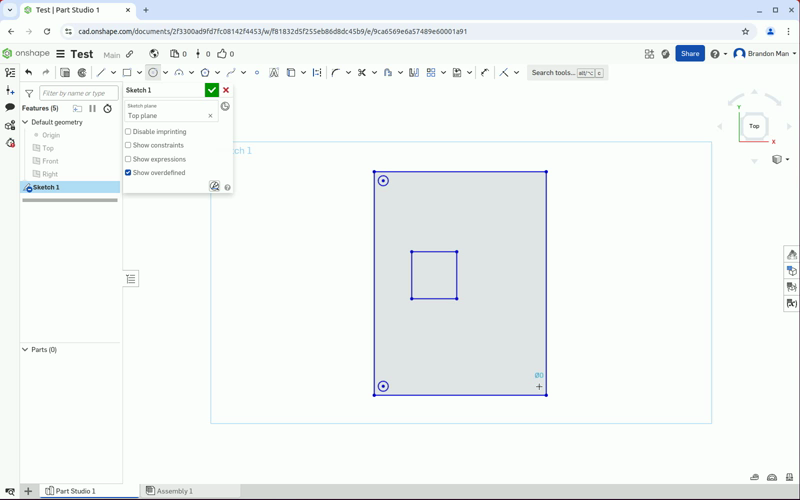
mouse_move(543, 386)
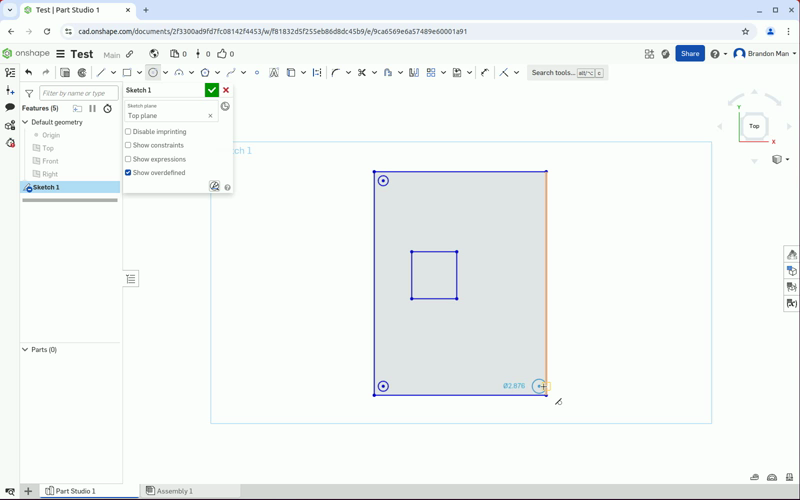
click(543, 386)
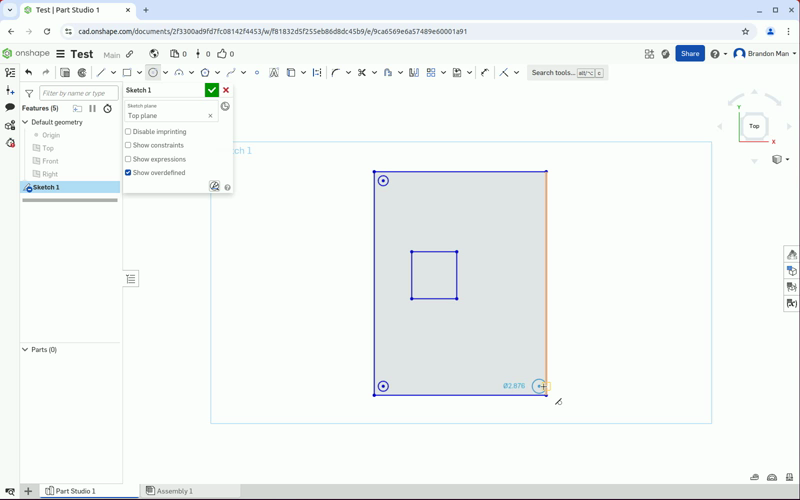
key(esc)
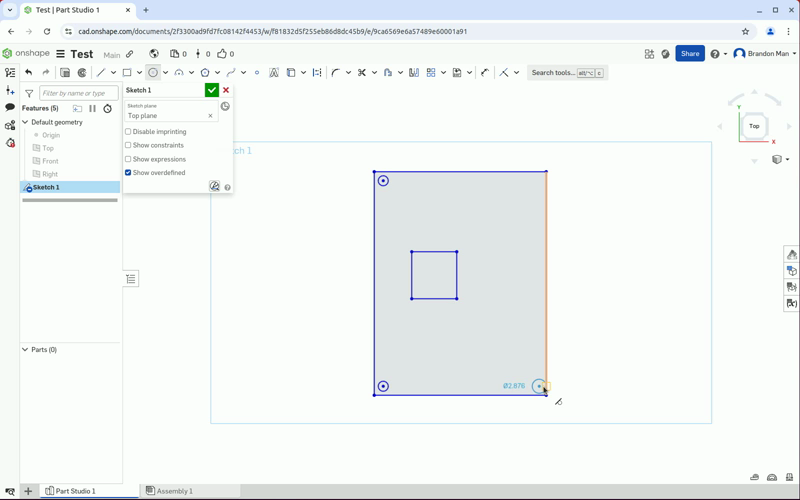
key(c)
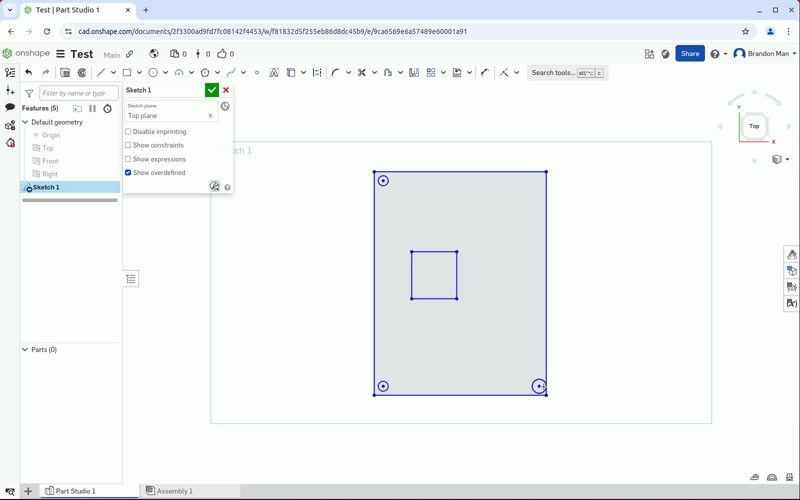
key_down(shift)
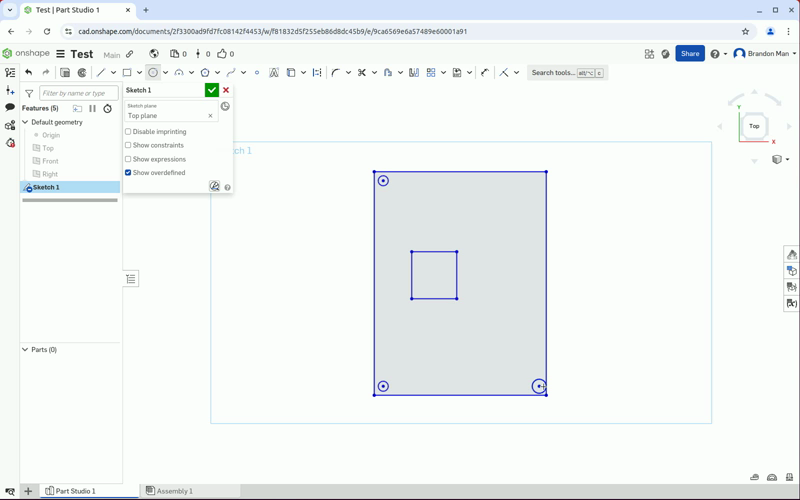
mouse_move(539, 180)
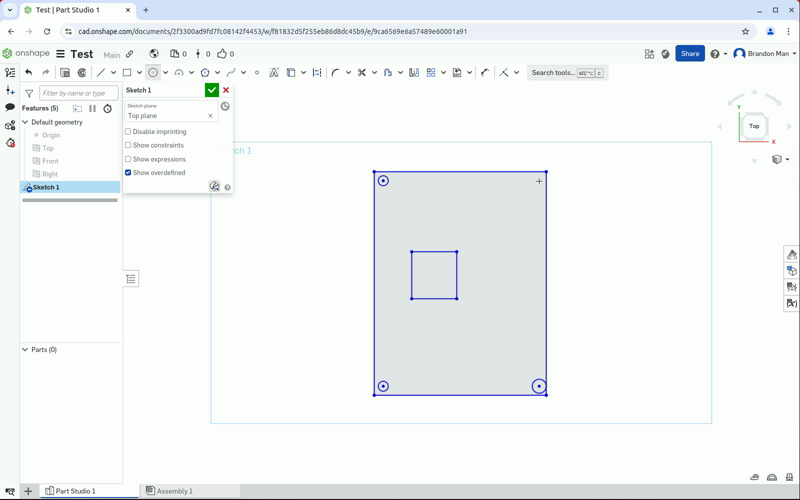
click(539, 180)
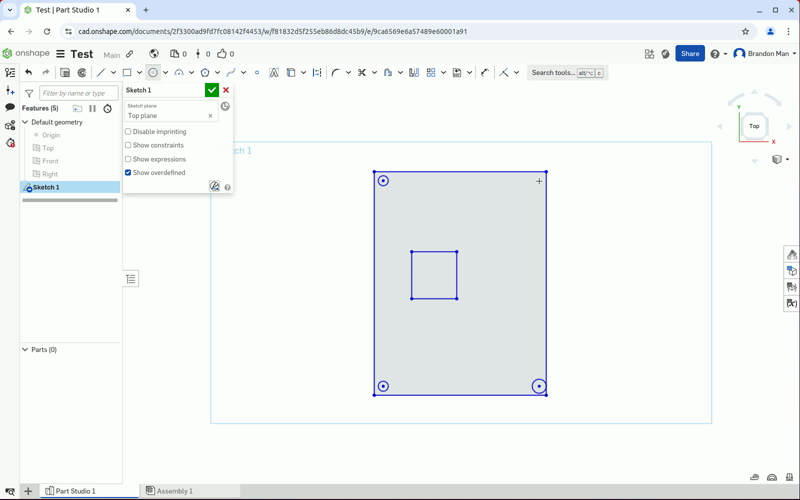
key_up(shift)
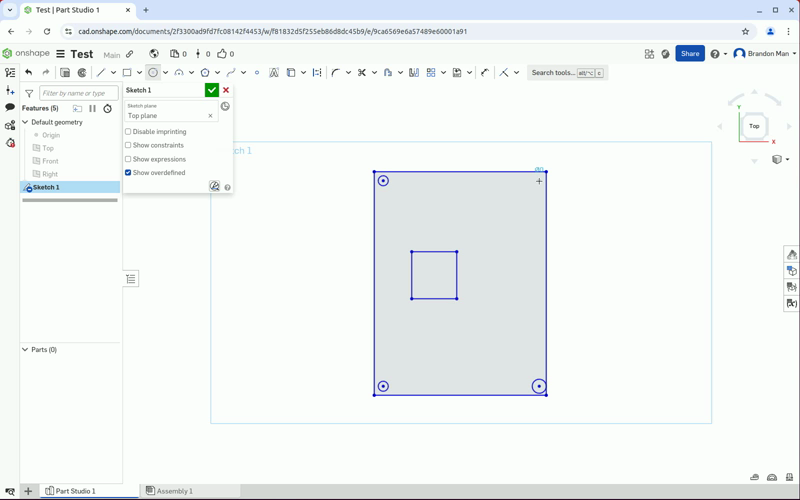
mouse_move(543, 180)
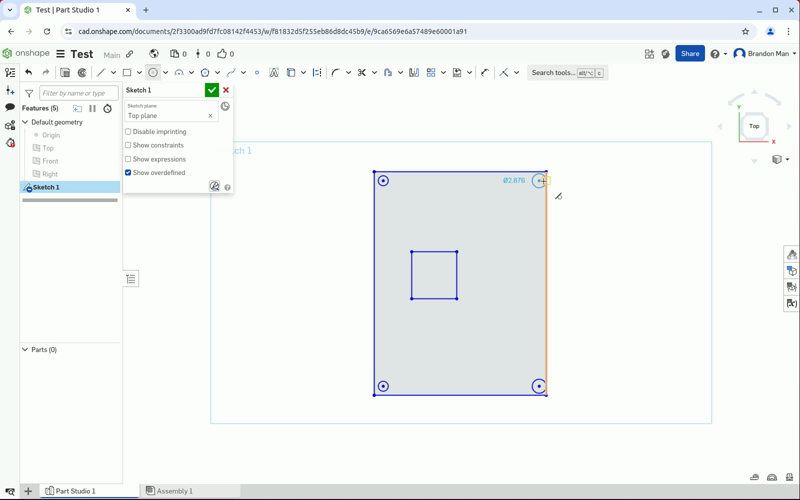
click(543, 180)
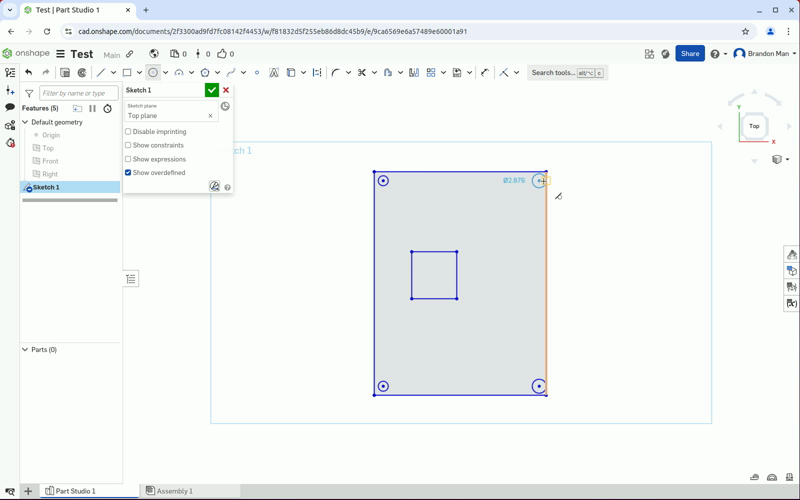
key(esc)
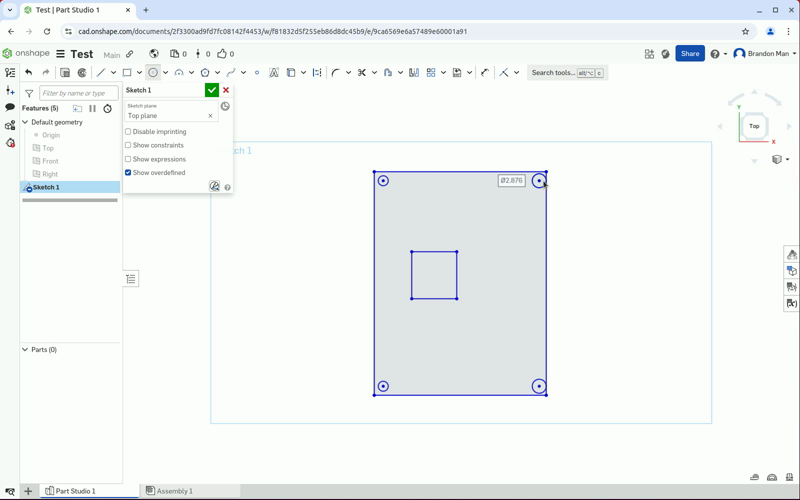
mouse_move(455, 219)
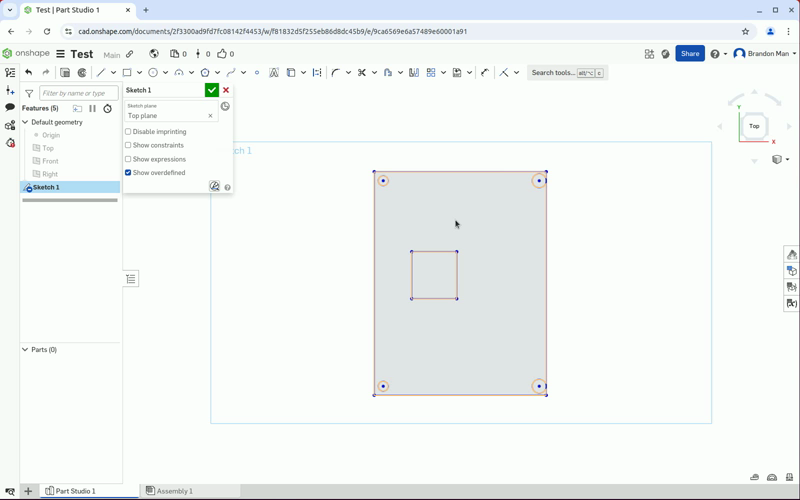
click(455, 219)
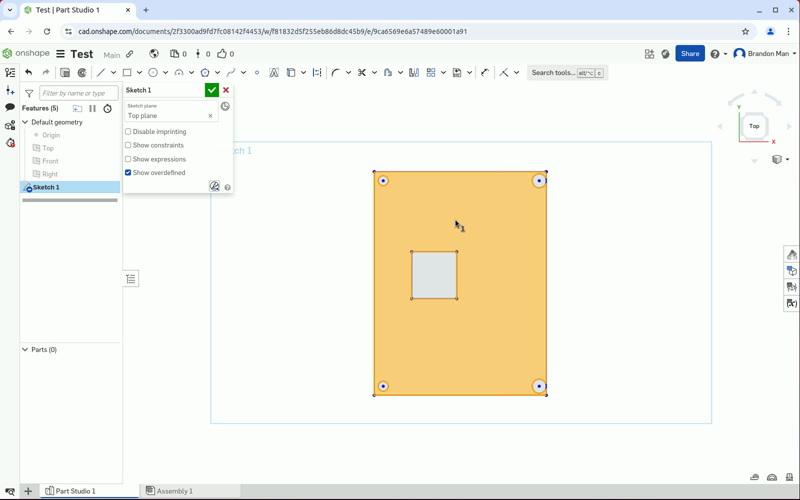
mouse_move(73, 352)
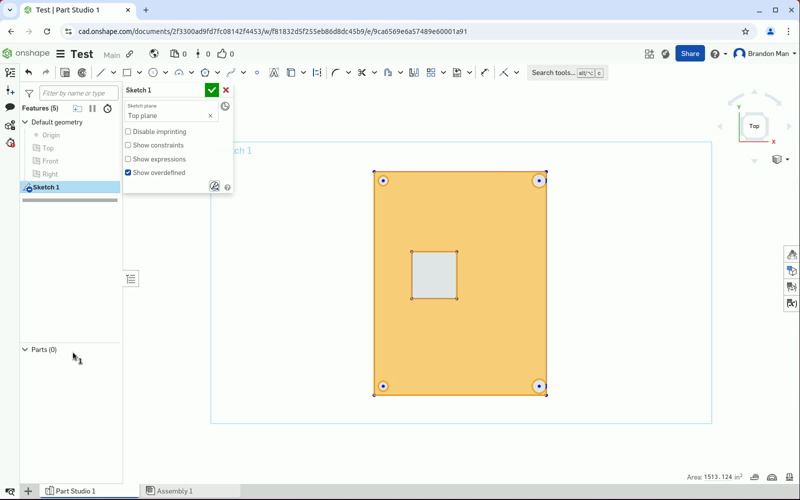
key(shift+y)
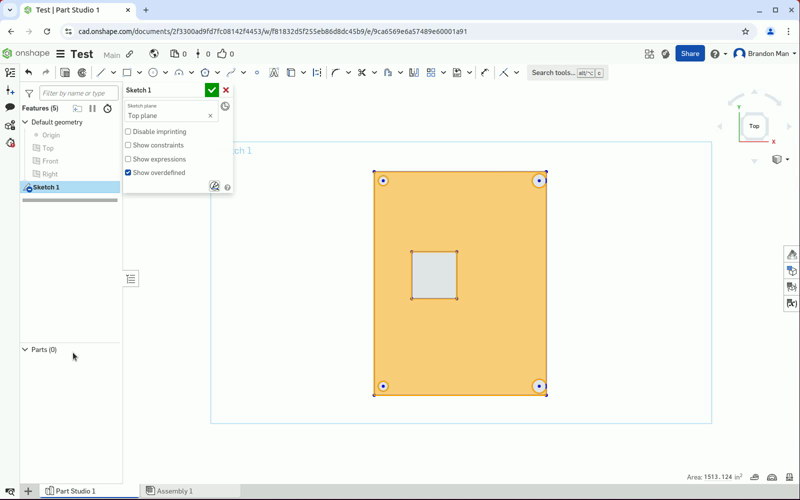
key(shift+e)
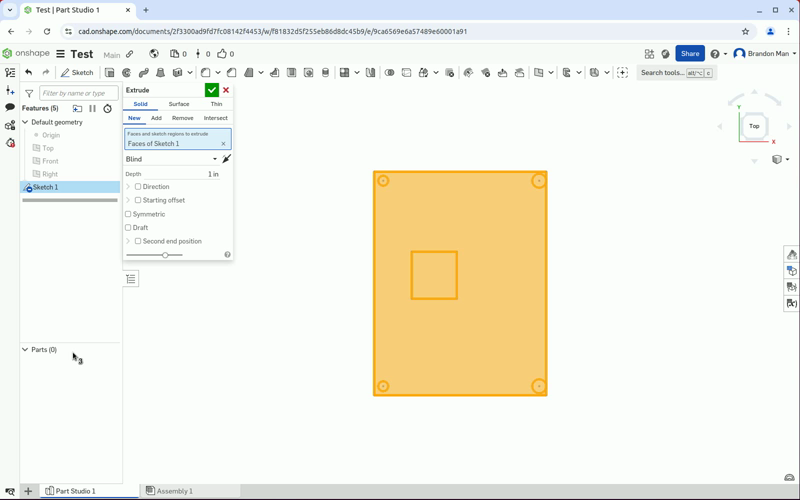
mouse_move(143, 106)
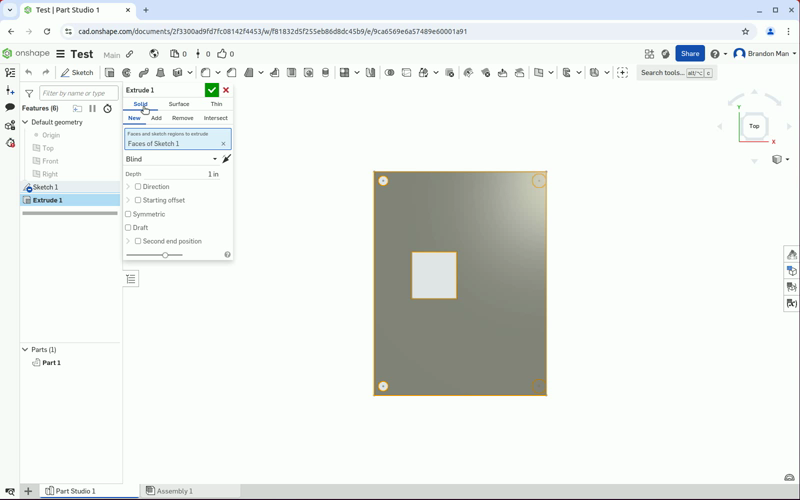
click(143, 106)
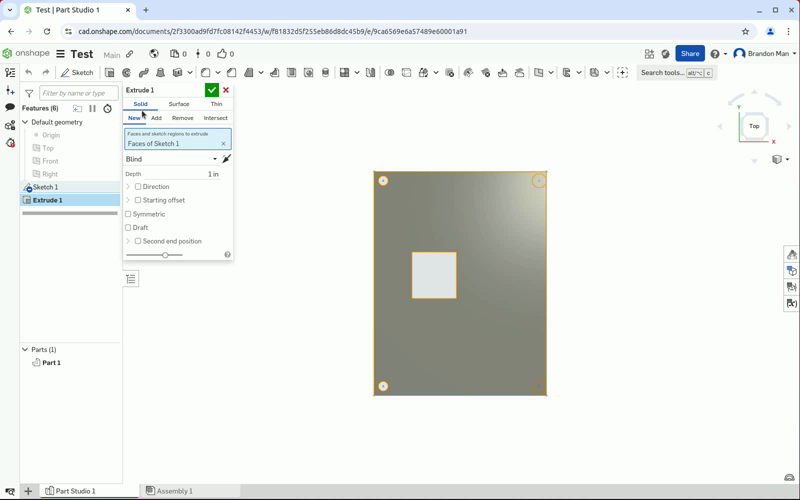
mouse_move(137, 120)
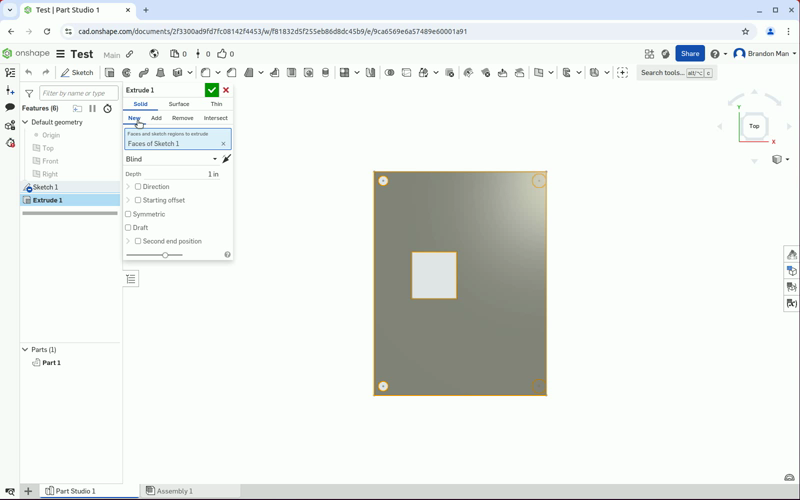
click(137, 120)
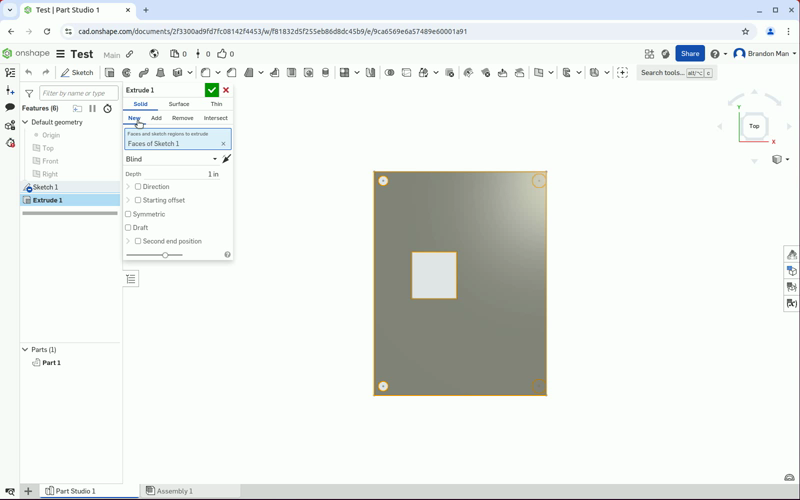
key(tab, 4)
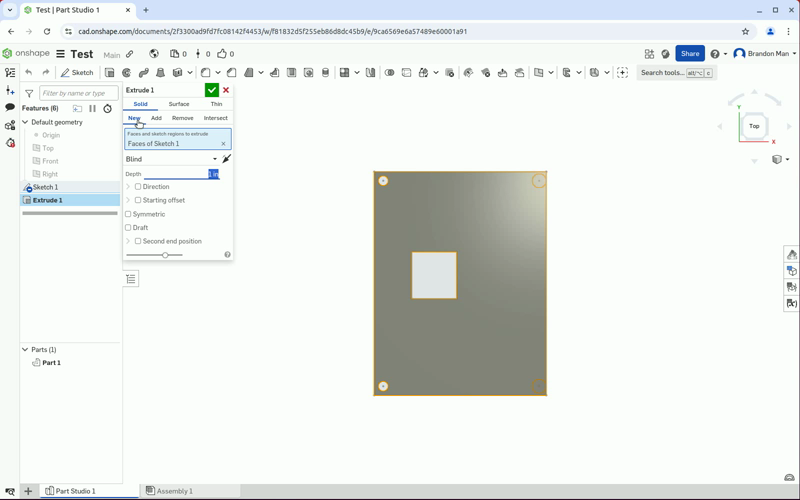
text(1.685)
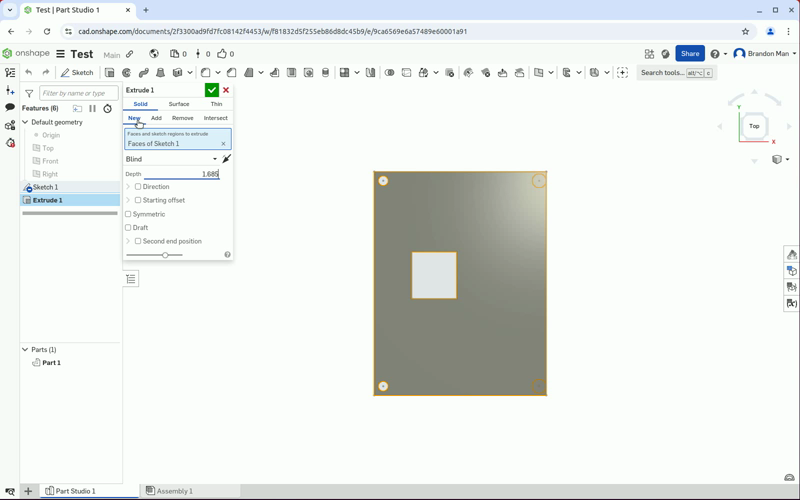
key(enter)
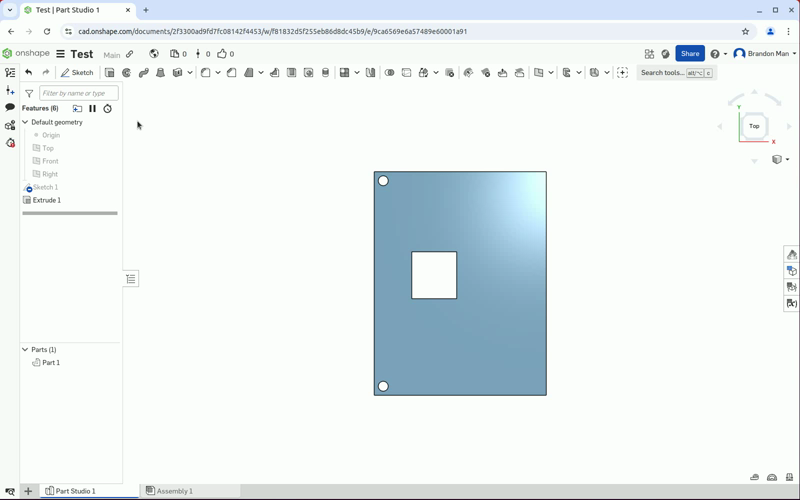
key(shift+h)
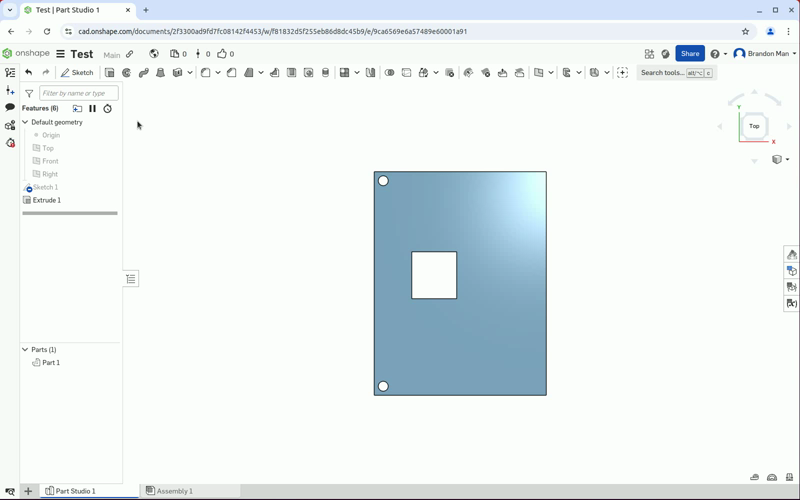
key(shift+h)
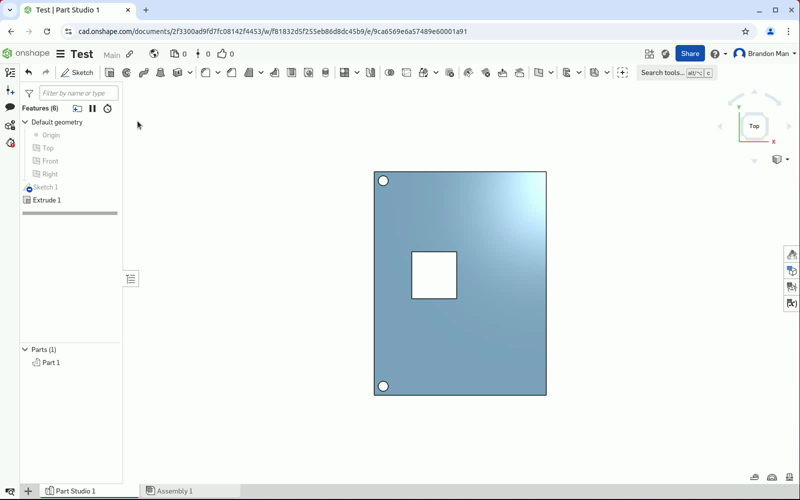
mouse_move(73, 189)
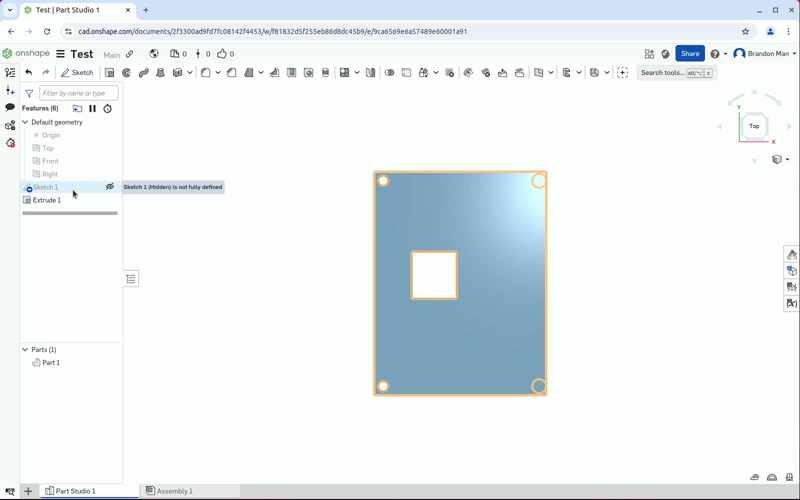
click(73, 189)
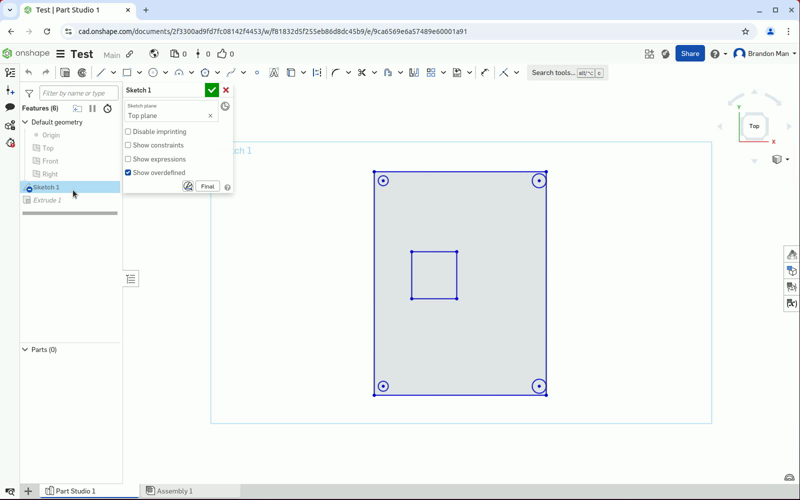
mouse_move(229, 92)
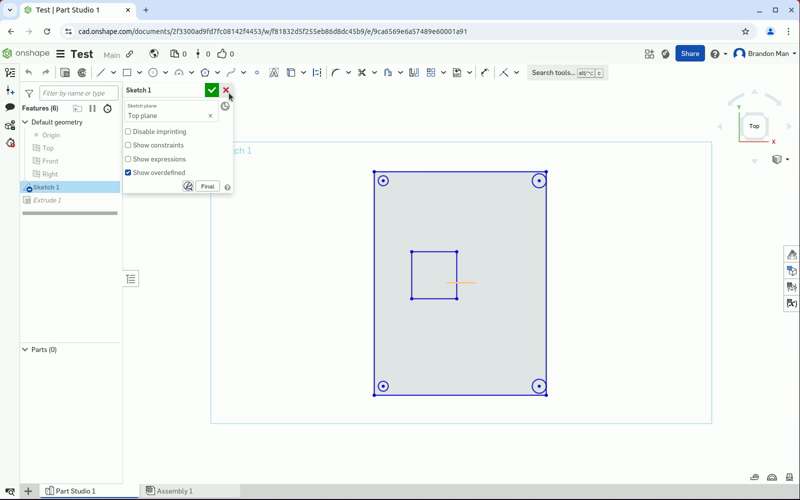
click(229, 92)
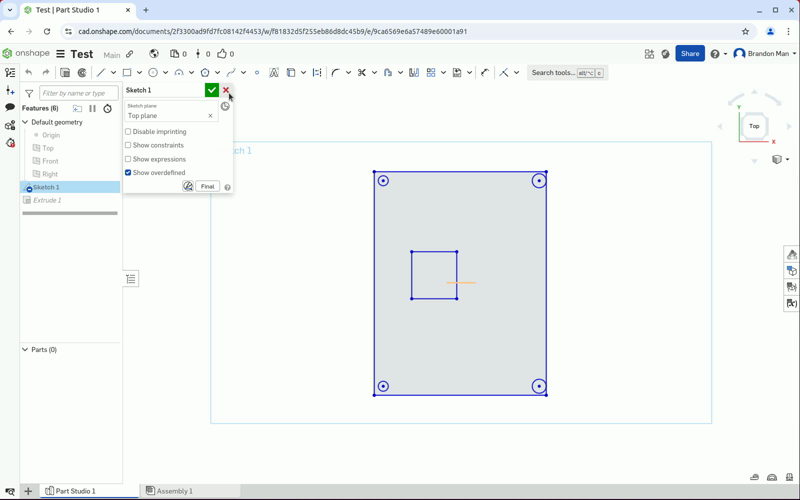
key(shift+s)
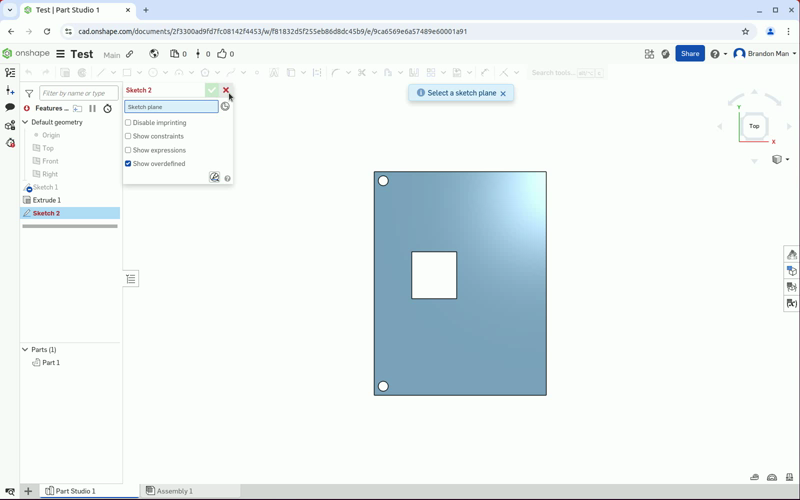
mouse_move(73, 150)
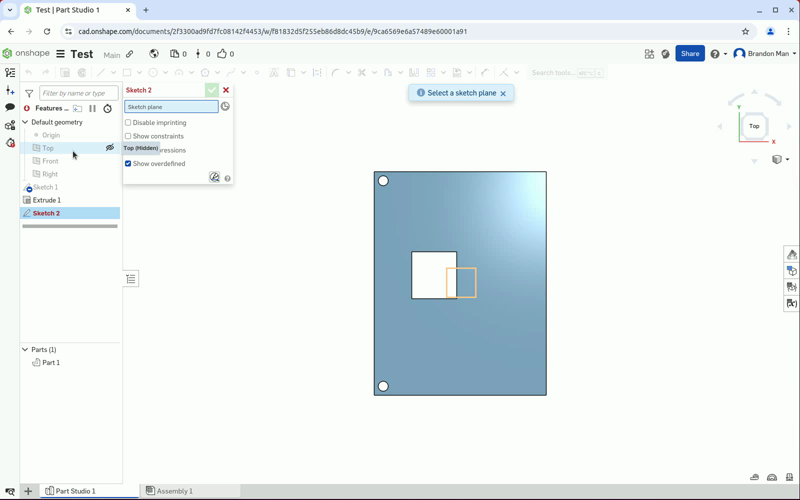
click(73, 150)
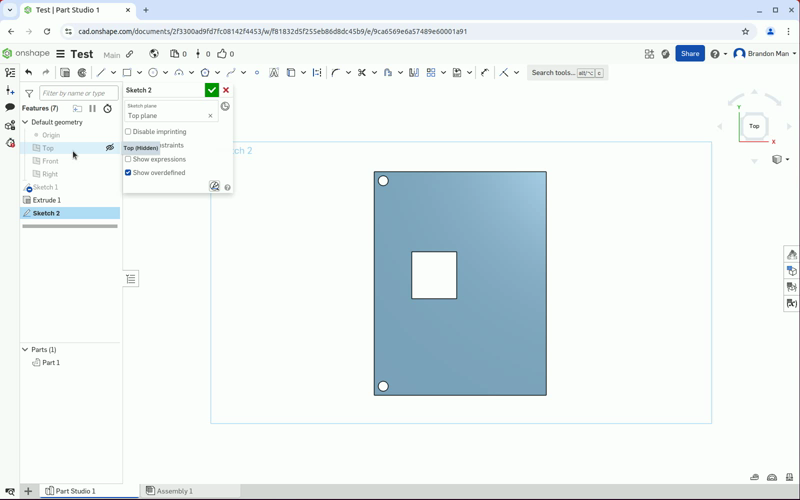
mouse_move(73, 352)
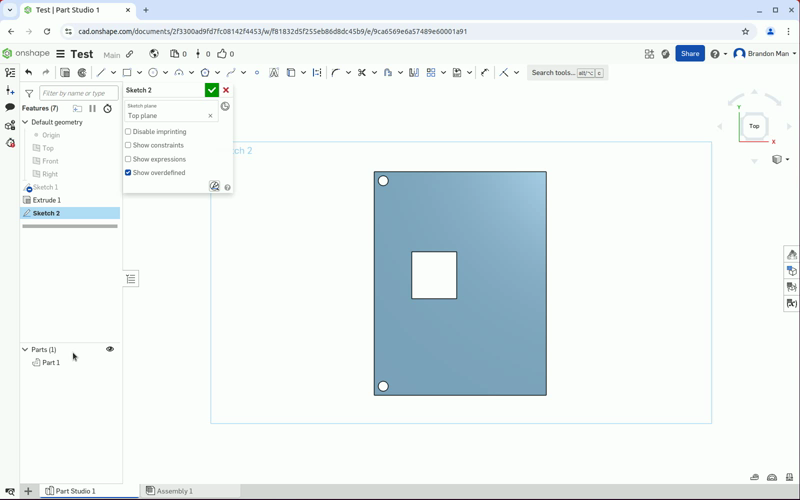
key(y)
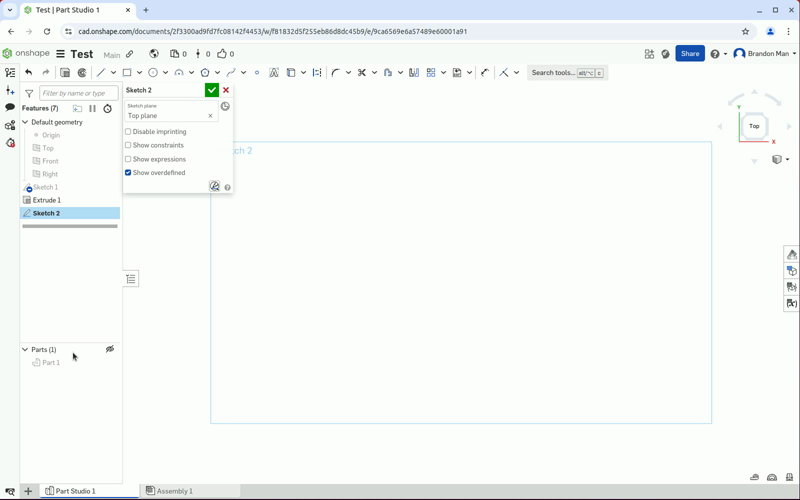
key(l)
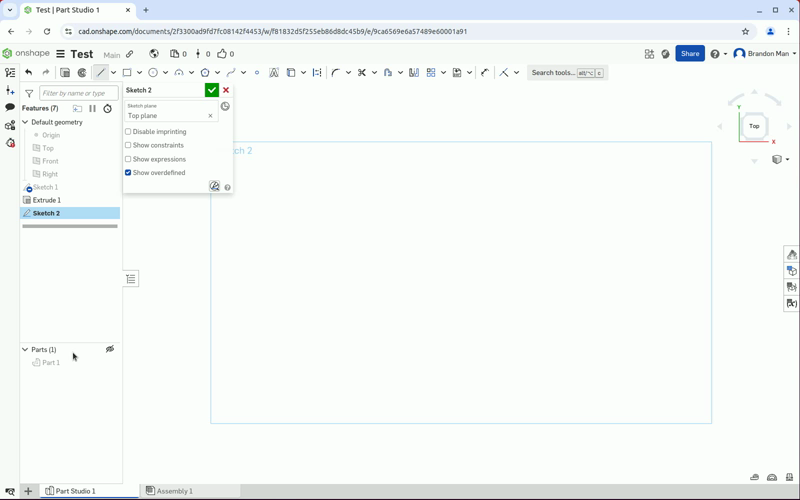
key_down(shift)
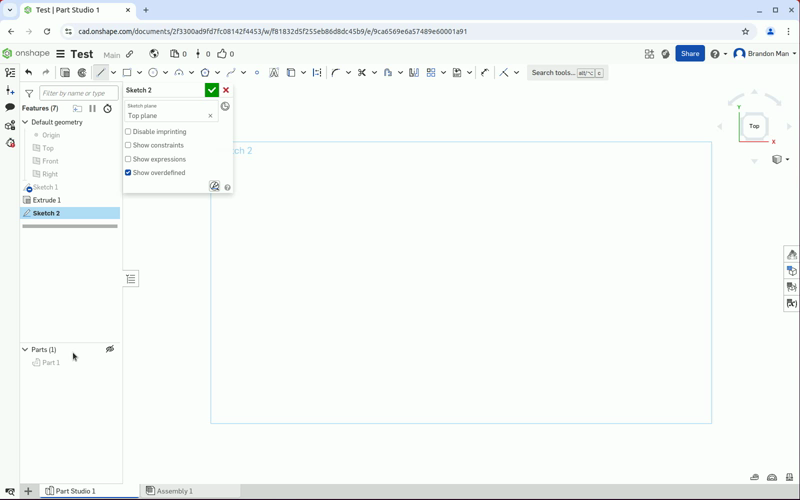
mouse_move(412, 297)
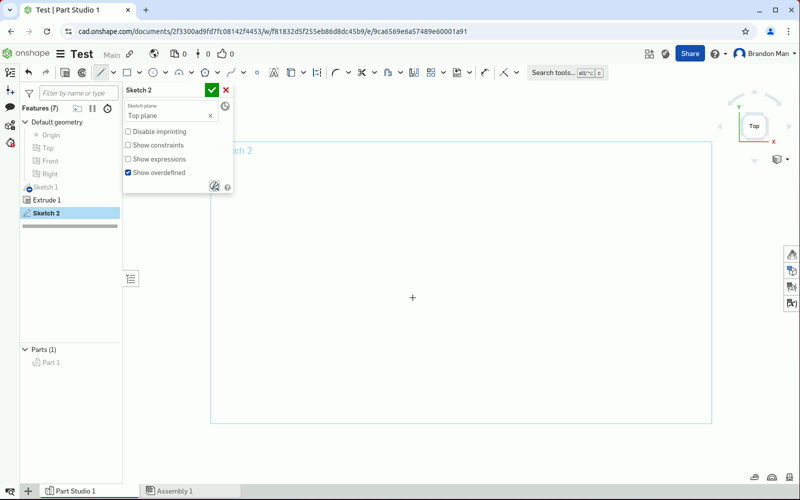
click(412, 297)
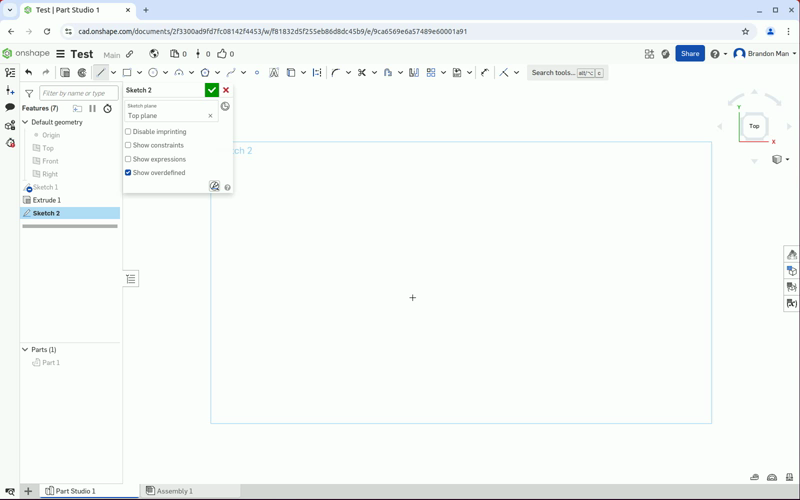
key_up(shift)
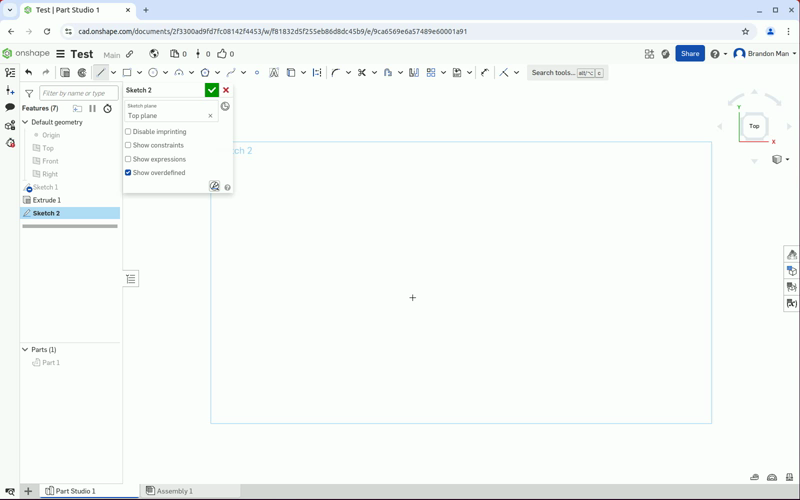
key_down(shift)
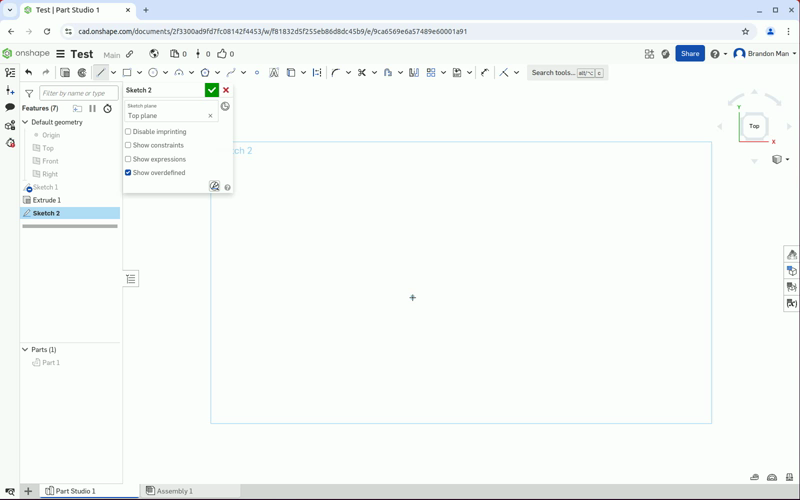
mouse_move(442, 297)
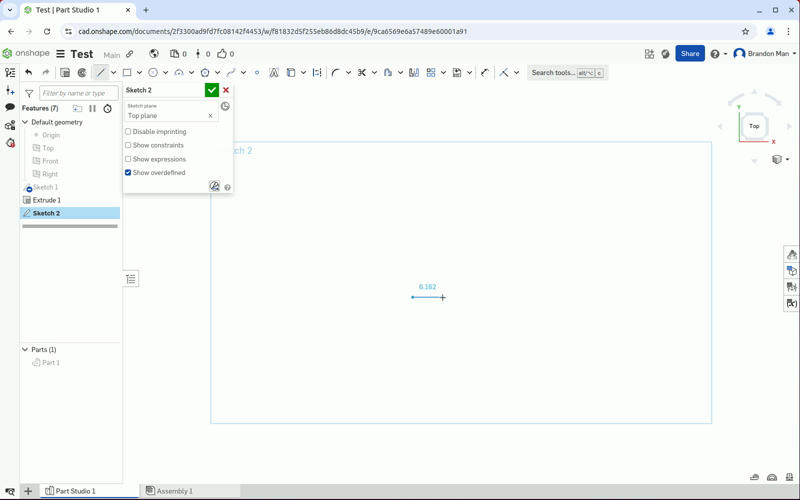
mouse_move(457, 297)
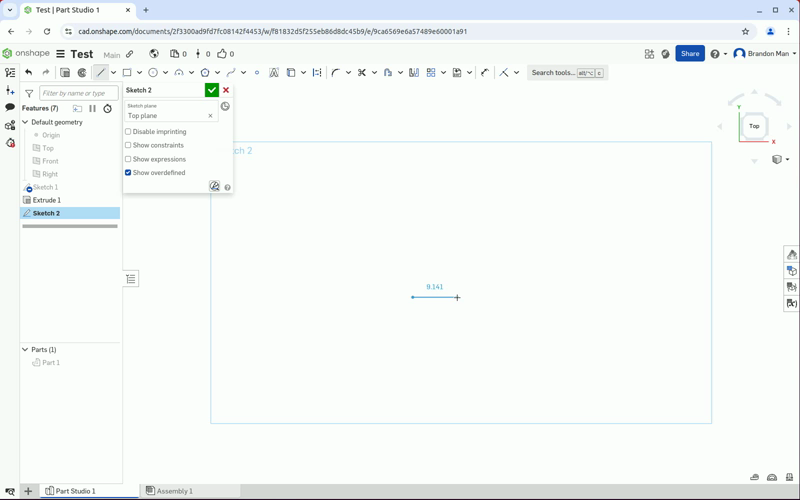
click(457, 297)
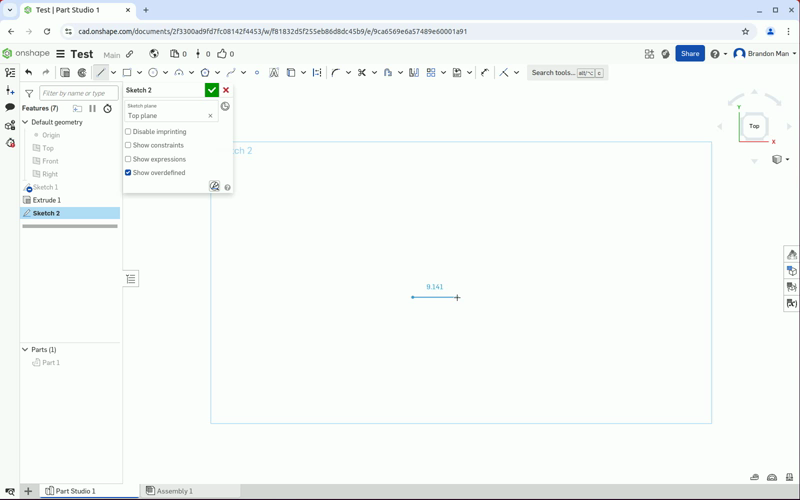
key_up(shift)
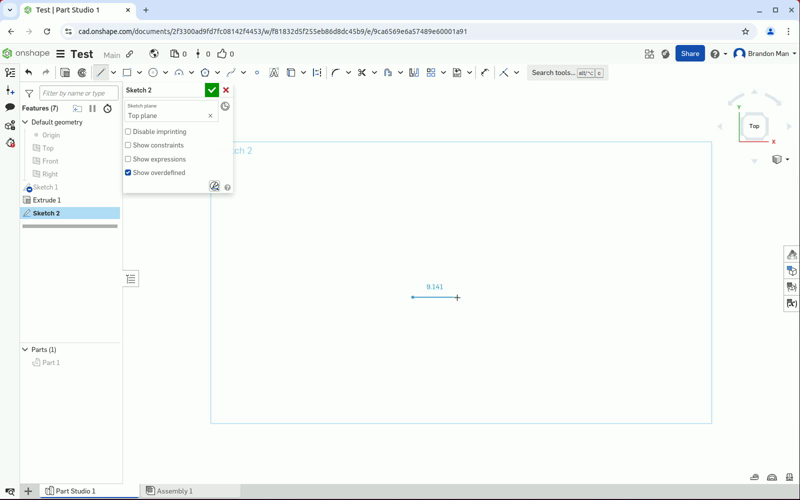
key_down(shift)
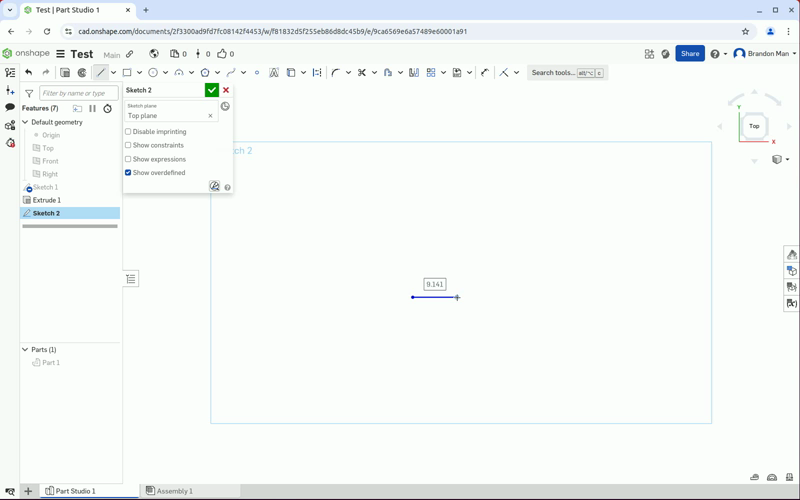
mouse_move(487, 297)
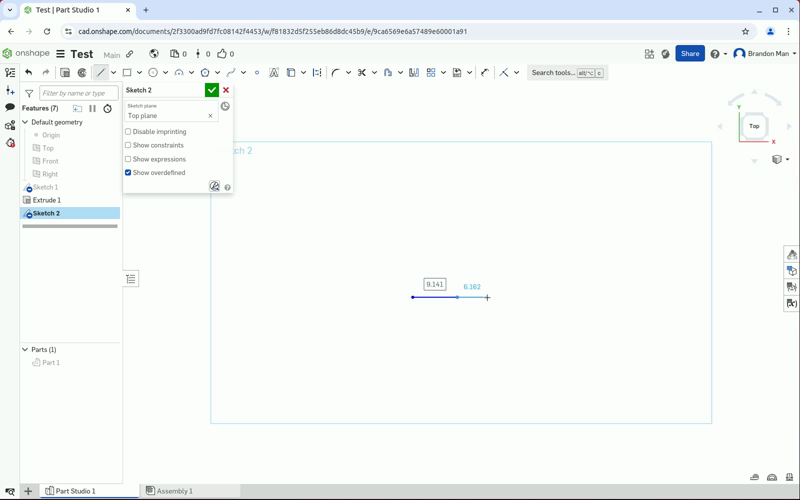
mouse_move(457, 250)
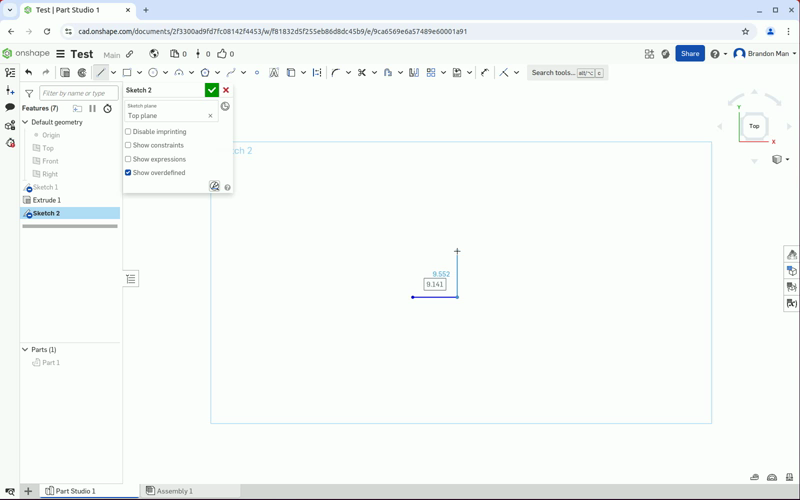
click(457, 250)
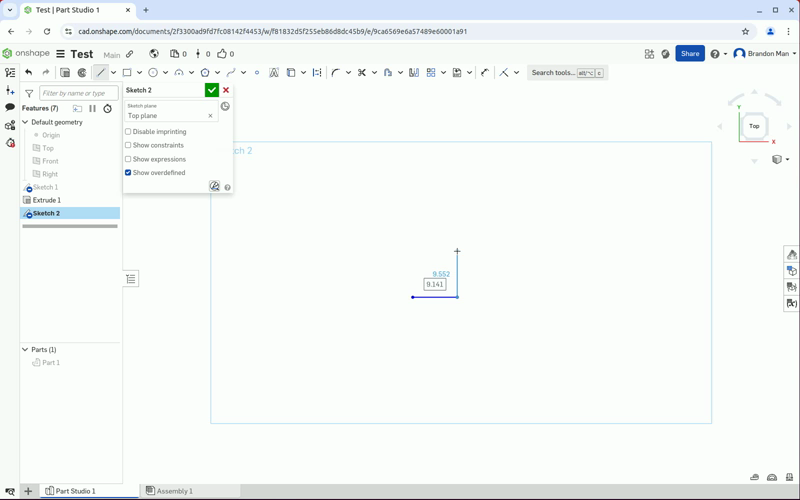
key_up(shift)
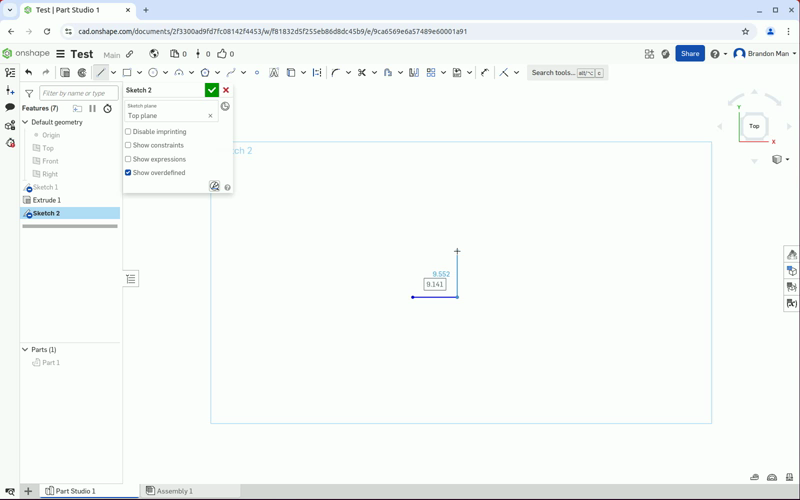
key_down(shift)
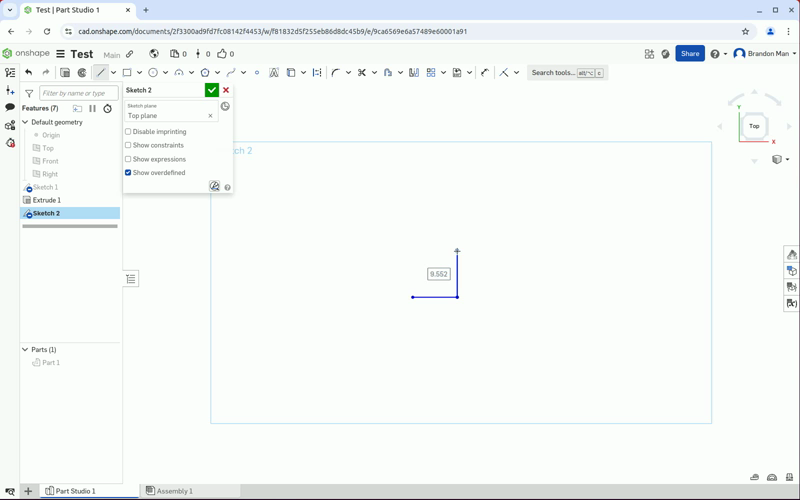
mouse_move(487, 250)
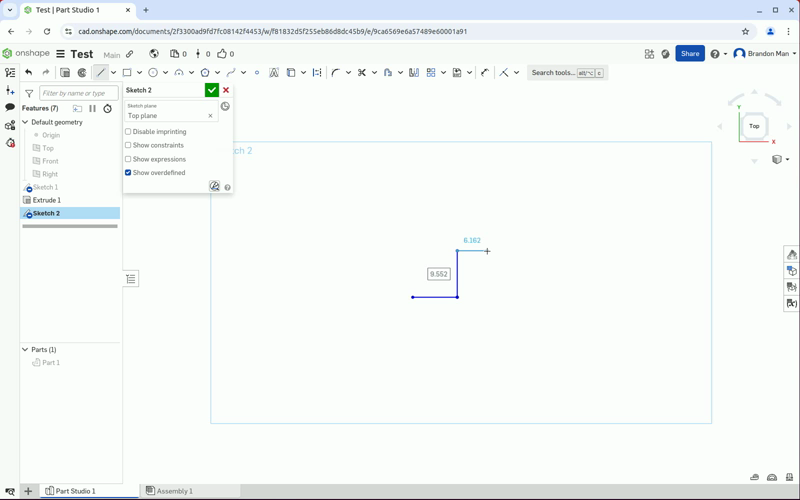
mouse_move(412, 250)
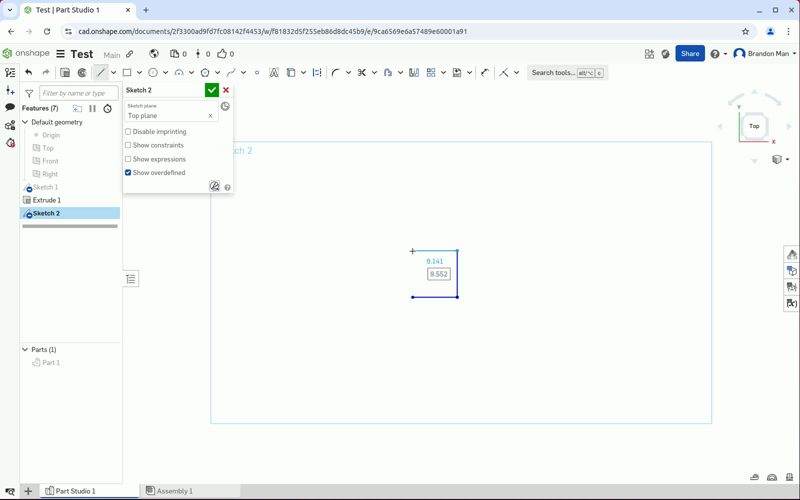
click(412, 250)
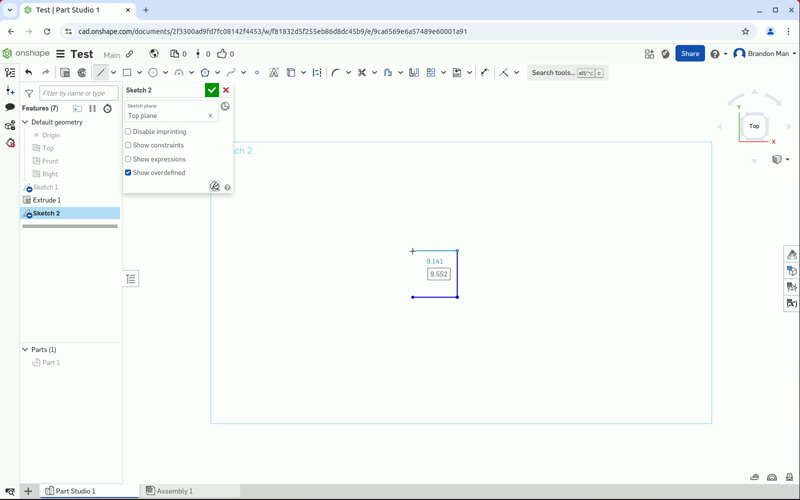
key_up(shift)
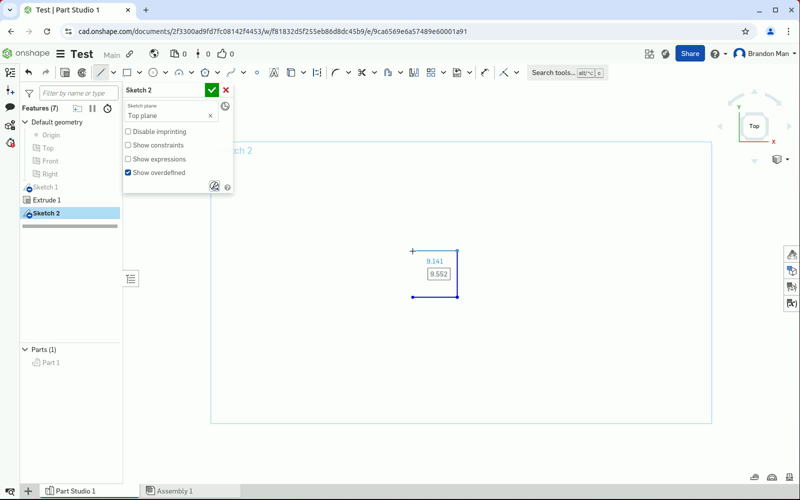
mouse_move(442, 250)
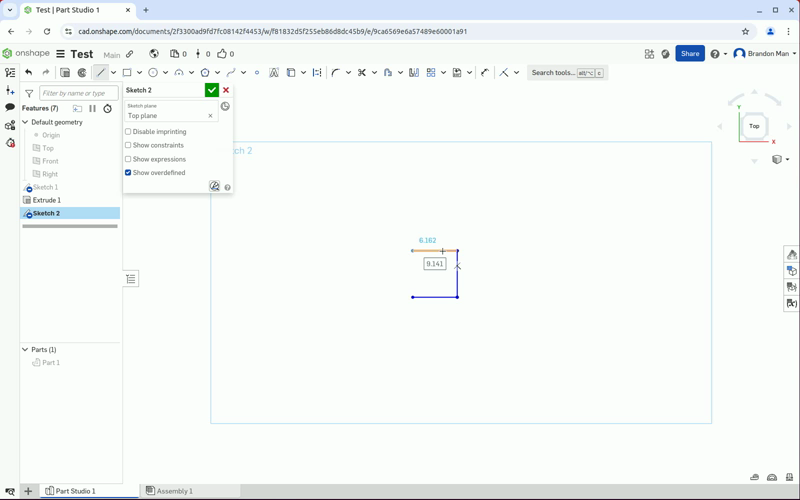
key_down(shift)
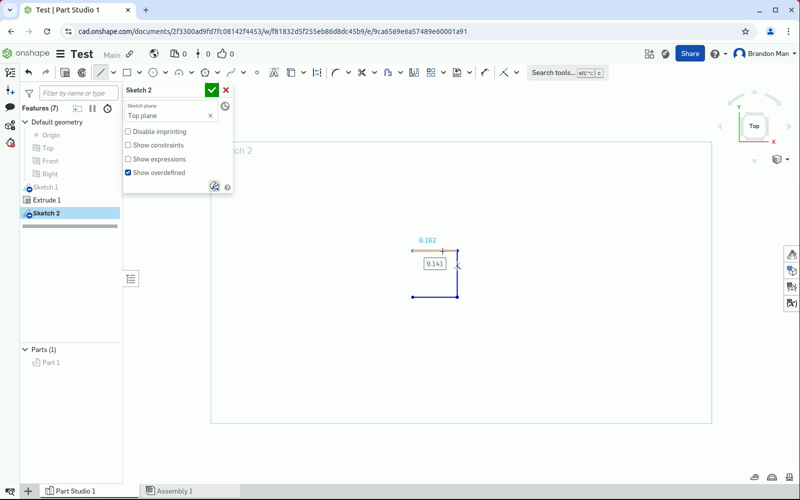
mouse_move(412, 297)
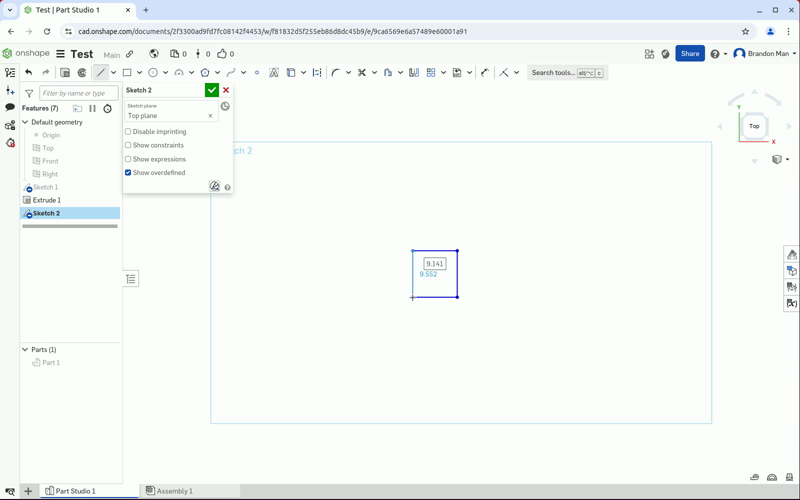
key_up(shift)
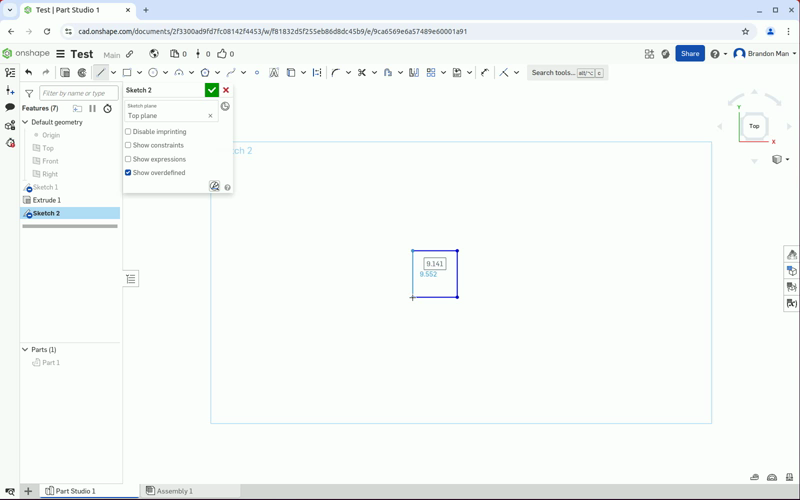
click(412, 297)
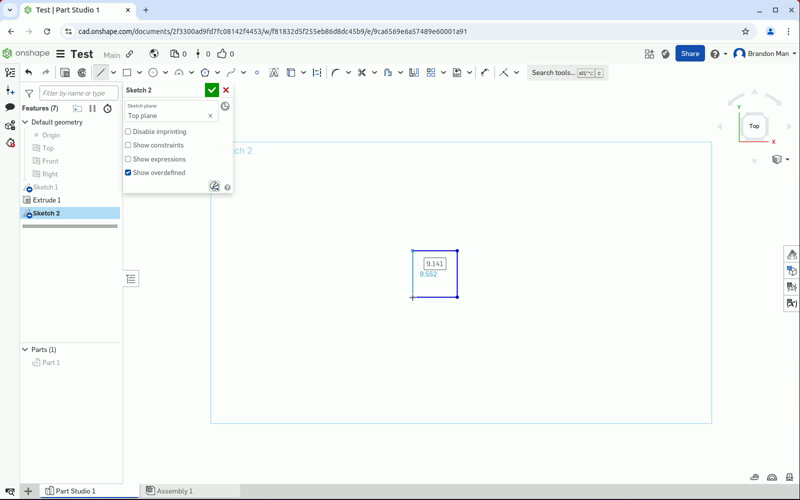
key(esc)
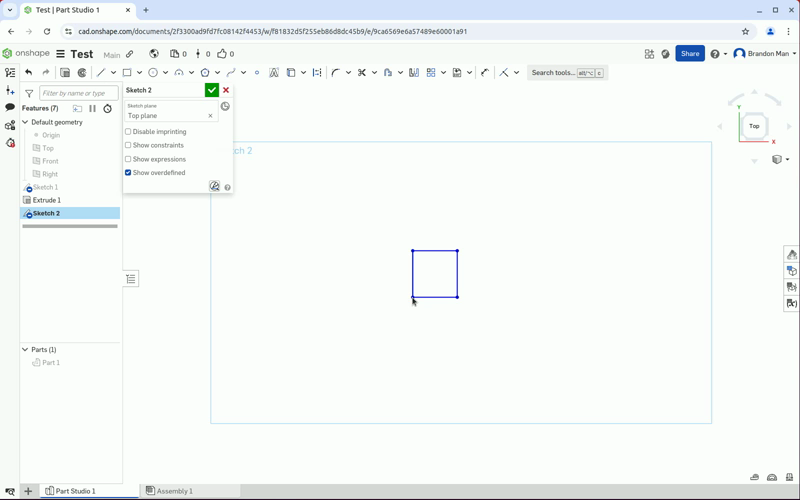
key(l)
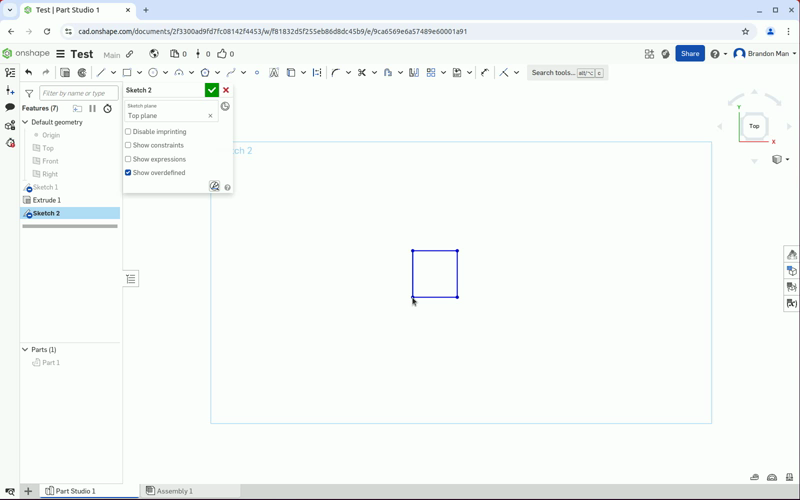
key_down(shift)
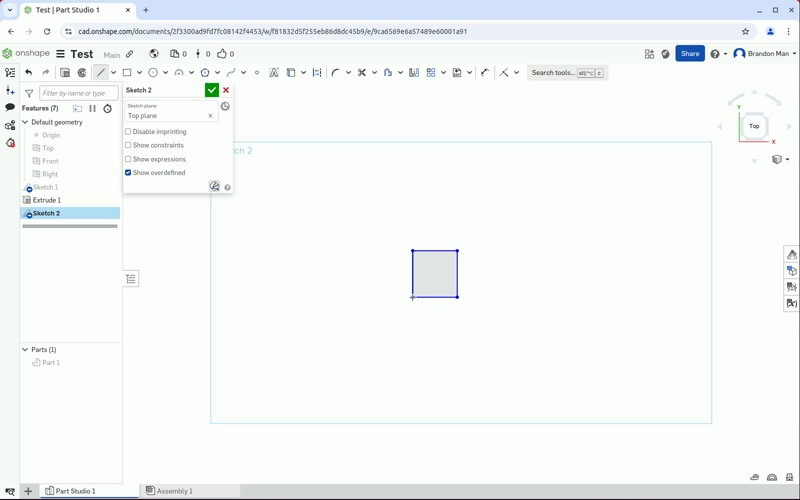
mouse_move(419, 289)
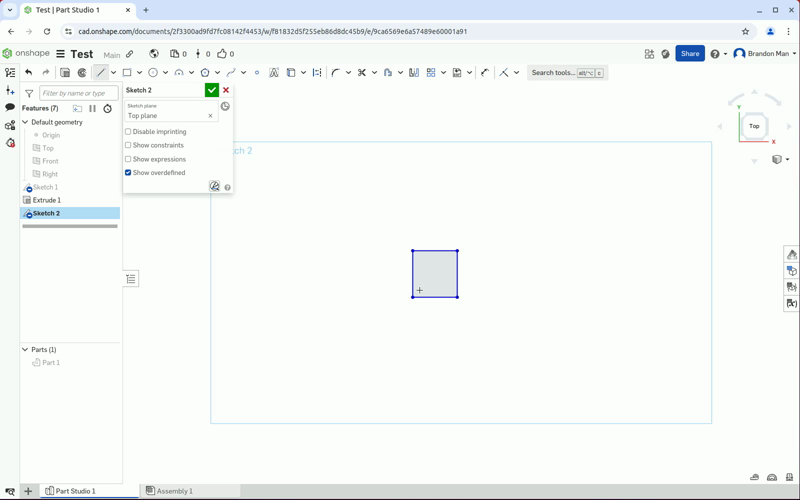
click(419, 289)
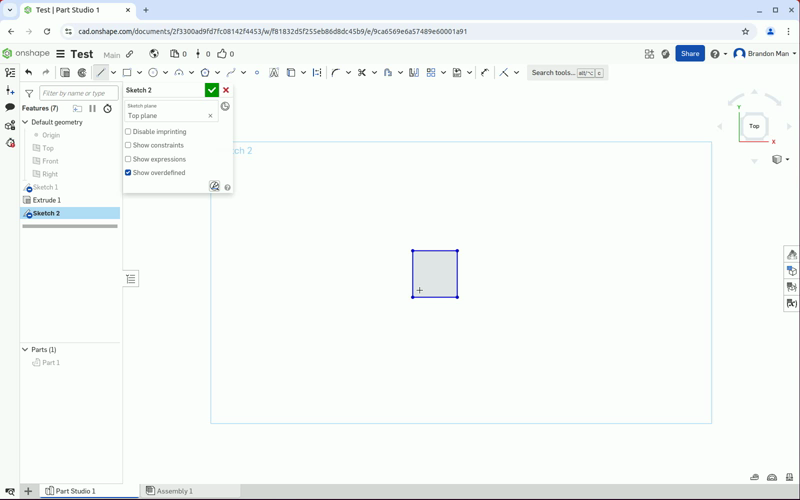
key_up(shift)
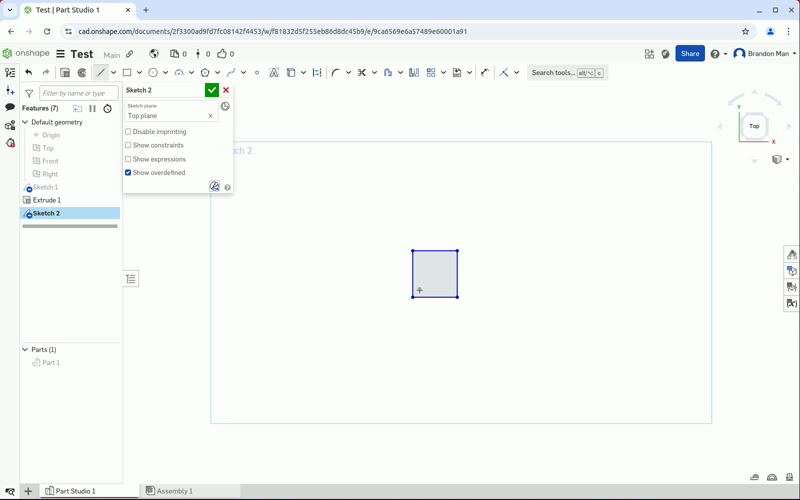
key_down(shift)
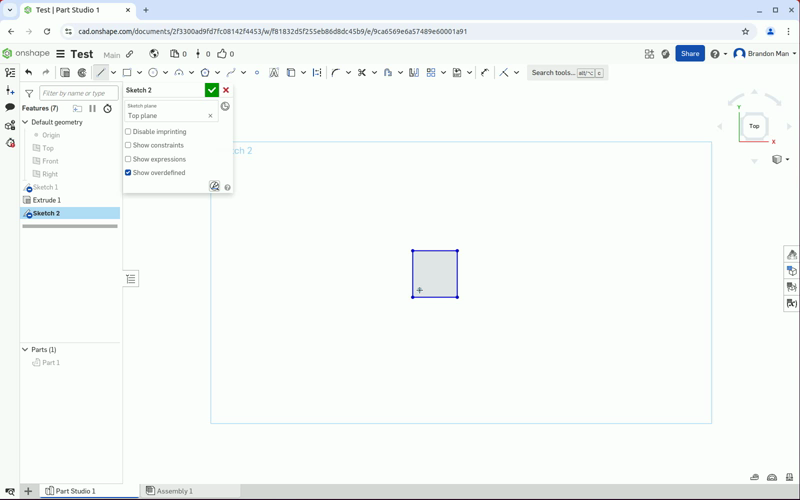
mouse_move(450, 289)
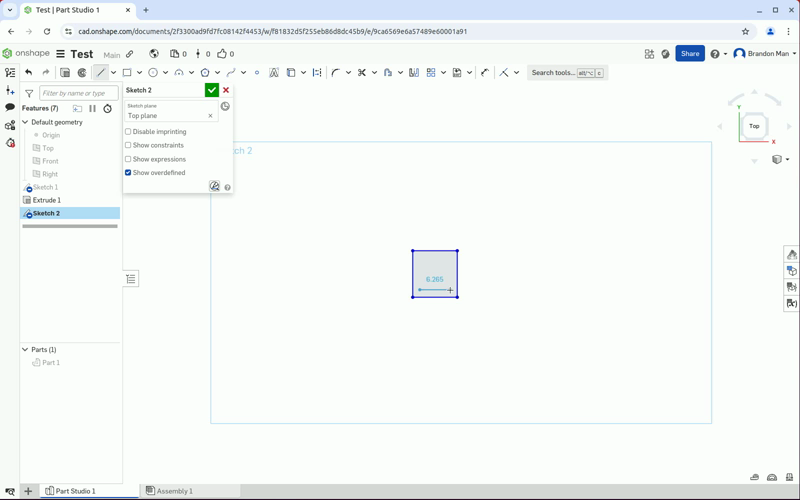
mouse_move(450, 289)
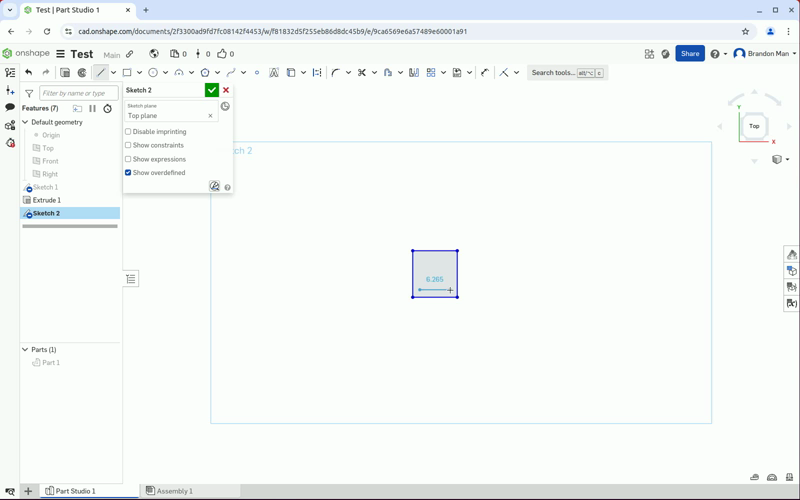
click(450, 289)
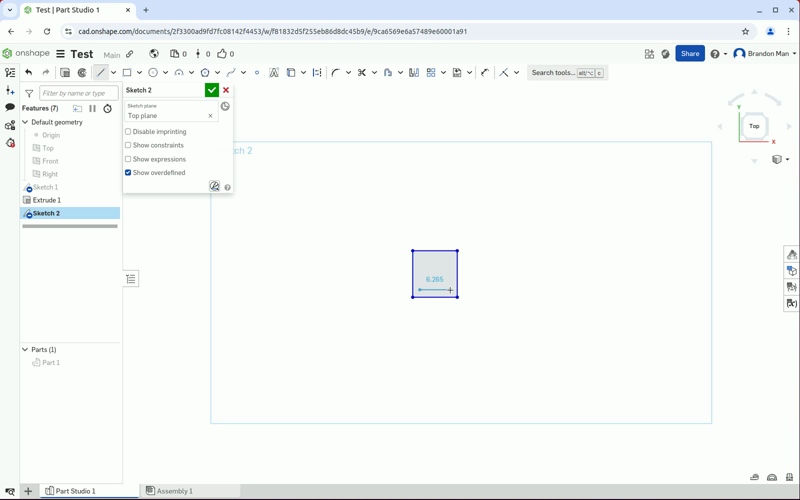
key_up(shift)
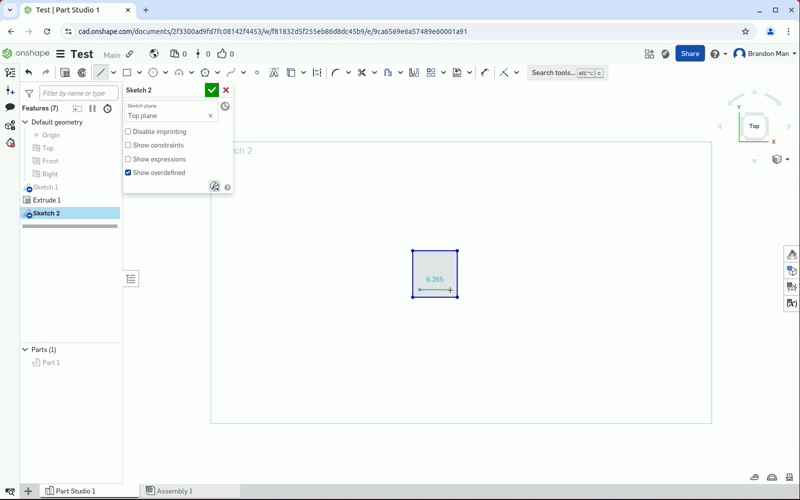
key_down(shift)
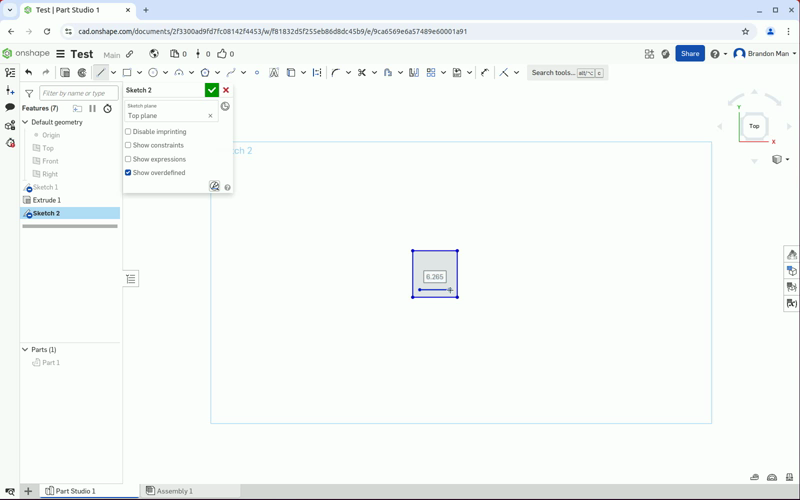
mouse_move(480, 289)
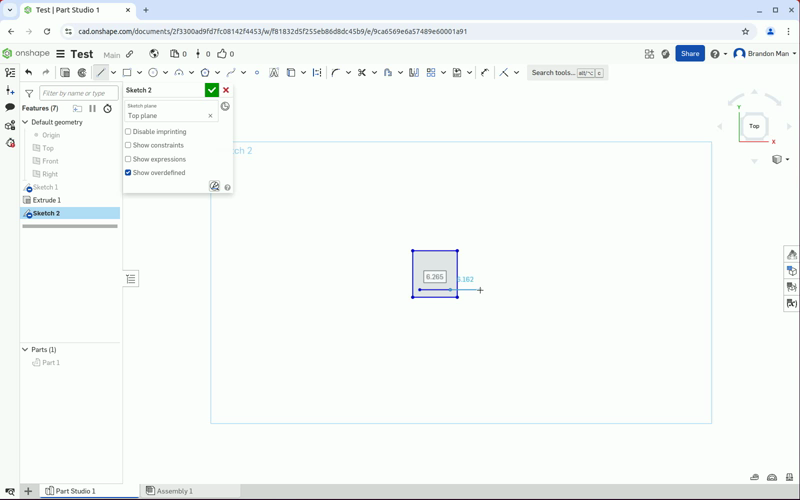
mouse_move(450, 258)
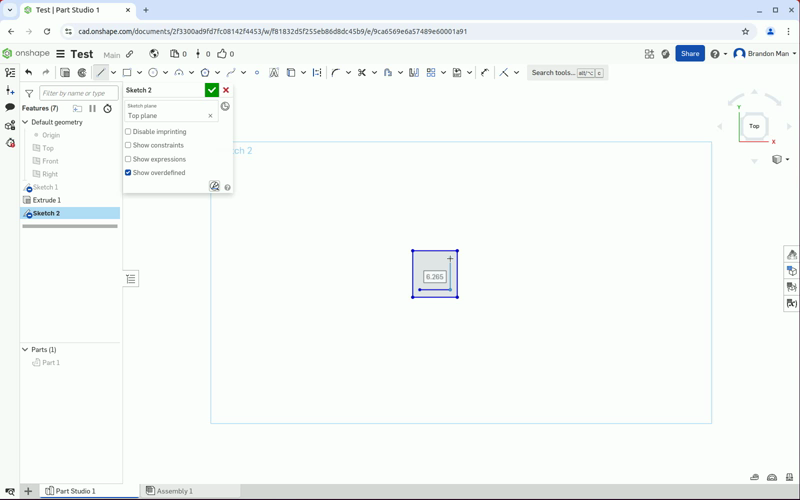
click(450, 258)
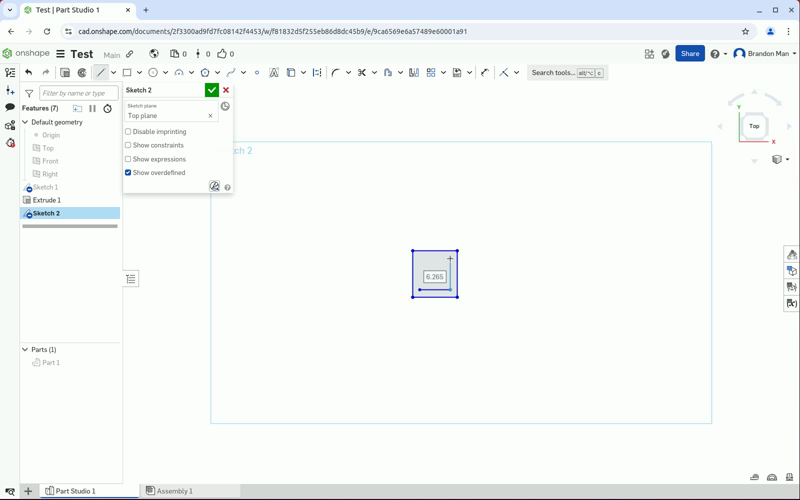
key_up(shift)
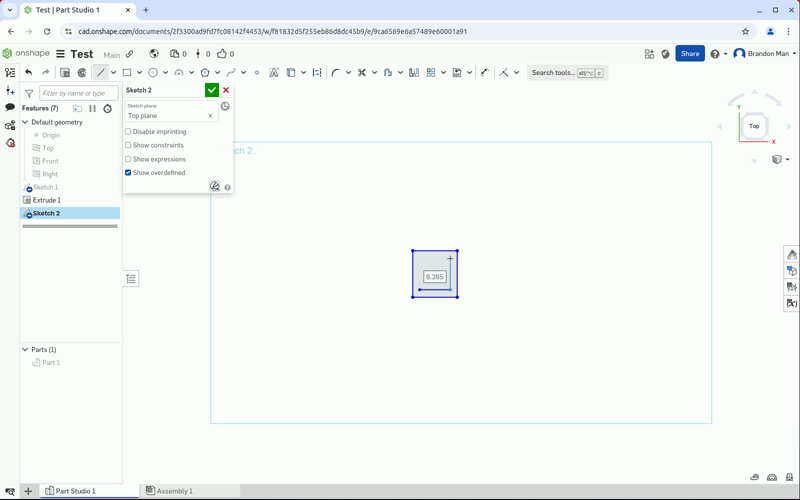
key_down(shift)
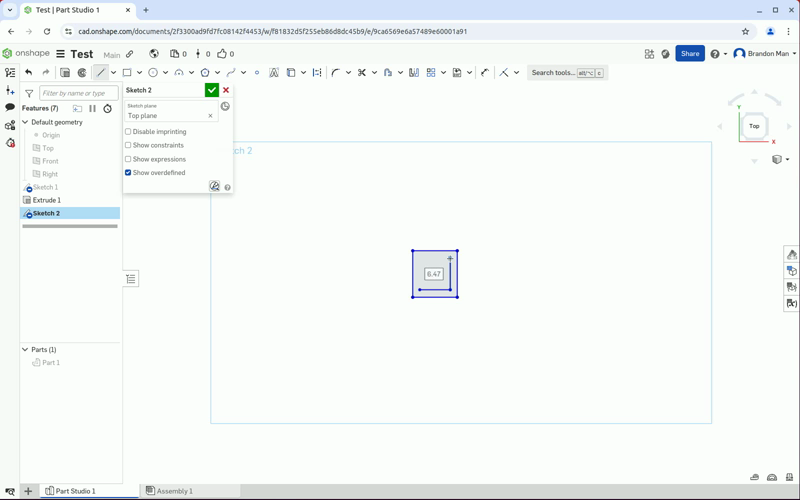
mouse_move(480, 258)
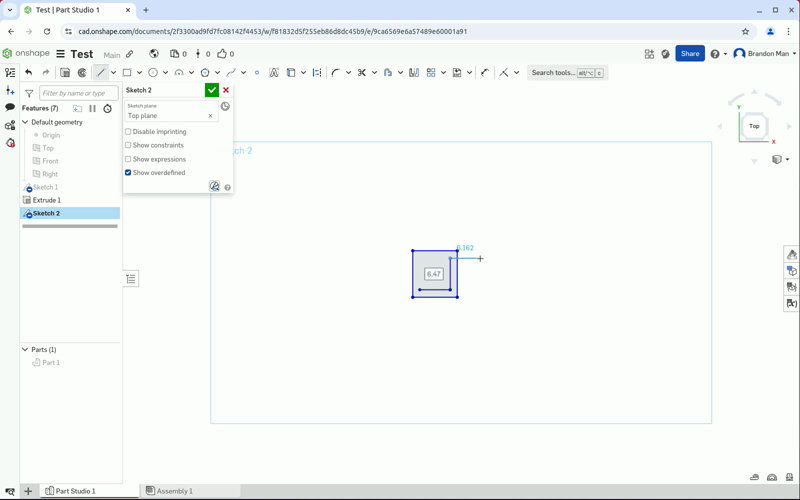
mouse_move(419, 258)
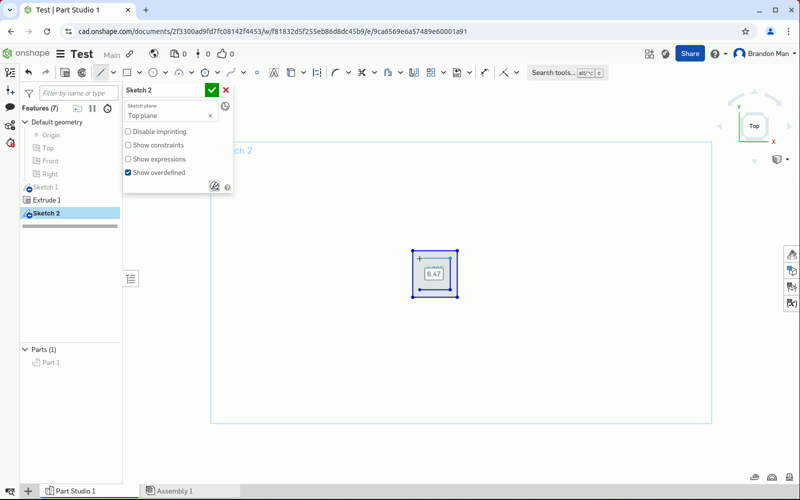
click(419, 258)
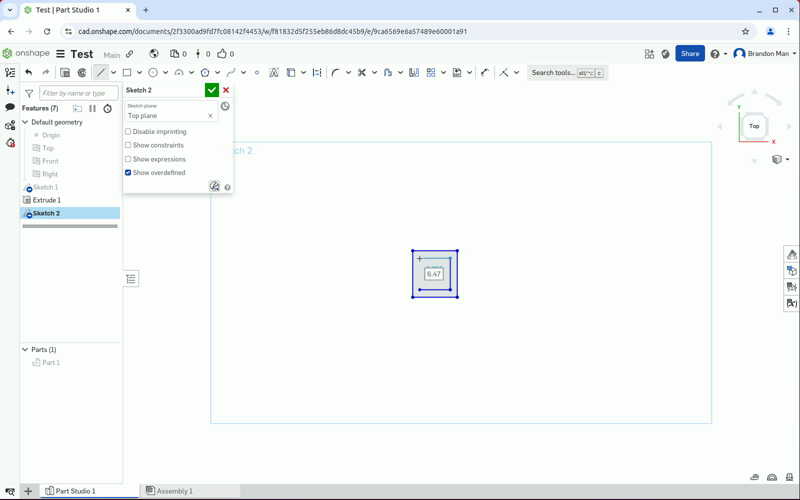
key_up(shift)
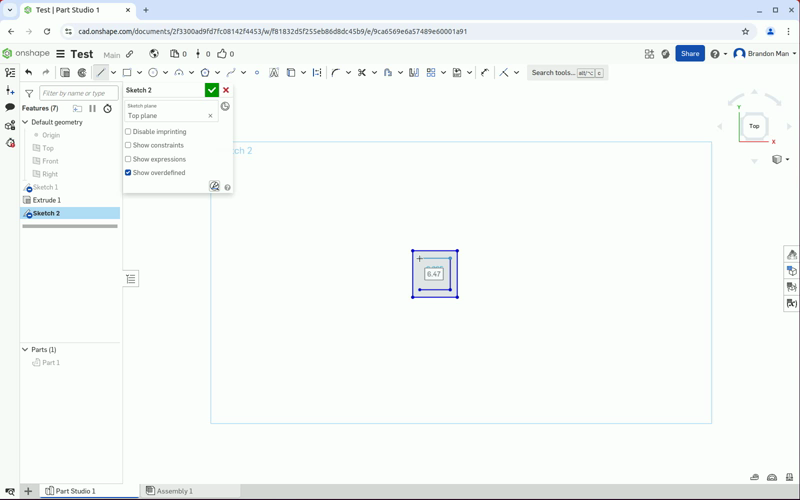
mouse_move(450, 258)
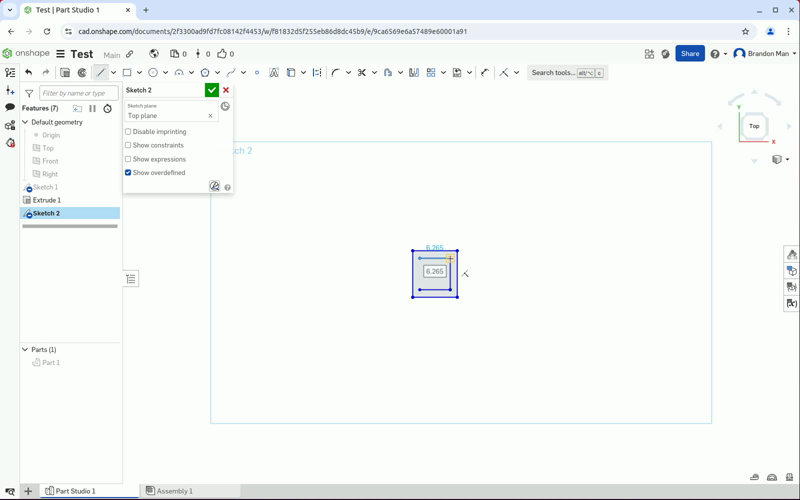
key_down(shift)
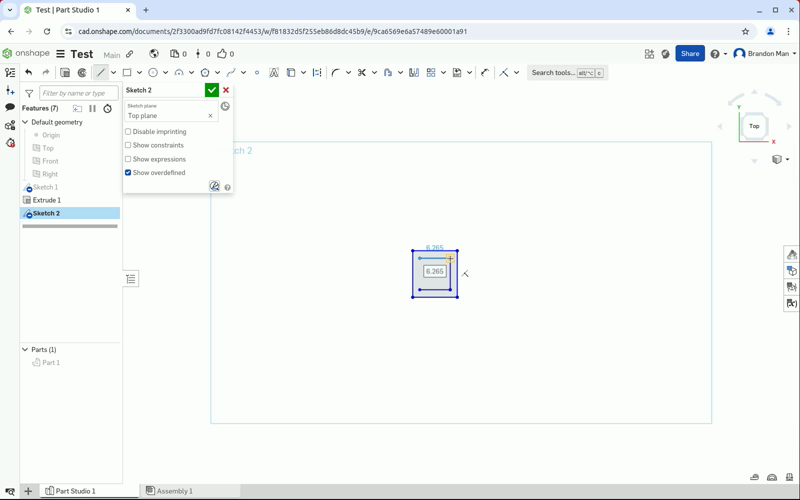
mouse_move(419, 289)
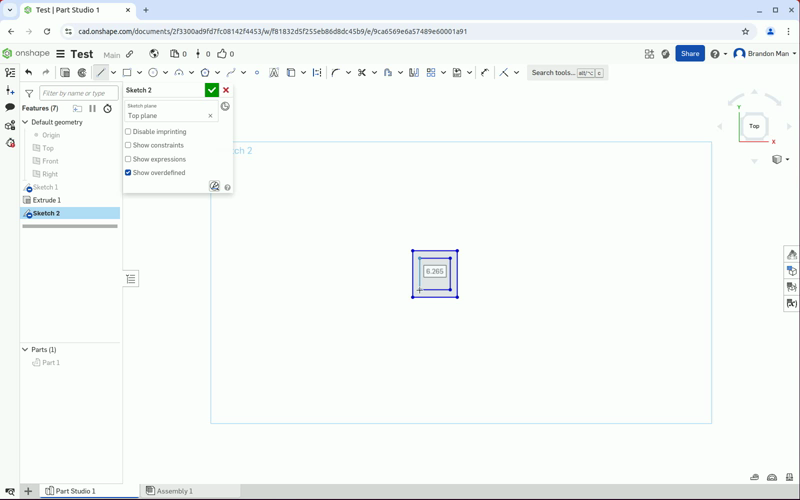
key_up(shift)
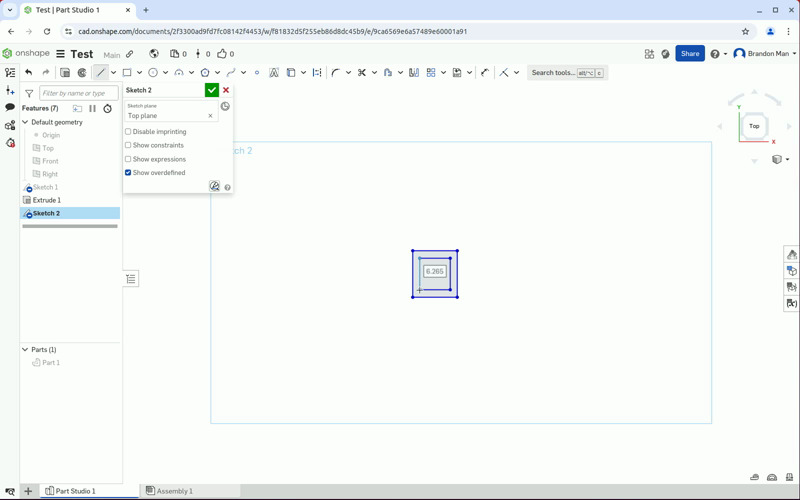
click(419, 289)
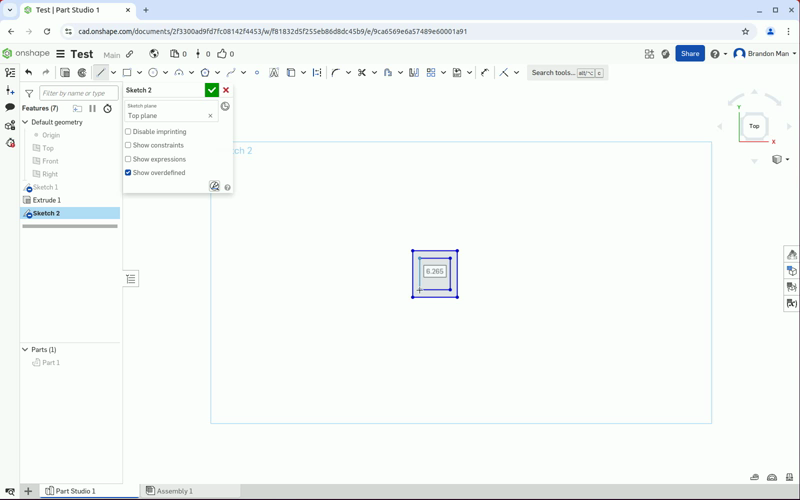
key(esc)
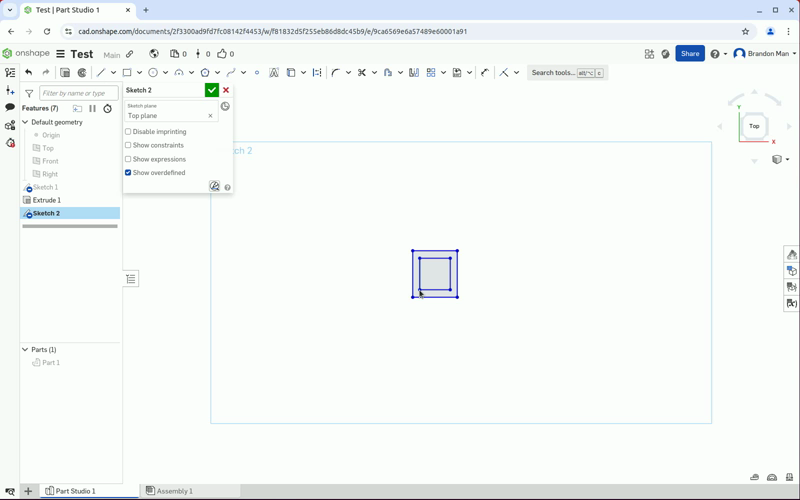
mouse_move(435, 251)
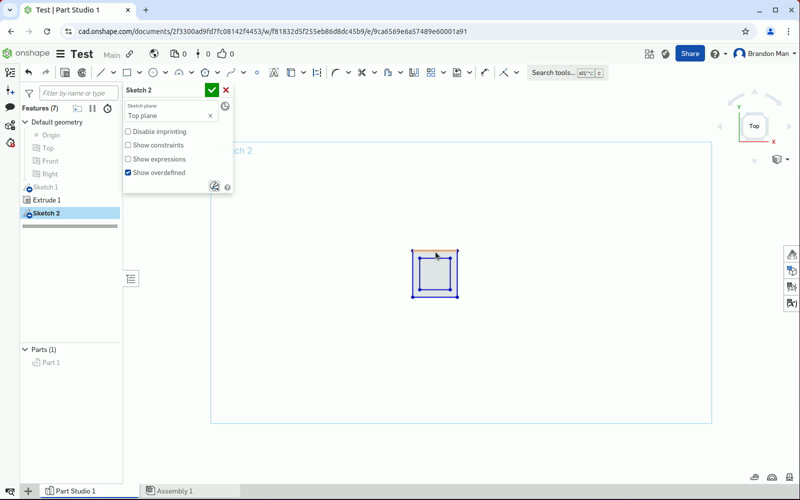
scroll(6)
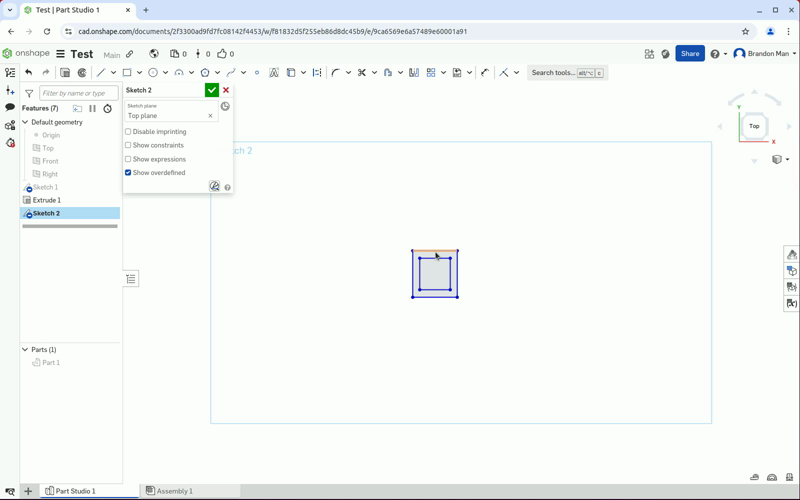
scroll(6)
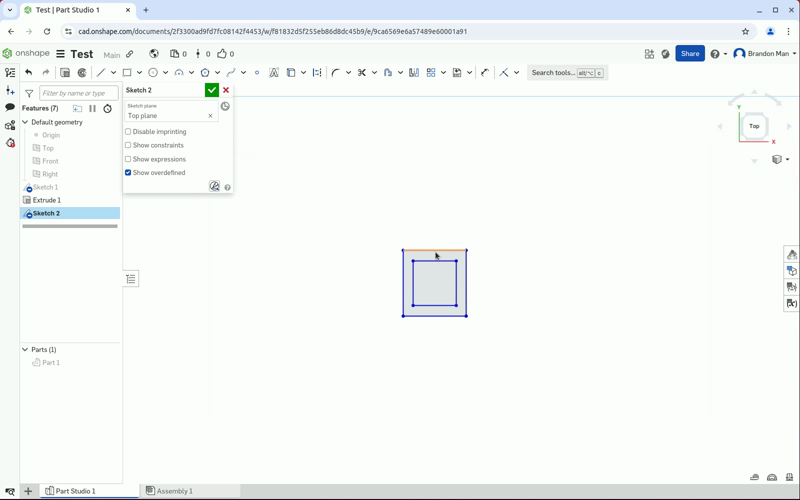
scroll(6)
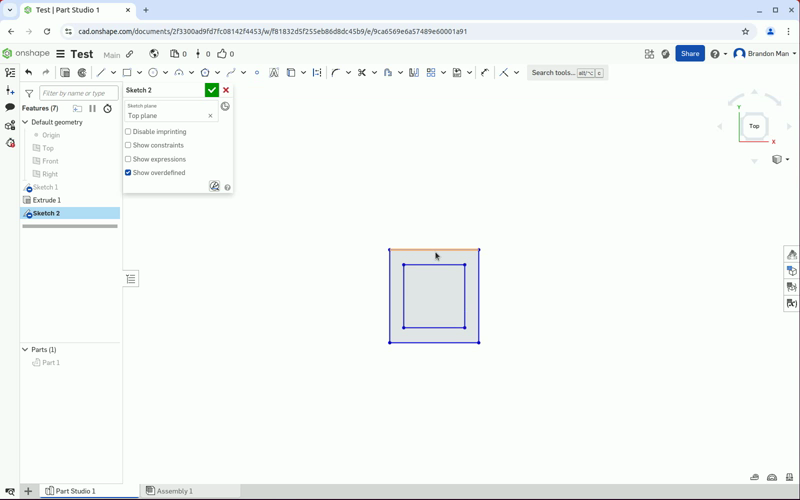
scroll(6)
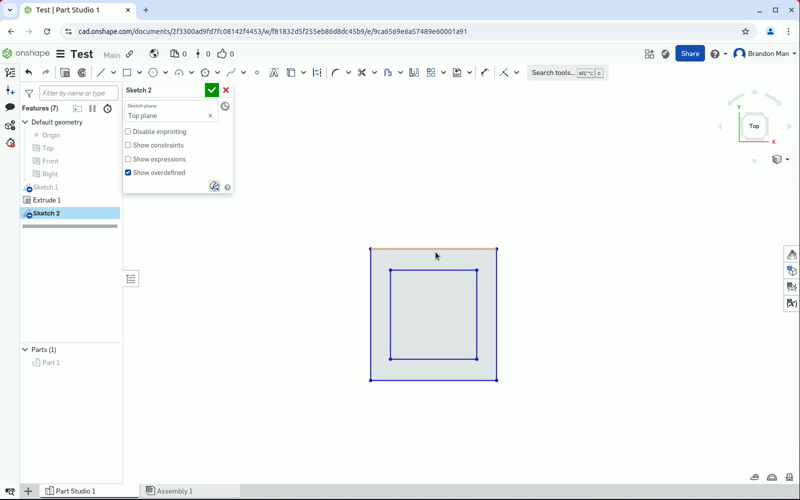
scroll(6)
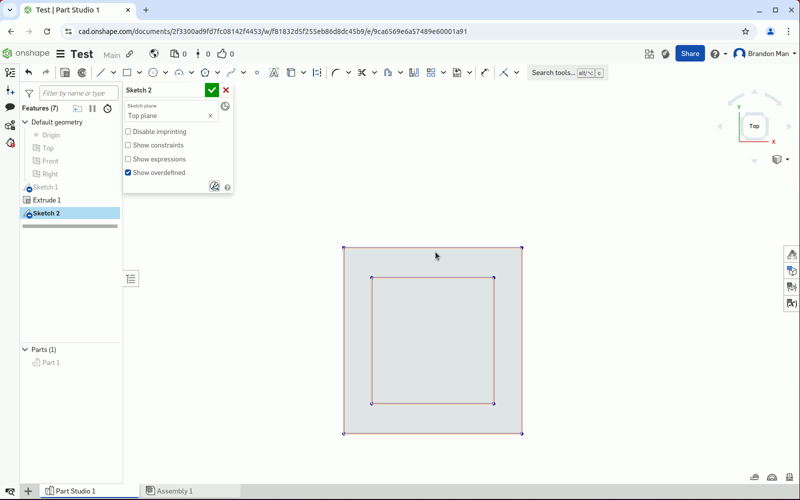
scroll(6)
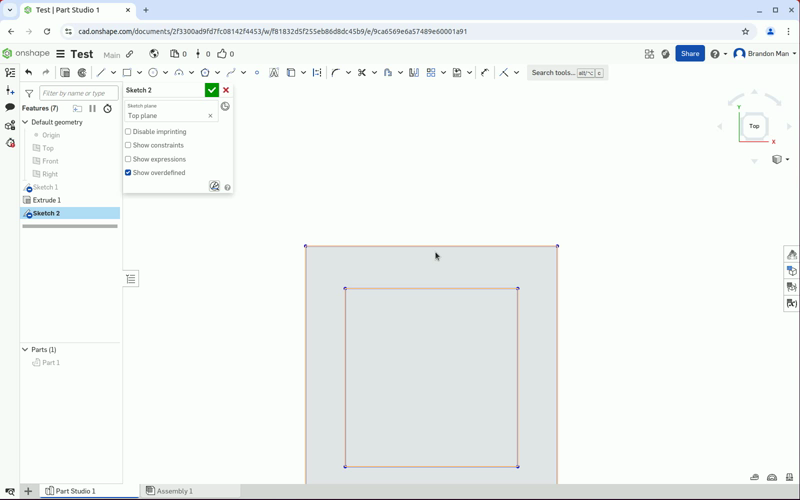
scroll(6)
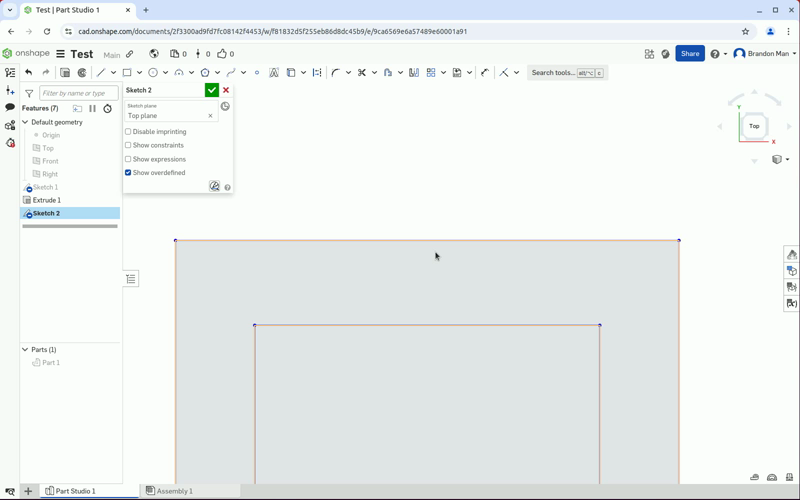
click(435, 251)
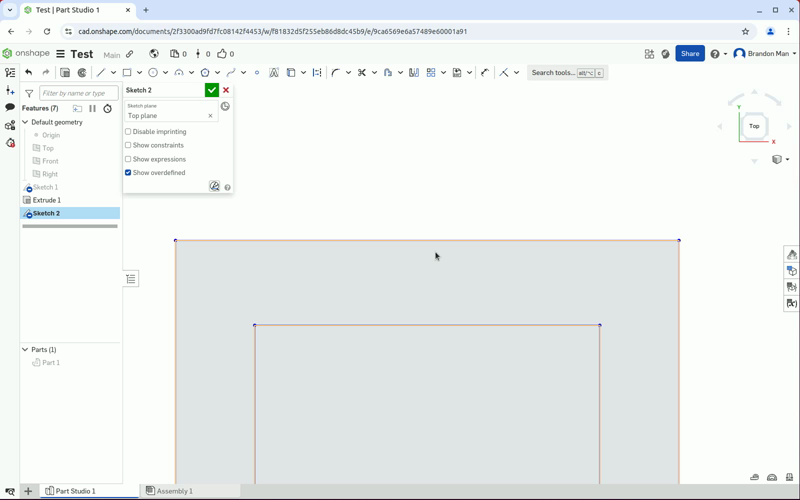
scroll(-6)
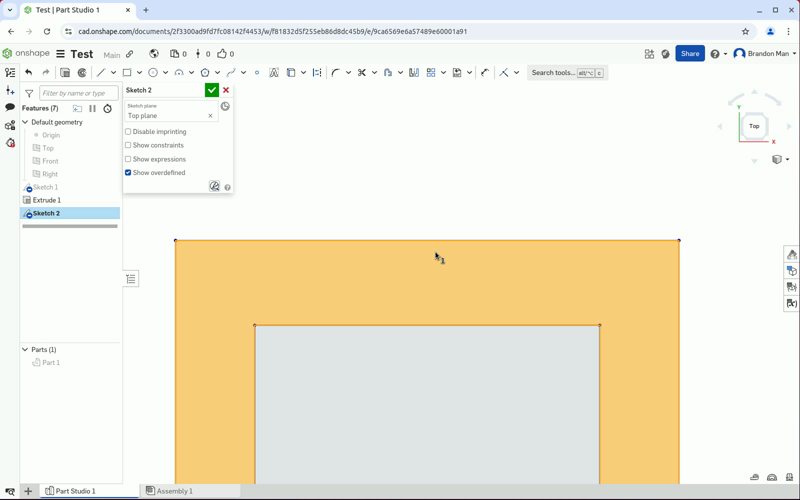
scroll(-6)
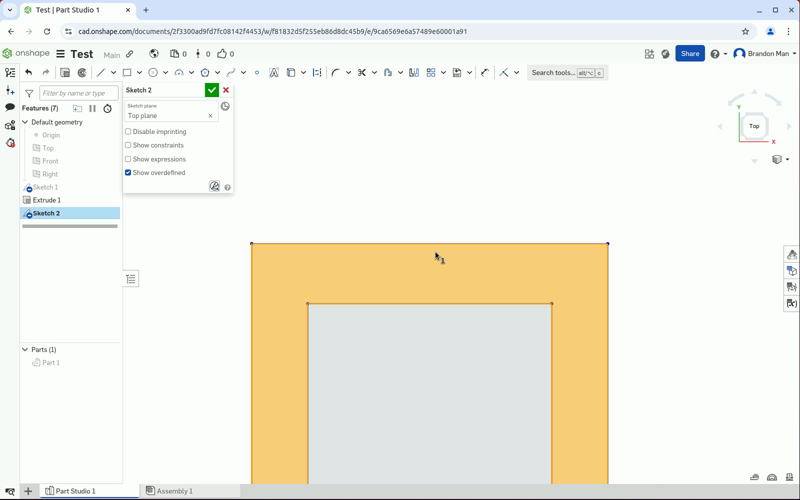
scroll(-6)
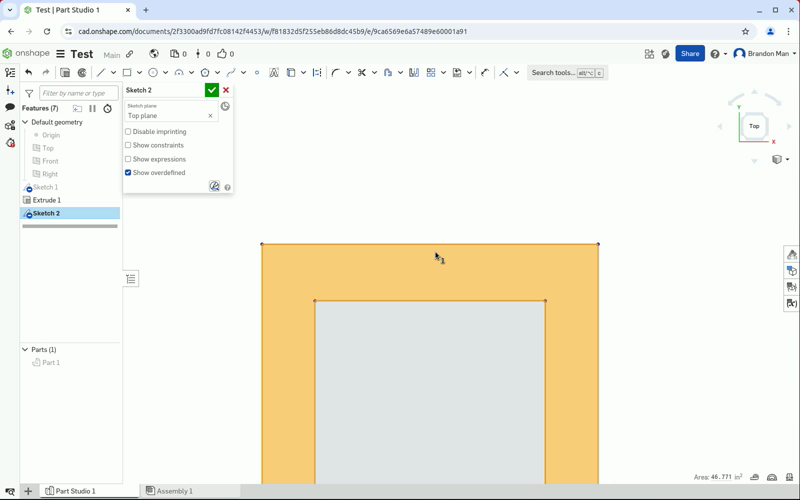
scroll(-6)
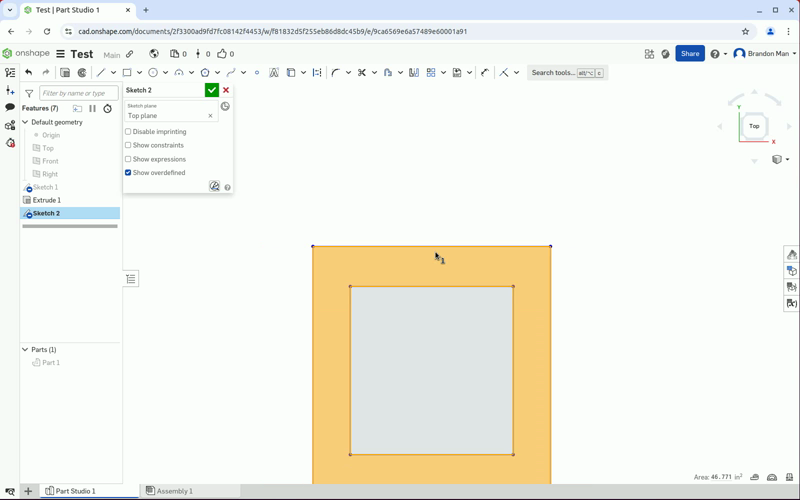
scroll(-6)
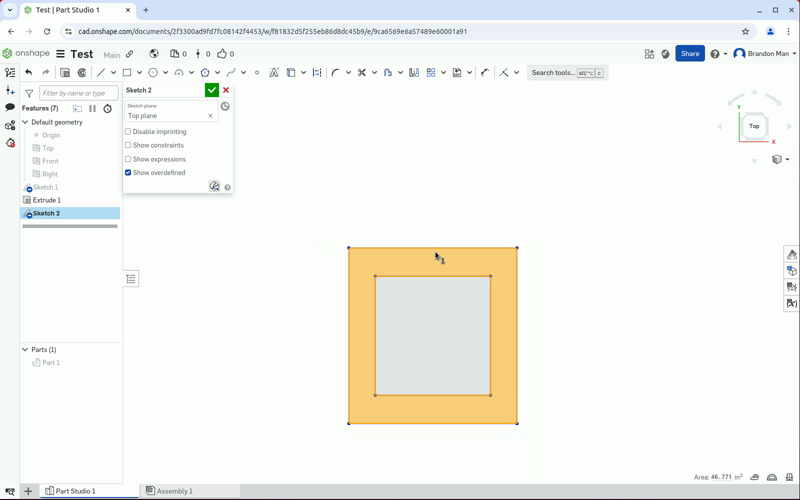
scroll(-6)
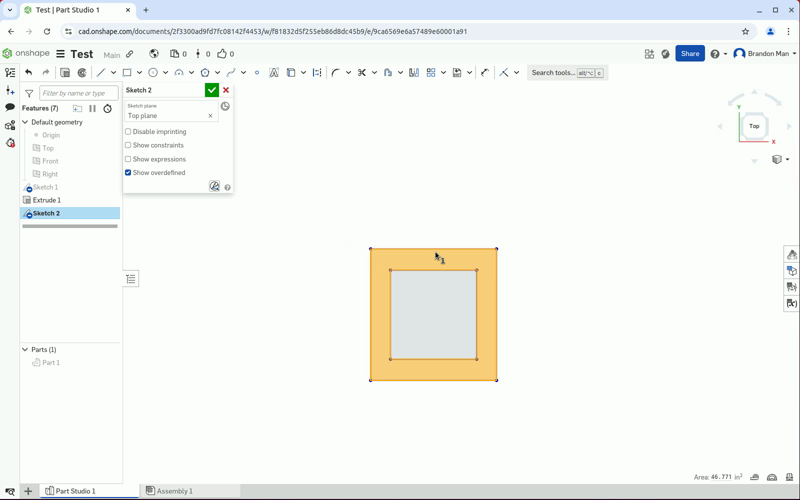
scroll(-6)
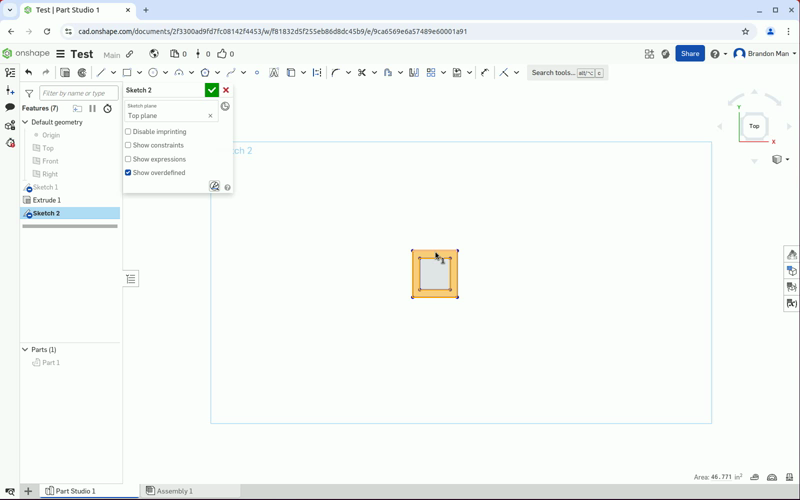
mouse_move(73, 352)
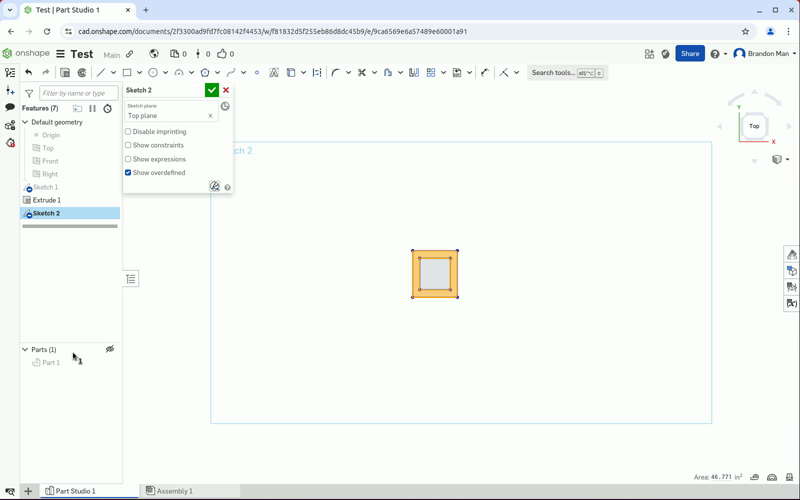
key(shift+y)
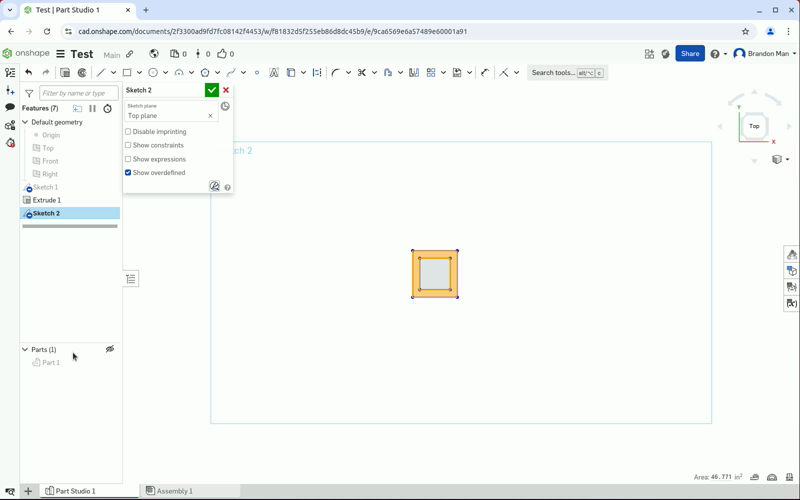
key(shift+e)
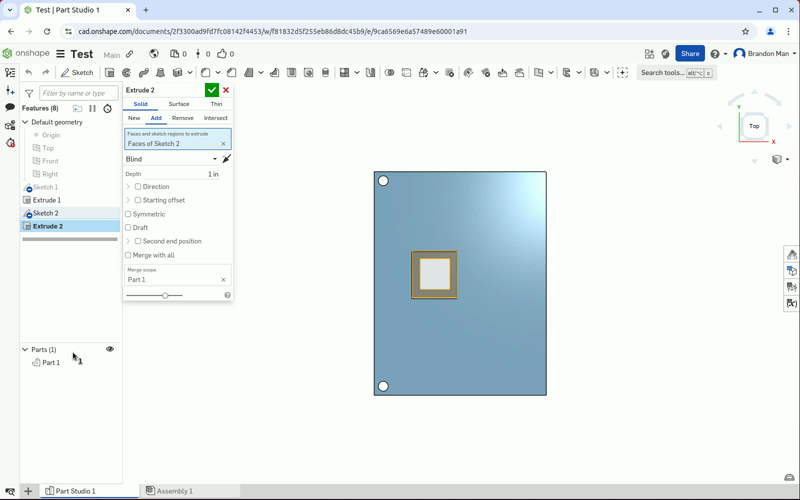
mouse_move(143, 106)
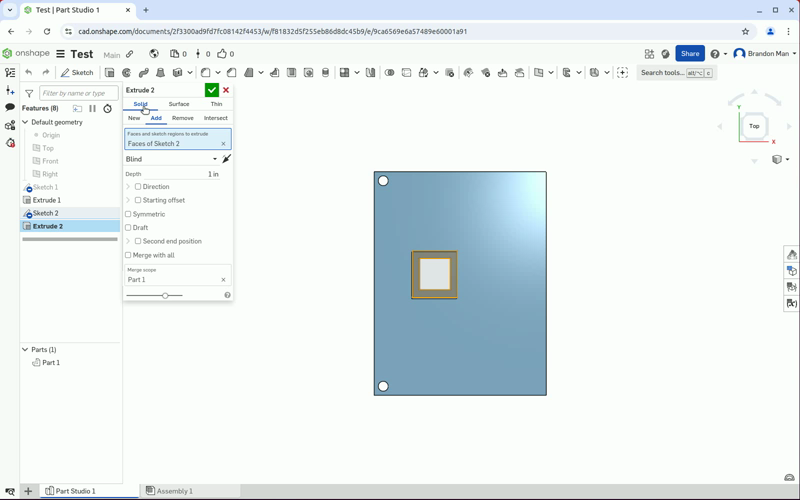
click(143, 106)
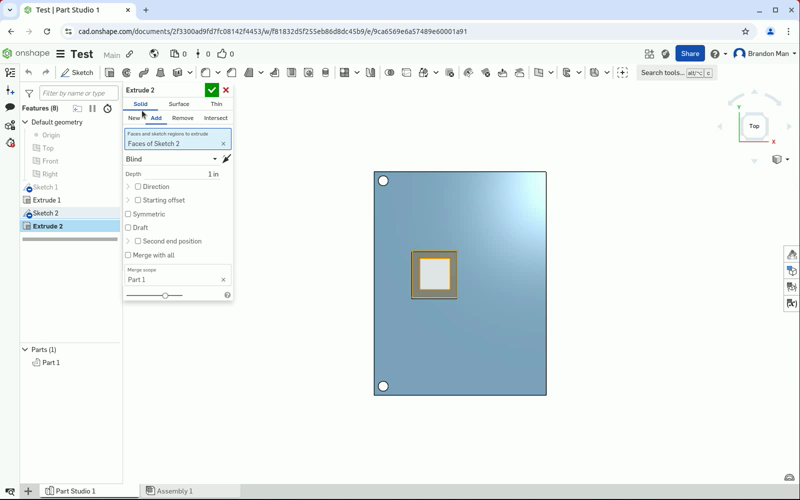
mouse_move(137, 120)
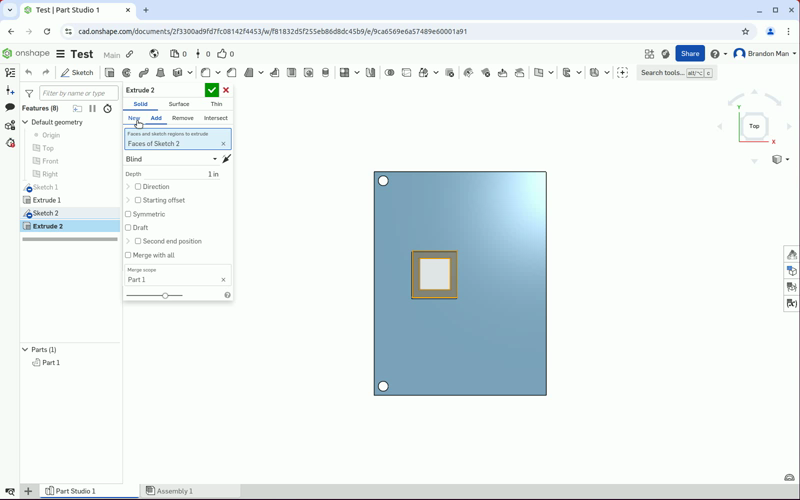
click(137, 120)
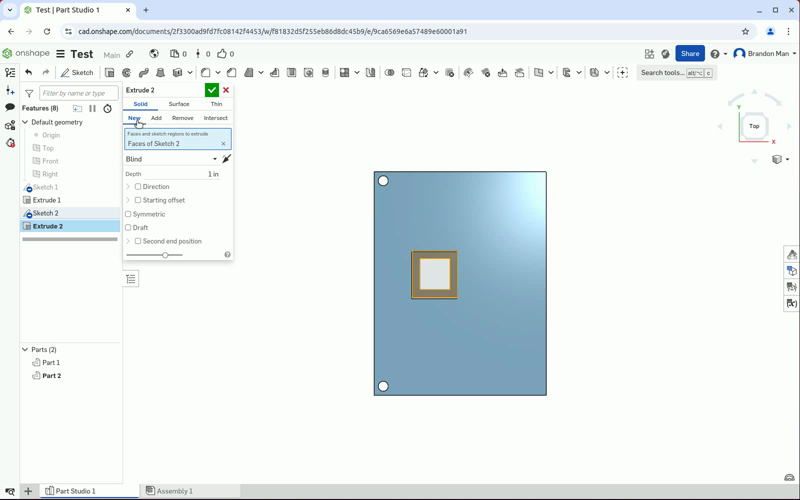
key(tab, 4)
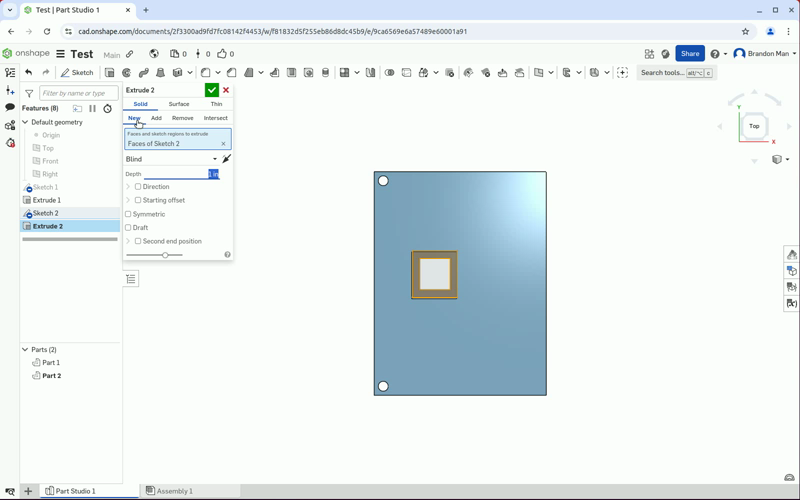
text(1.685)
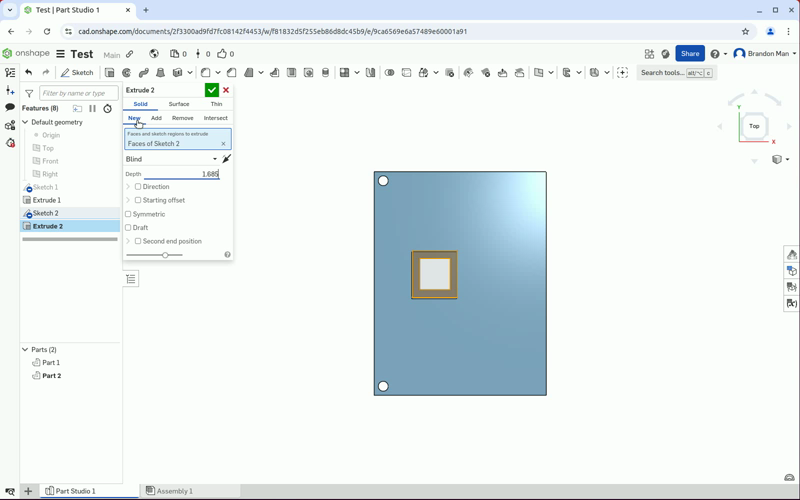
key(enter)
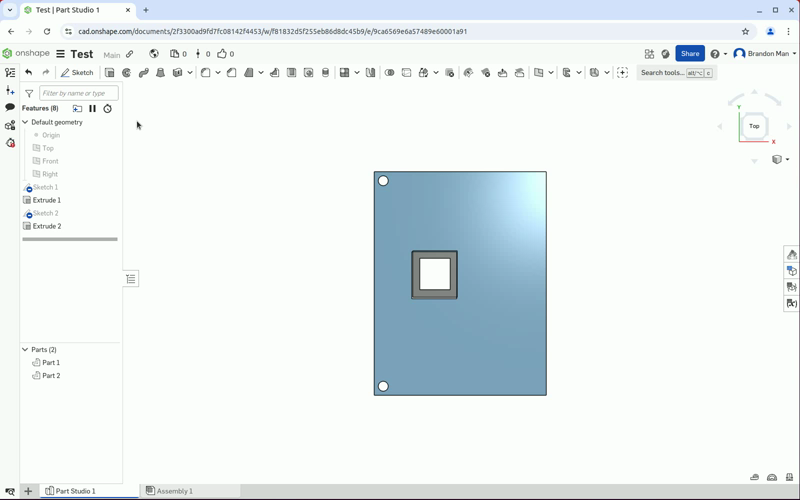
key(shift+h)
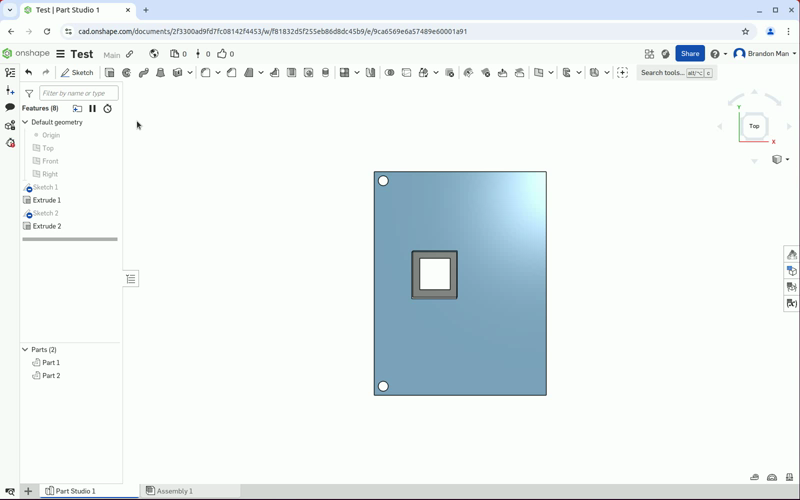
key(shift+h)
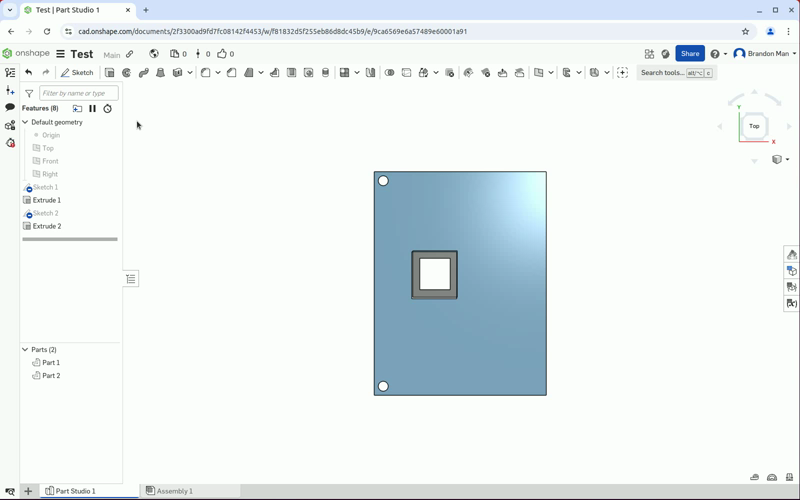
mouse_move(73, 189)
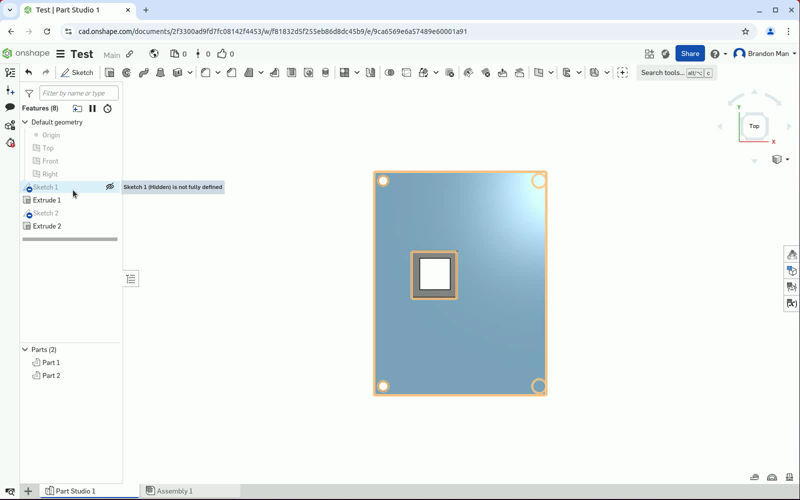
click(73, 189)
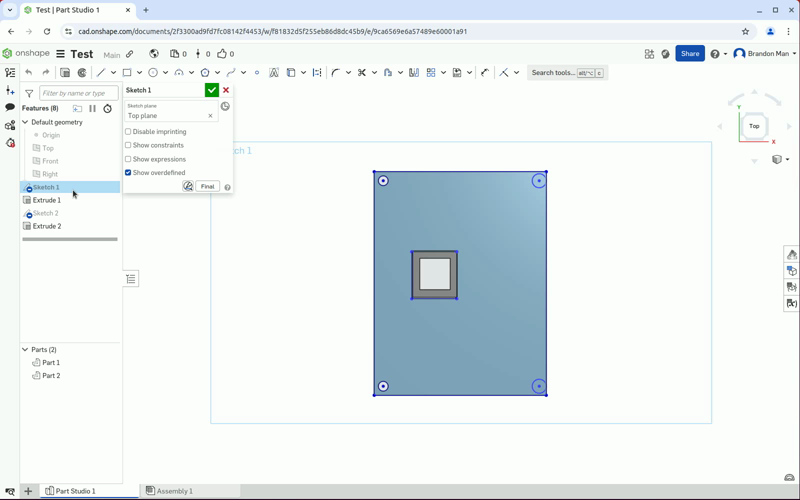
mouse_move(229, 92)
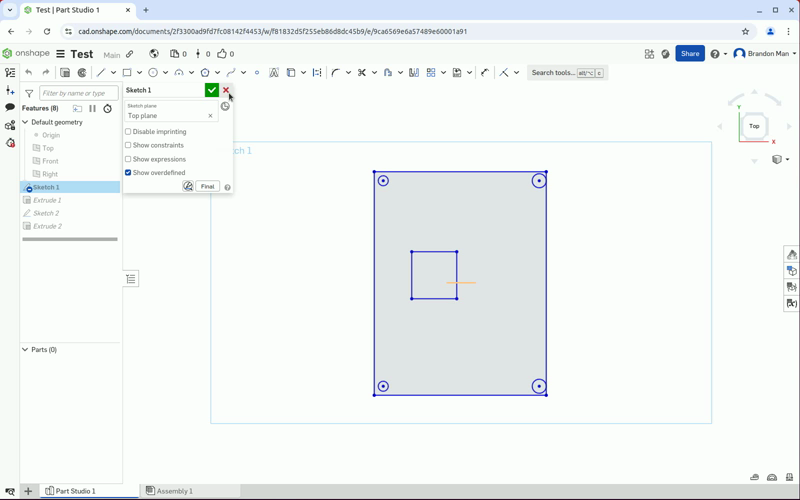
click(229, 92)
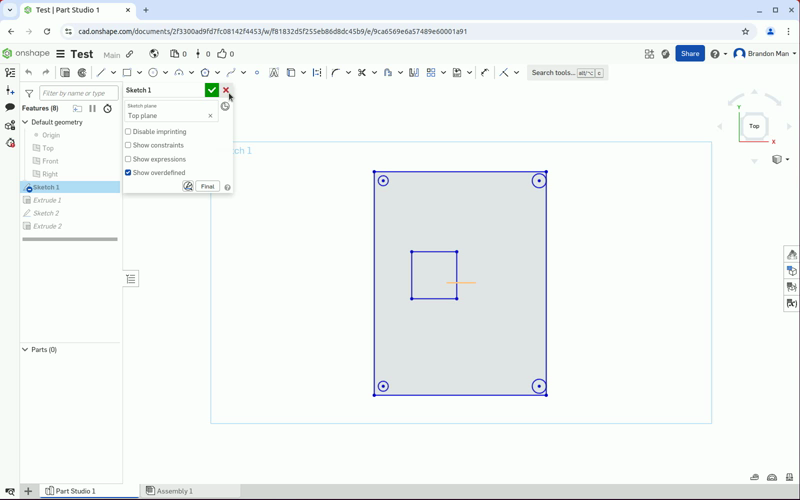
key(shift+s)
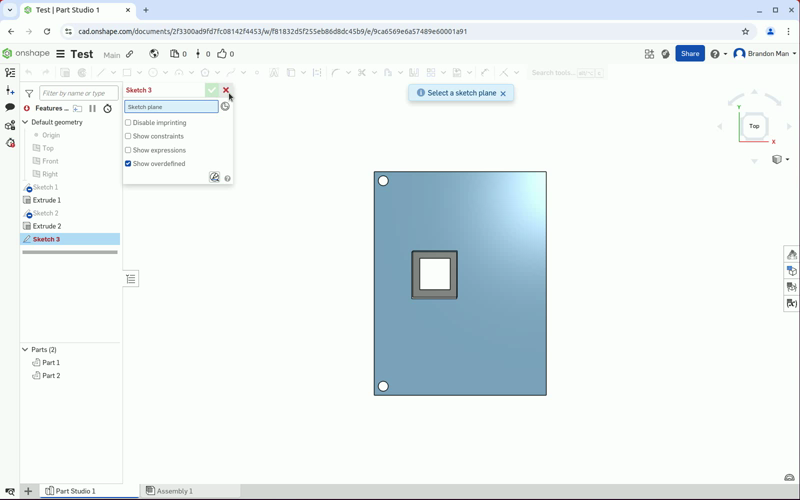
mouse_move(73, 150)
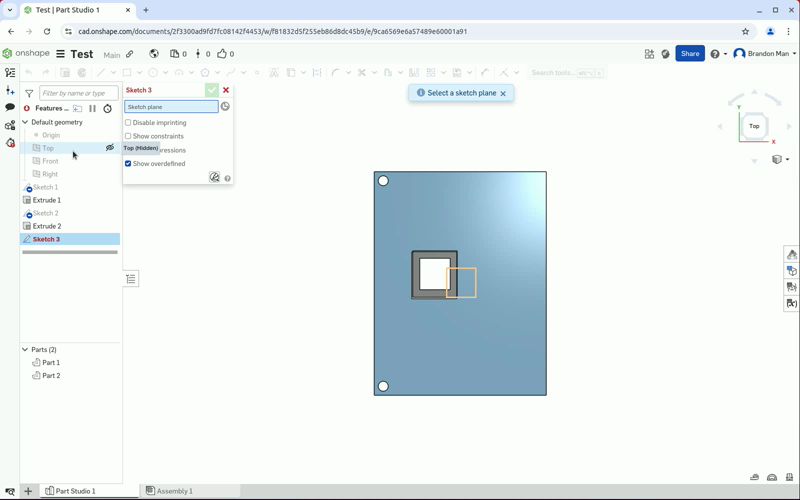
click(73, 150)
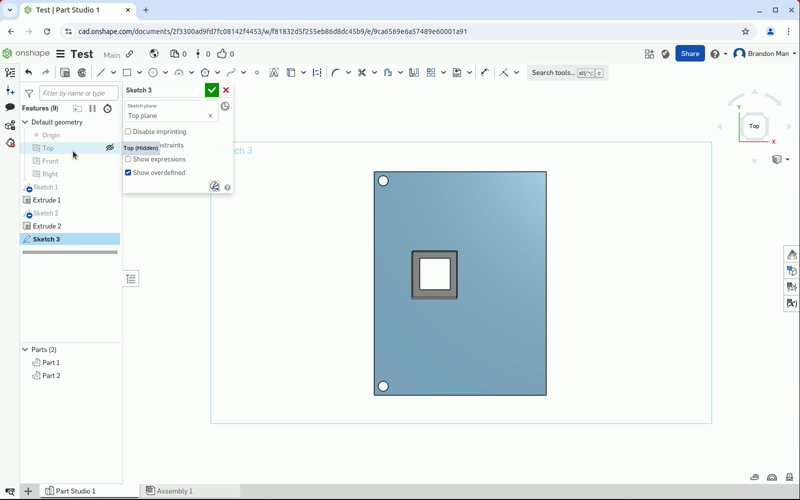
mouse_move(73, 352)
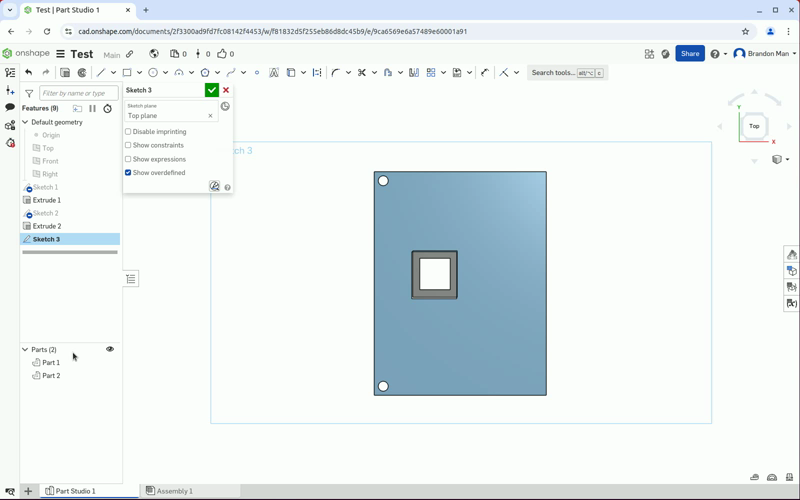
key(y)
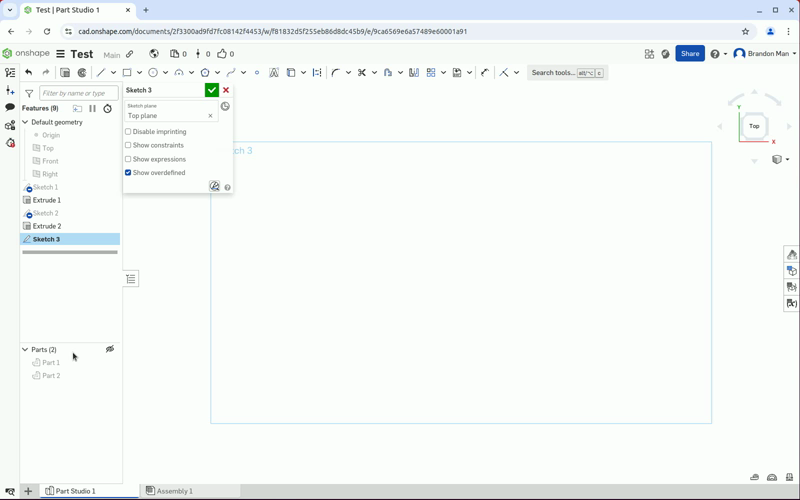
key(l)
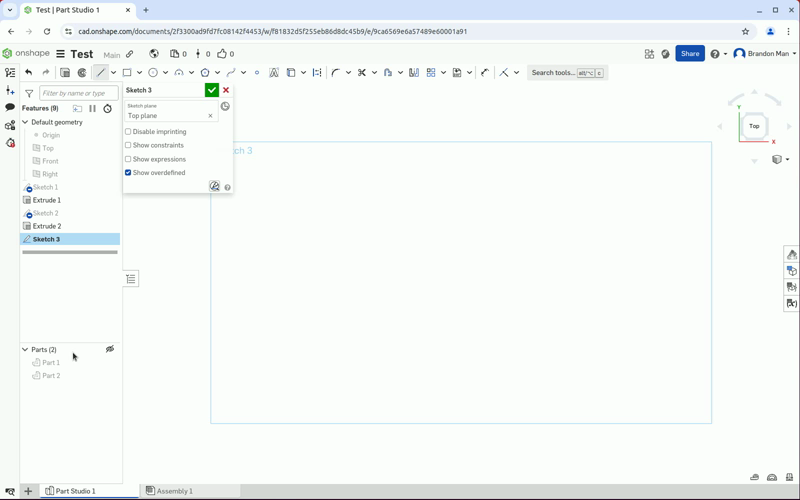
key_down(shift)
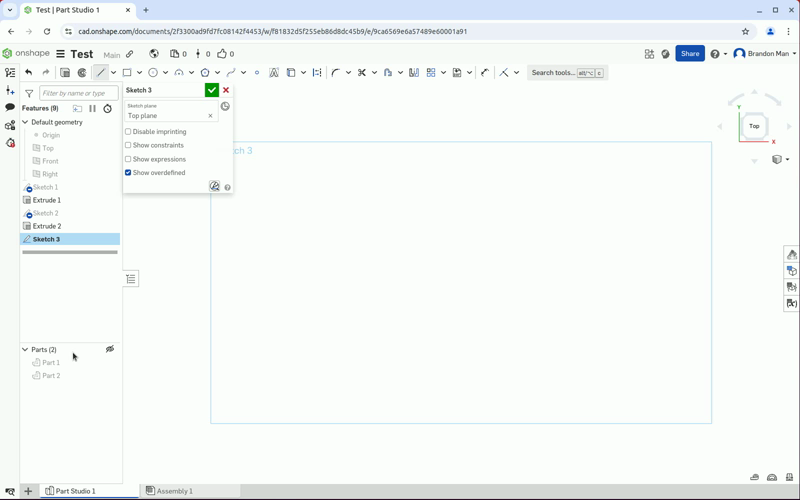
mouse_move(419, 290)
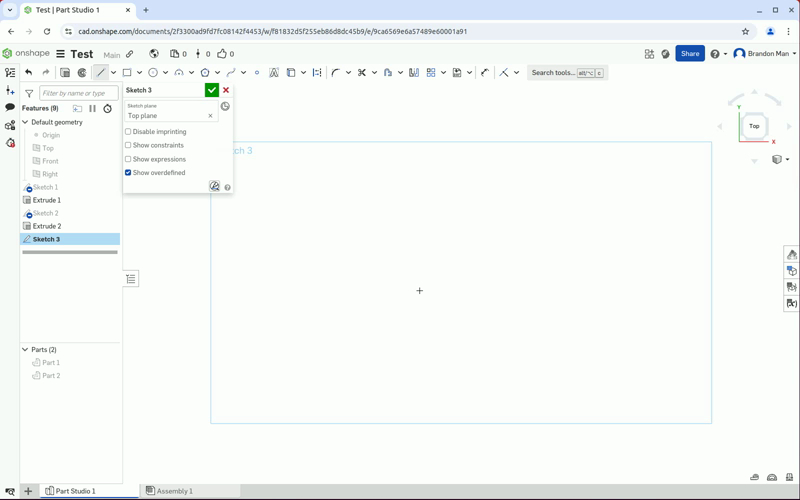
click(419, 290)
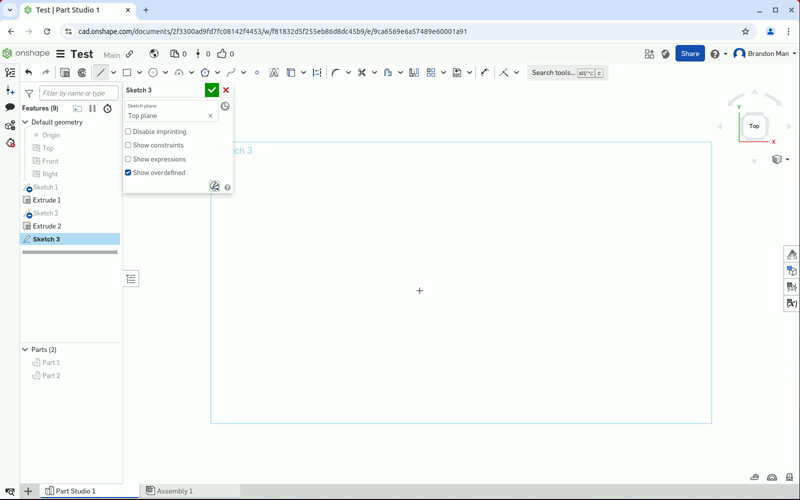
key_up(shift)
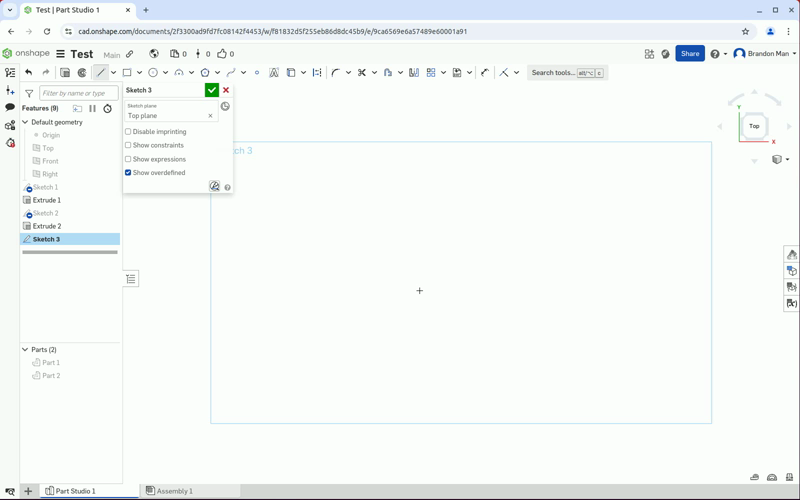
key_down(shift)
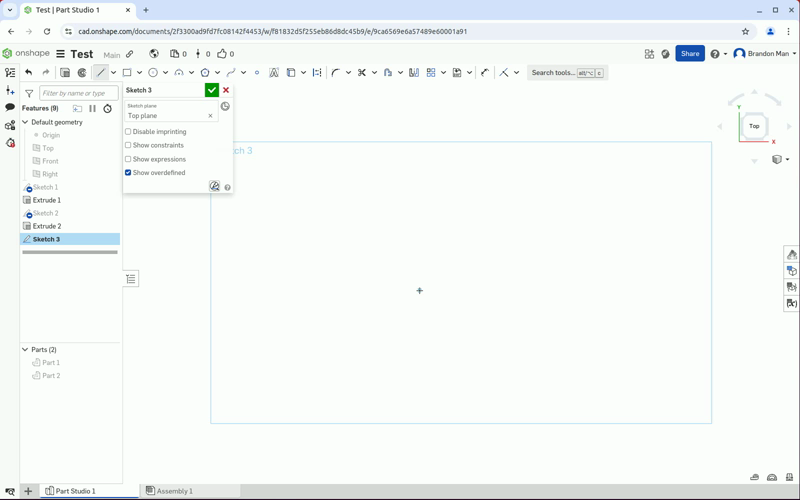
mouse_move(449, 290)
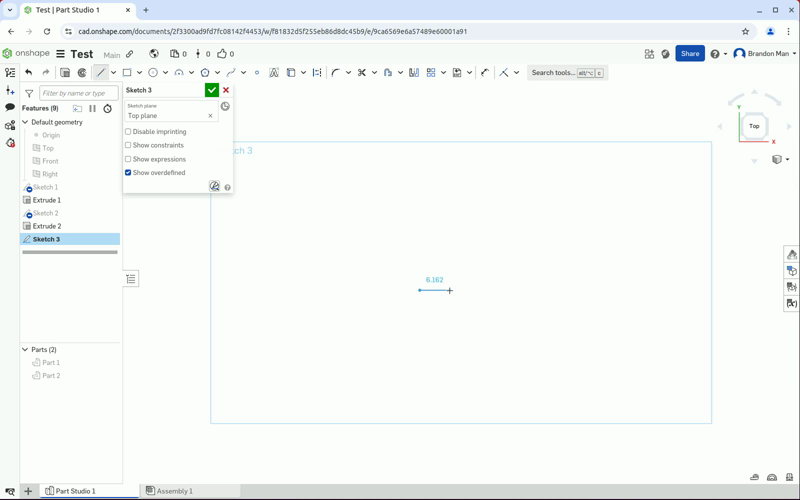
mouse_move(449, 290)
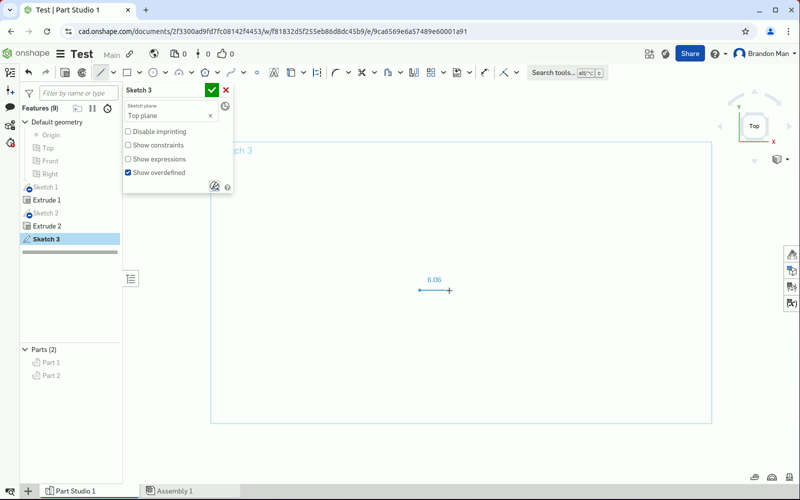
click(449, 290)
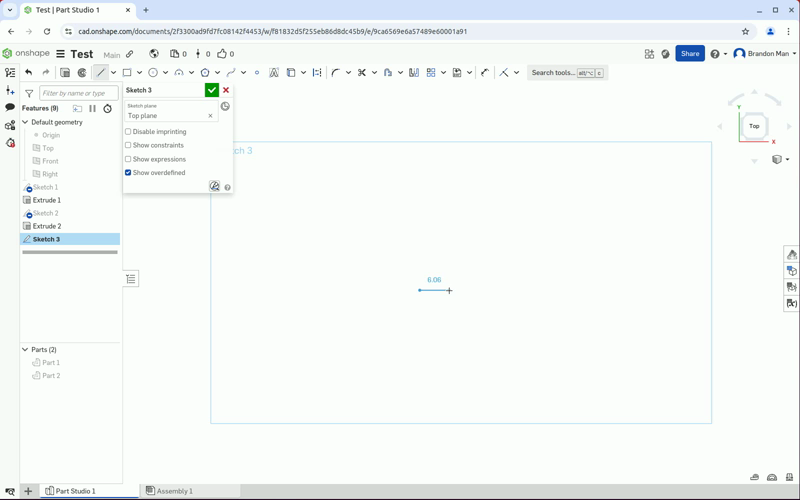
key_up(shift)
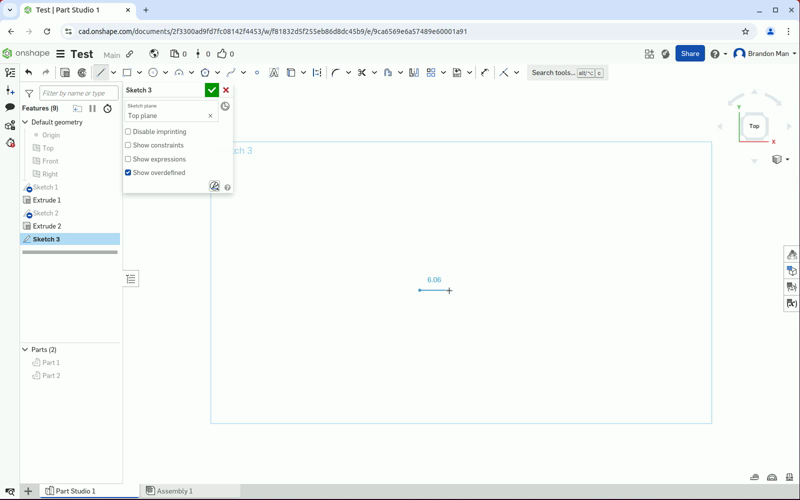
key_down(shift)
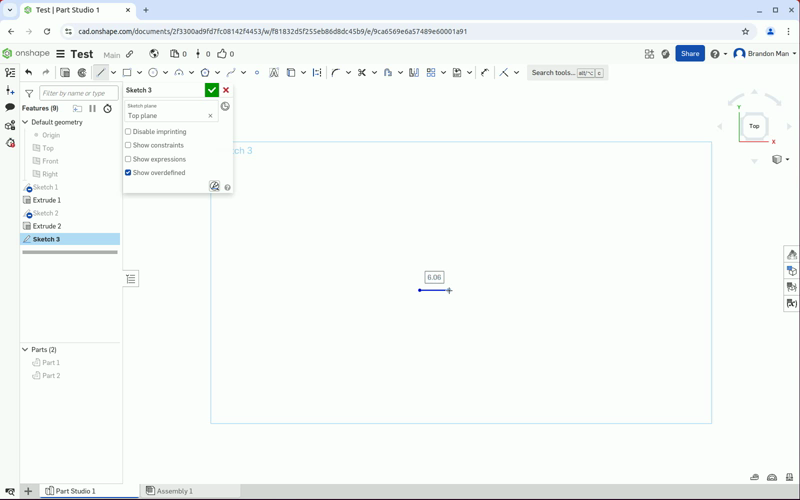
mouse_move(479, 290)
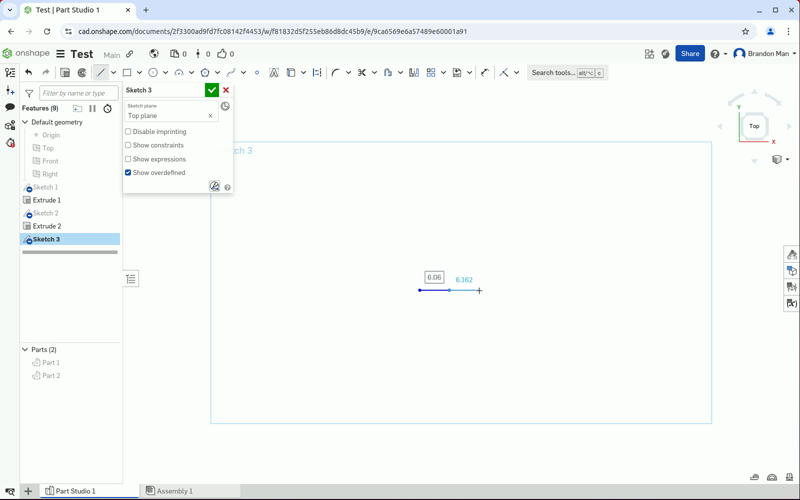
mouse_move(449, 258)
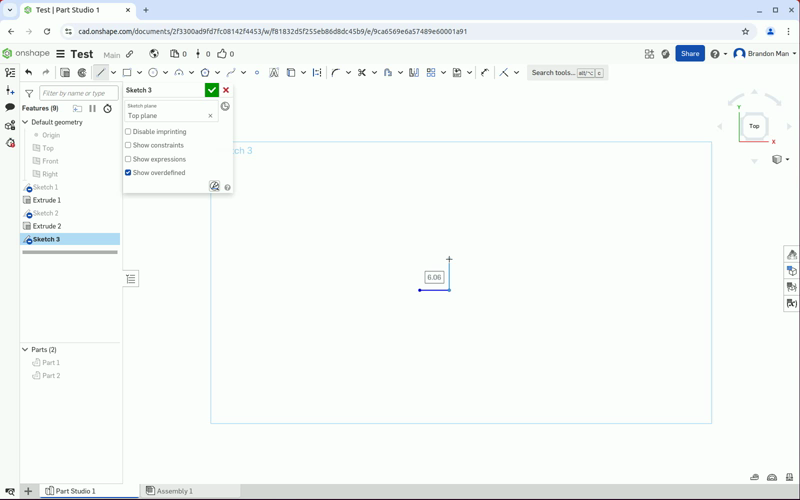
click(449, 258)
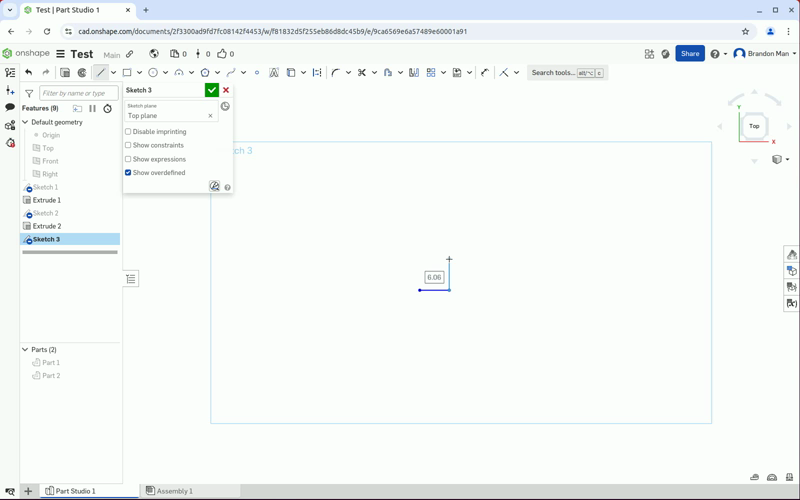
key_up(shift)
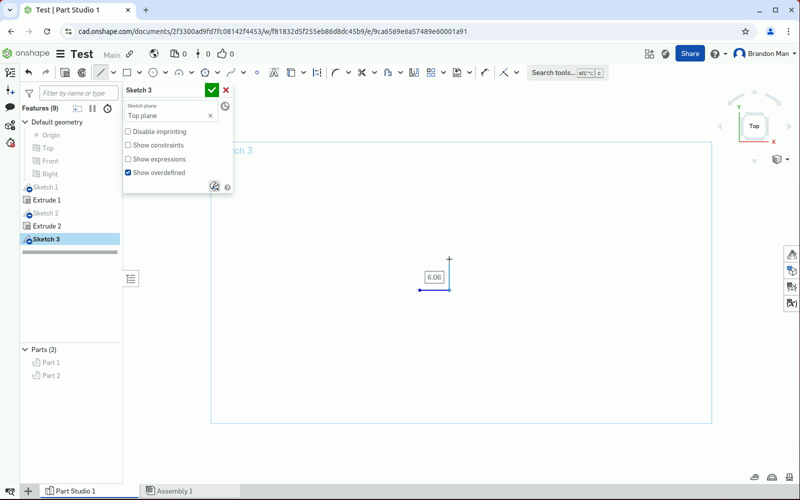
key_down(shift)
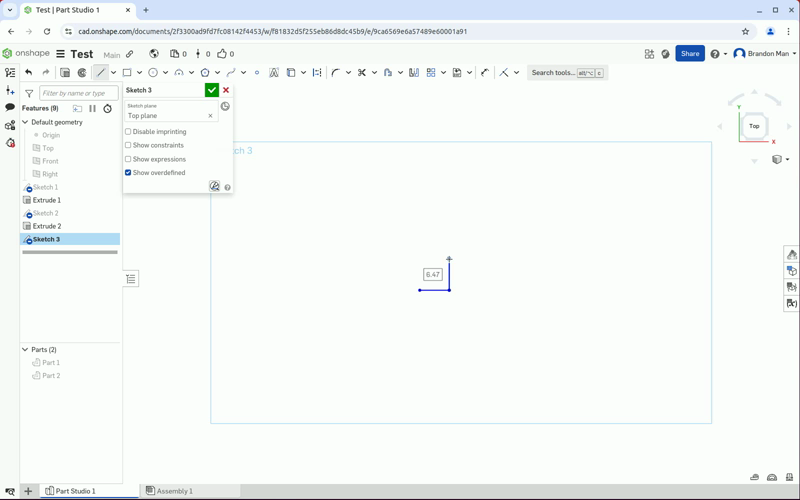
mouse_move(479, 258)
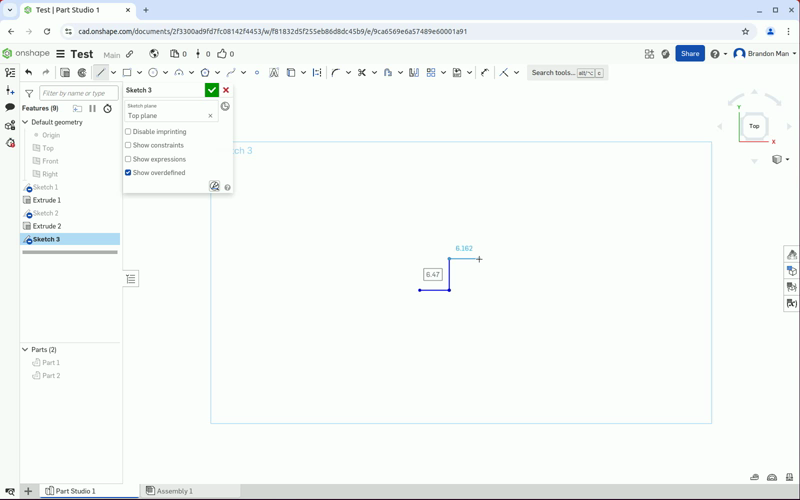
mouse_move(419, 258)
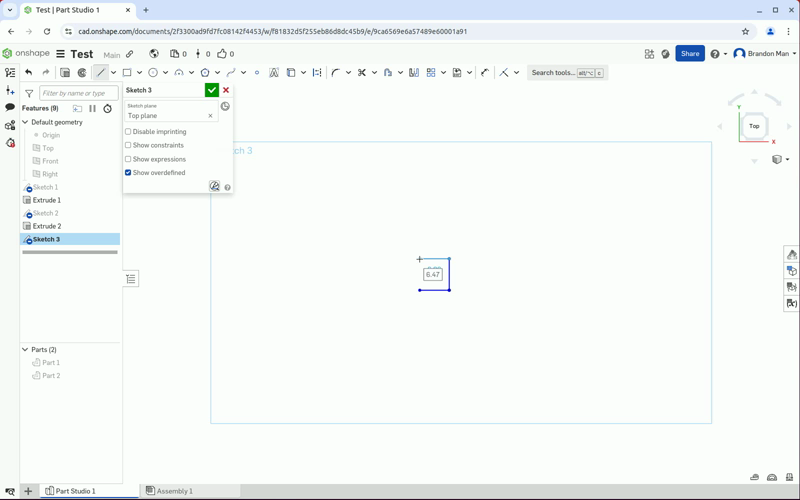
click(419, 258)
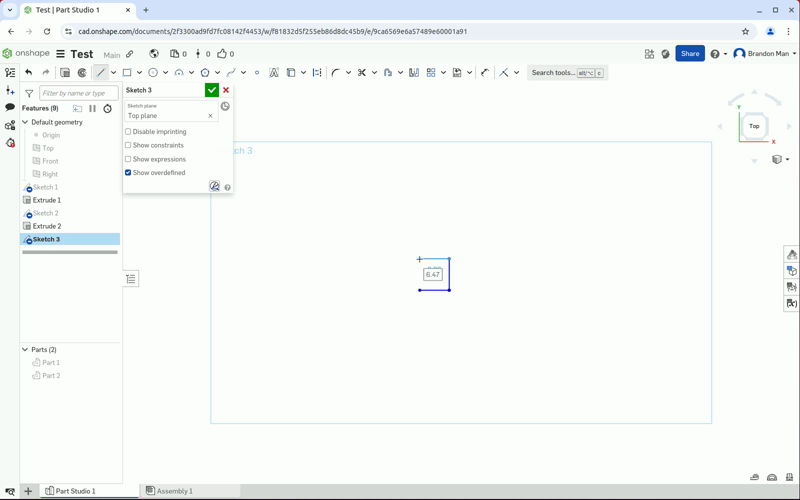
key_up(shift)
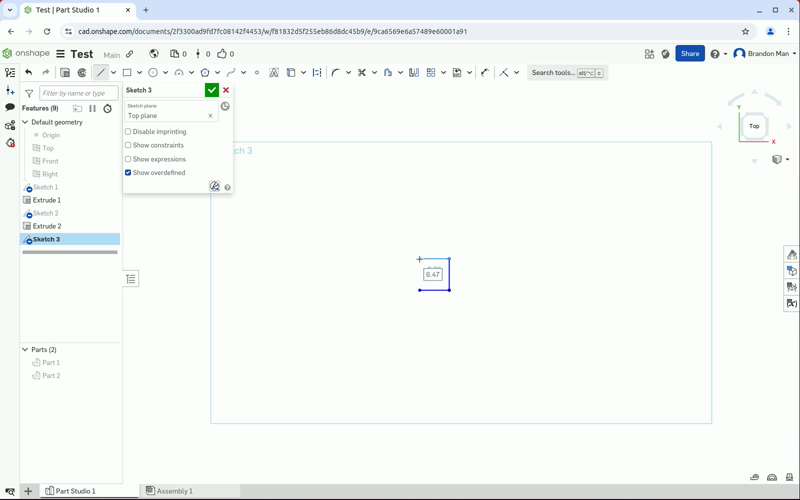
mouse_move(449, 258)
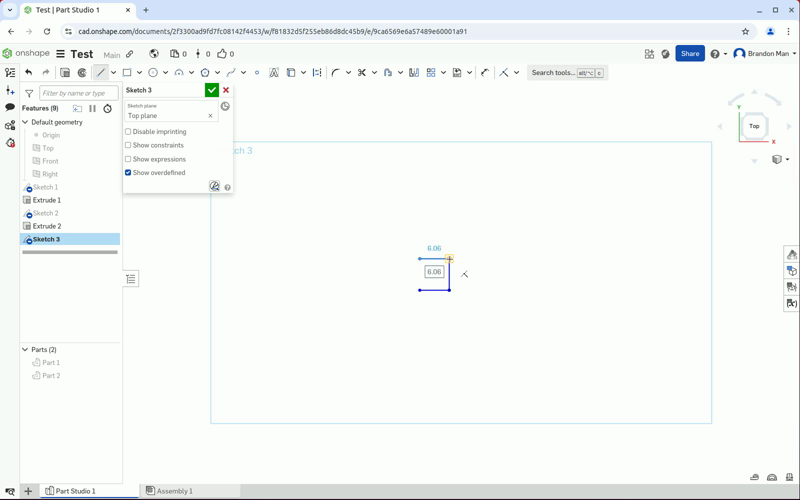
key_down(shift)
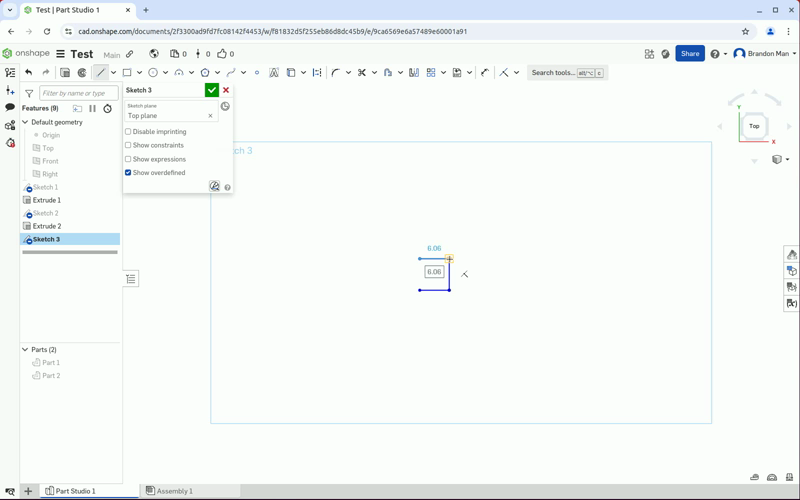
mouse_move(419, 290)
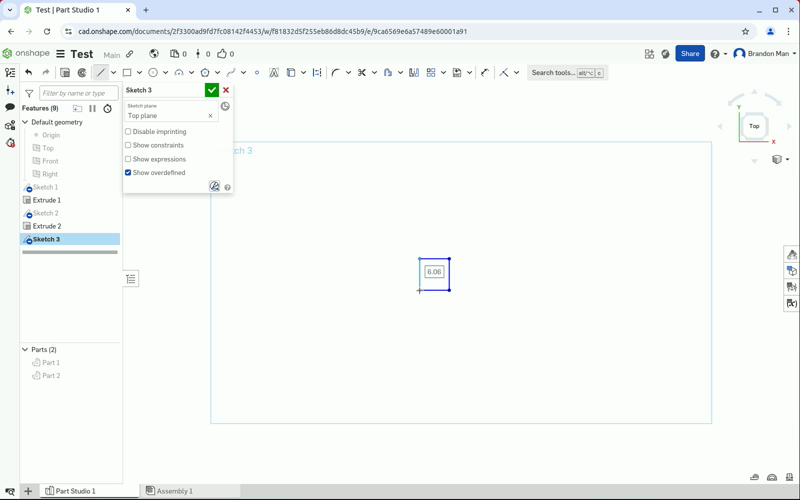
key_up(shift)
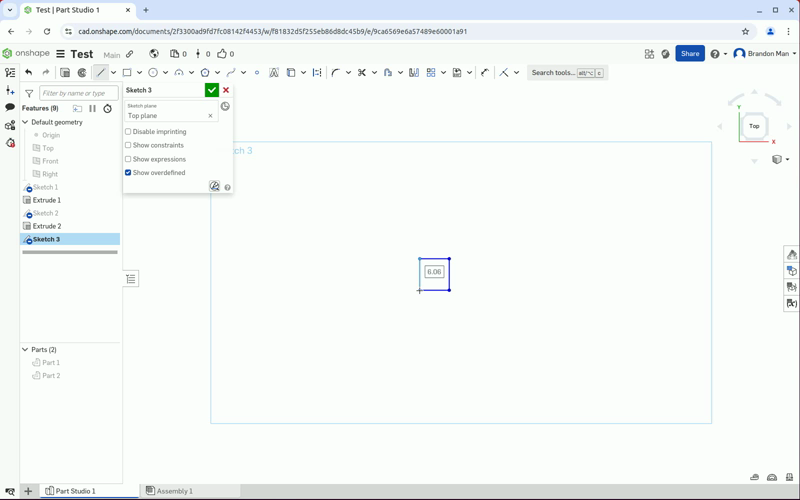
click(419, 290)
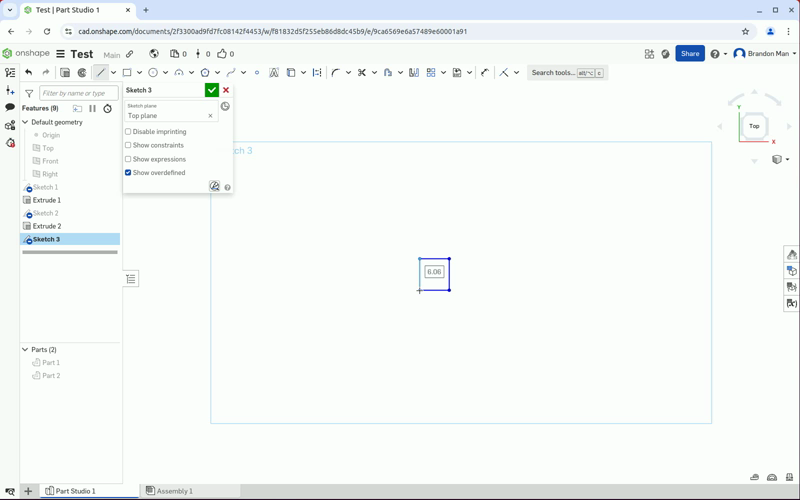
key(esc)
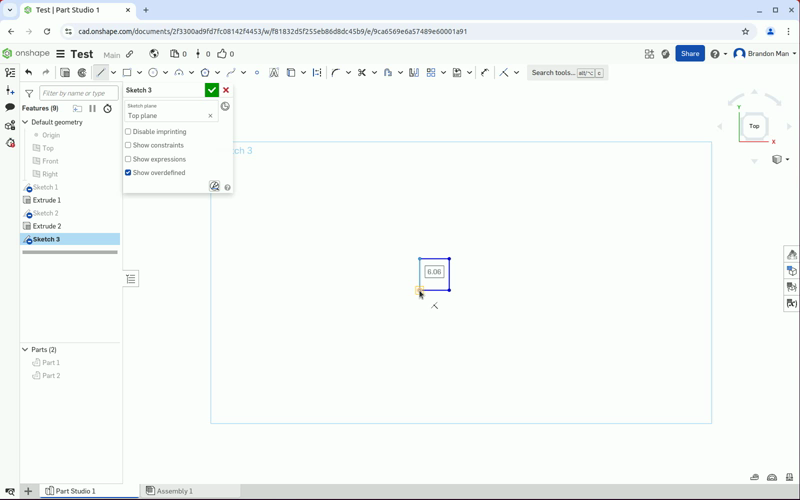
key(c)
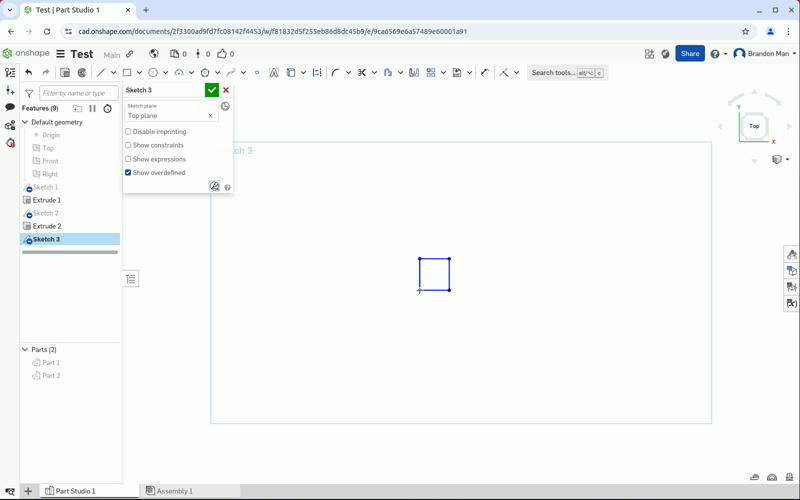
key_down(shift)
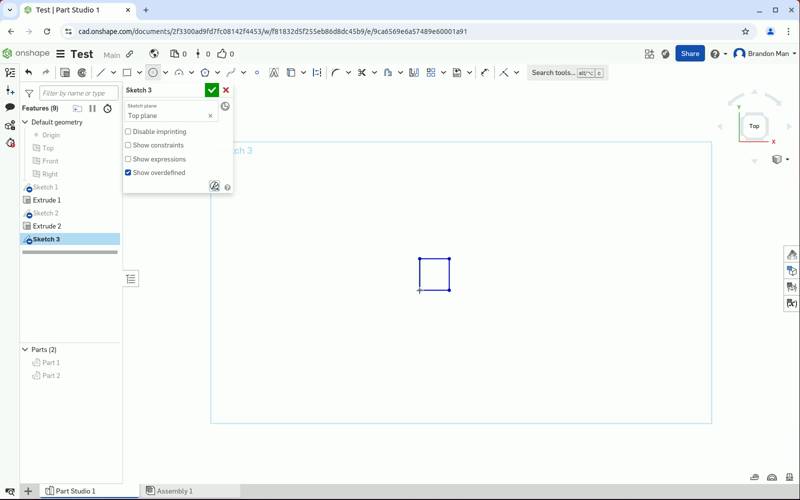
mouse_move(434, 274)
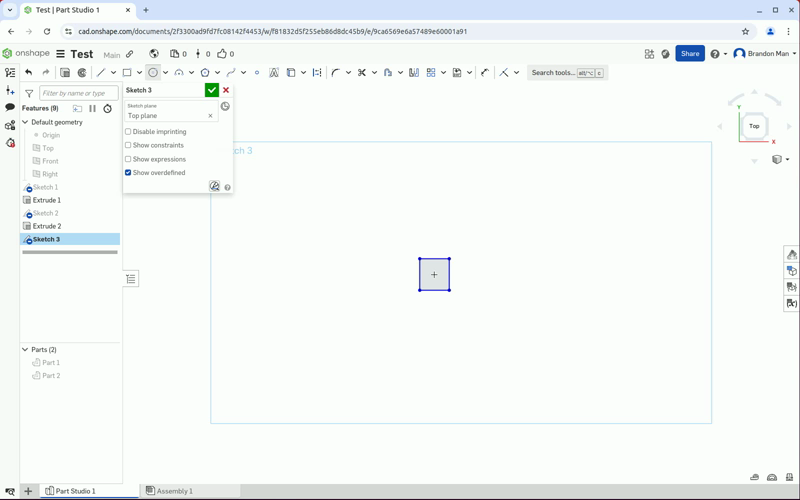
click(434, 274)
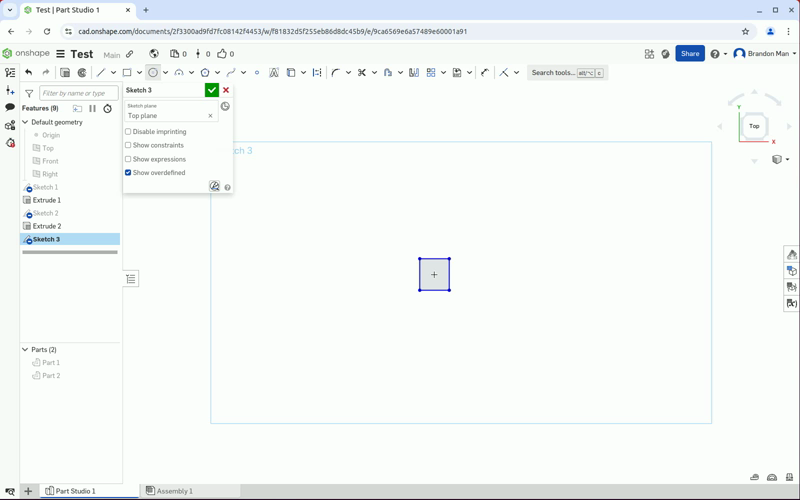
key_up(shift)
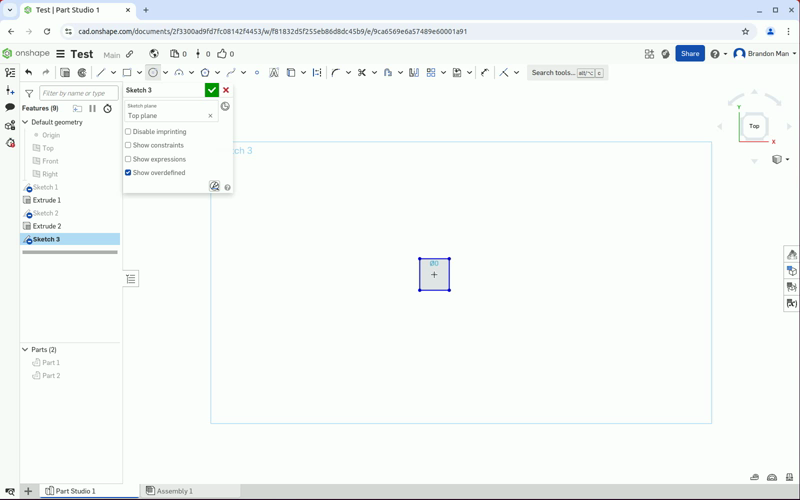
mouse_move(444, 274)
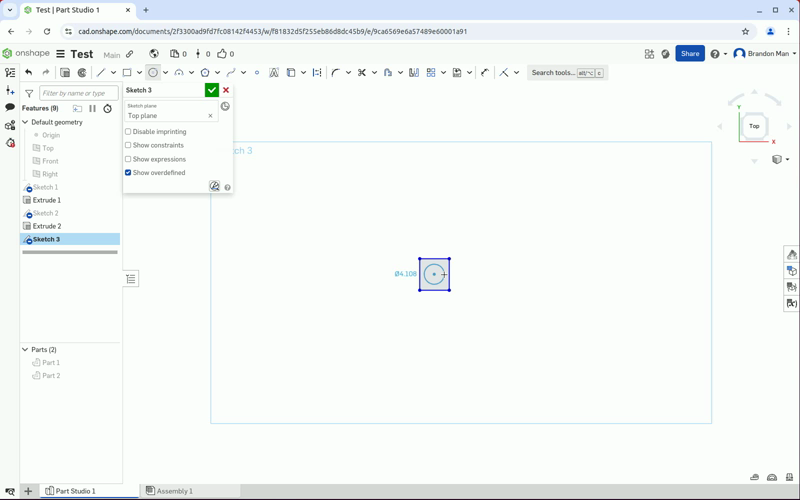
click(444, 274)
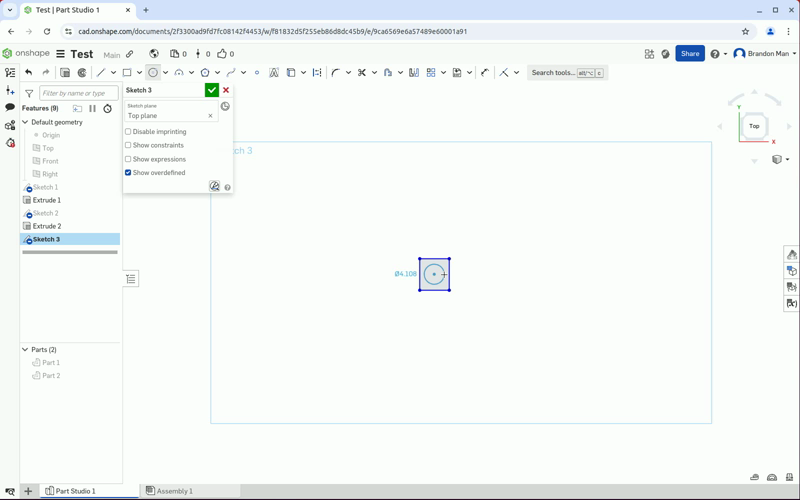
key(esc)
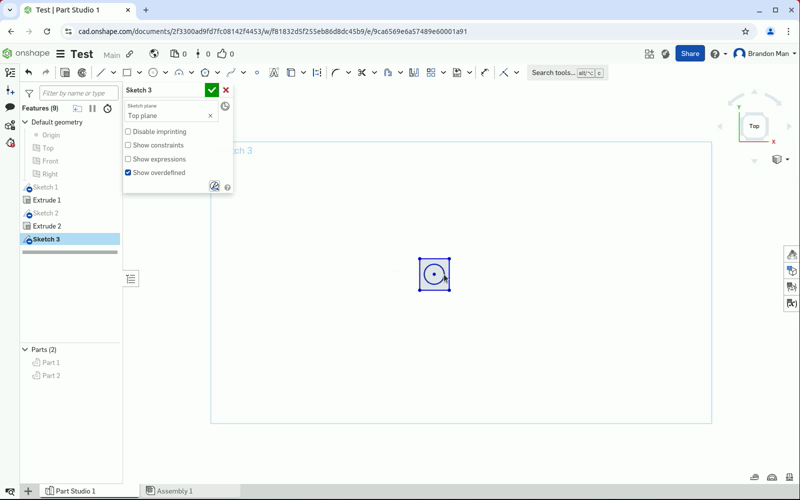
mouse_move(436, 286)
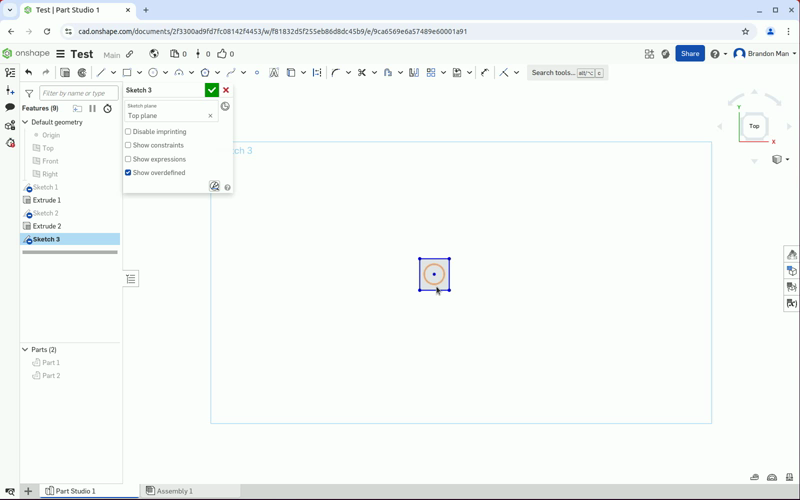
scroll(6)
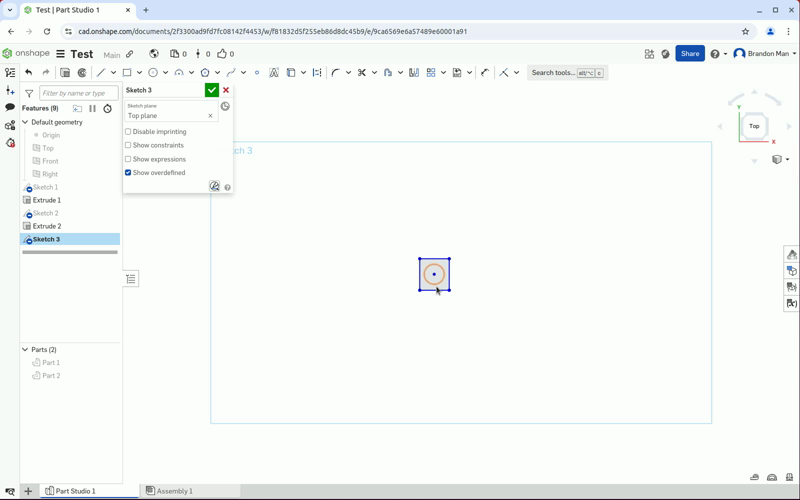
scroll(6)
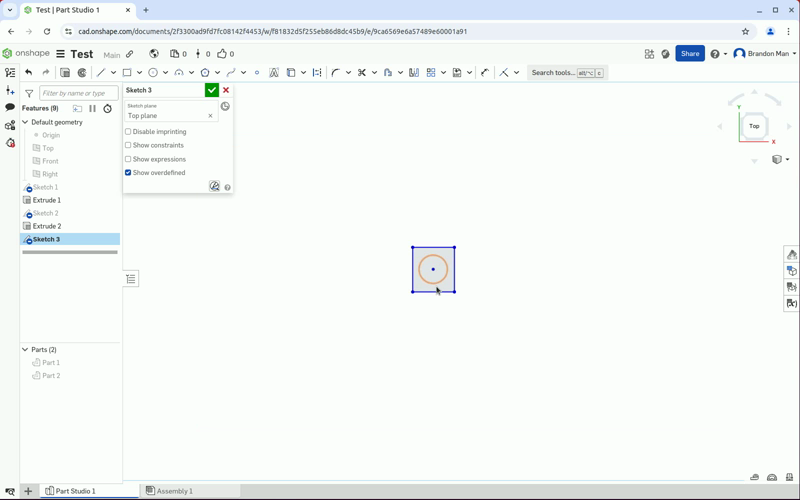
scroll(6)
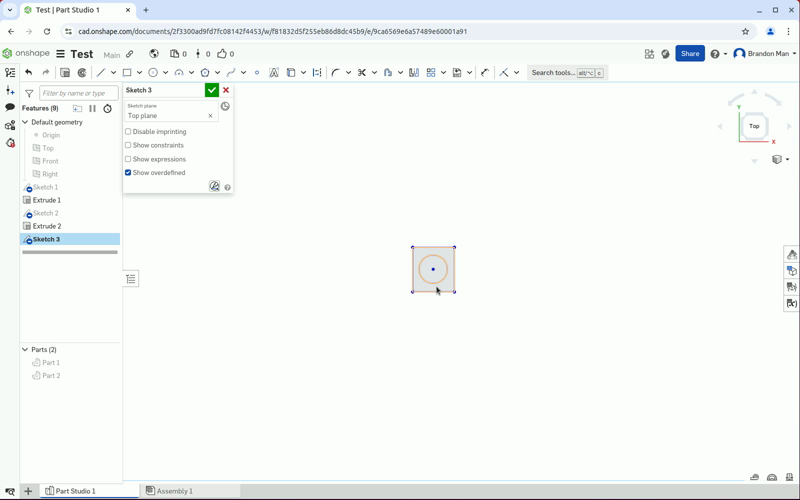
scroll(6)
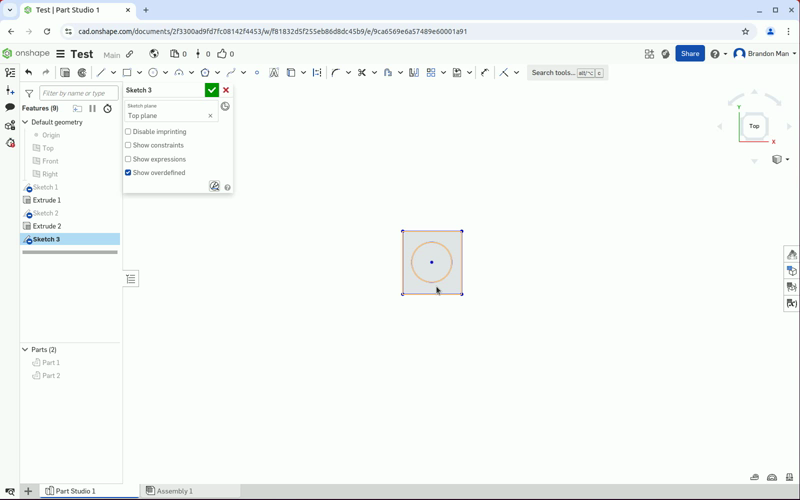
scroll(6)
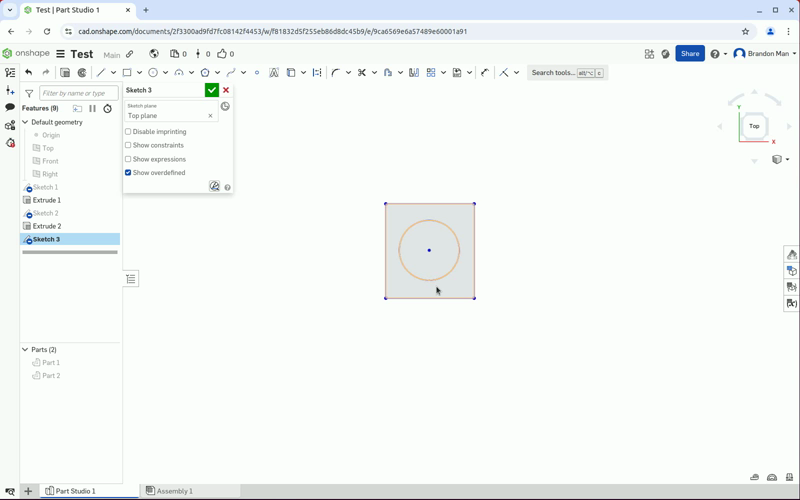
scroll(6)
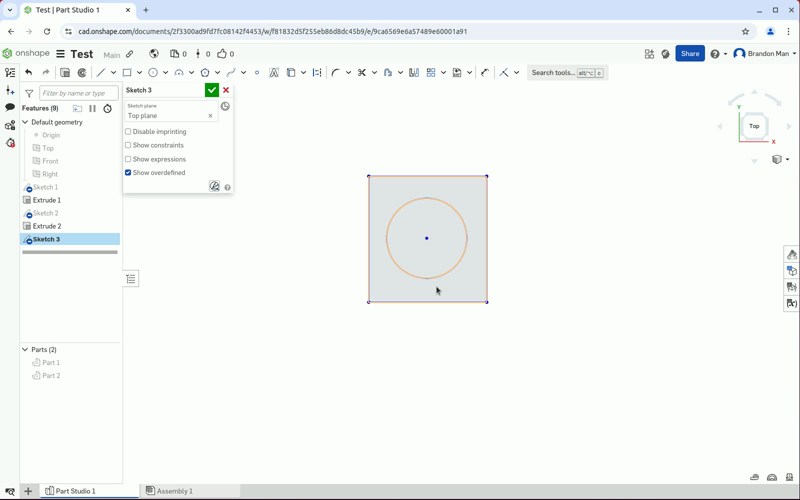
scroll(6)
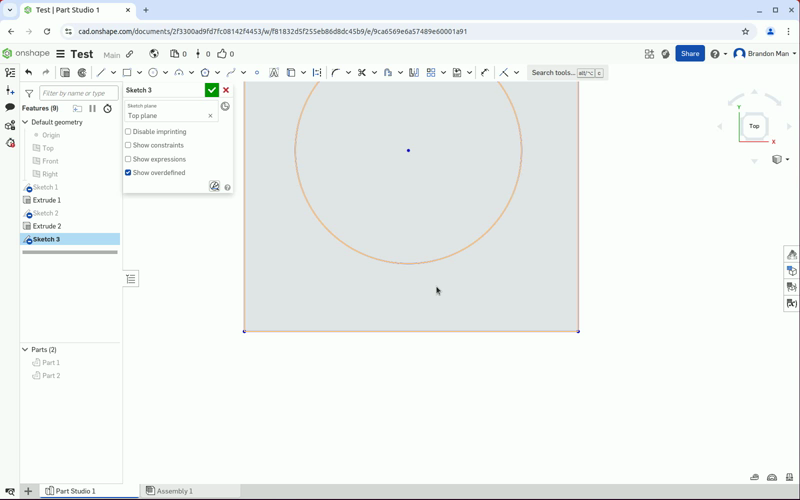
click(436, 286)
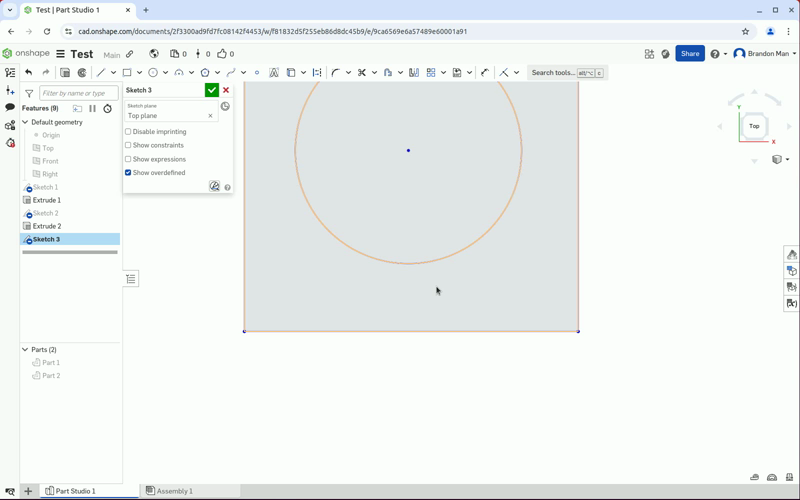
scroll(-6)
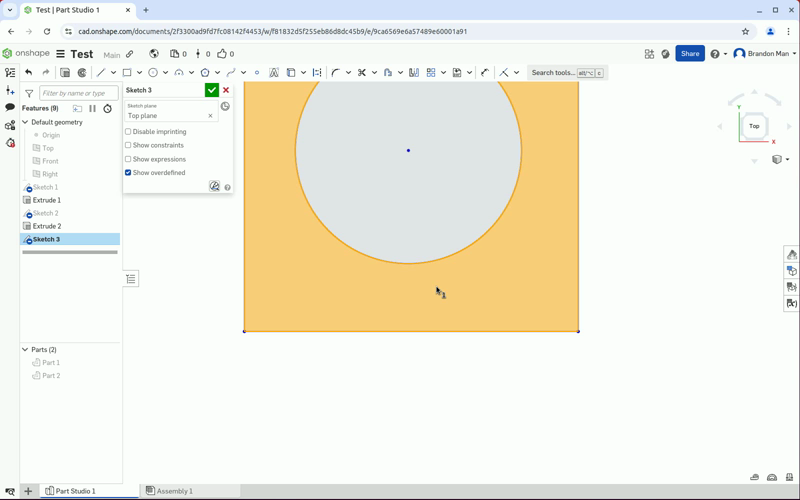
scroll(-6)
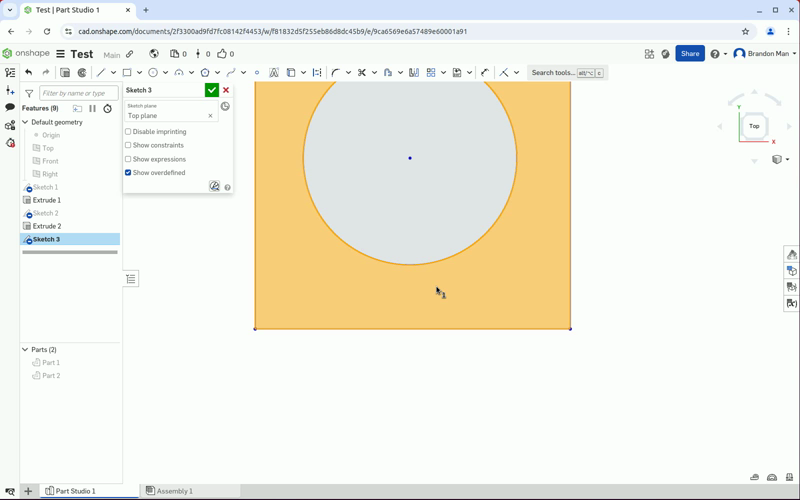
scroll(-6)
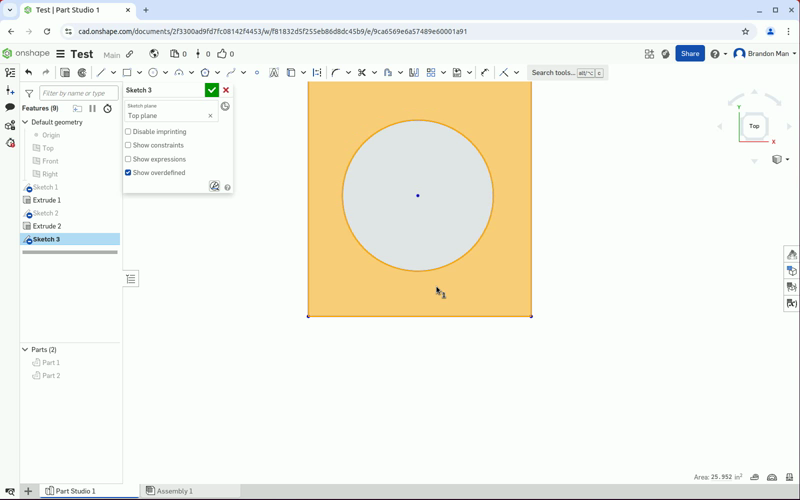
scroll(-6)
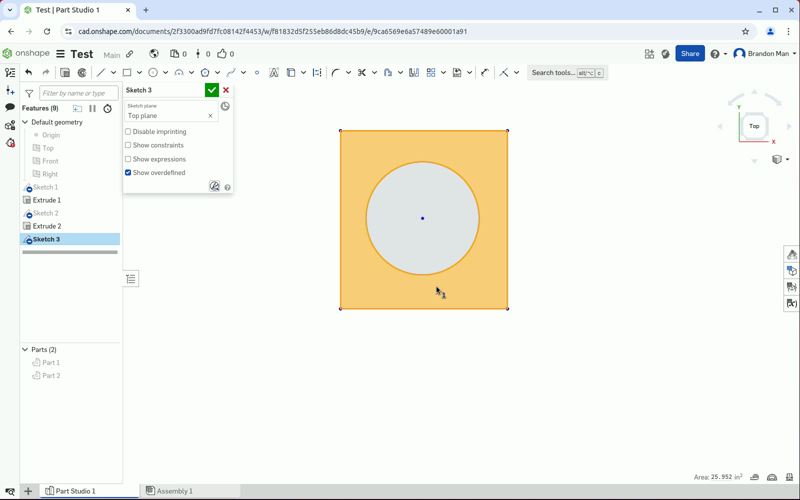
scroll(-6)
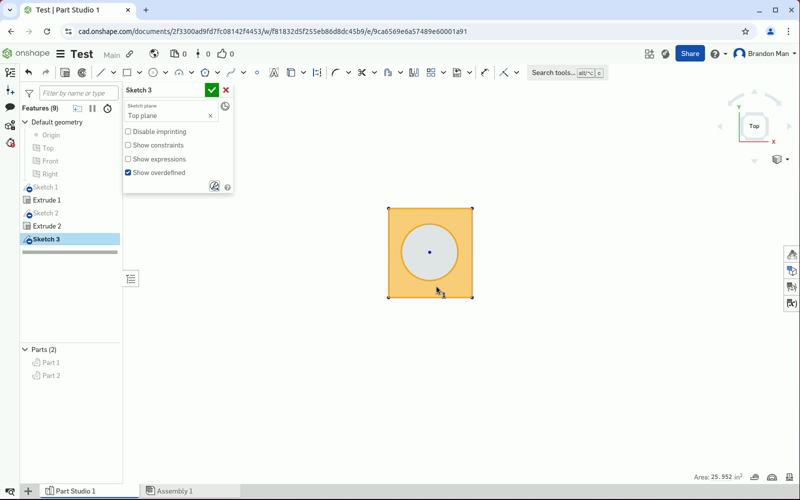
scroll(-6)
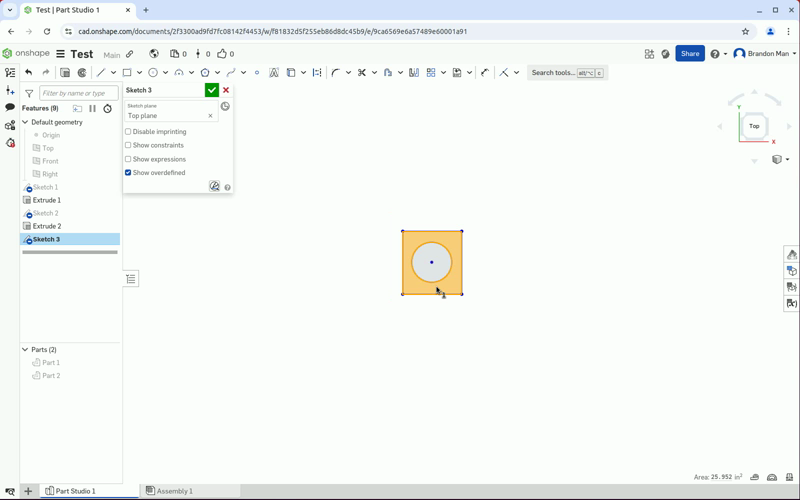
scroll(-6)
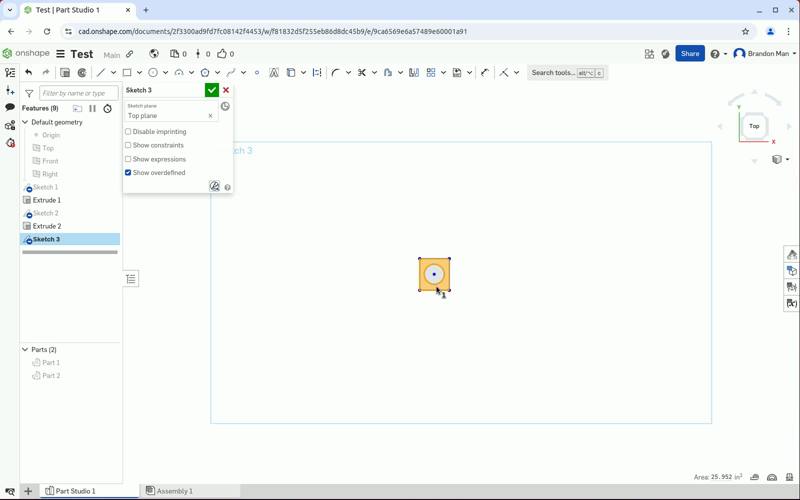
mouse_move(73, 352)
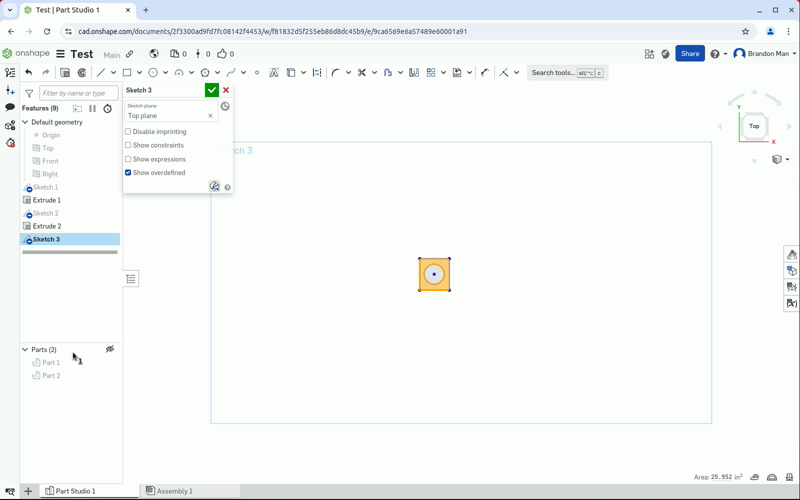
key(shift+y)
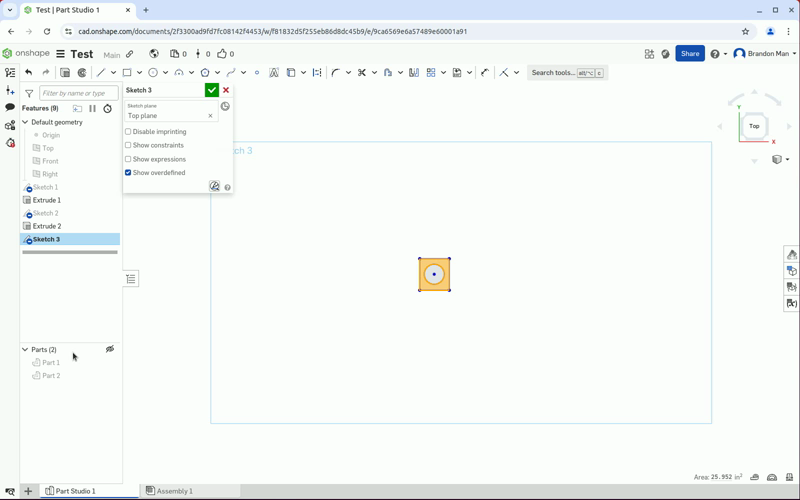
key(shift+e)
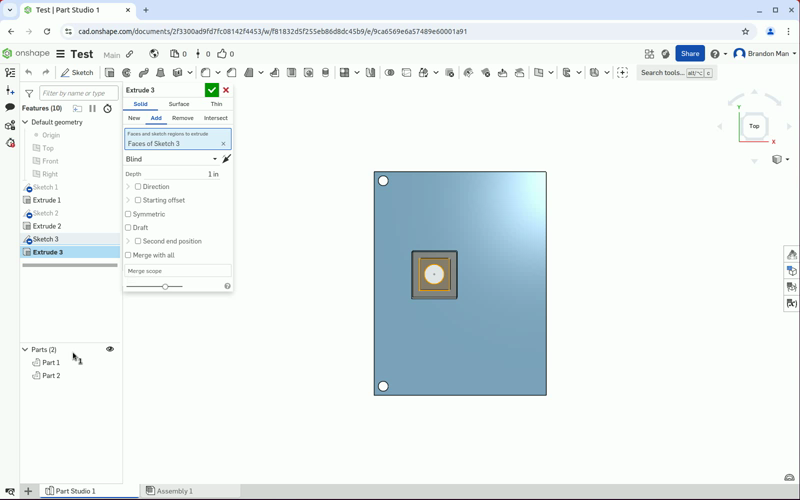
mouse_move(143, 106)
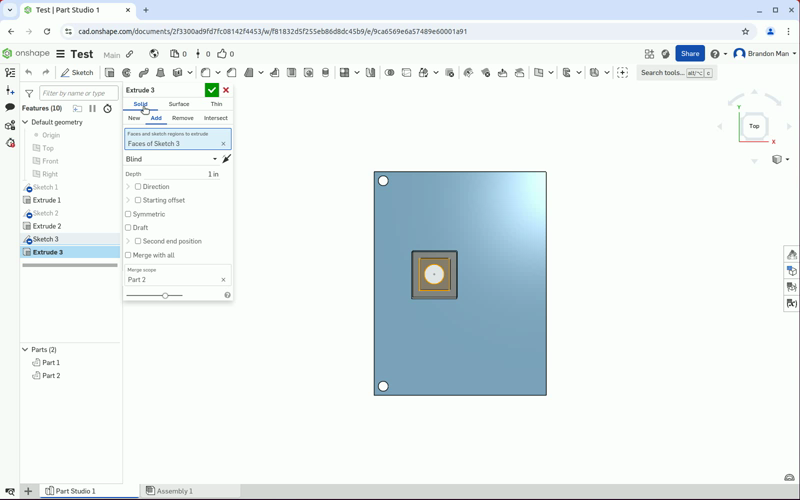
click(143, 106)
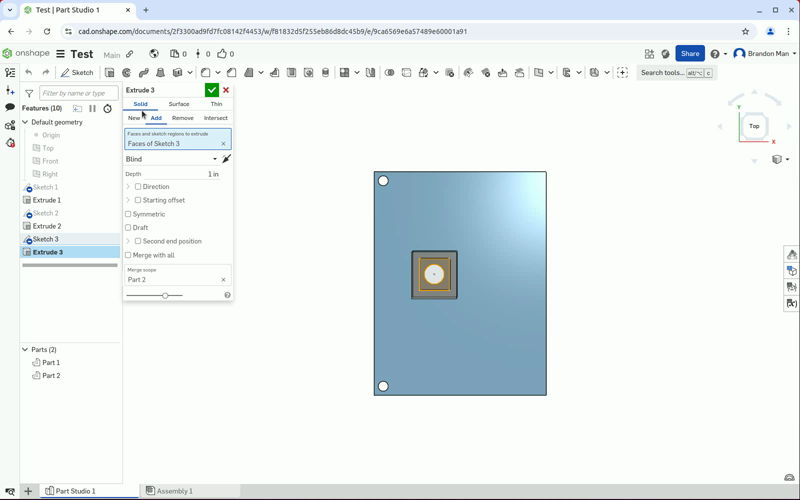
mouse_move(137, 120)
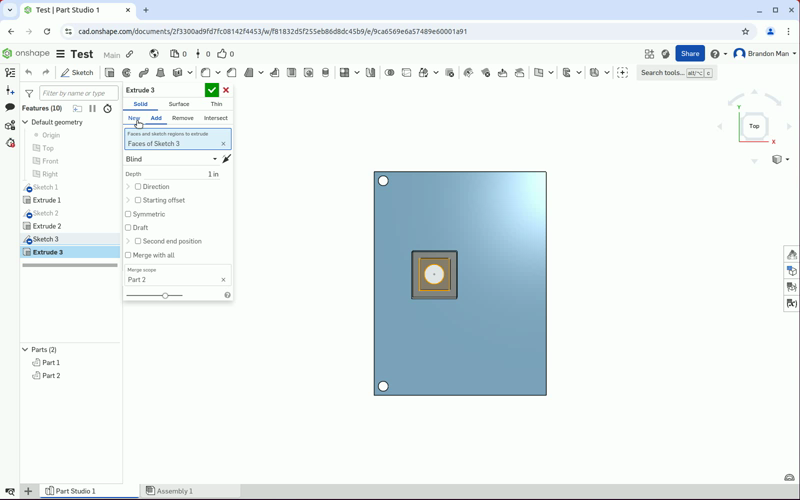
click(137, 120)
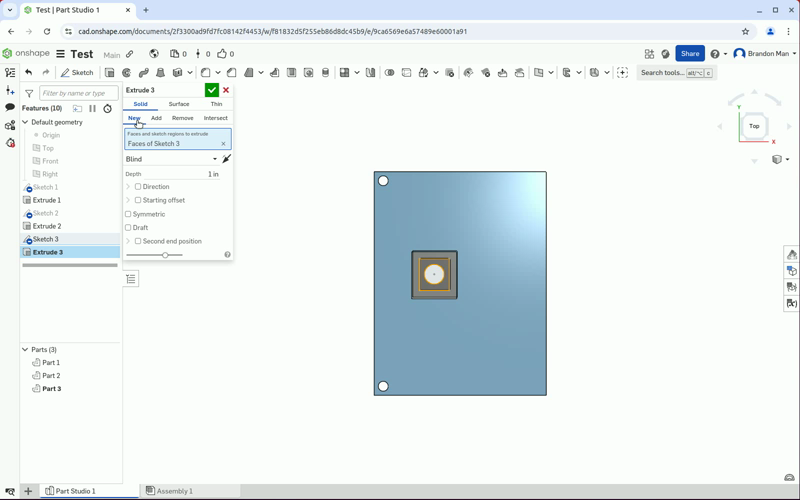
key(tab, 4)
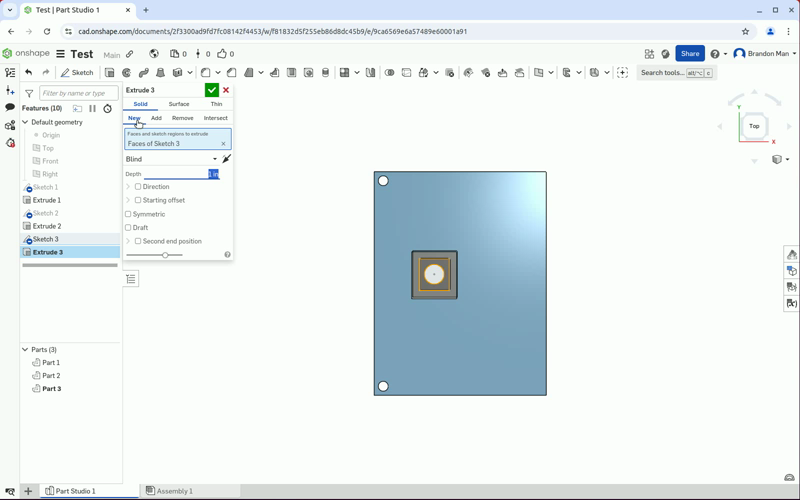
text(1.685)
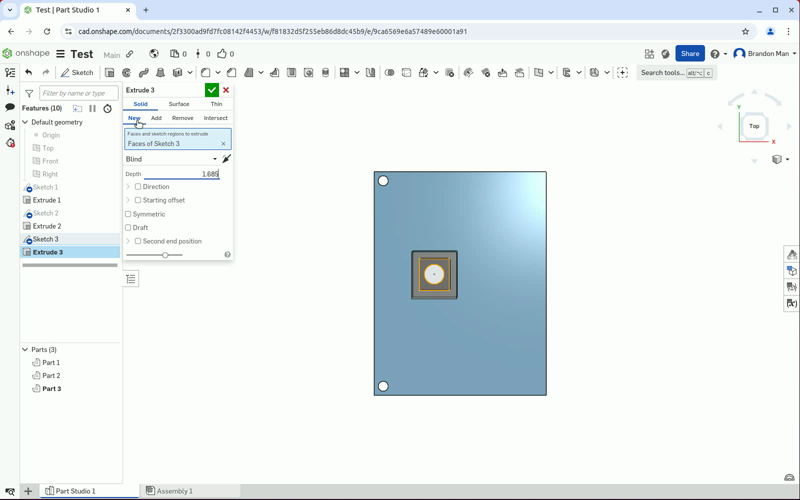
key(enter)
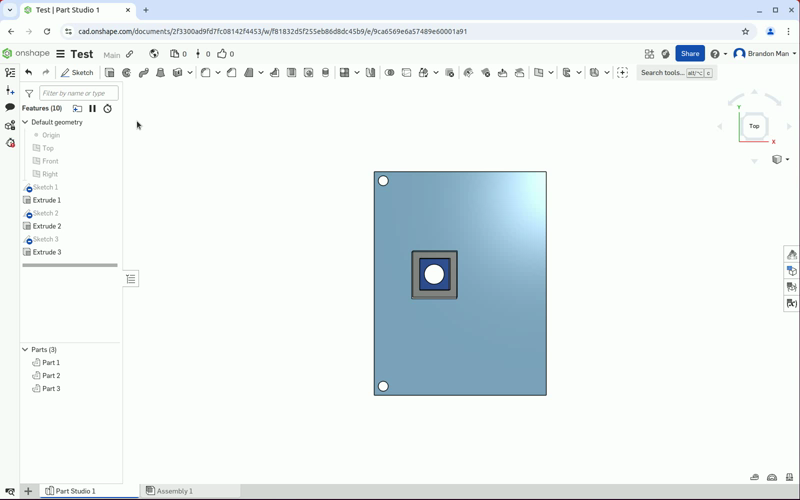
key(shift+h)
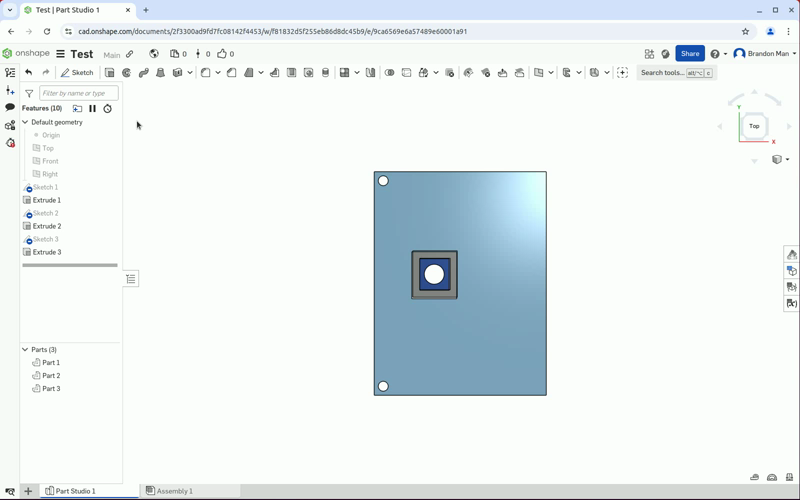
key(shift+h)
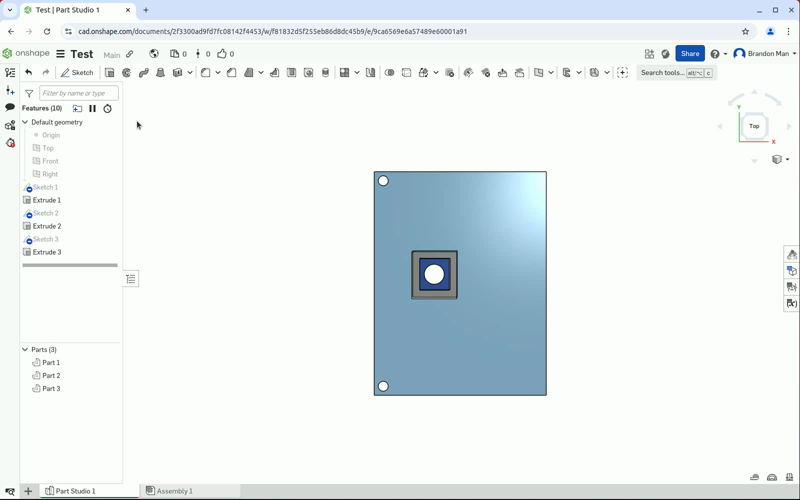
mouse_move(73, 189)
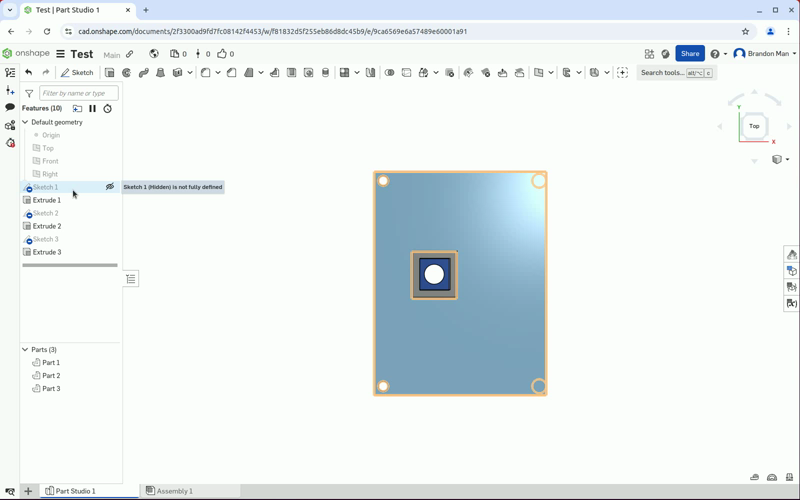
click(73, 189)
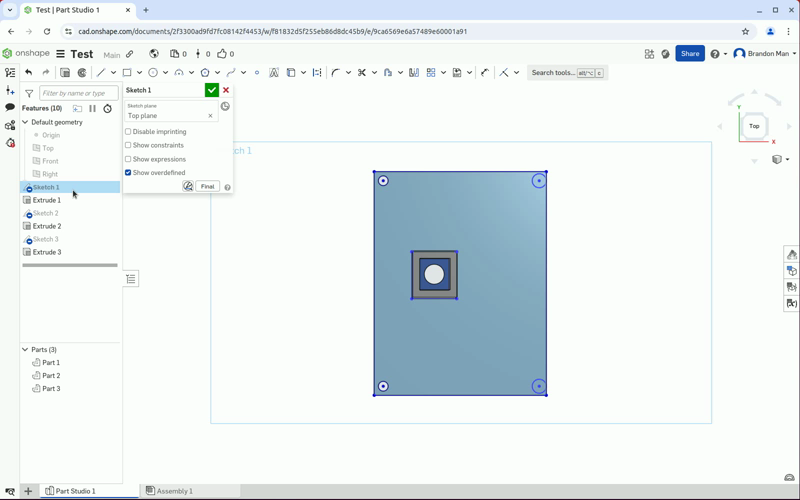
mouse_move(229, 92)
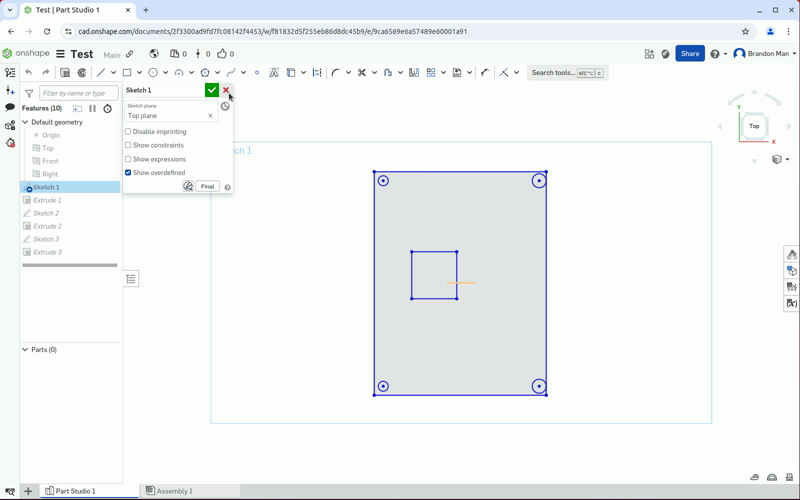
click(229, 92)
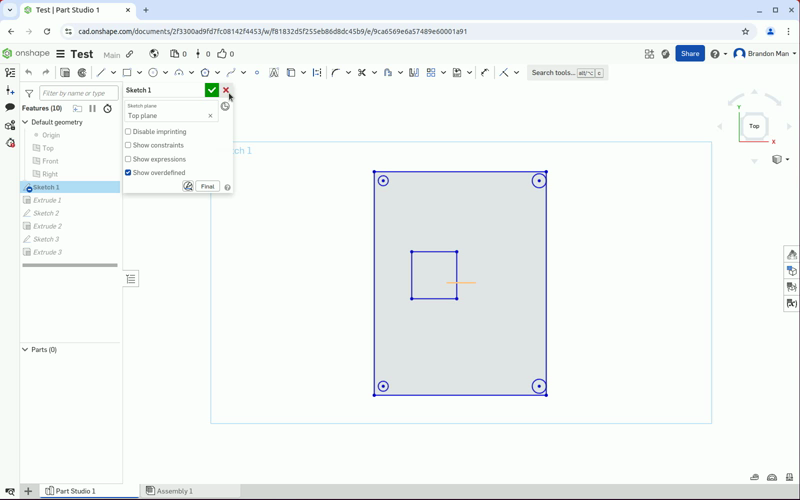
key(shift+s)
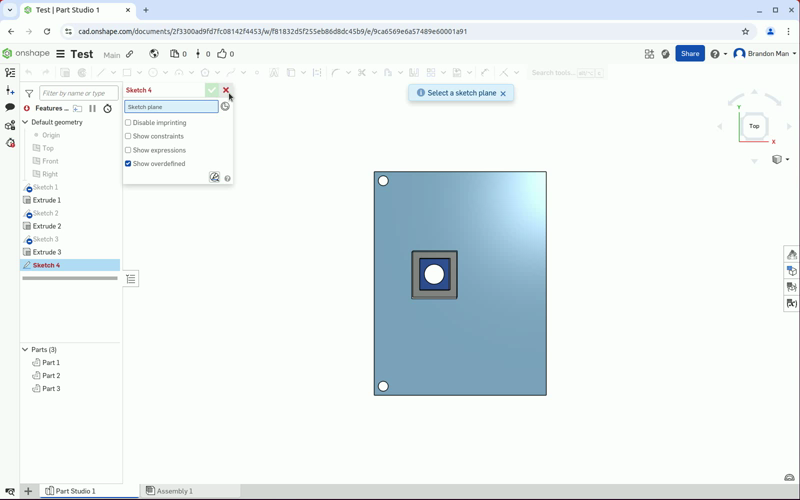
mouse_move(73, 150)
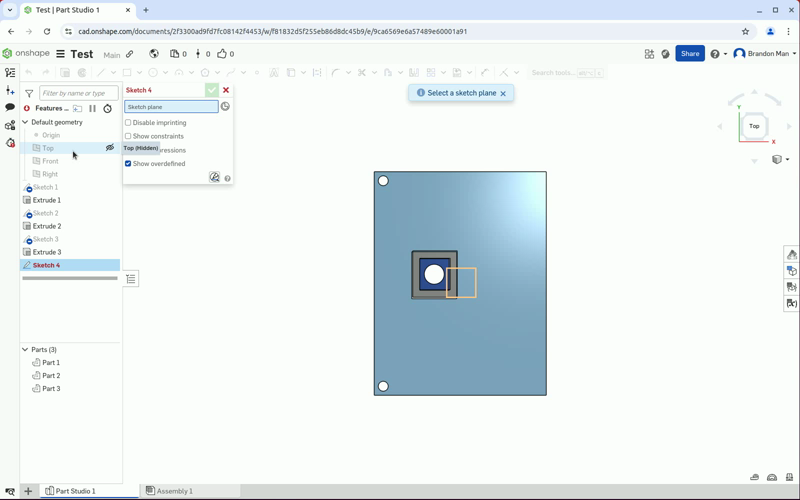
click(73, 150)
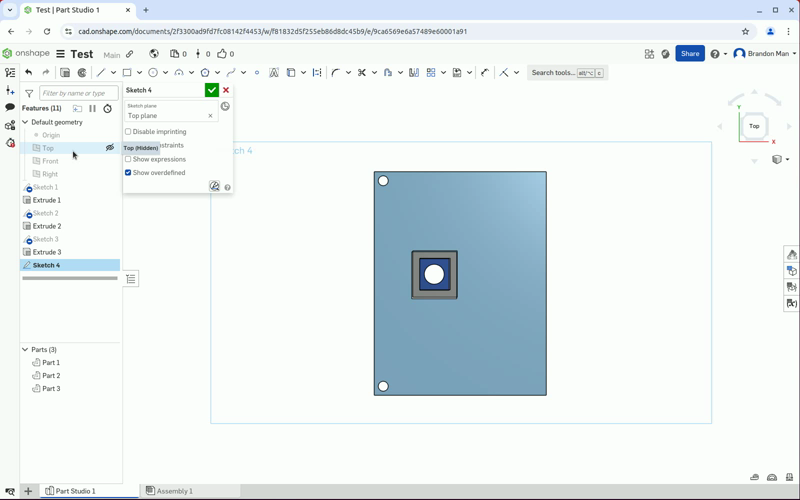
mouse_move(73, 352)
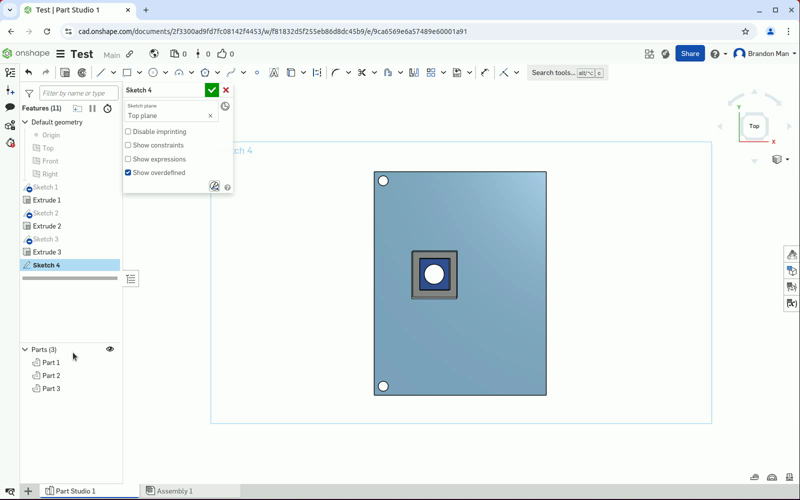
key(y)
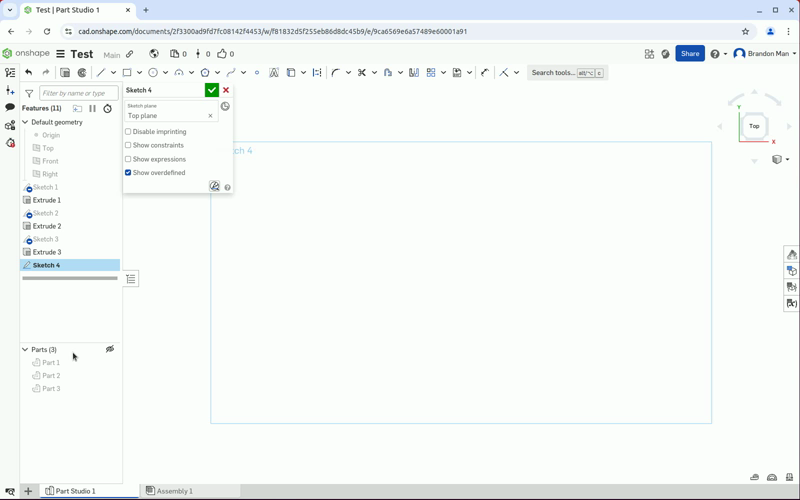
key(l)
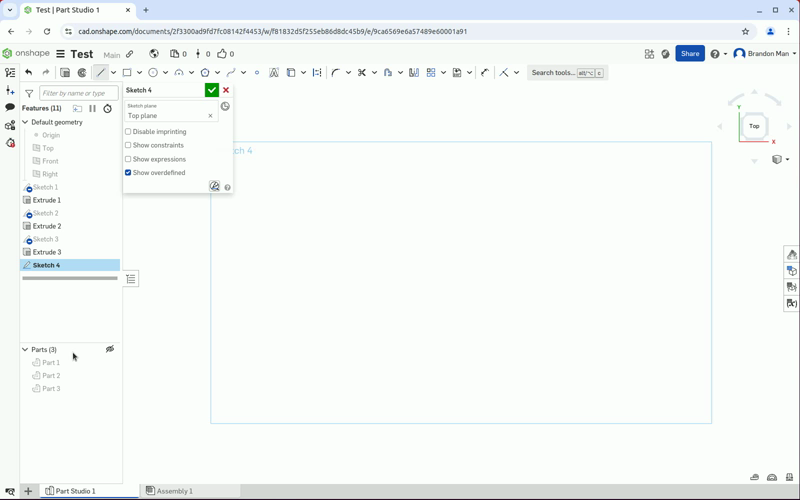
key_down(shift)
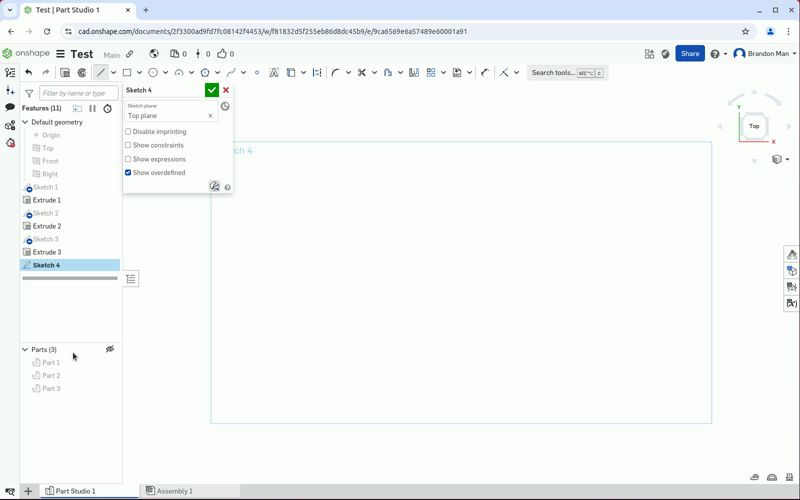
mouse_move(419, 290)
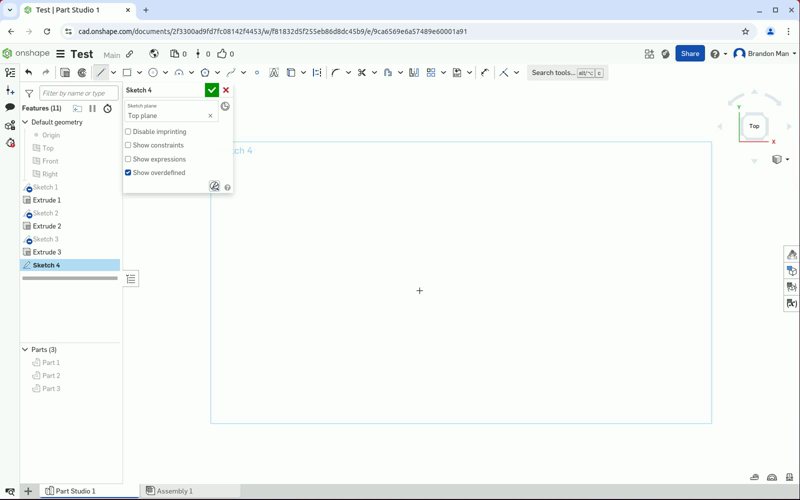
click(419, 290)
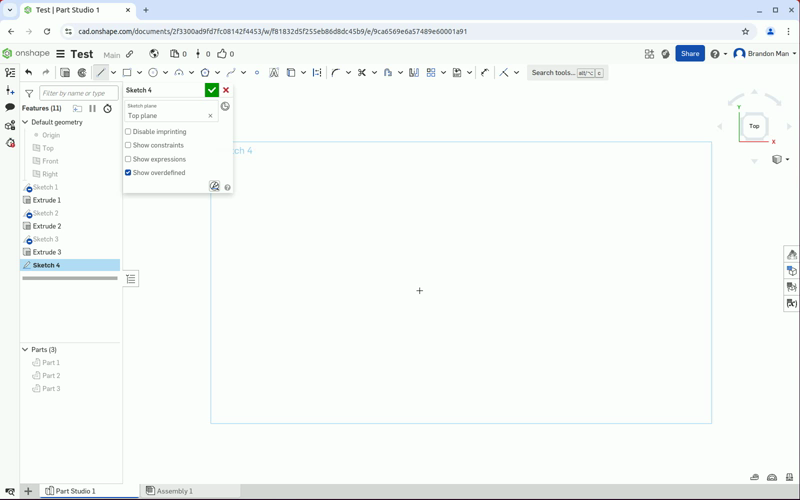
key_up(shift)
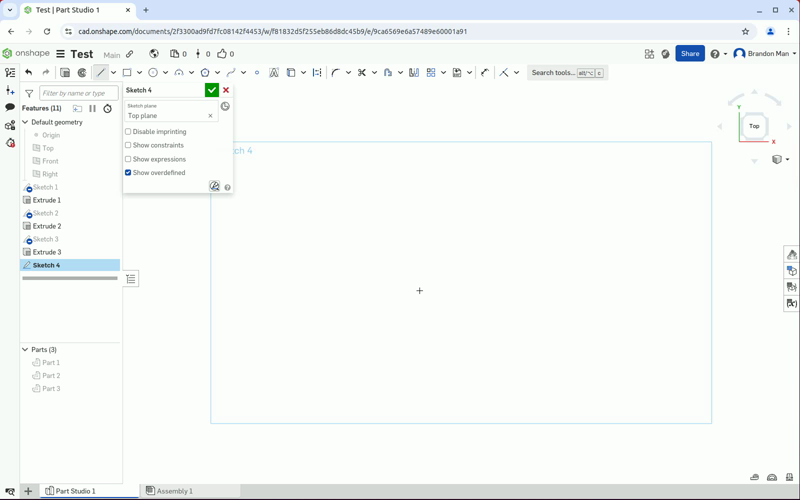
key_down(shift)
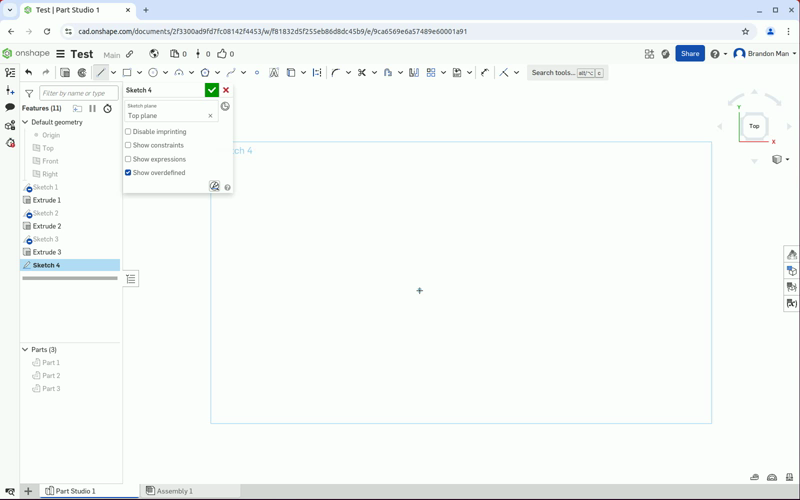
mouse_move(449, 290)
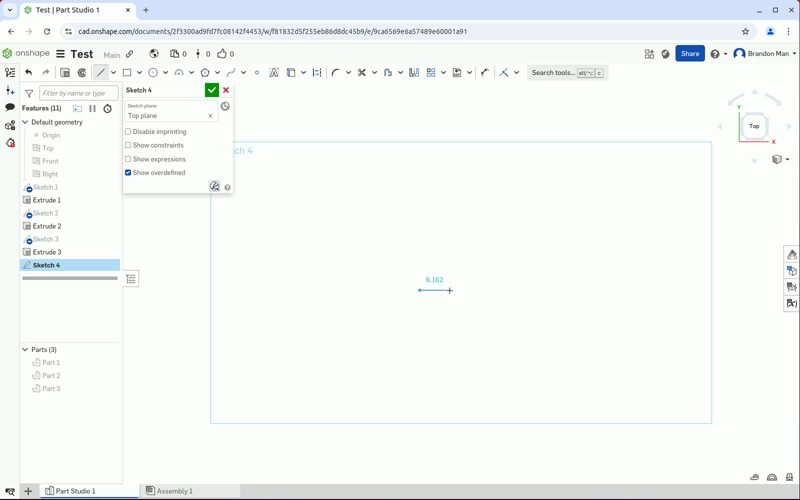
mouse_move(449, 290)
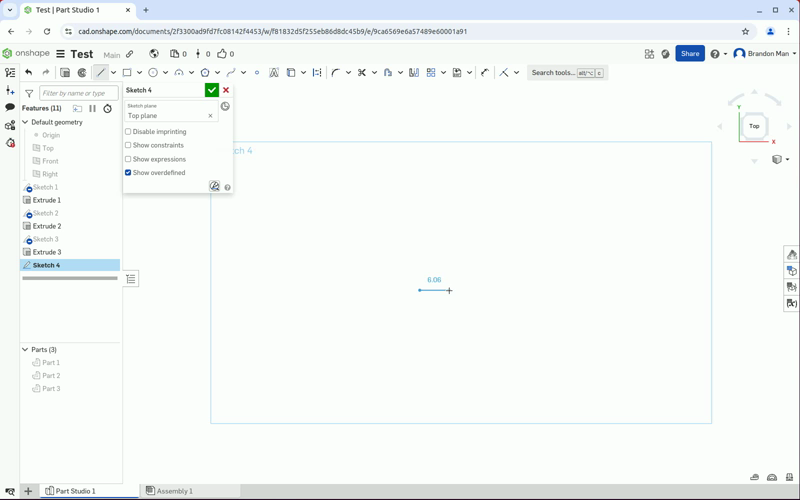
click(449, 290)
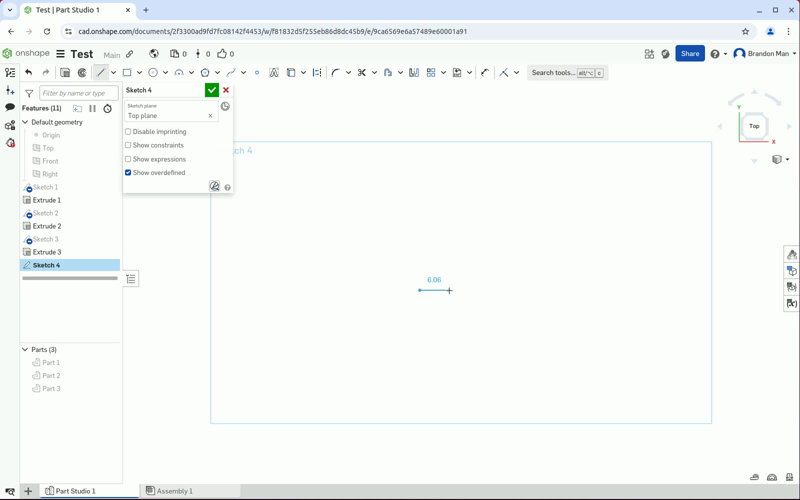
key_up(shift)
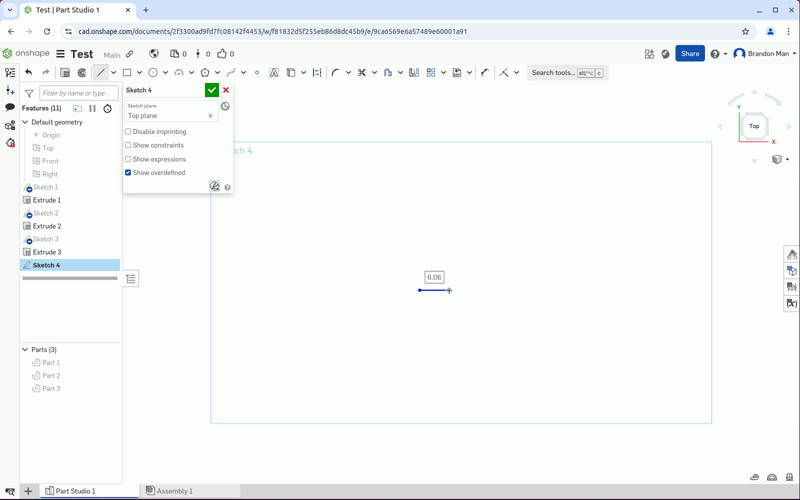
key_down(shift)
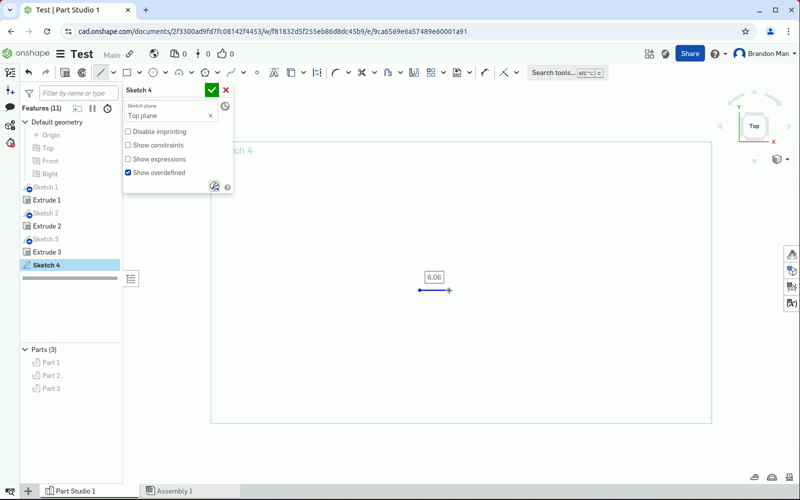
mouse_move(479, 290)
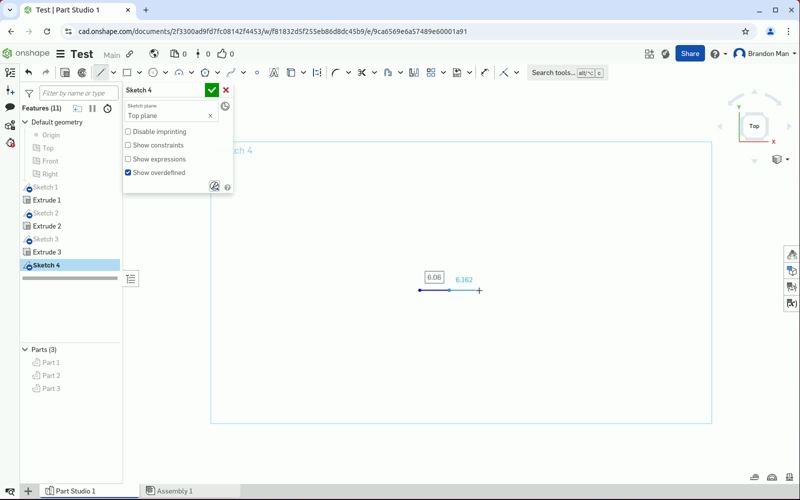
mouse_move(449, 258)
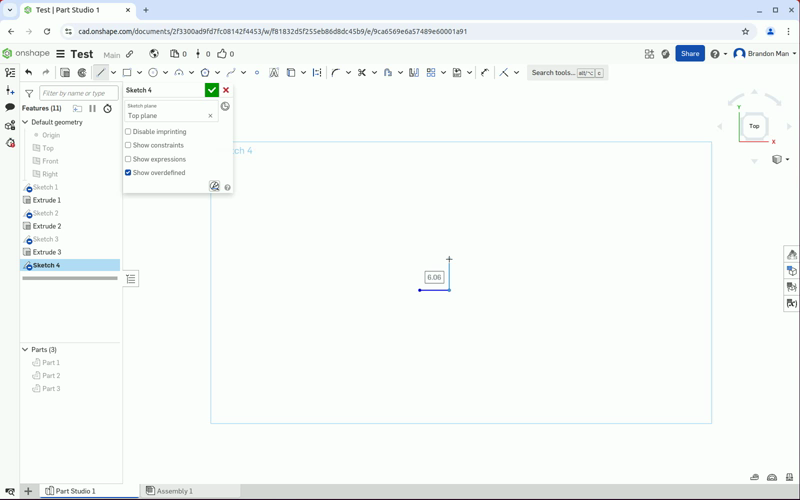
click(449, 258)
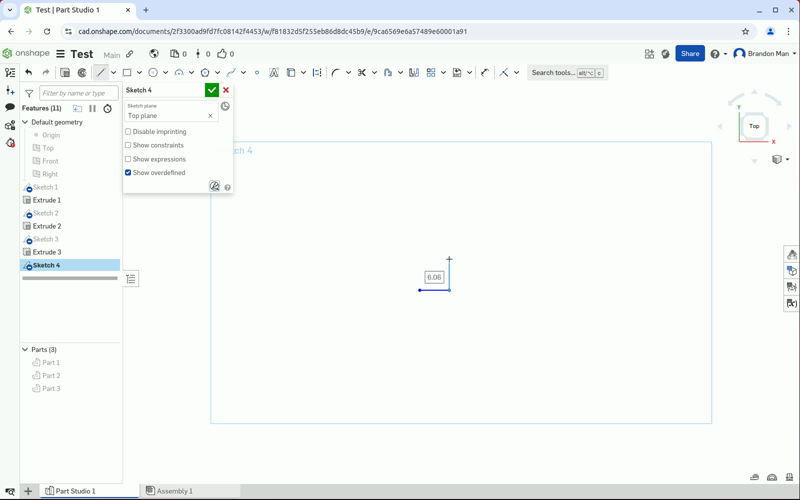
key_up(shift)
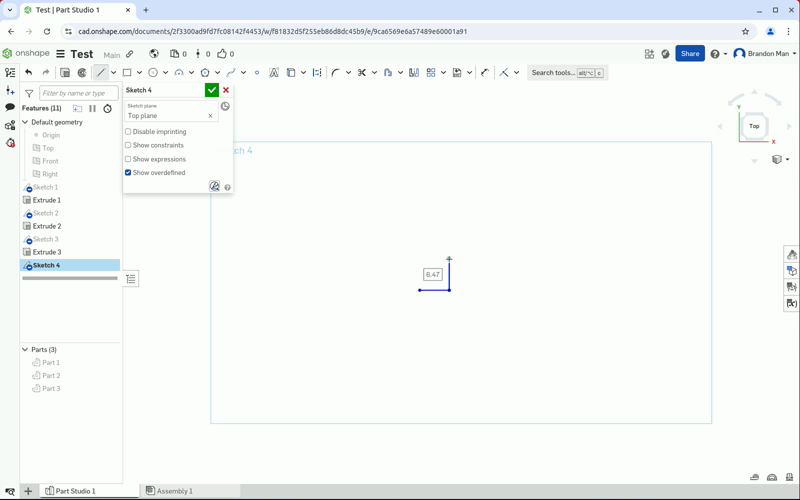
key_down(shift)
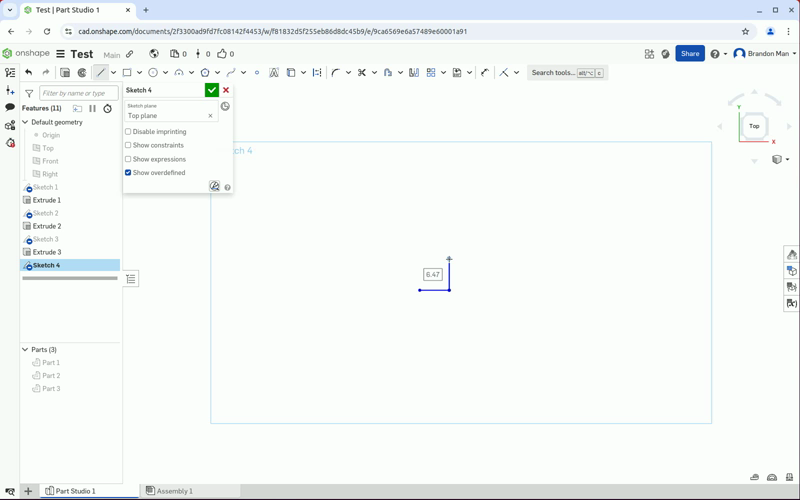
mouse_move(479, 258)
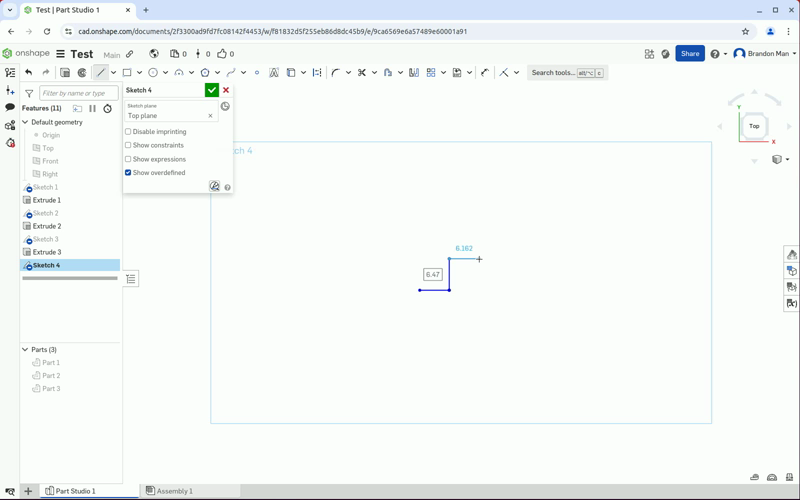
mouse_move(419, 258)
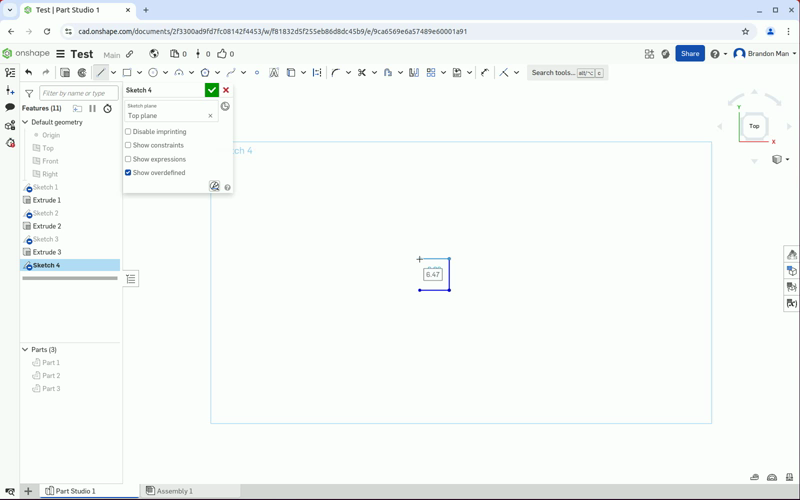
click(419, 258)
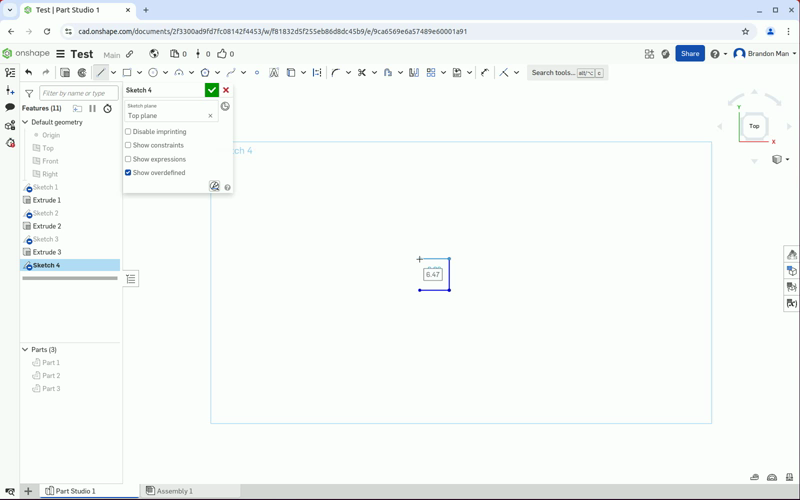
key_up(shift)
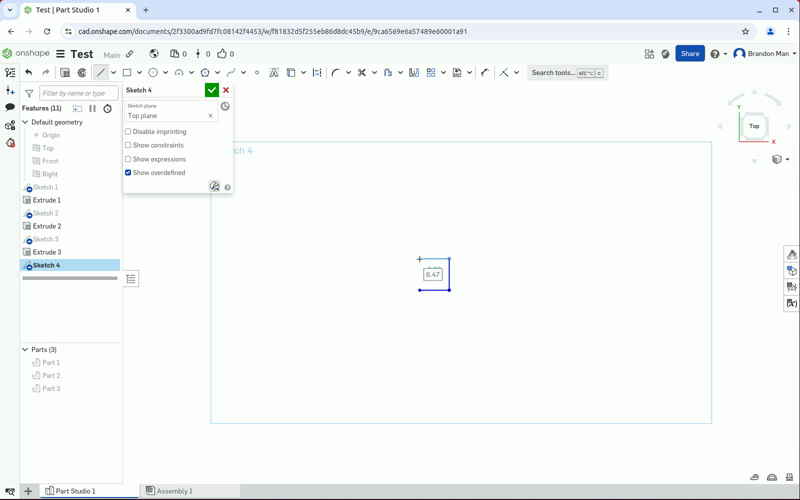
mouse_move(449, 258)
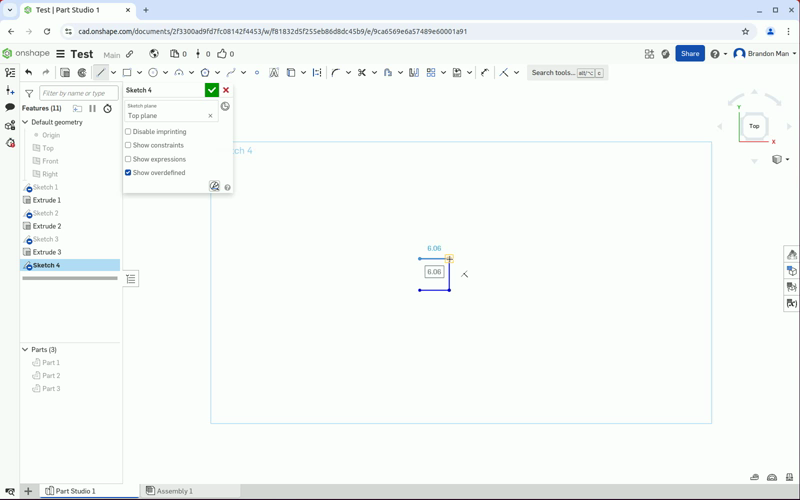
key_down(shift)
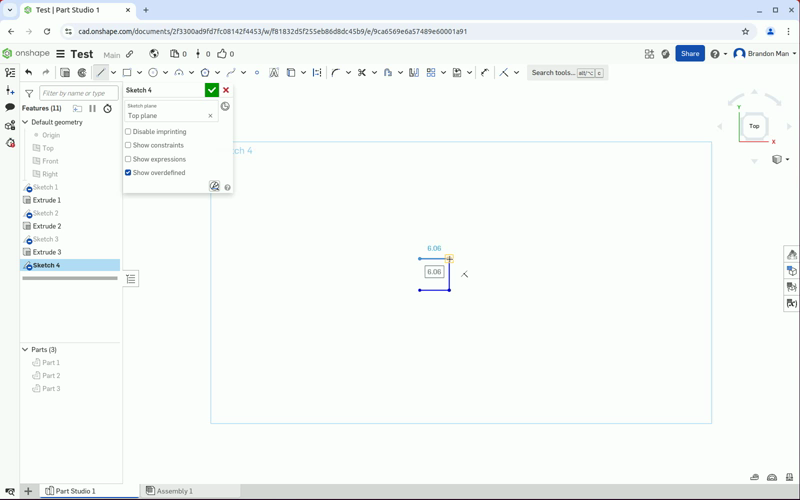
mouse_move(419, 290)
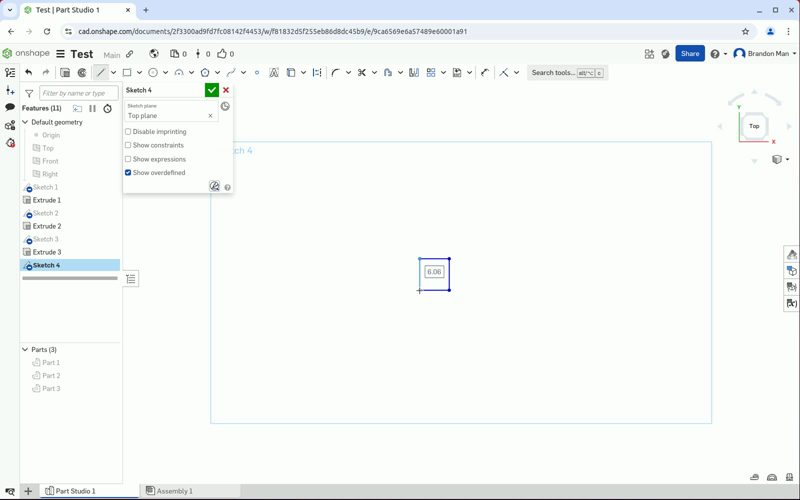
key_up(shift)
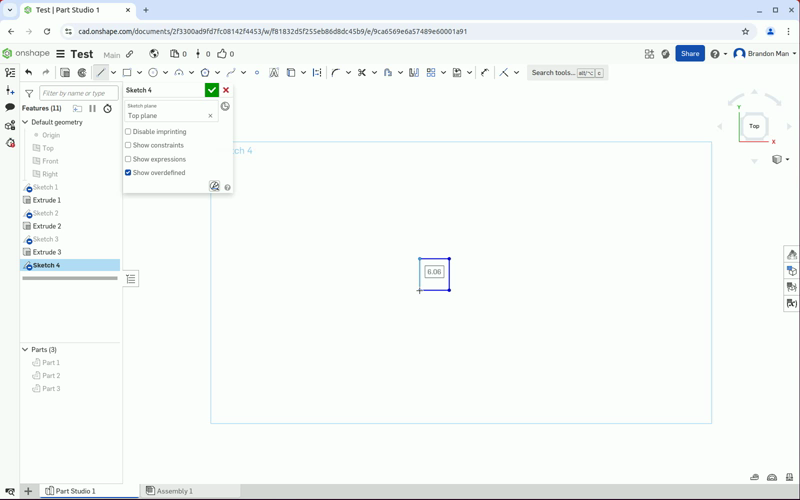
click(419, 290)
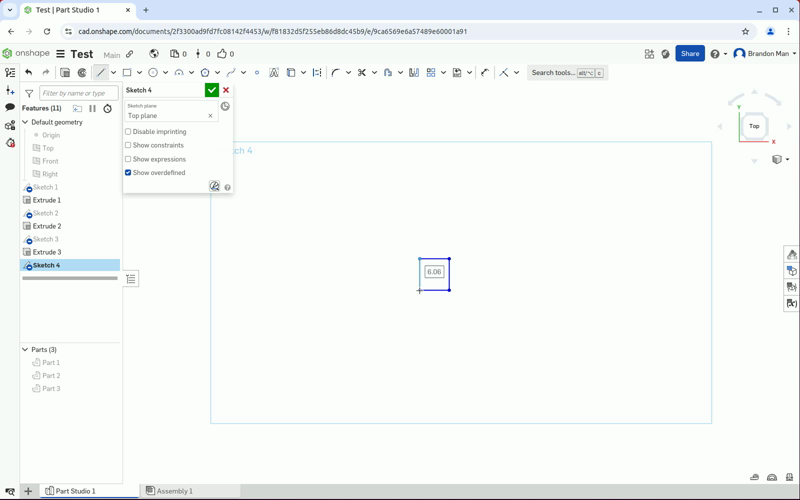
key(esc)
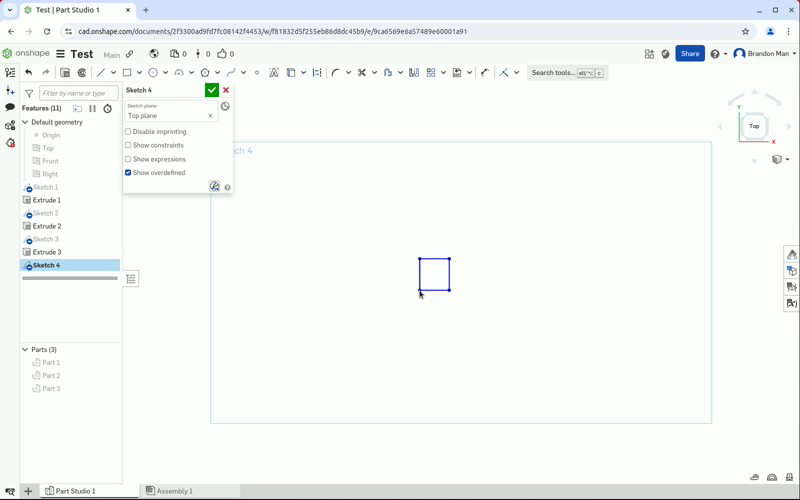
key(c)
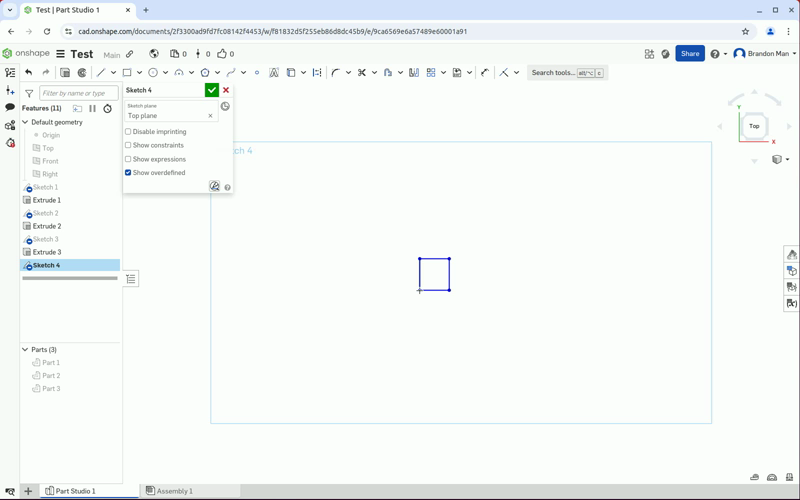
key_down(shift)
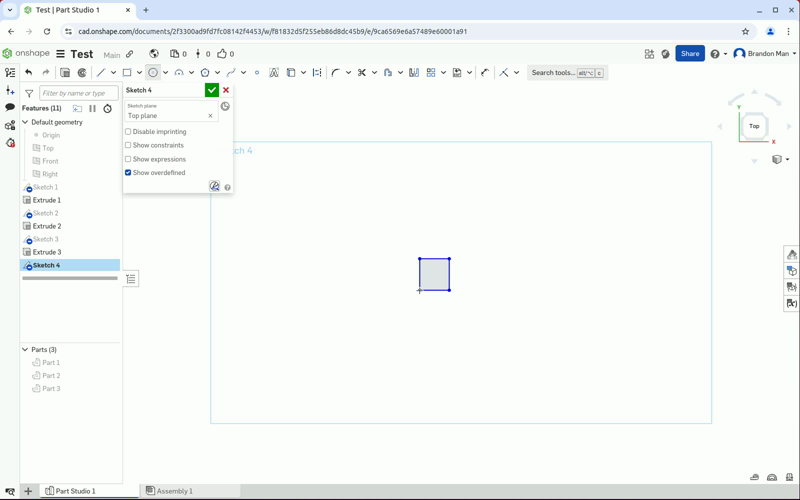
mouse_move(434, 274)
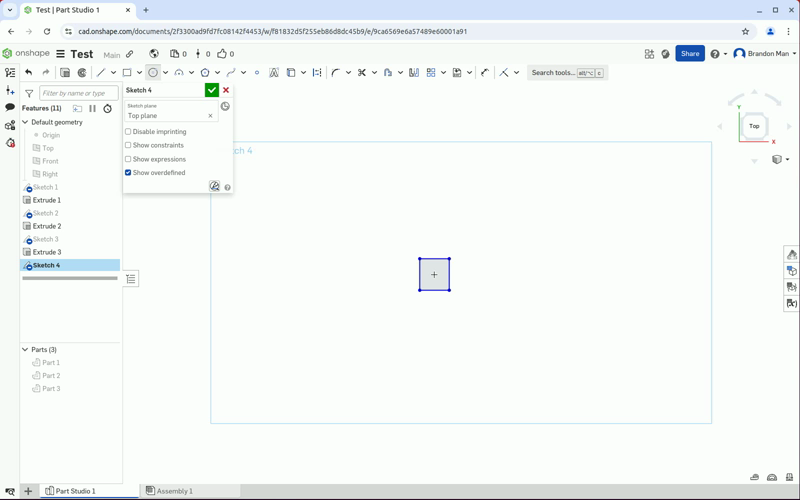
click(434, 274)
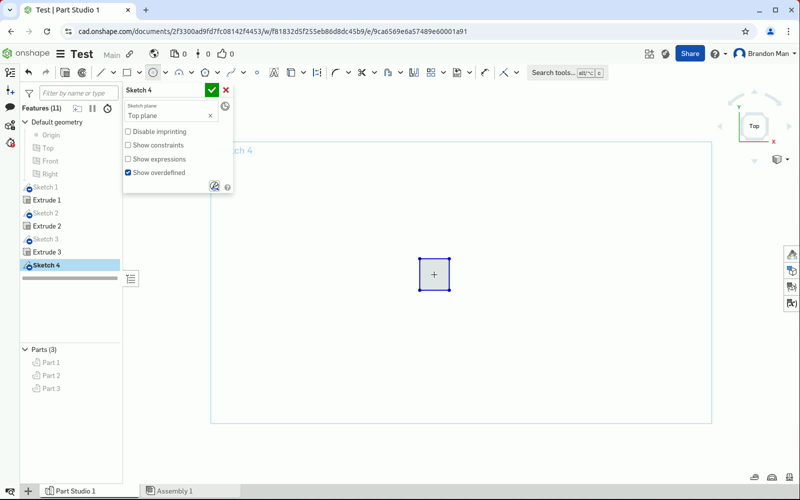
key_up(shift)
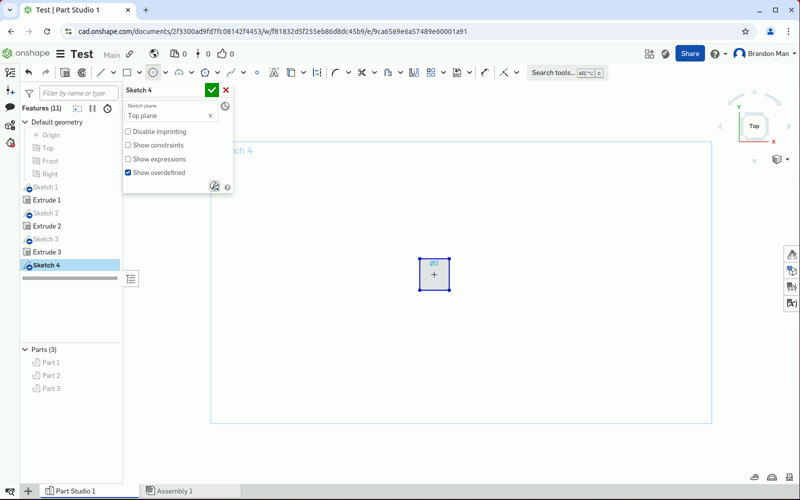
mouse_move(444, 274)
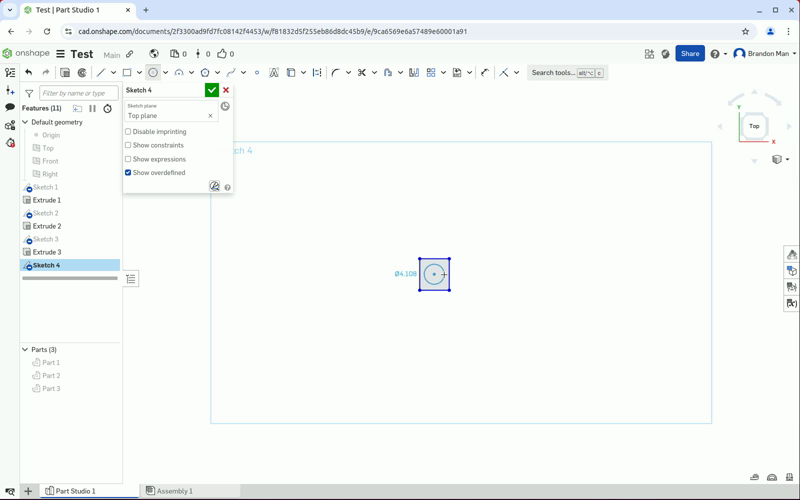
click(444, 274)
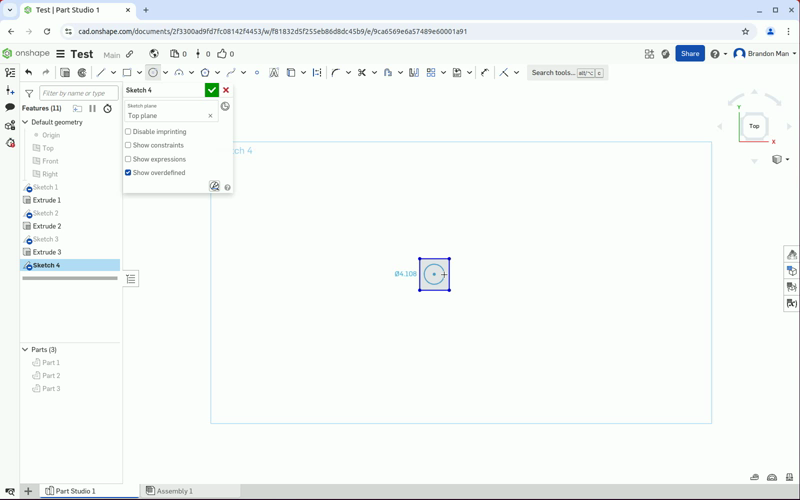
key(esc)
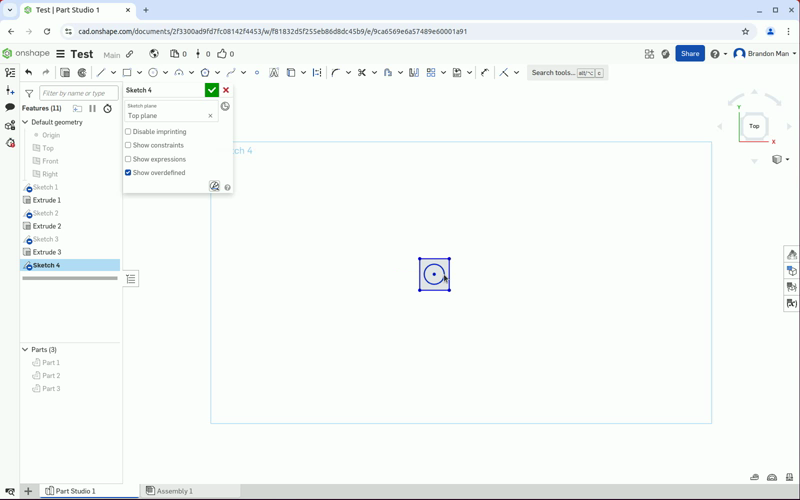
mouse_move(444, 259)
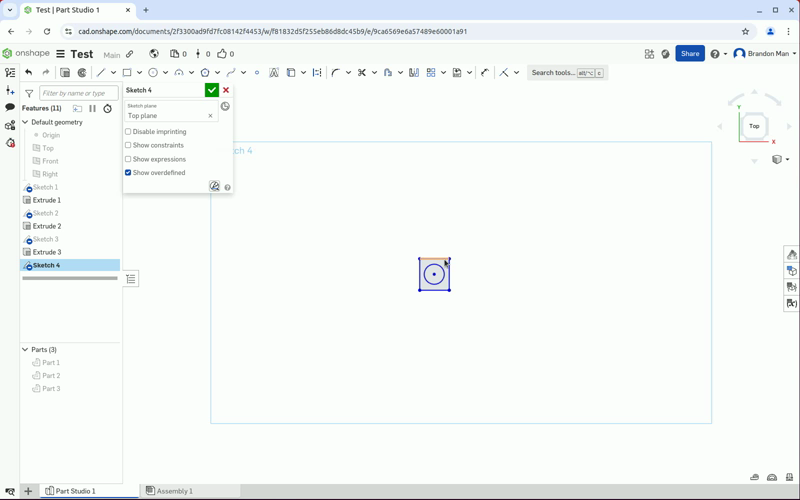
scroll(6)
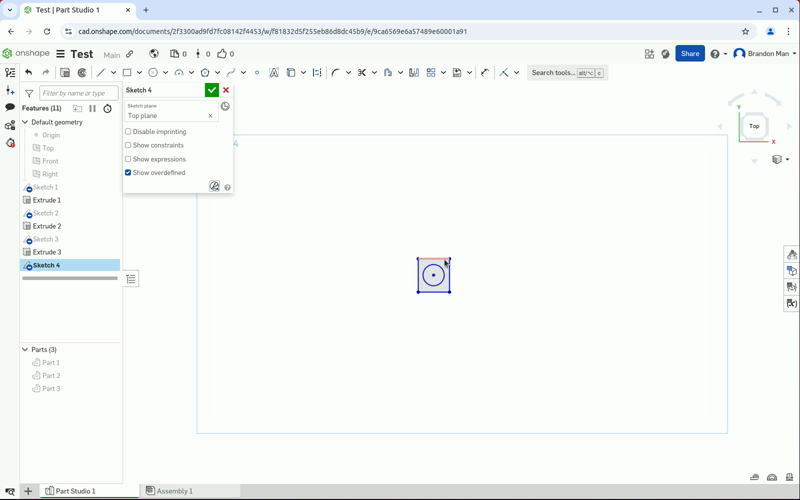
scroll(6)
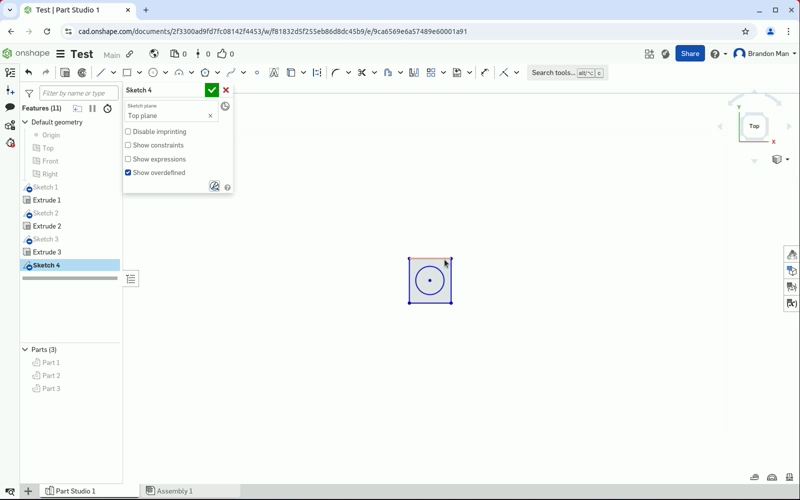
scroll(6)
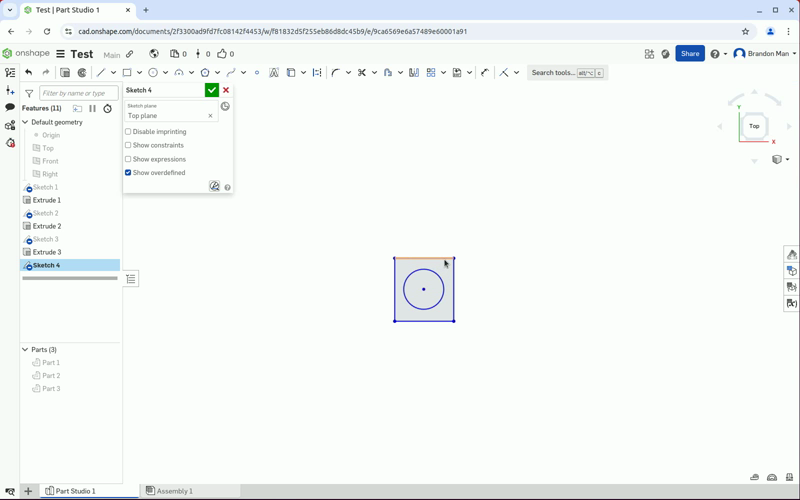
scroll(6)
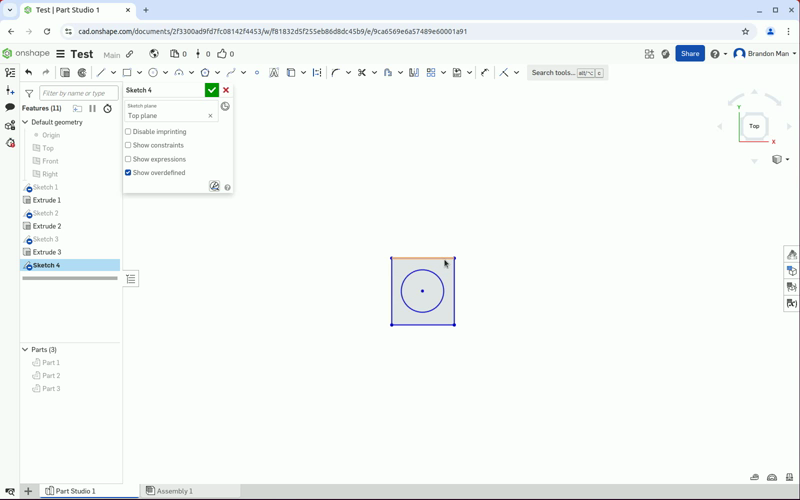
scroll(6)
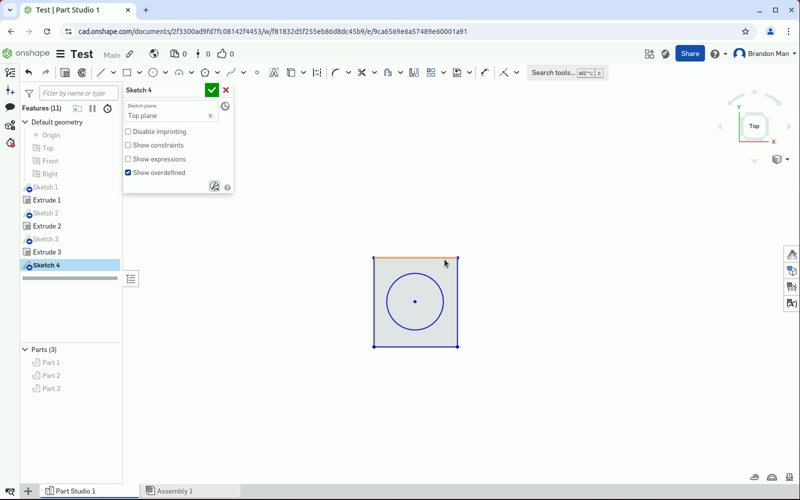
scroll(6)
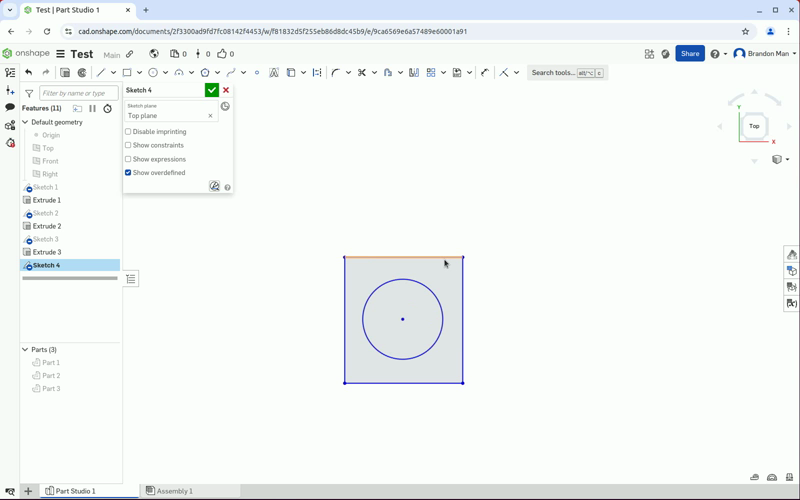
scroll(6)
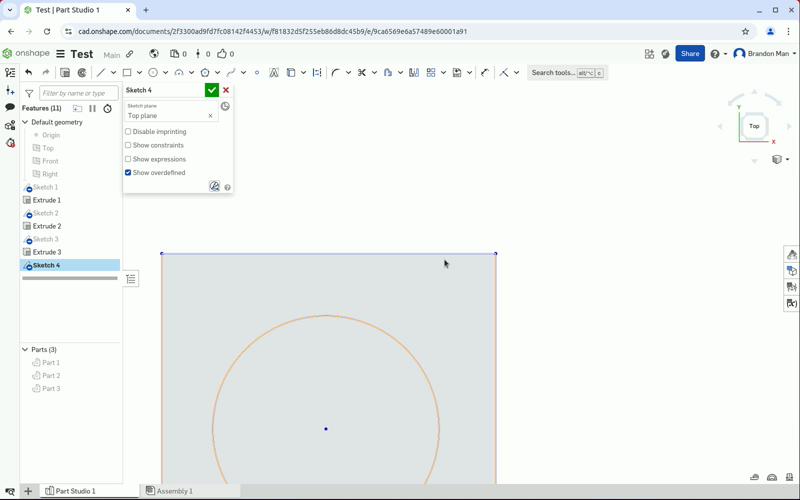
click(444, 259)
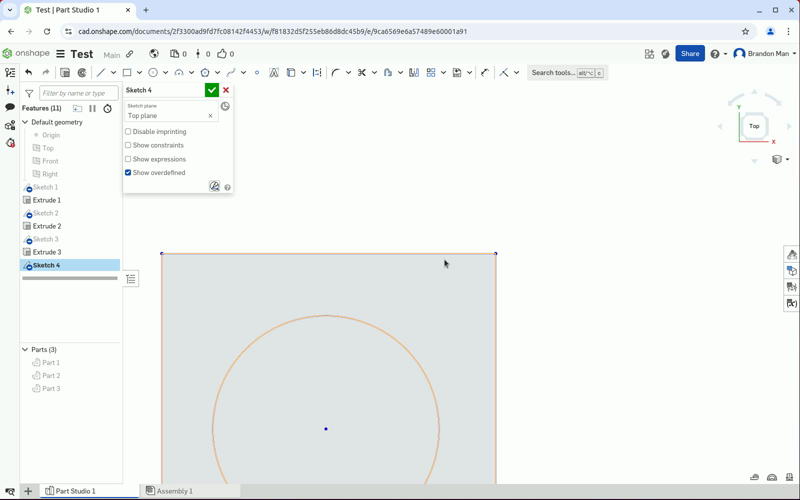
scroll(-6)
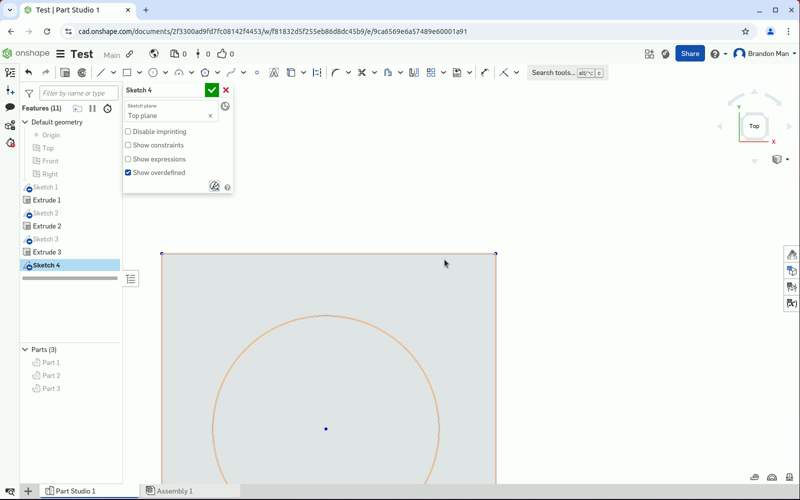
scroll(-6)
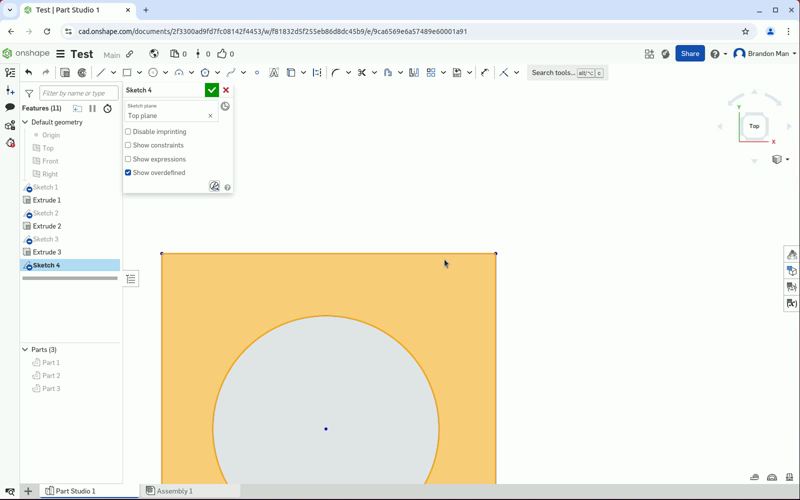
scroll(-6)
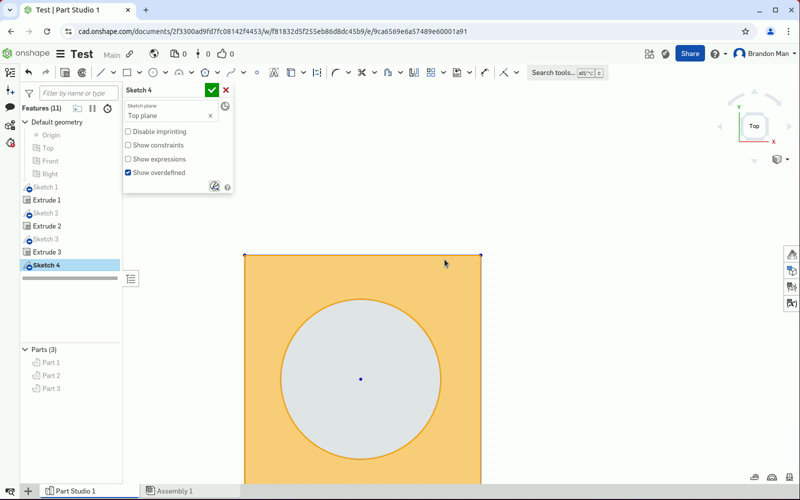
scroll(-6)
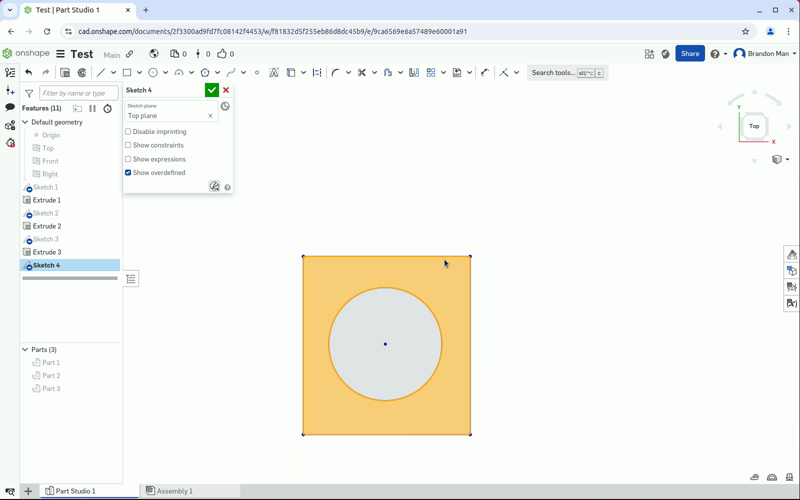
scroll(-6)
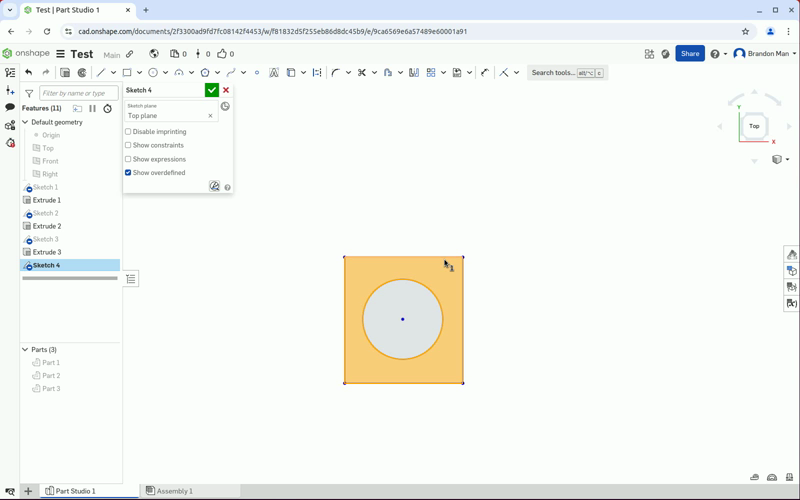
scroll(-6)
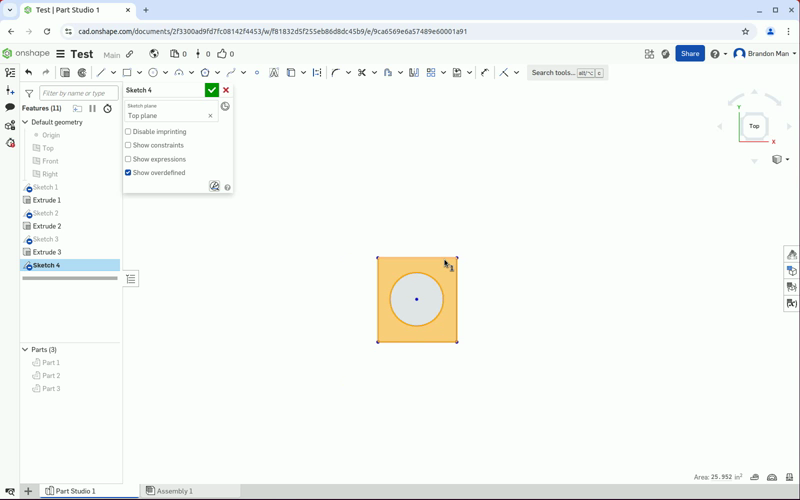
scroll(-6)
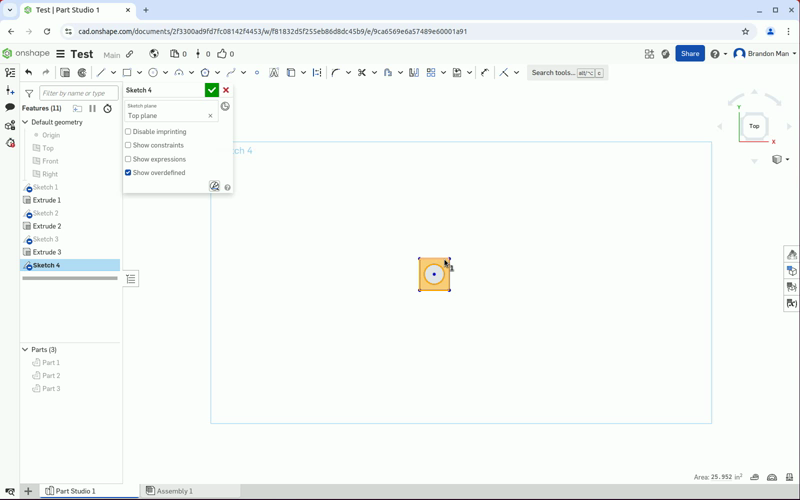
mouse_move(73, 352)
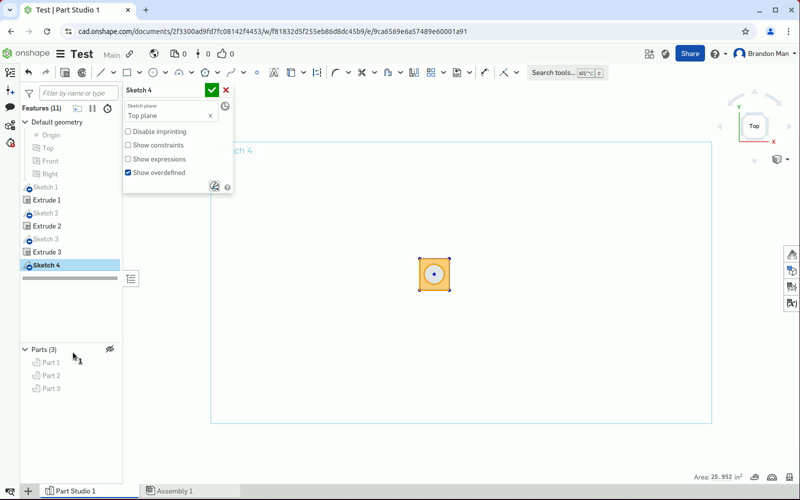
key(shift+y)
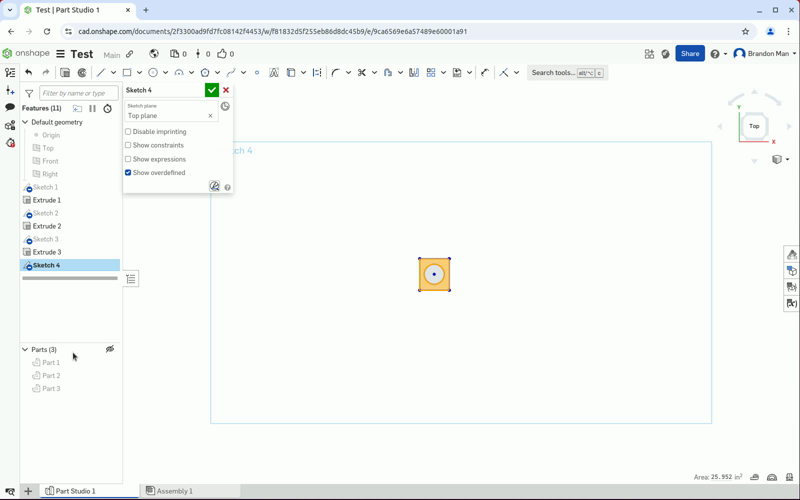
key(shift+e)
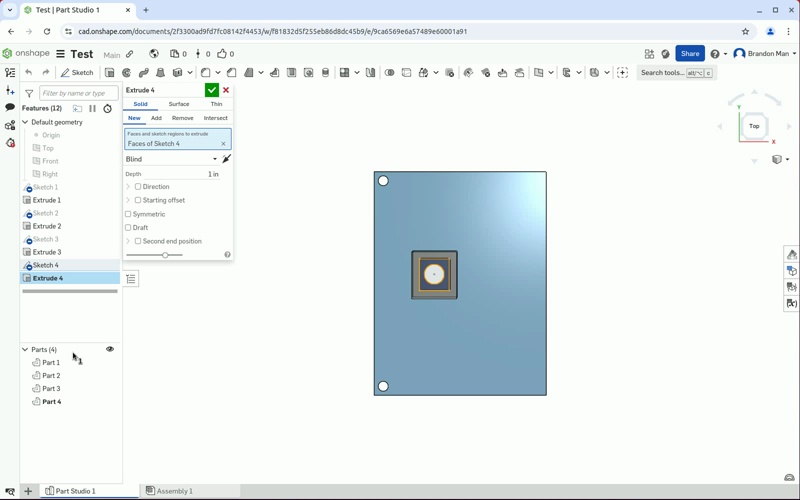
mouse_move(143, 106)
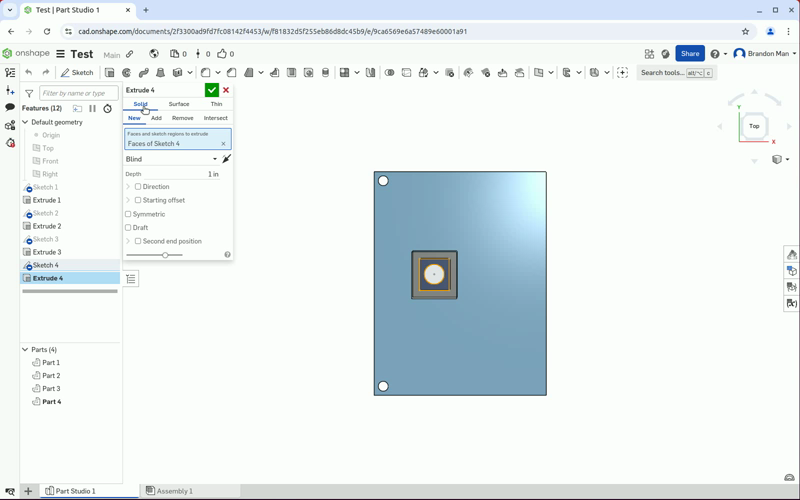
click(143, 106)
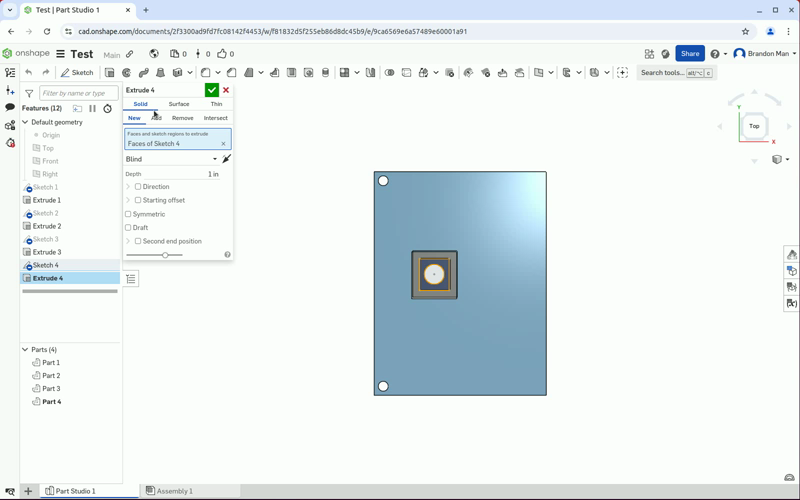
mouse_move(186, 120)
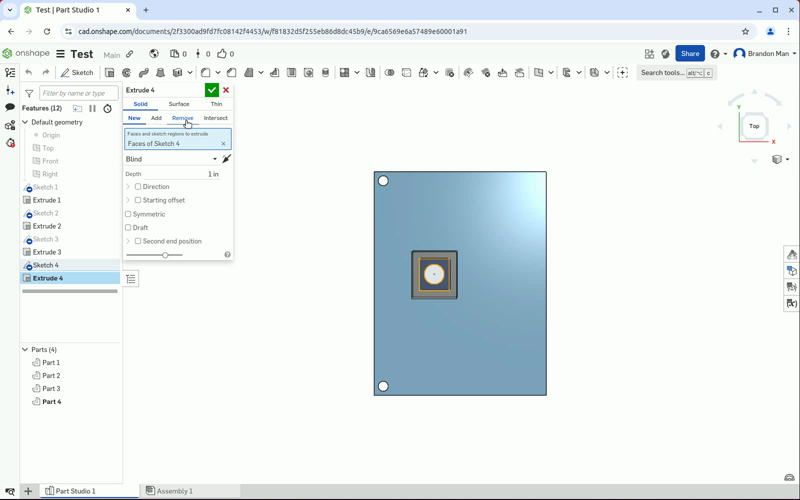
click(186, 120)
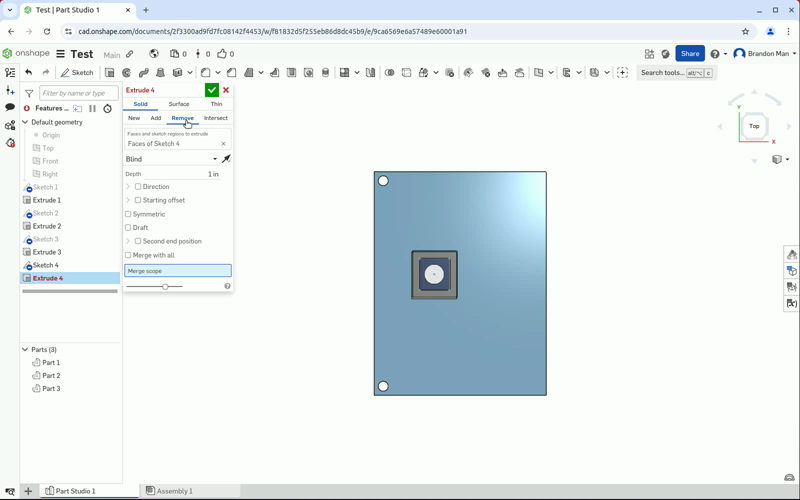
key(tab, 4)
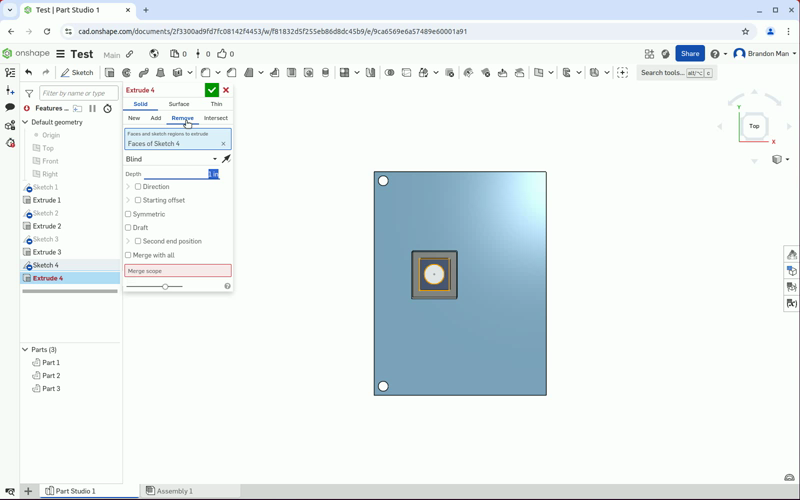
text(-1.204)
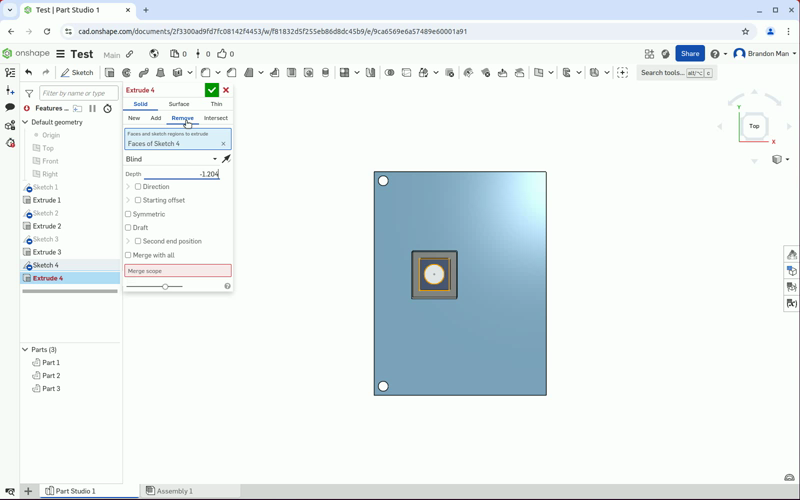
key(tab, 6)
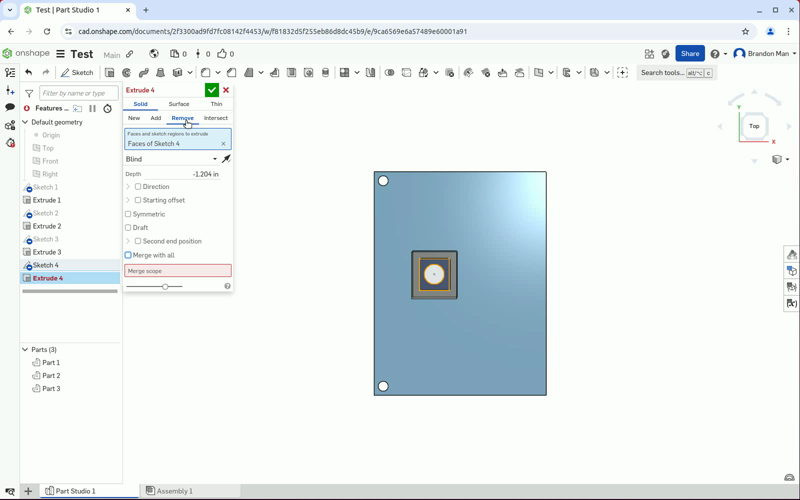
key(space)
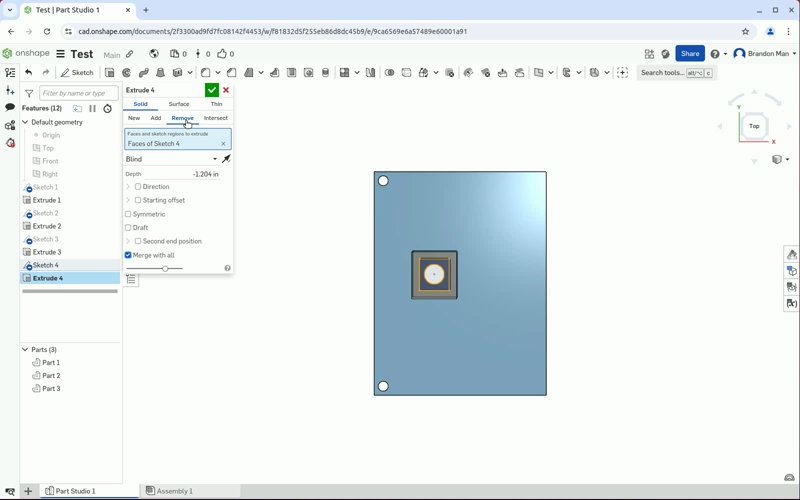
key(enter)
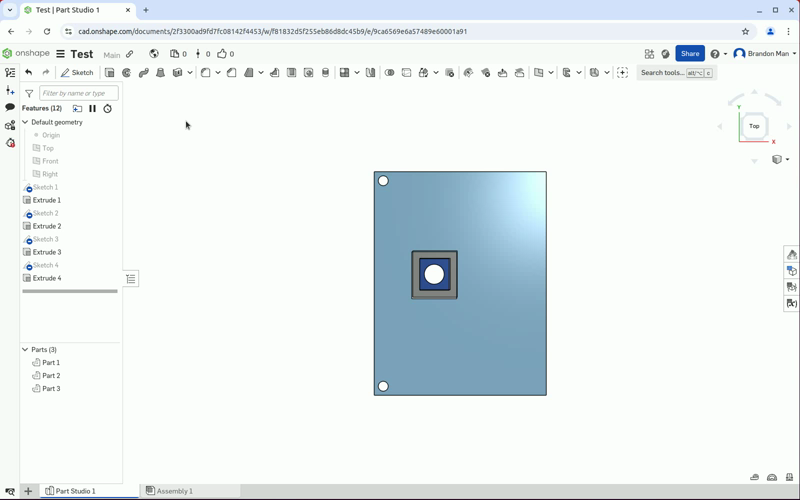
key(shift+h)
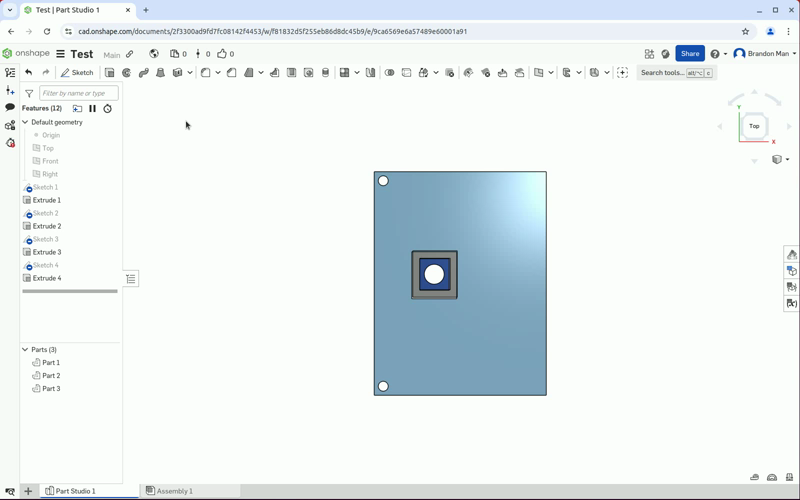
key(shift+h)
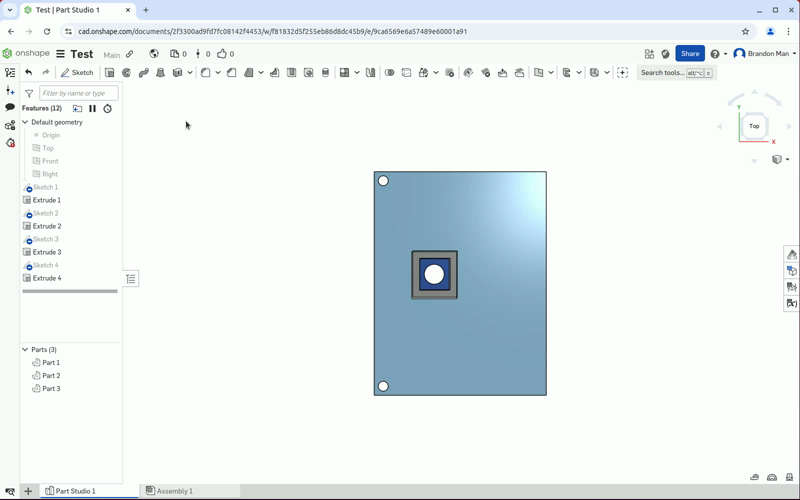
mouse_move(73, 189)
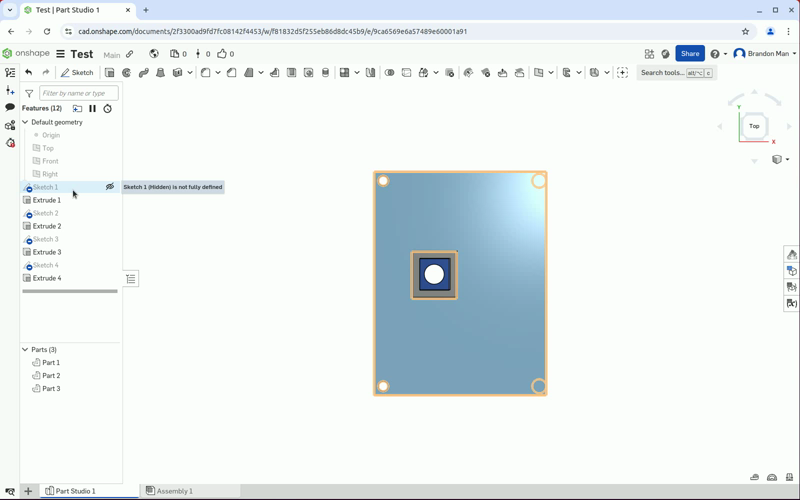
click(73, 189)
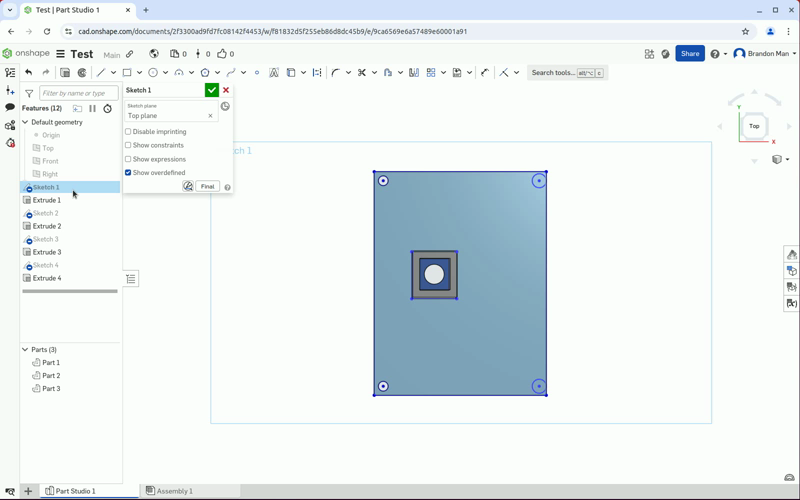
mouse_move(229, 92)
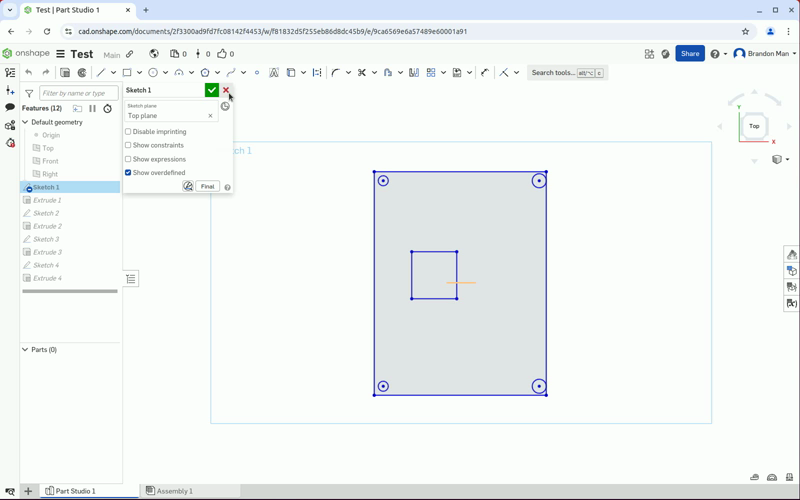
click(229, 92)
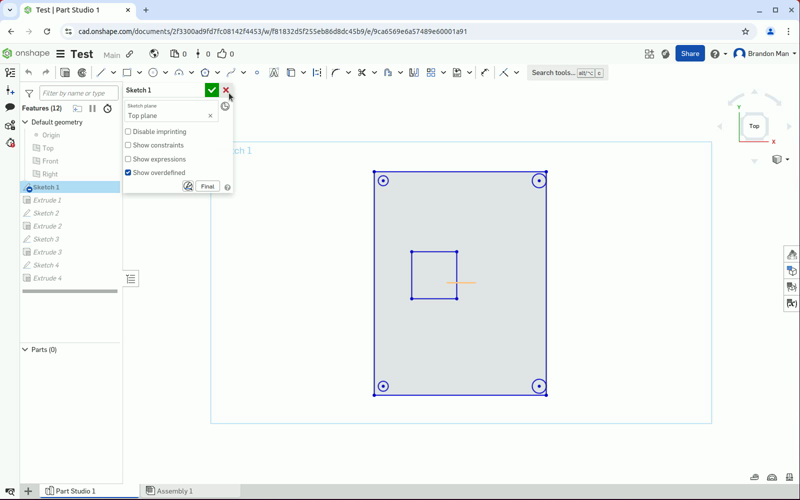
key(shift+s)
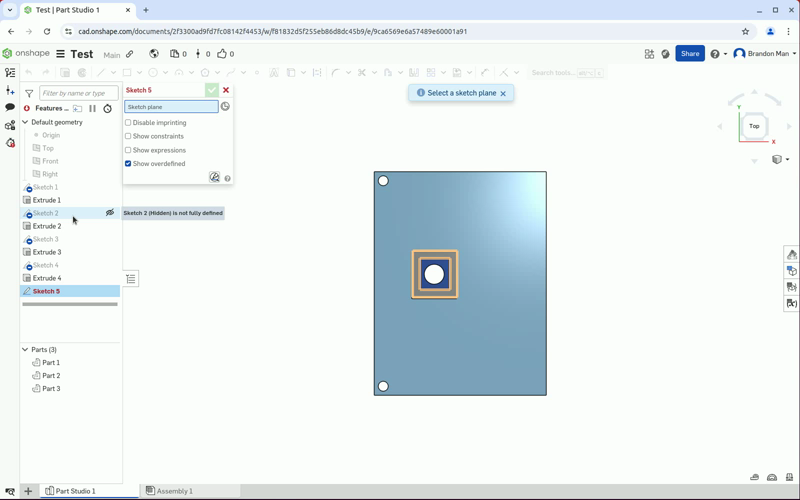
scroll(3)
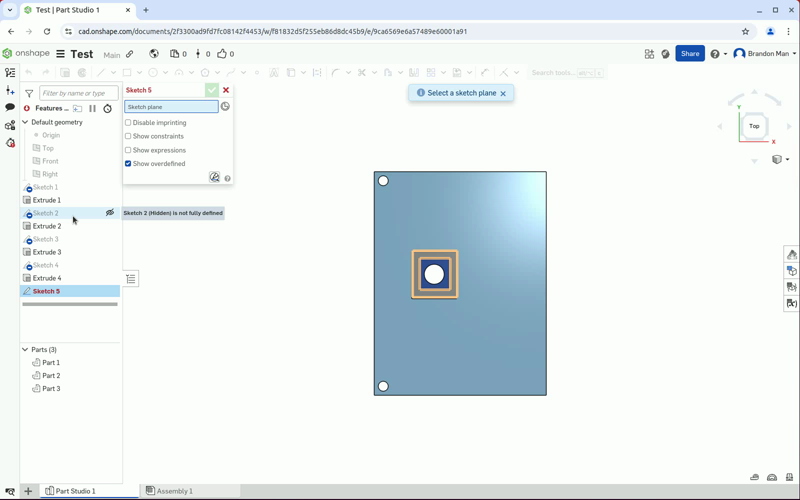
mouse_move(73, 150)
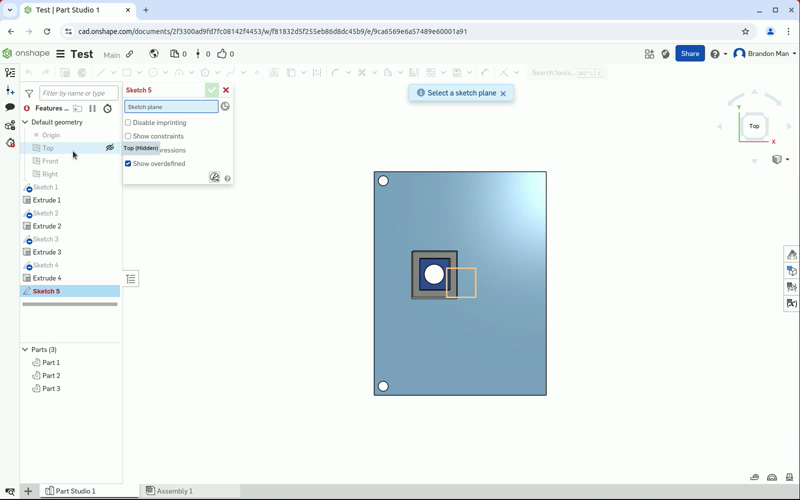
click(73, 150)
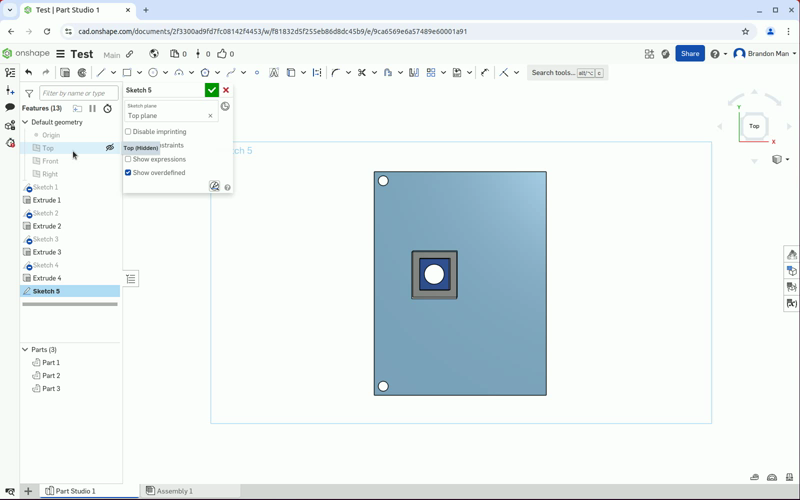
mouse_move(73, 352)
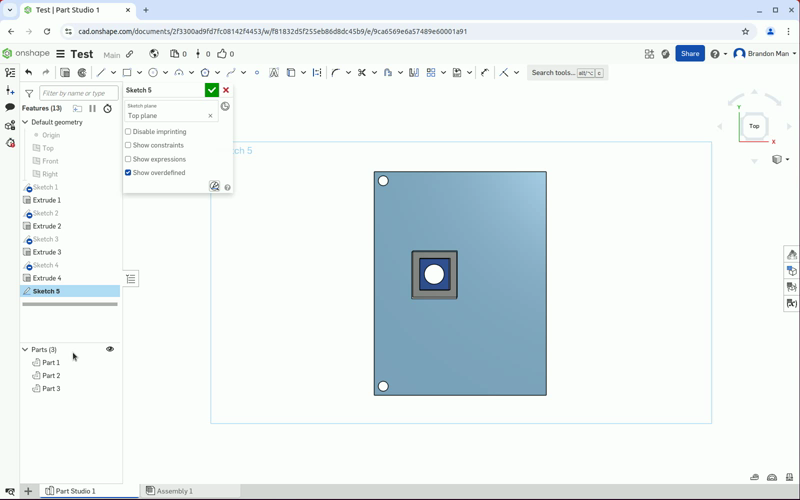
key(y)
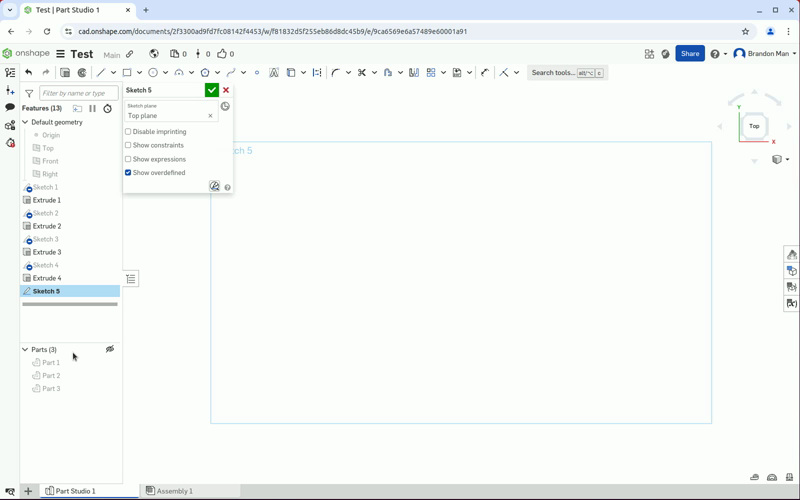
key(l)
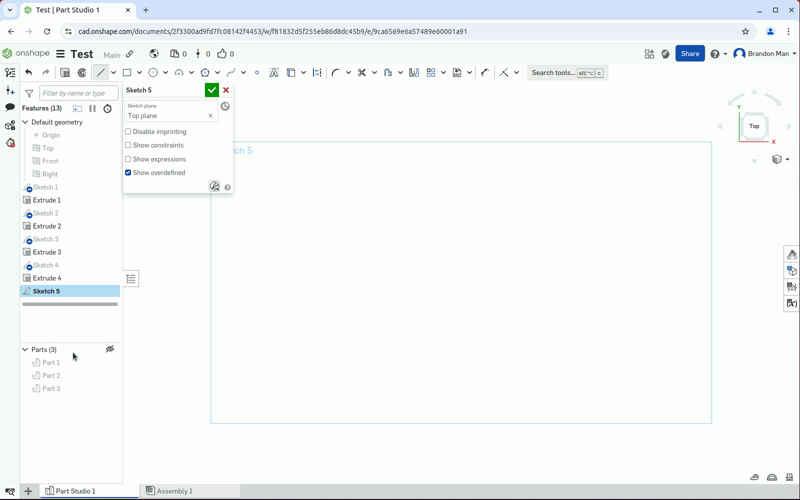
key_down(shift)
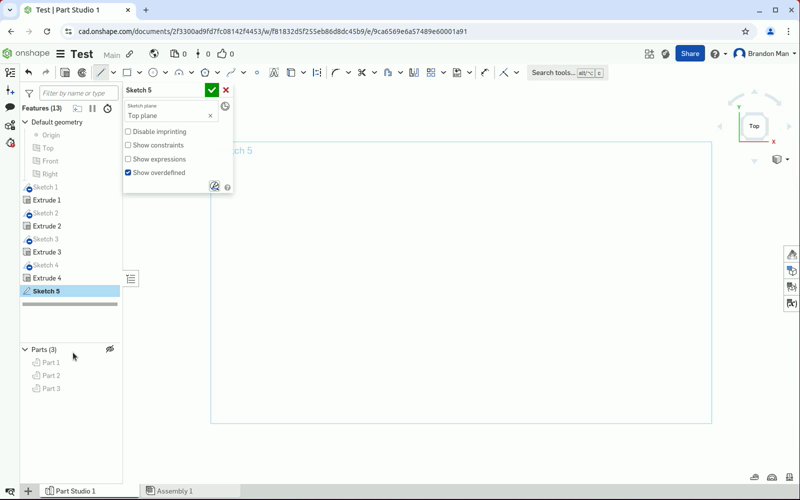
mouse_move(412, 297)
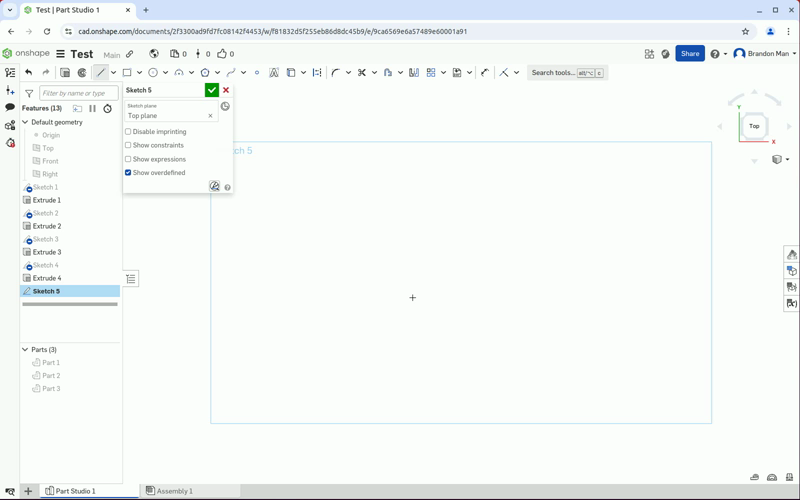
click(412, 297)
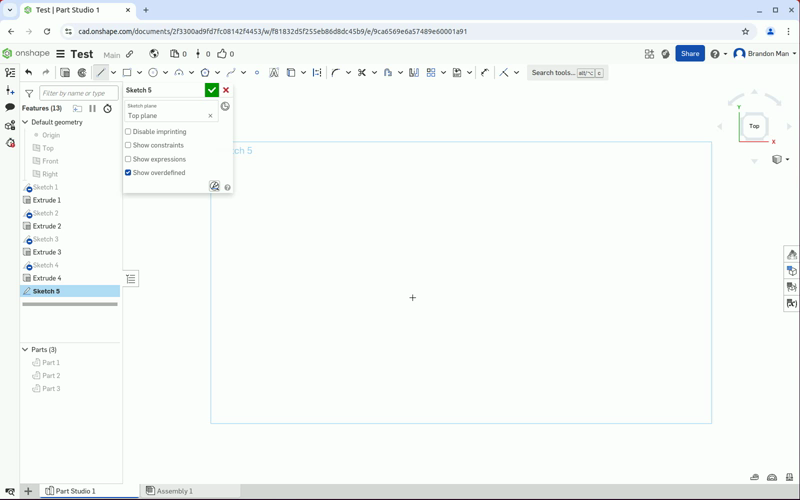
key_up(shift)
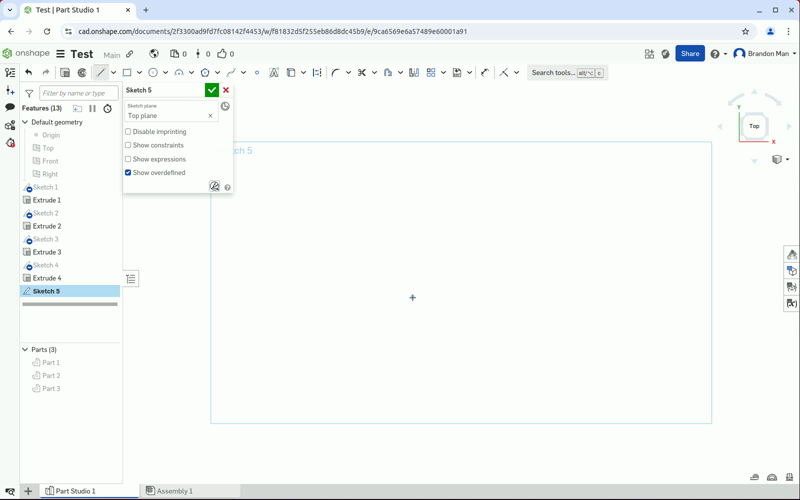
key_down(shift)
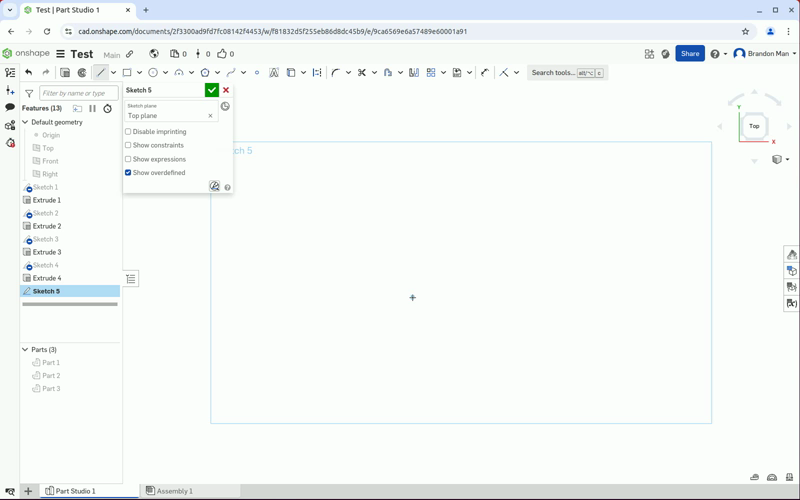
mouse_move(442, 297)
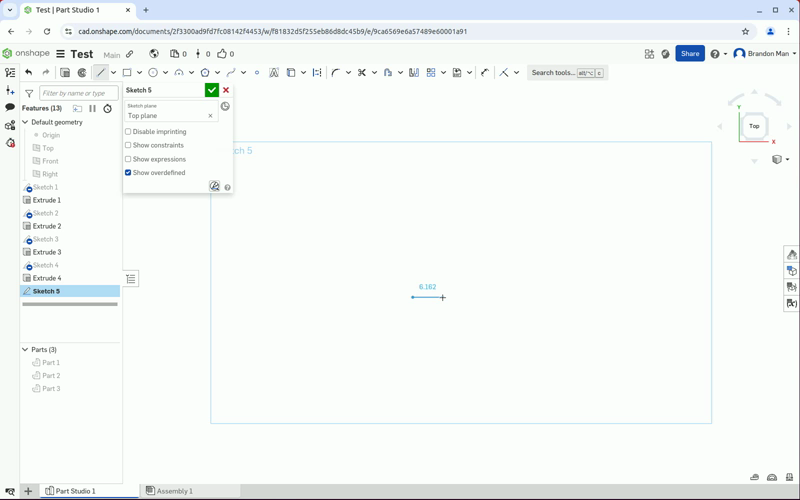
mouse_move(457, 297)
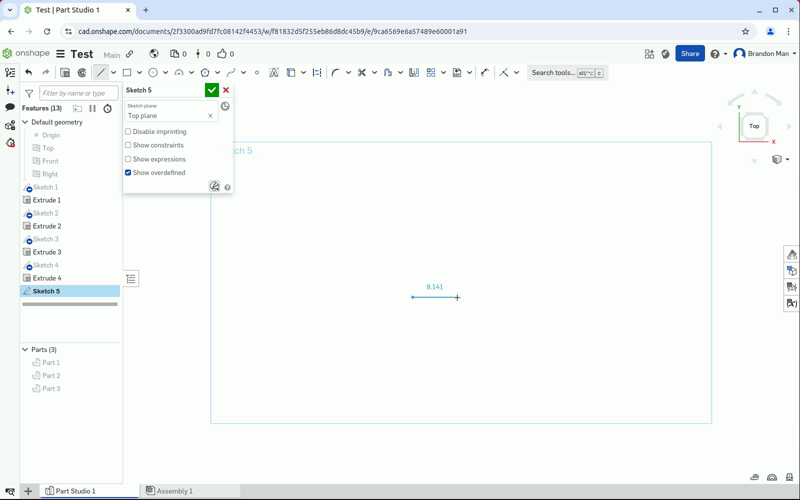
click(457, 297)
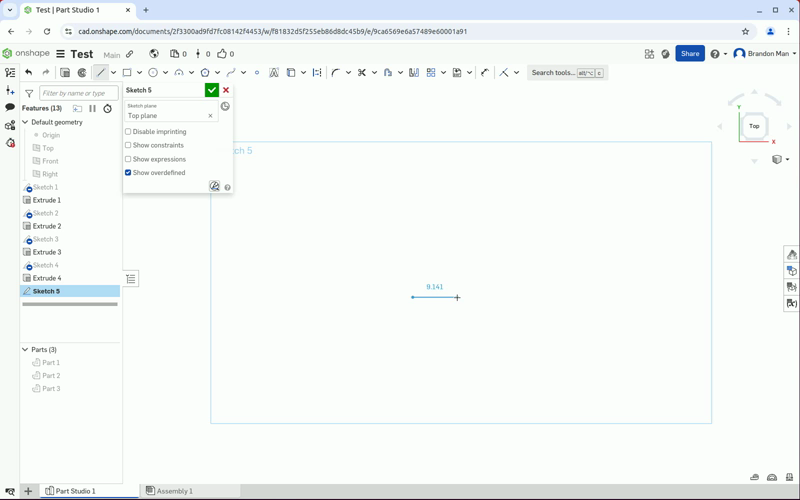
key_up(shift)
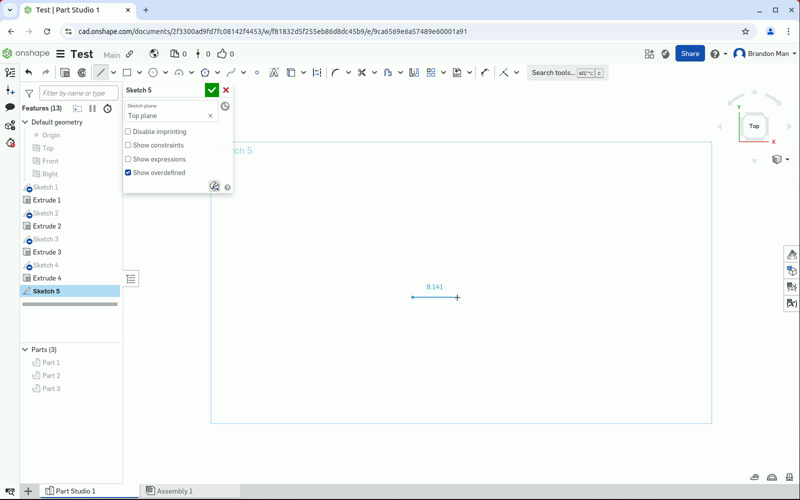
key_down(shift)
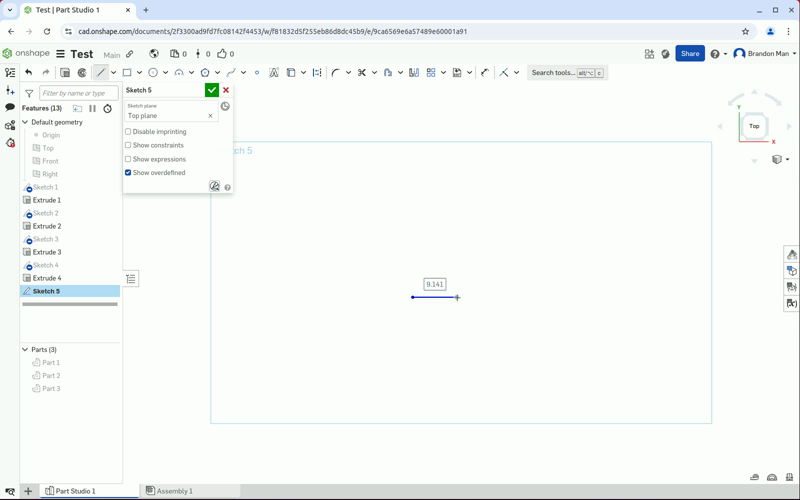
mouse_move(487, 297)
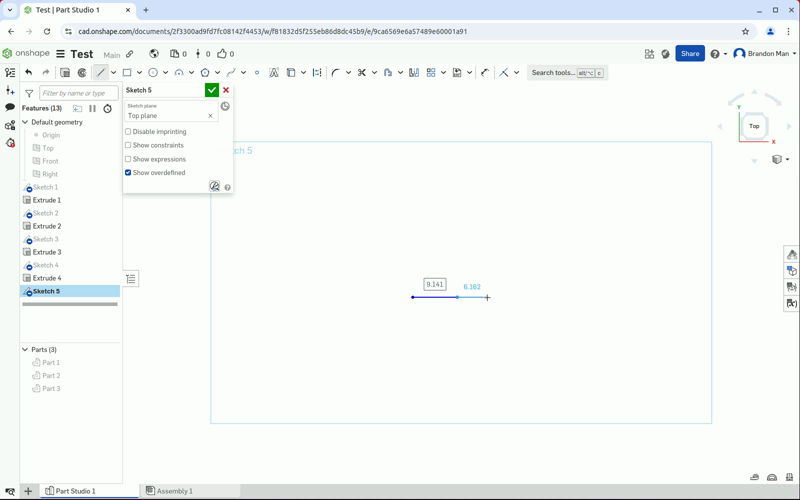
mouse_move(457, 250)
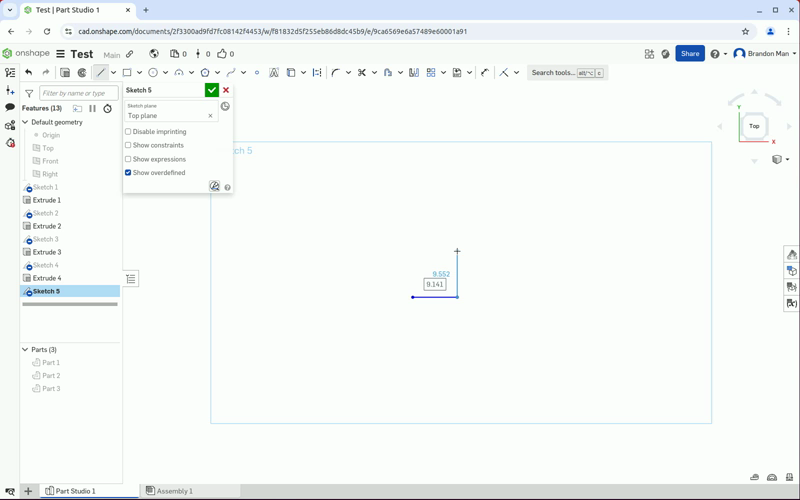
click(457, 250)
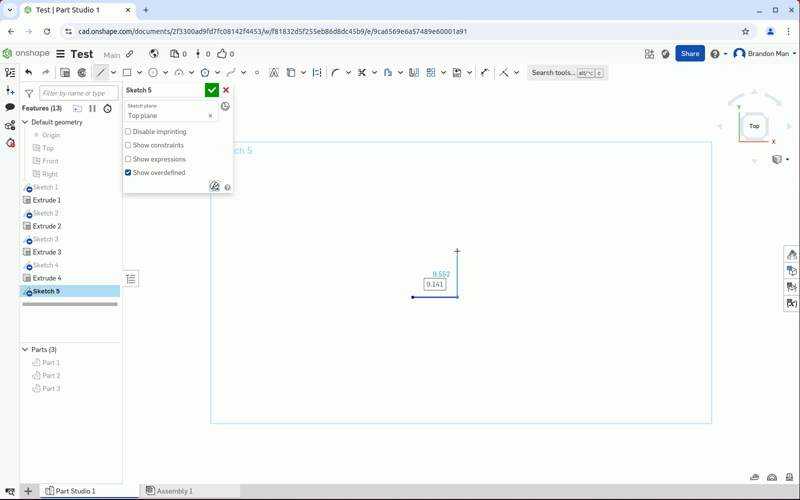
key_up(shift)
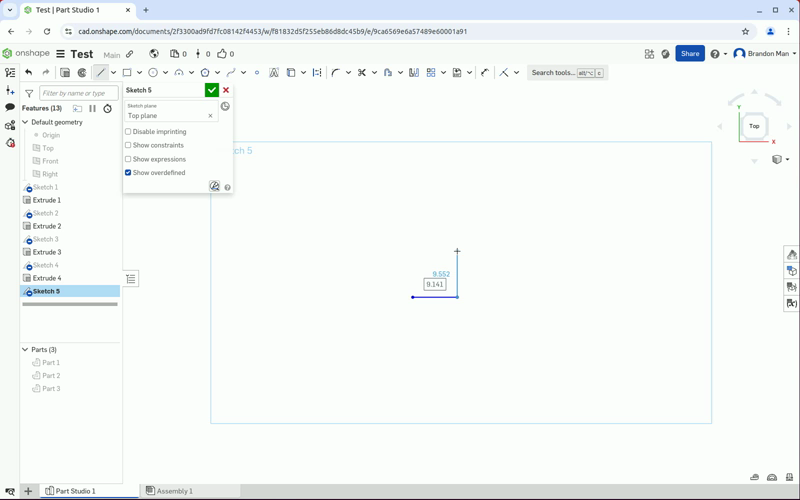
key_down(shift)
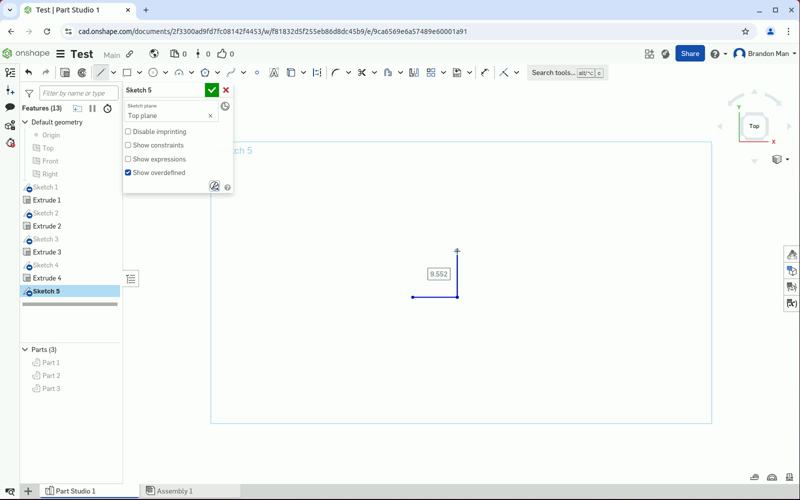
mouse_move(487, 250)
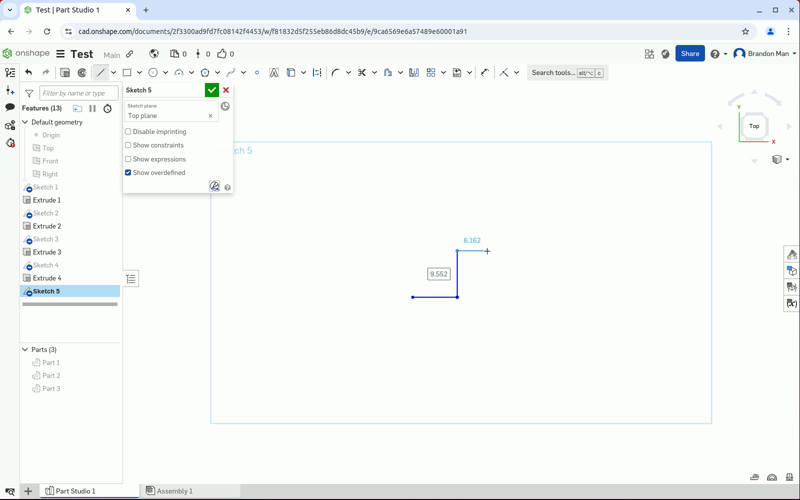
mouse_move(412, 250)
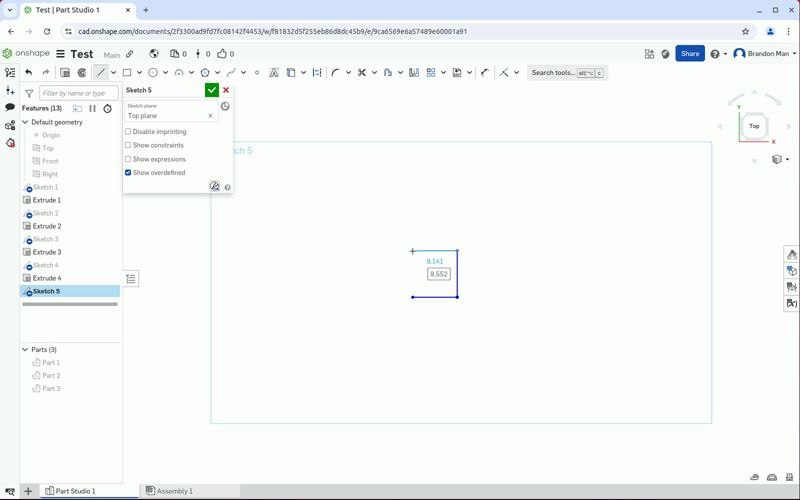
click(412, 250)
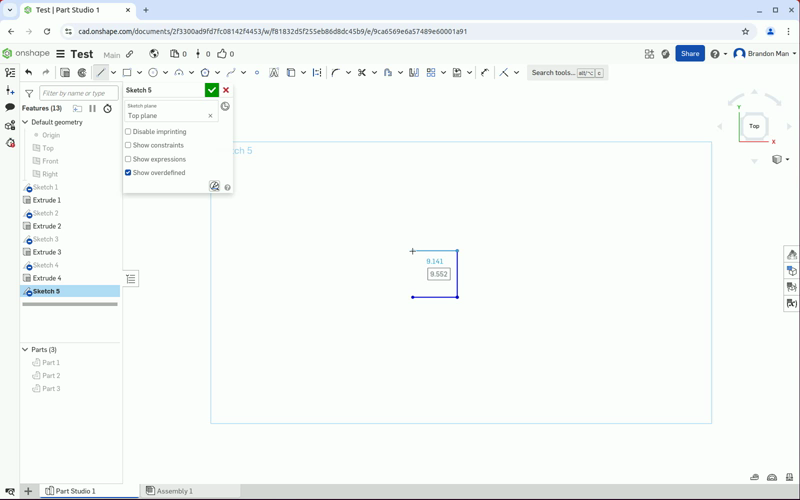
key_up(shift)
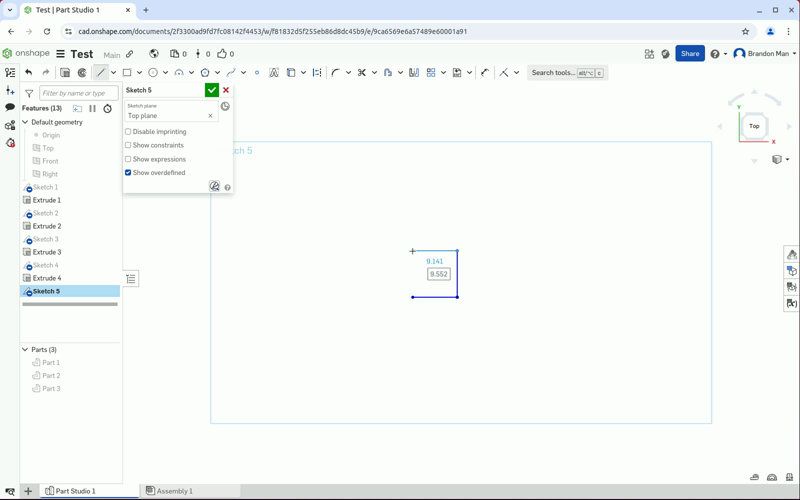
mouse_move(442, 250)
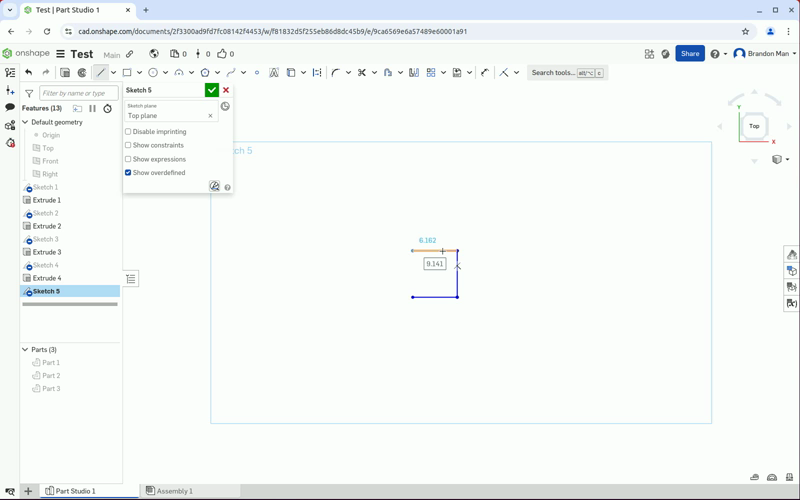
key_down(shift)
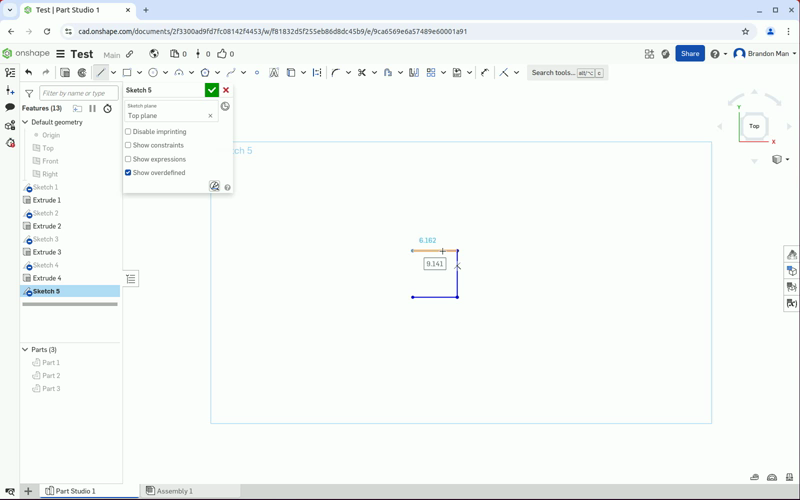
mouse_move(412, 297)
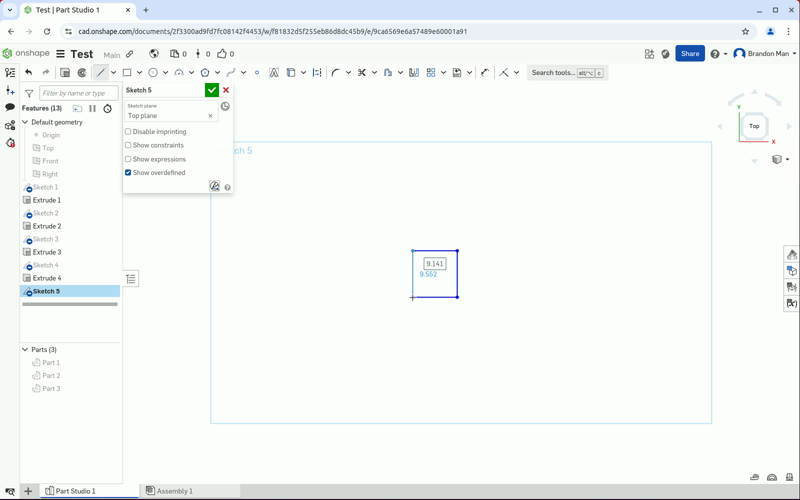
key_up(shift)
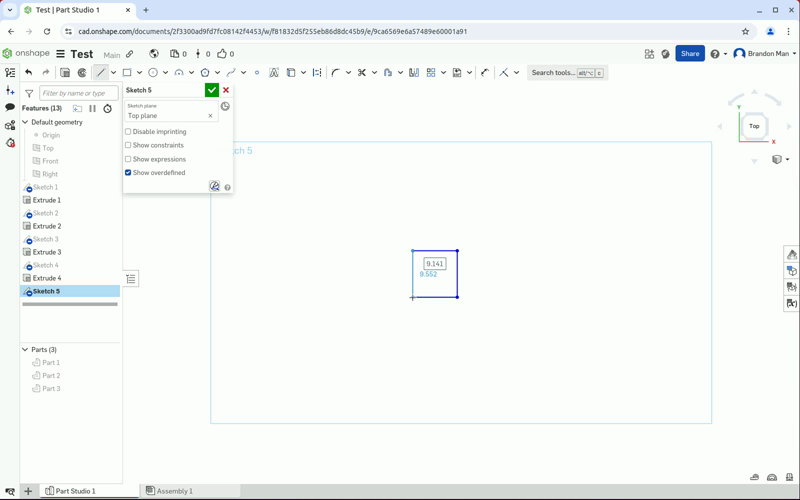
click(412, 297)
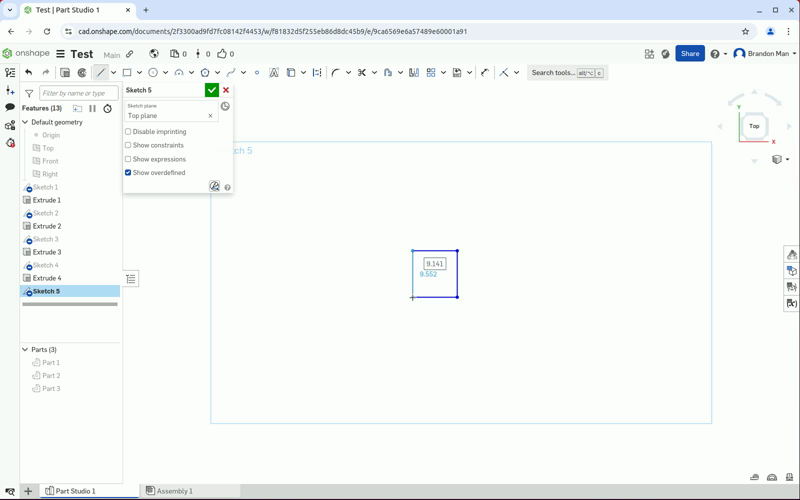
key(esc)
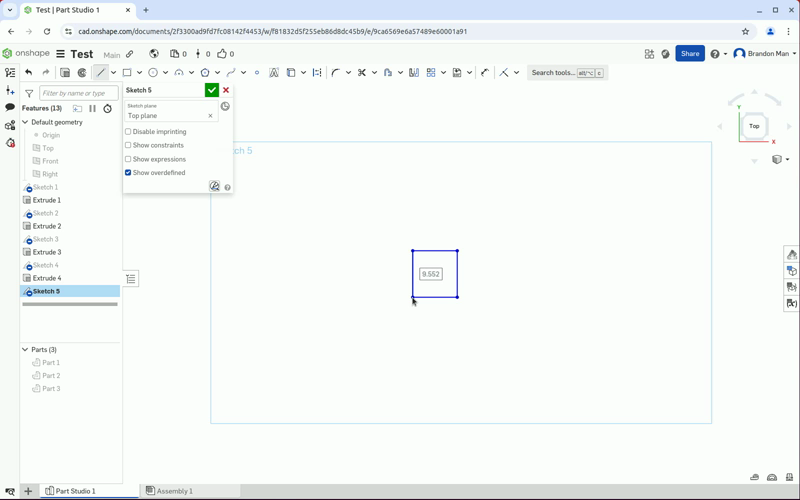
key(l)
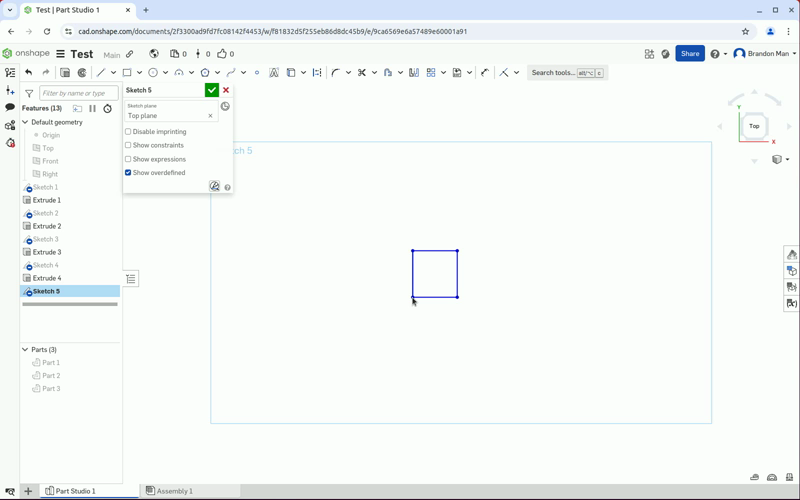
key_down(shift)
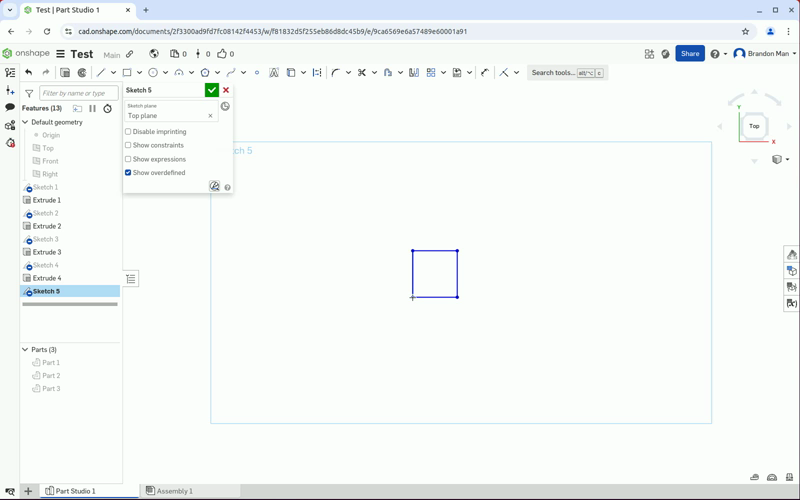
mouse_move(419, 289)
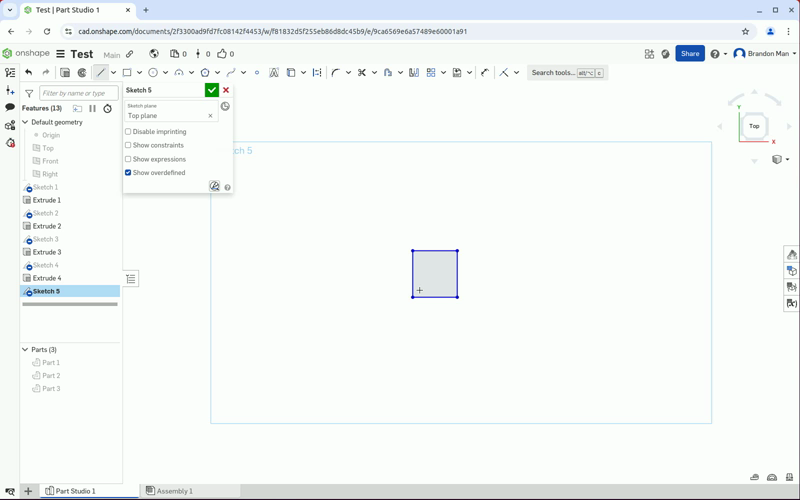
click(419, 289)
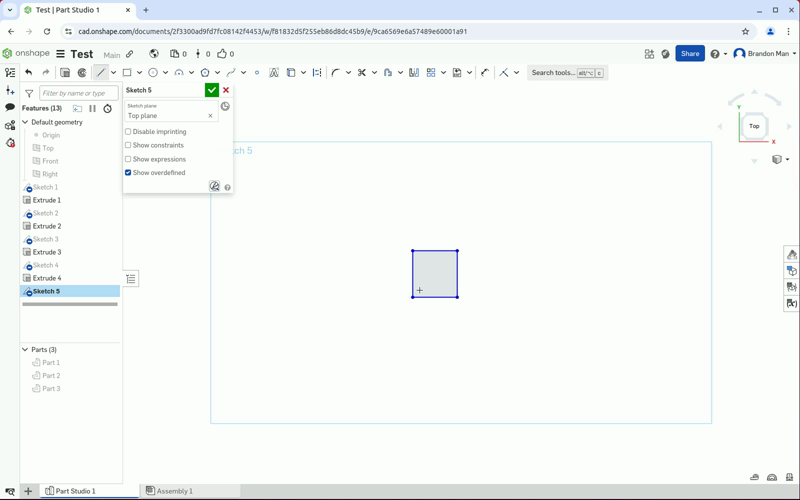
key_up(shift)
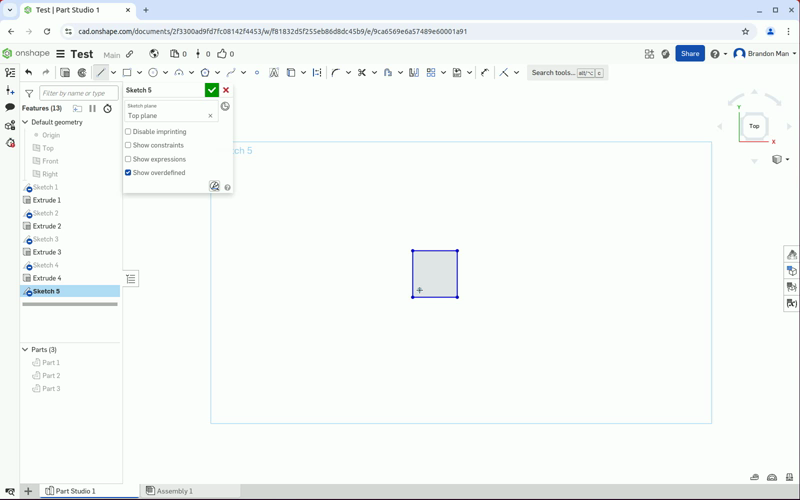
key_down(shift)
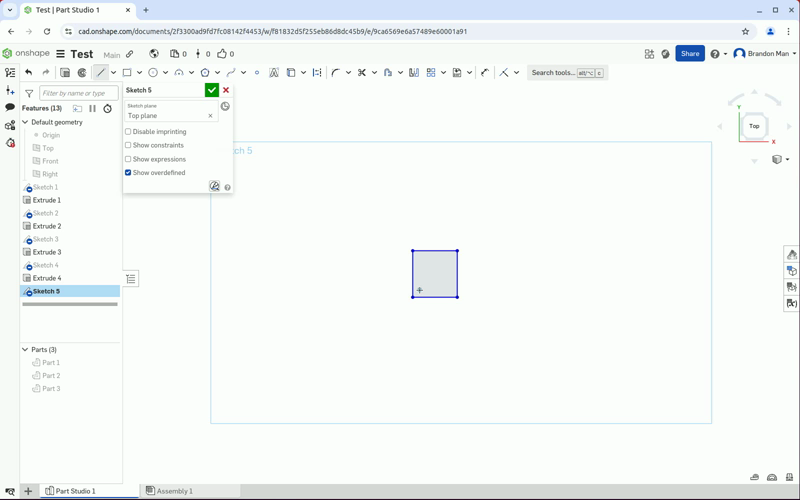
mouse_move(450, 289)
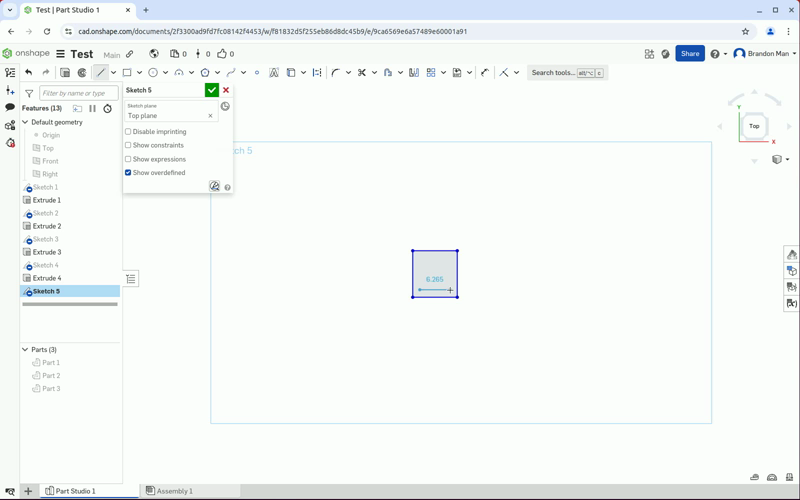
mouse_move(450, 289)
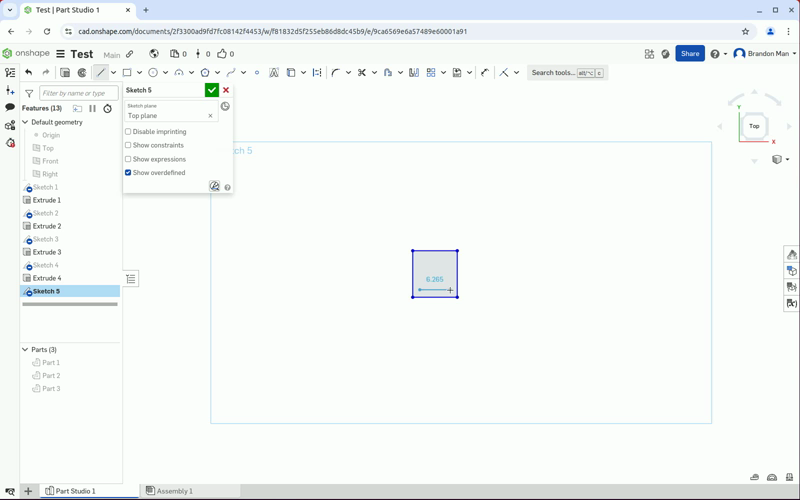
click(450, 289)
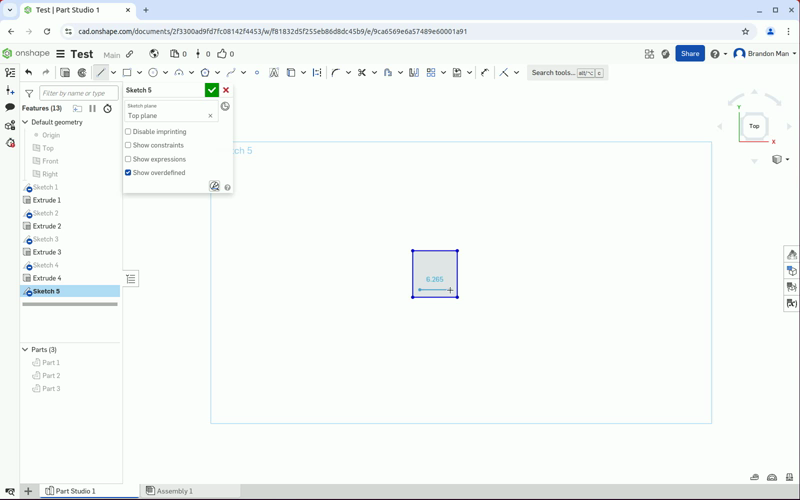
key_up(shift)
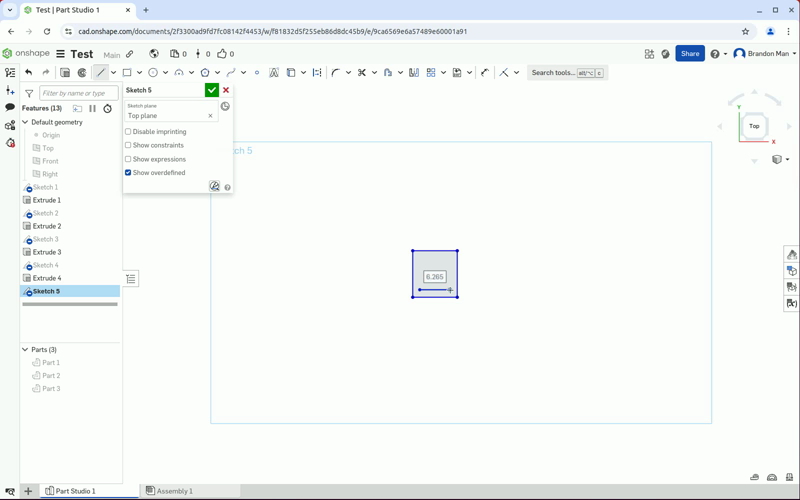
key_down(shift)
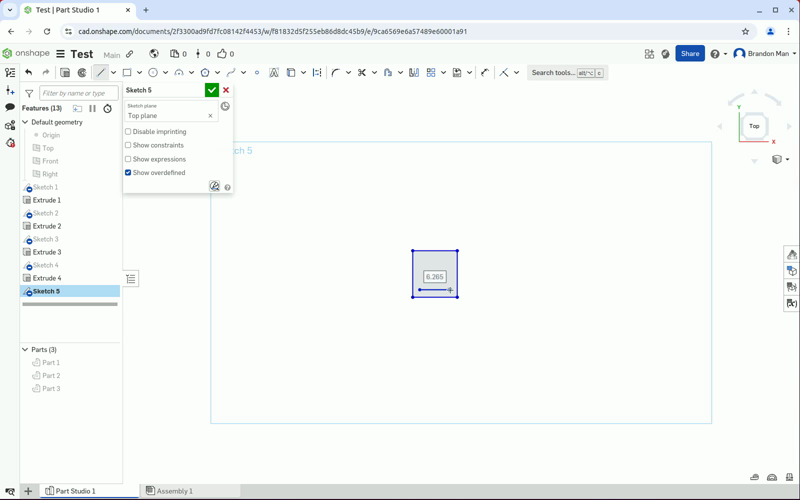
mouse_move(480, 289)
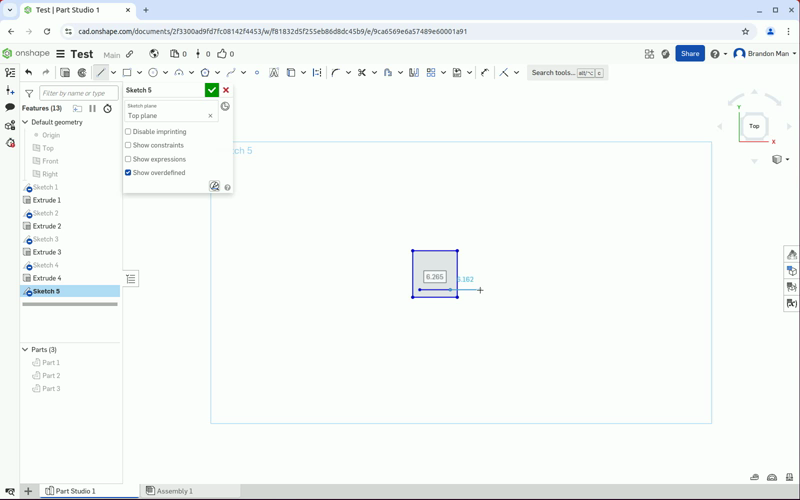
mouse_move(450, 258)
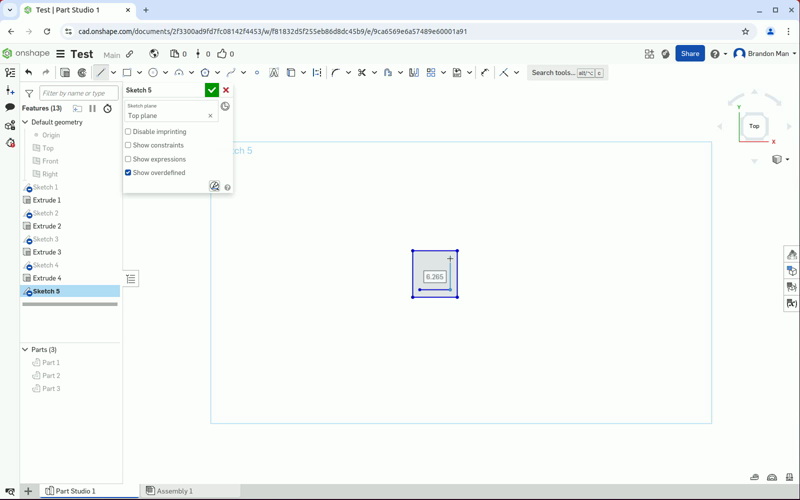
click(450, 258)
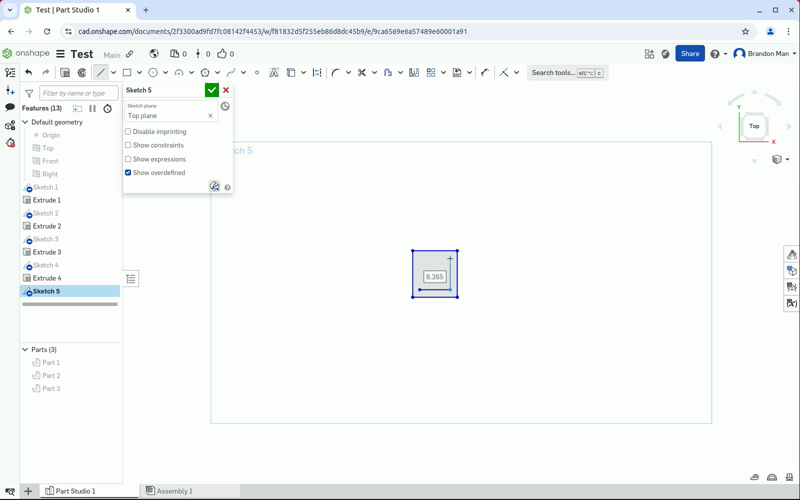
key_up(shift)
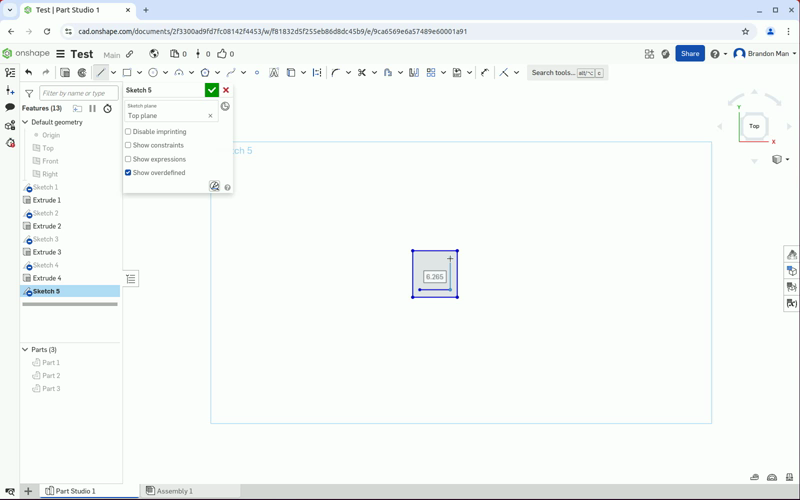
key_down(shift)
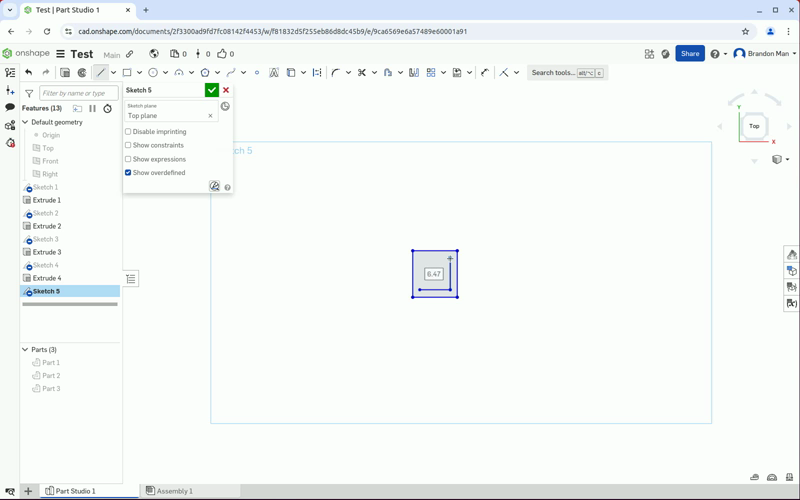
mouse_move(480, 258)
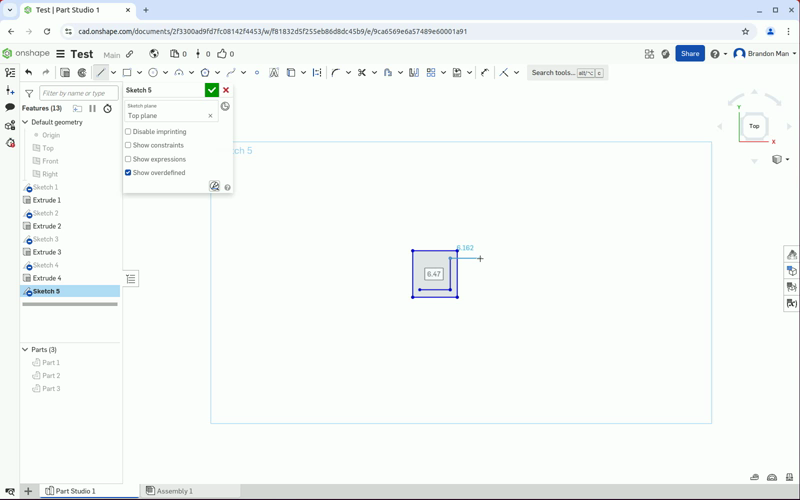
mouse_move(419, 258)
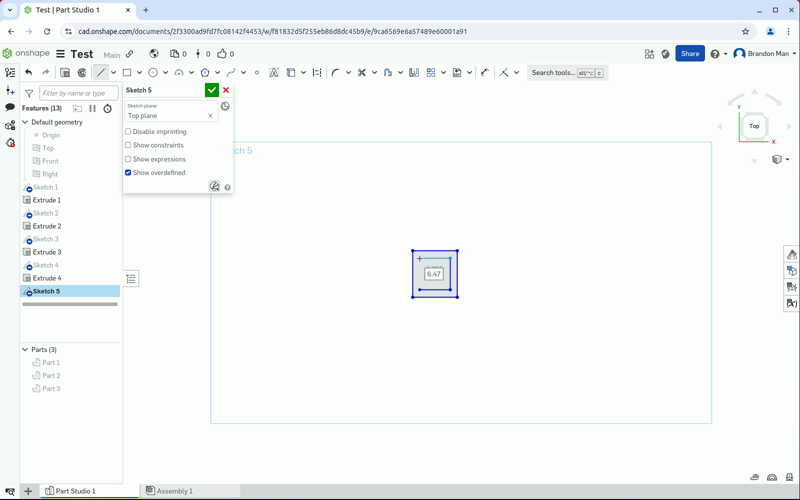
click(419, 258)
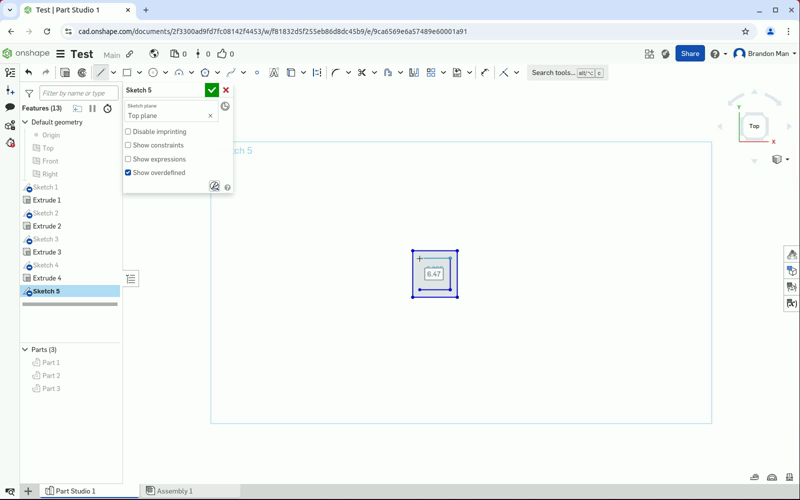
key_up(shift)
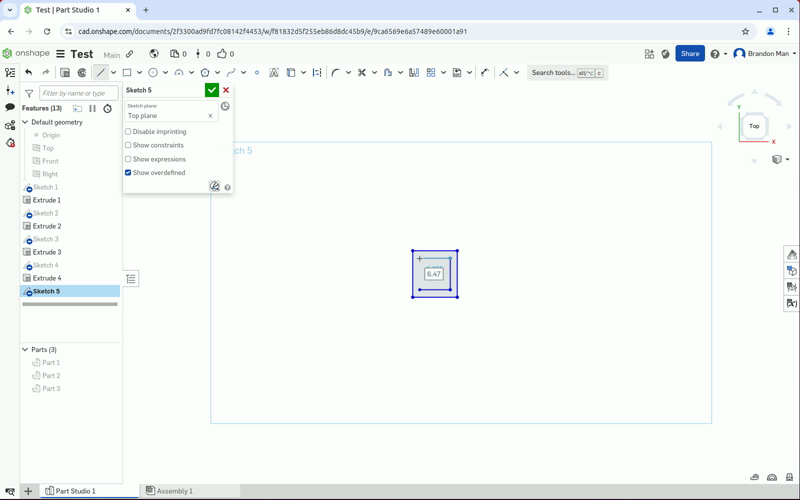
mouse_move(450, 258)
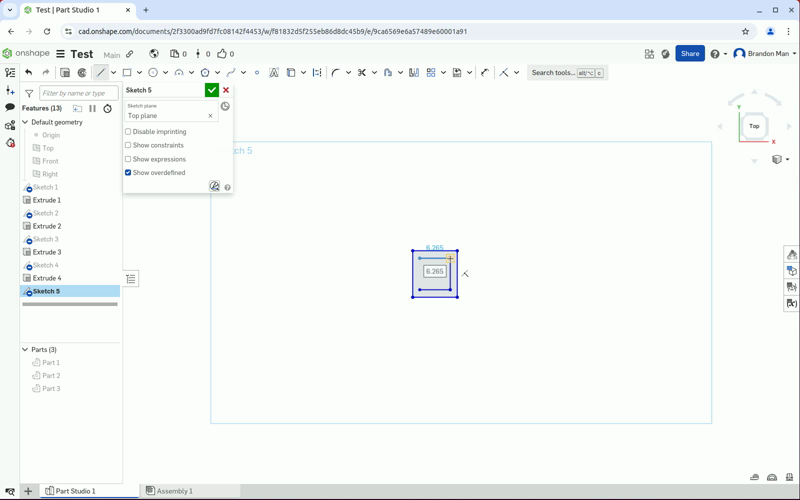
key_down(shift)
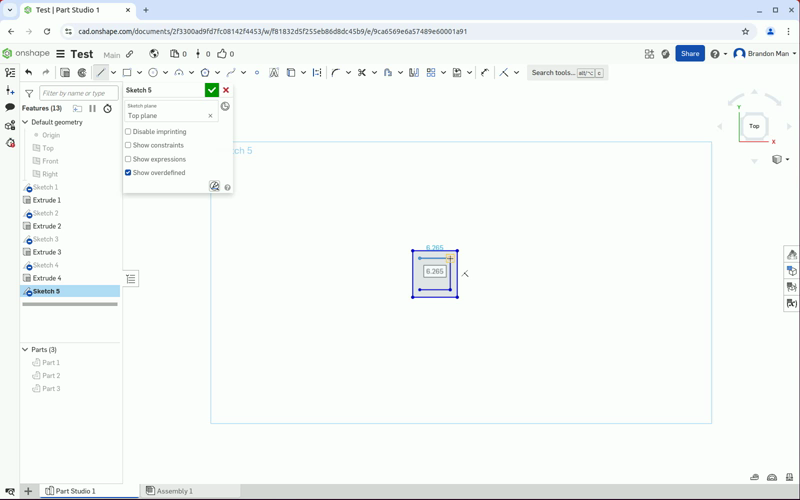
mouse_move(419, 289)
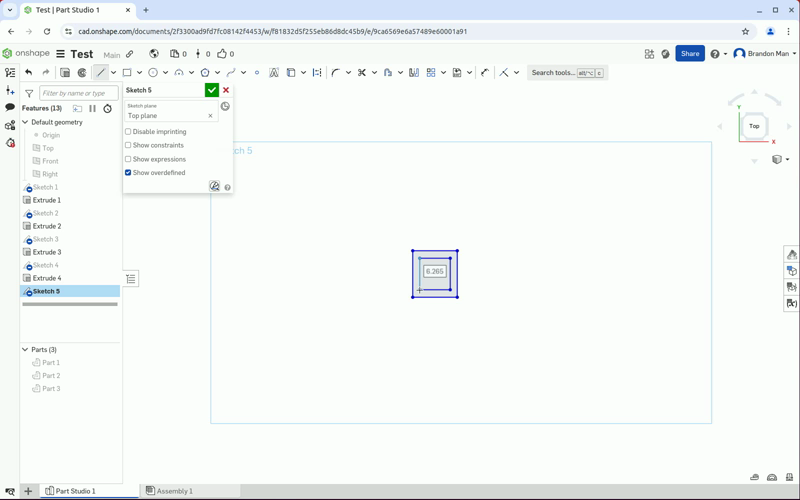
key_up(shift)
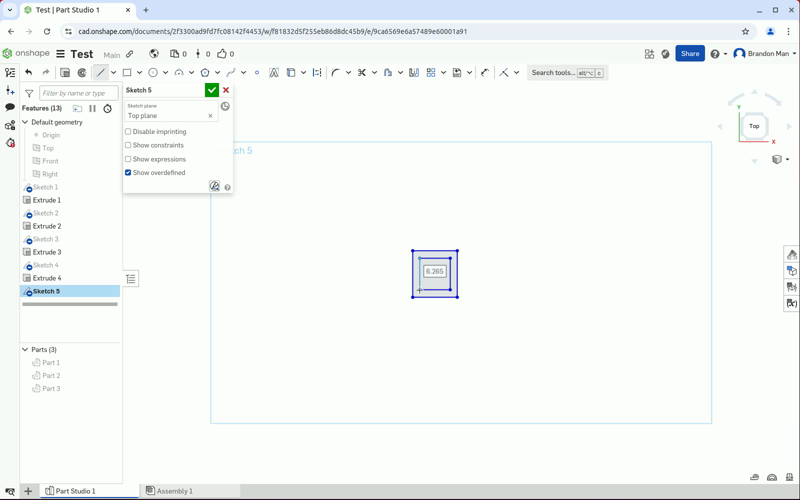
click(419, 289)
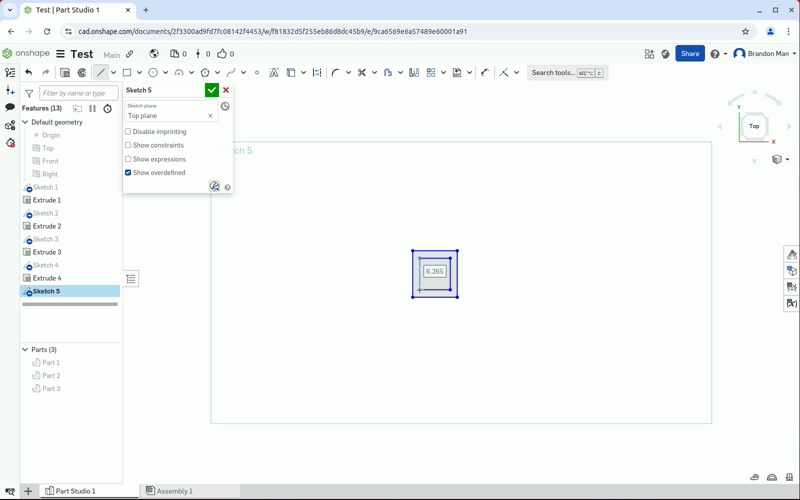
key(esc)
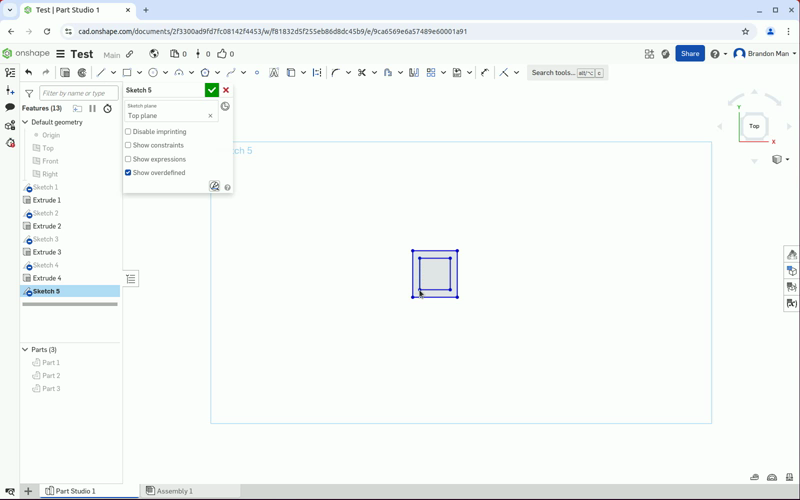
mouse_move(415, 270)
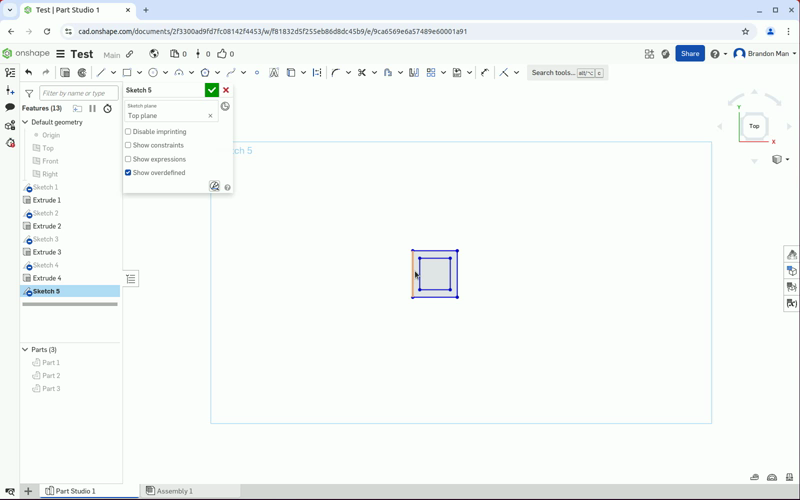
scroll(6)
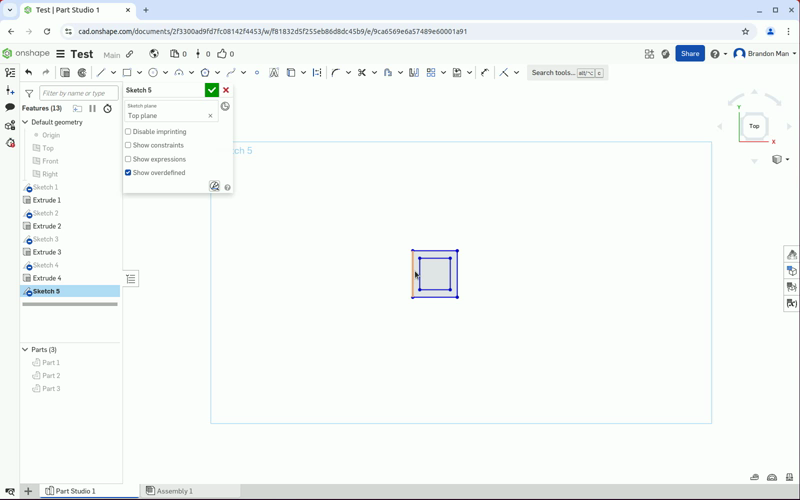
scroll(6)
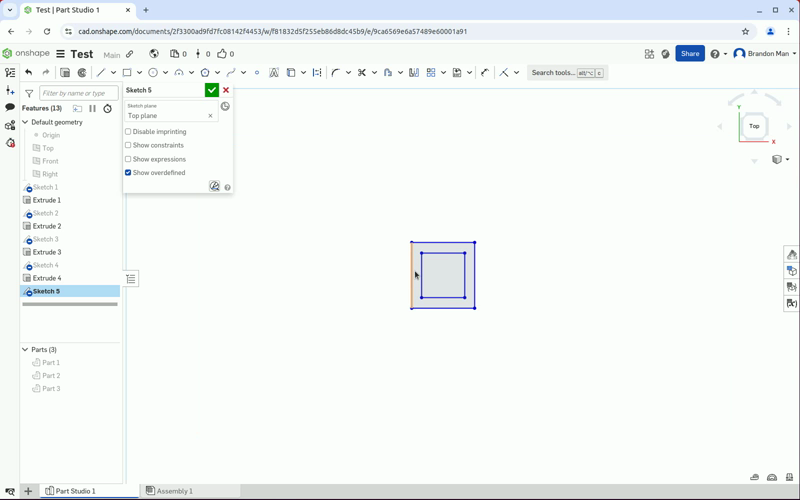
scroll(6)
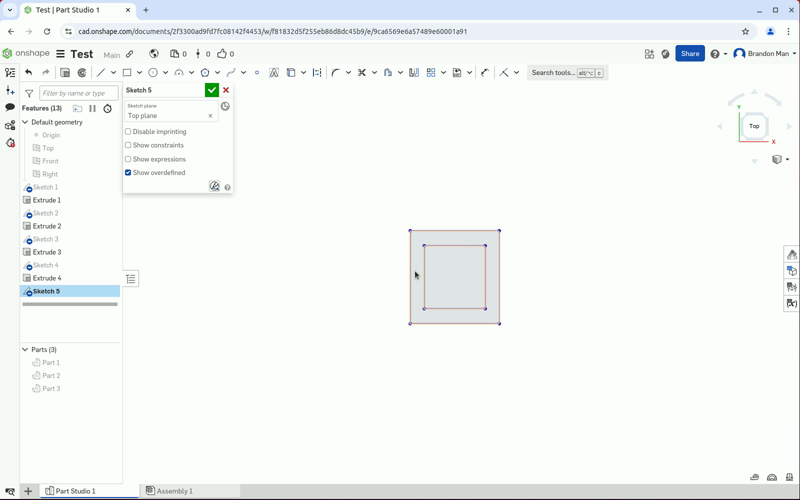
scroll(6)
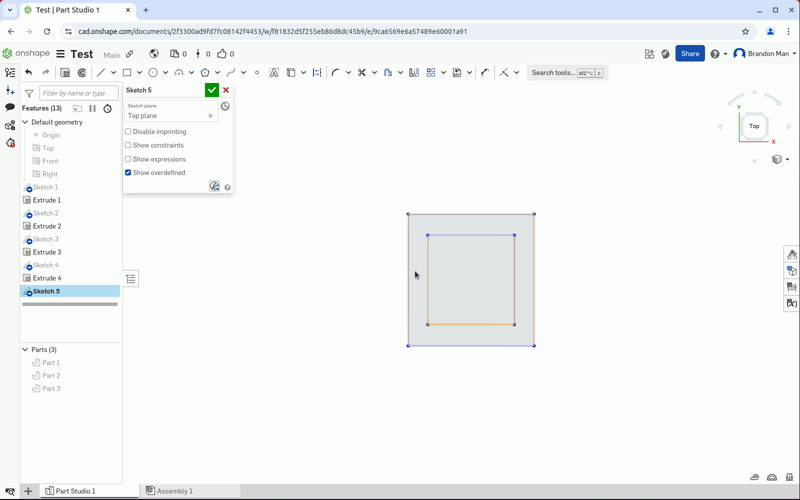
scroll(6)
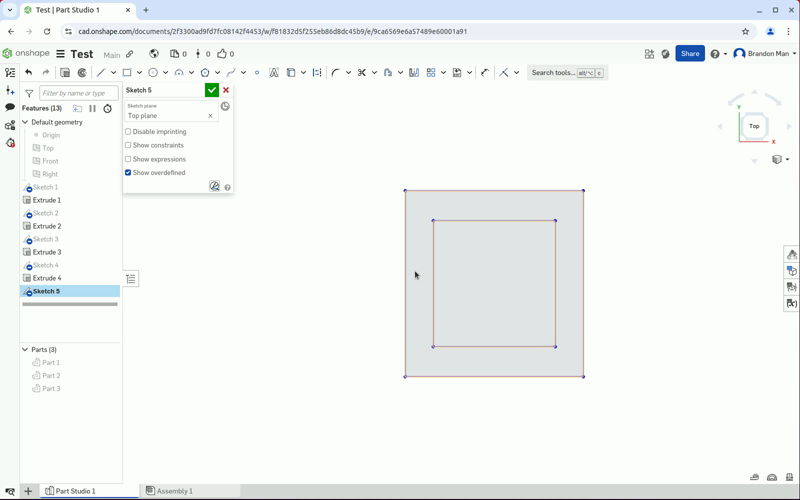
scroll(6)
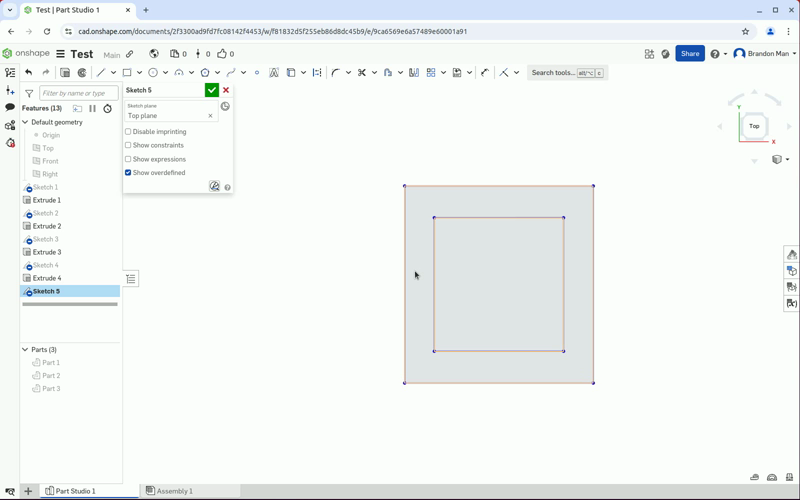
scroll(6)
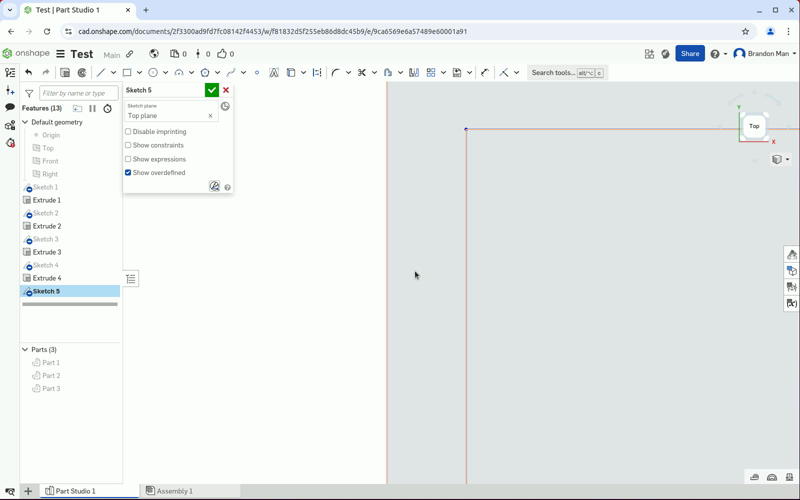
click(415, 270)
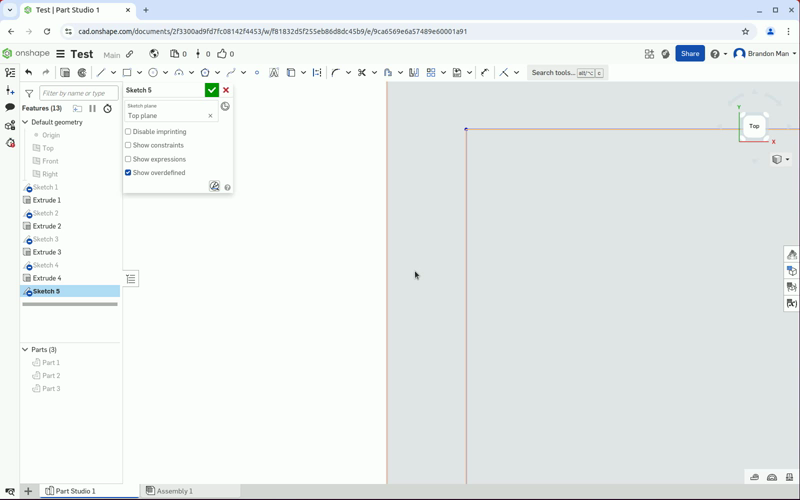
scroll(-6)
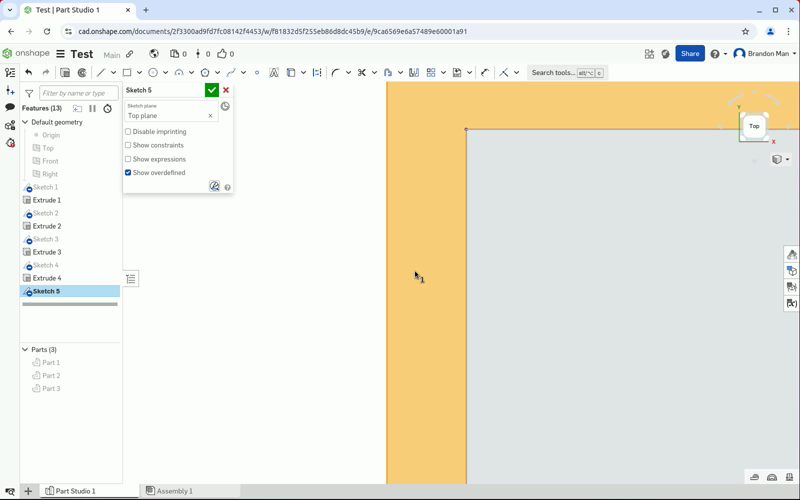
scroll(-6)
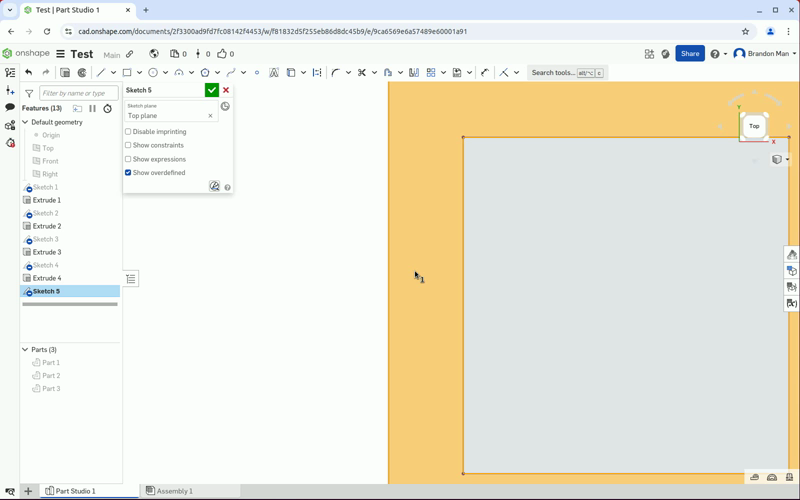
scroll(-6)
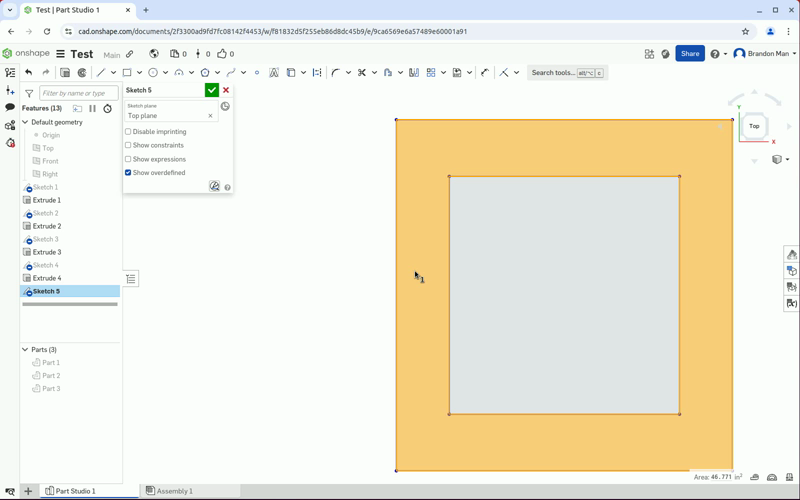
scroll(-6)
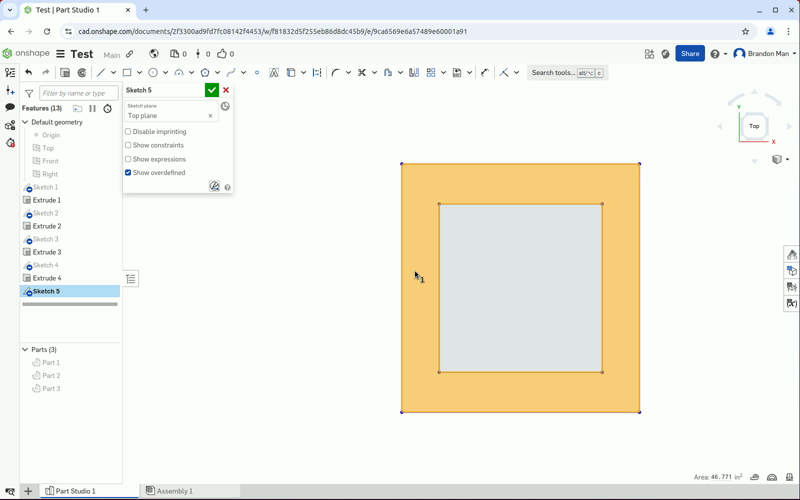
scroll(-6)
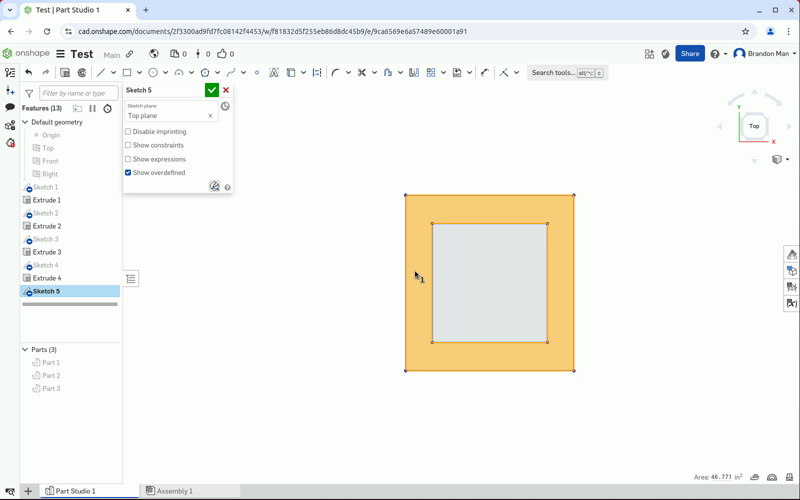
scroll(-6)
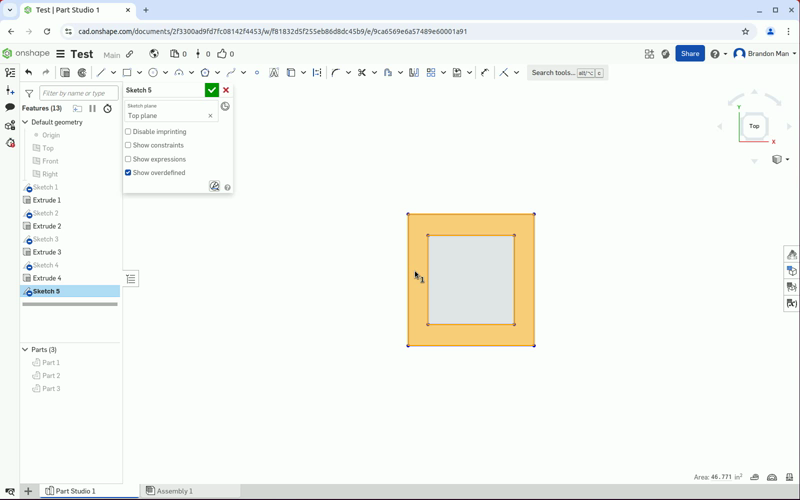
scroll(-6)
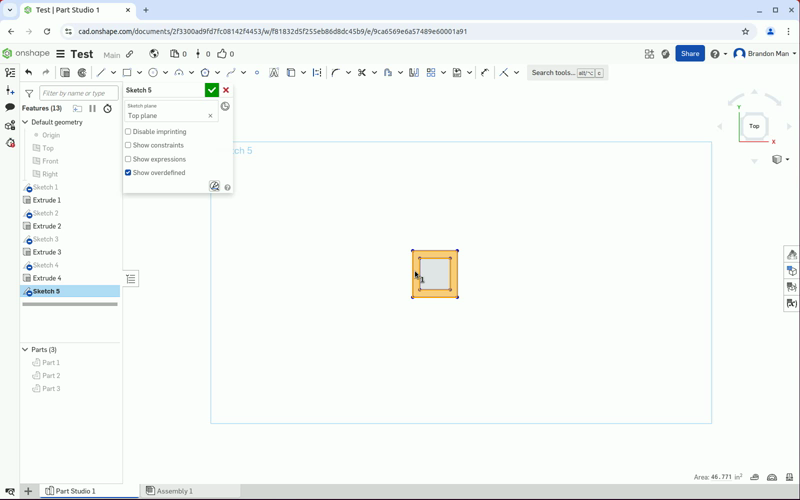
mouse_move(73, 352)
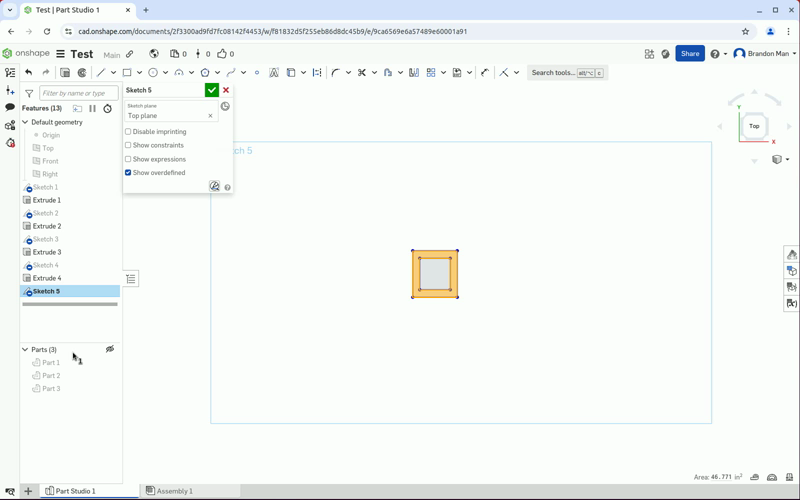
key(shift+y)
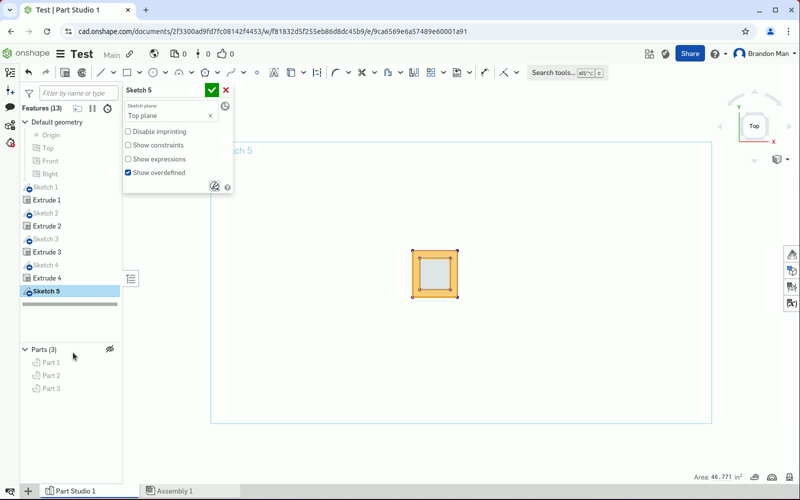
key(shift+e)
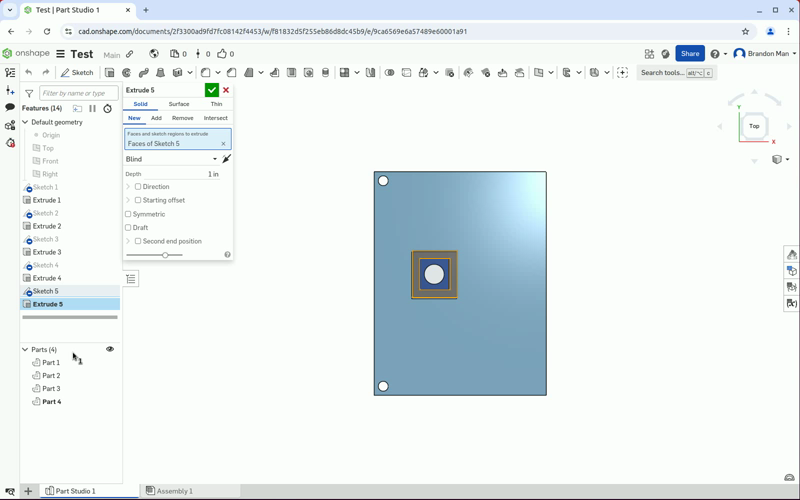
mouse_move(143, 106)
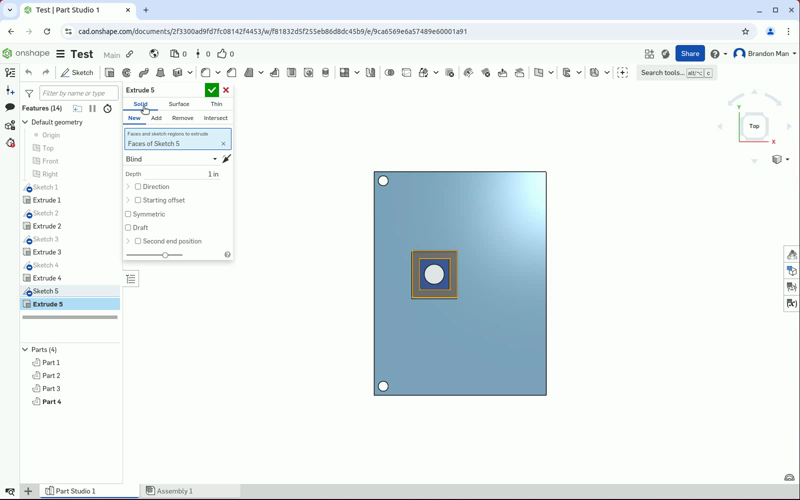
click(143, 106)
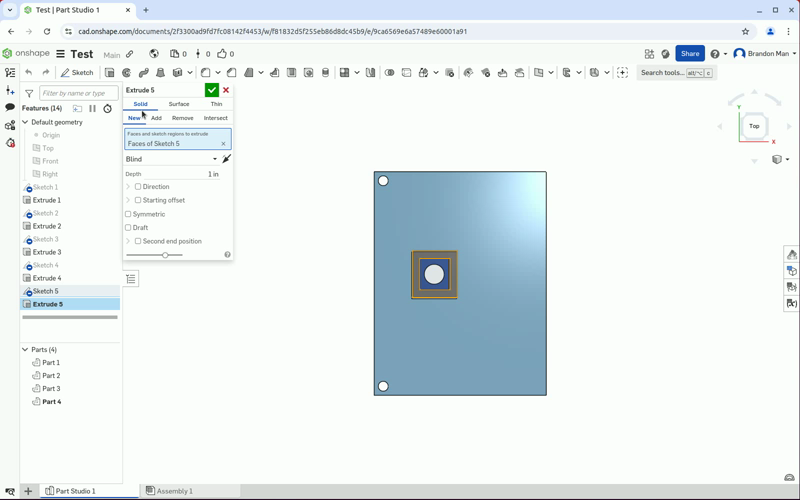
mouse_move(137, 120)
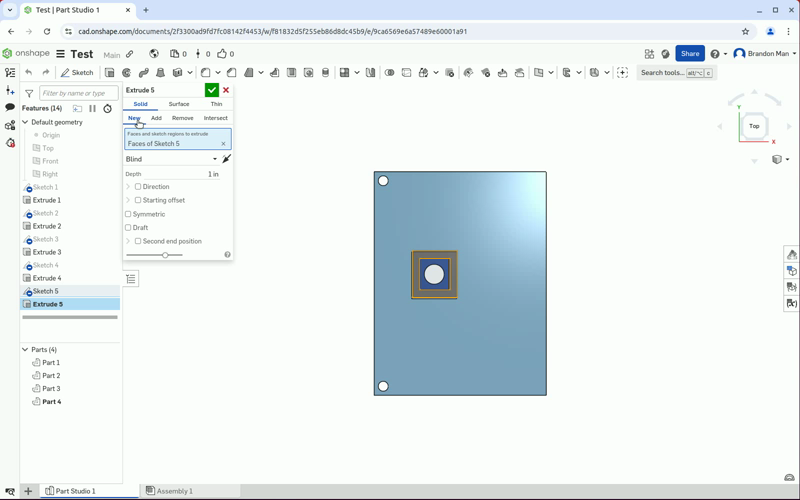
click(137, 120)
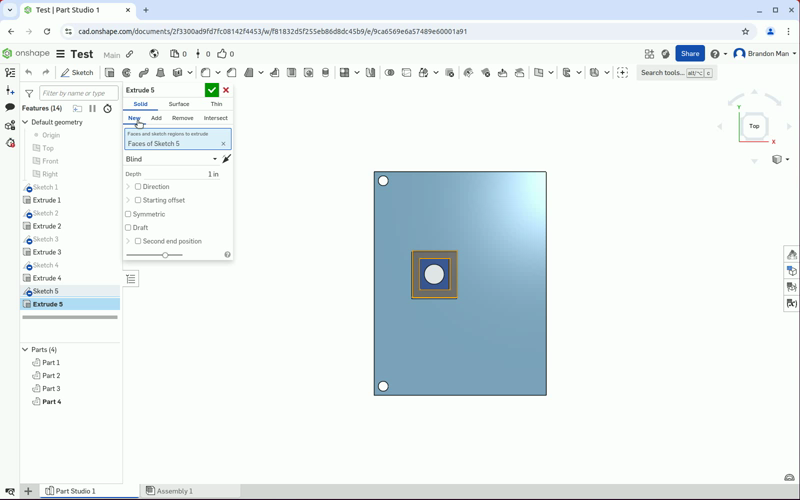
key(tab, 4)
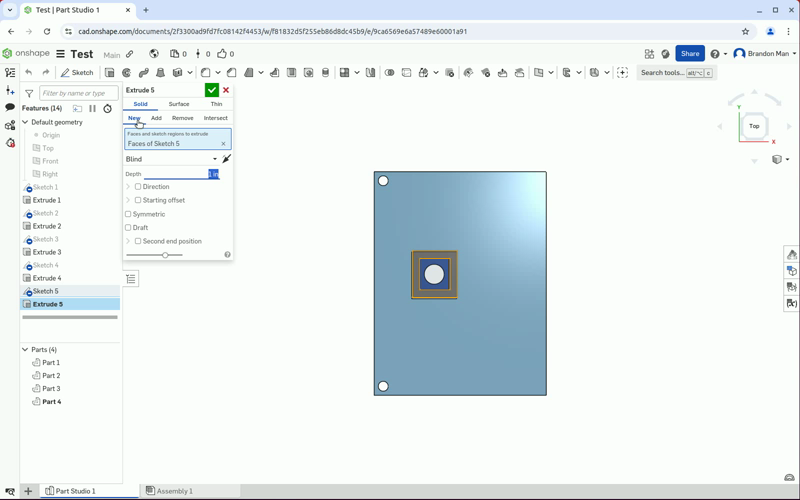
text(-1.204)
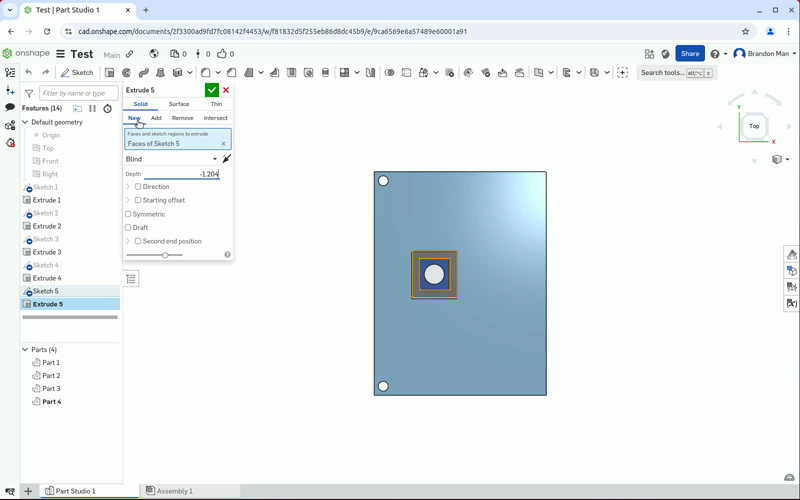
key(enter)
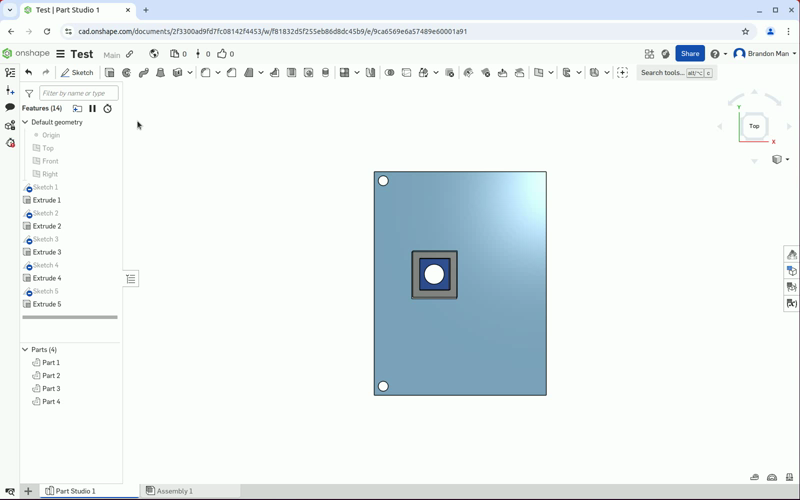
key(shift+h)
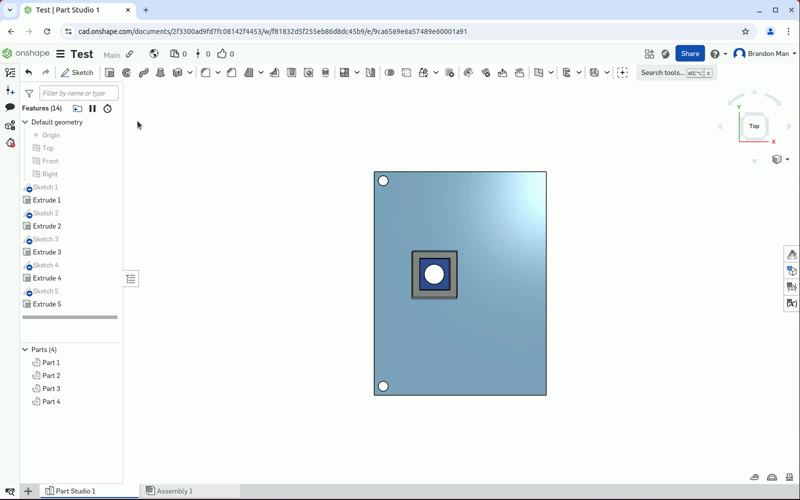
key(shift+h)
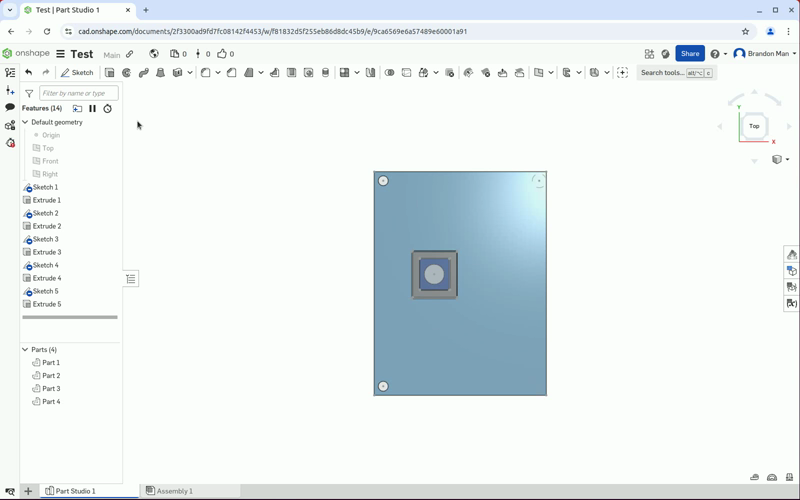
key(shift+7)
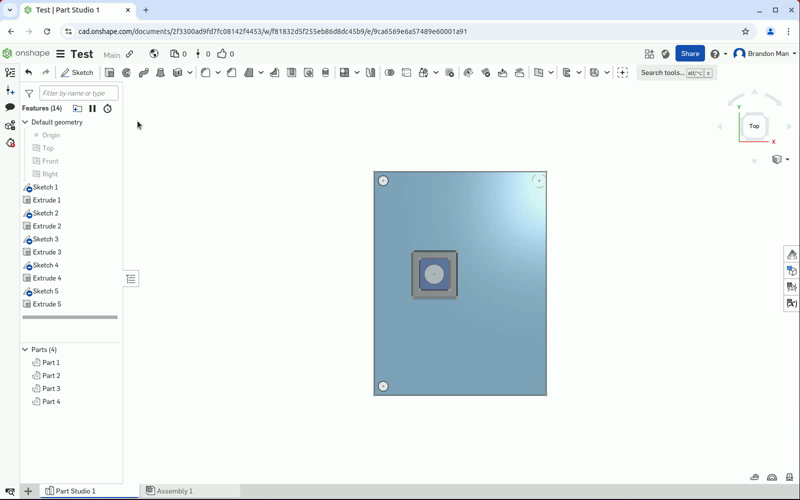
key(up, 3)
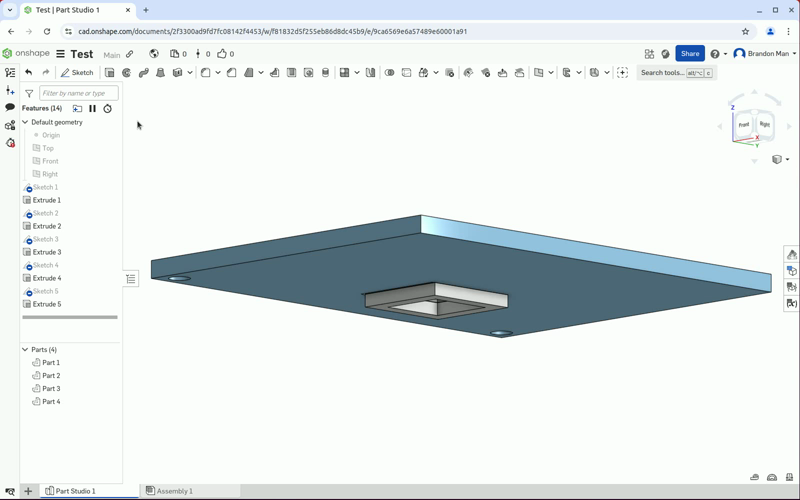
key(left, 3)
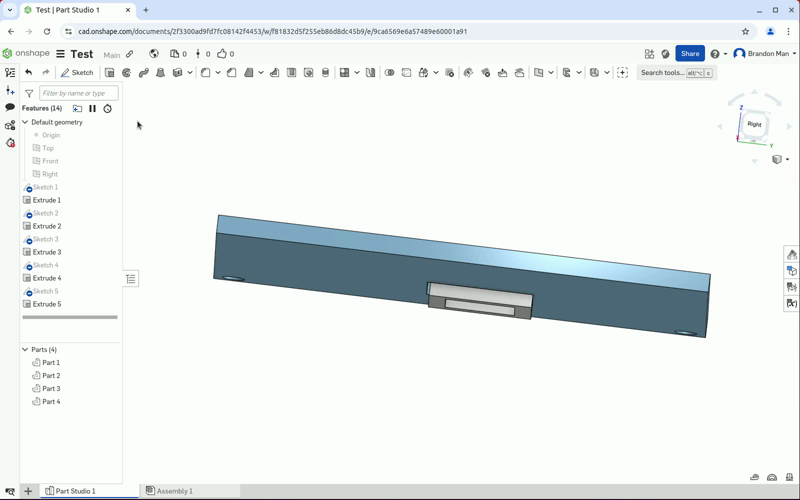
key(right, 3)
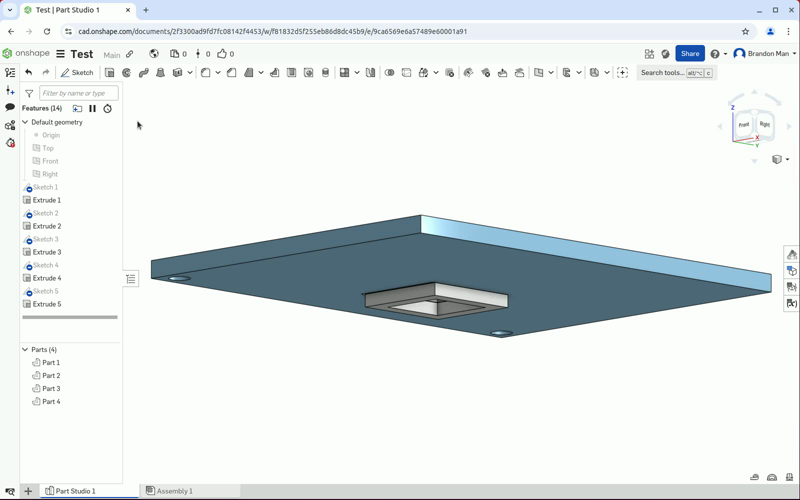
key(down, 3)
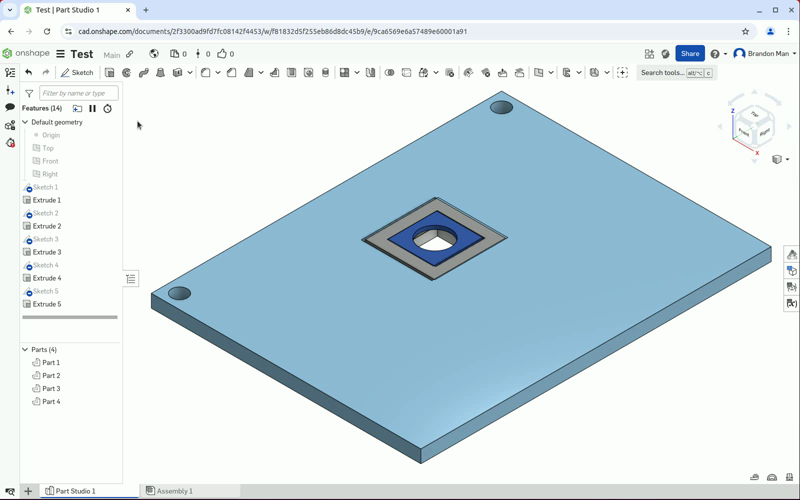
mouse_move(73, 189)
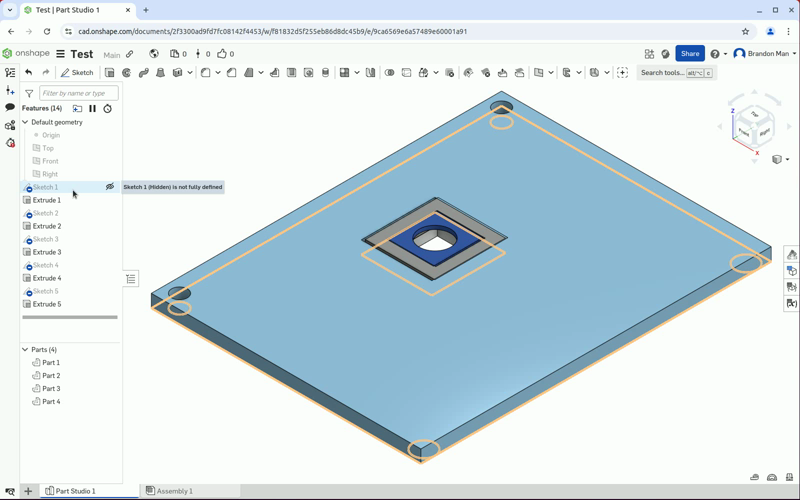
click(73, 189)